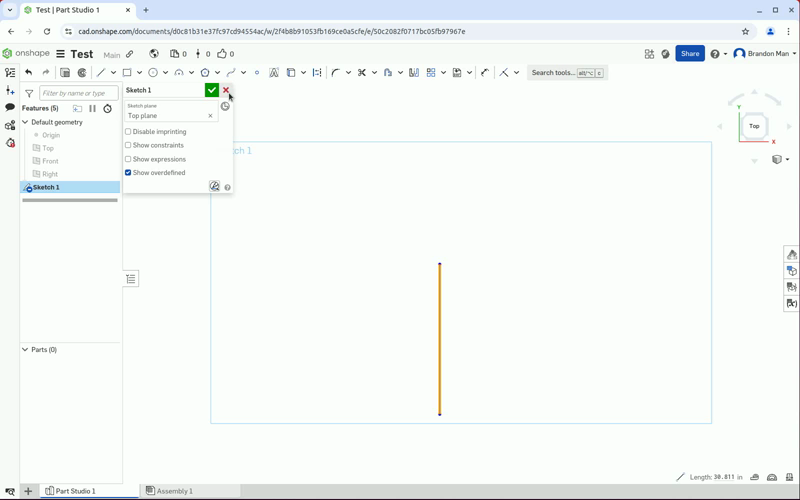
key(shift+h)
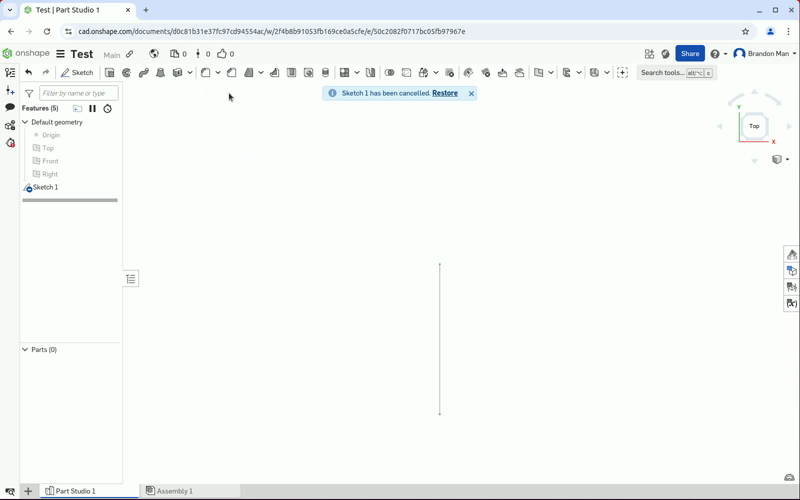
key(shift+s)
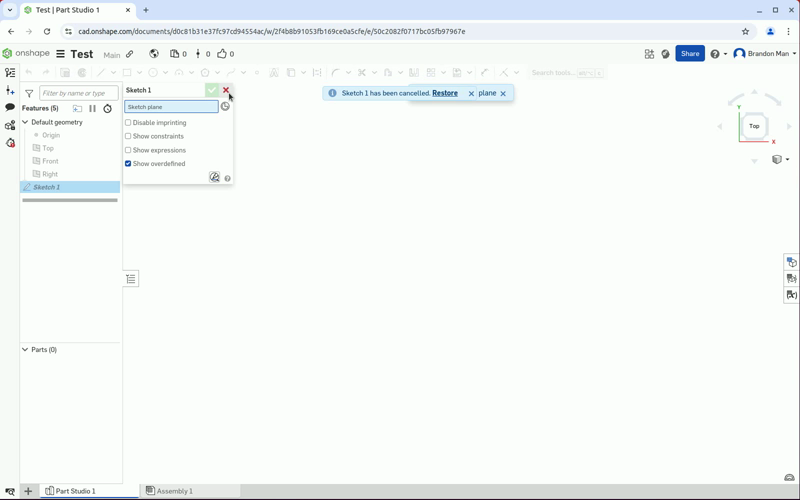
mouse_move(73, 150)
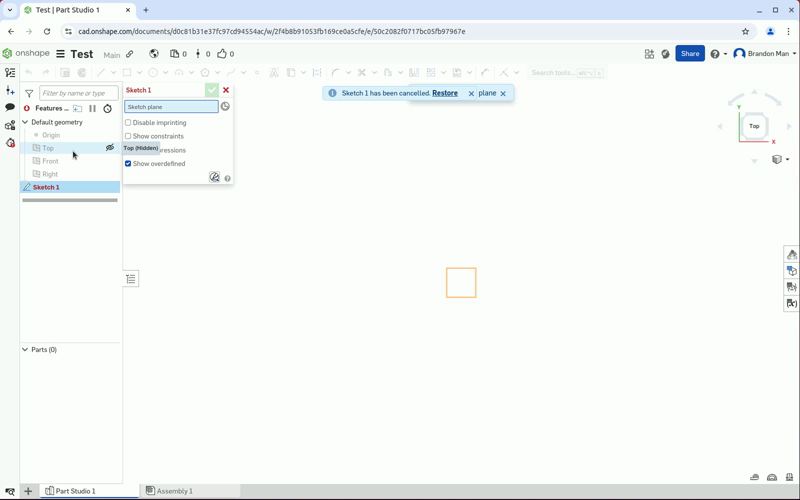
click(73, 150)
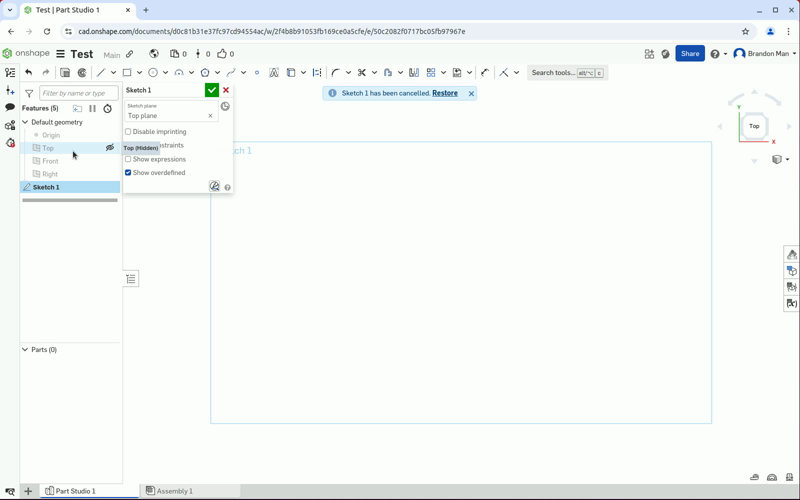
mouse_move(73, 352)
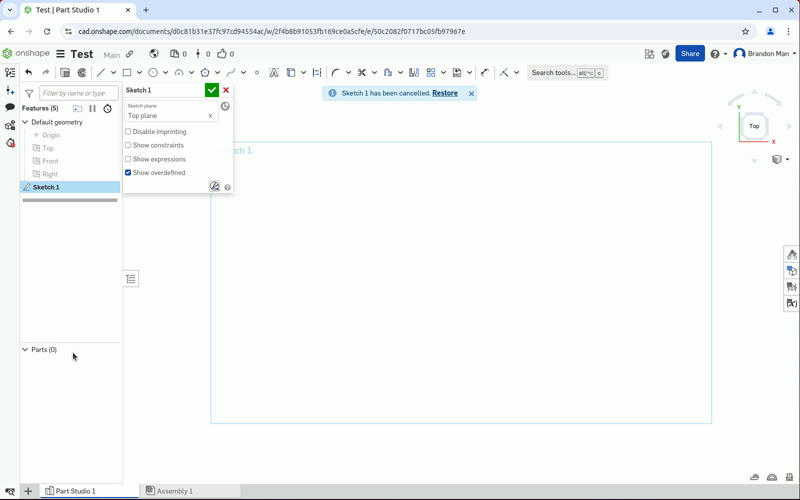
key(y)
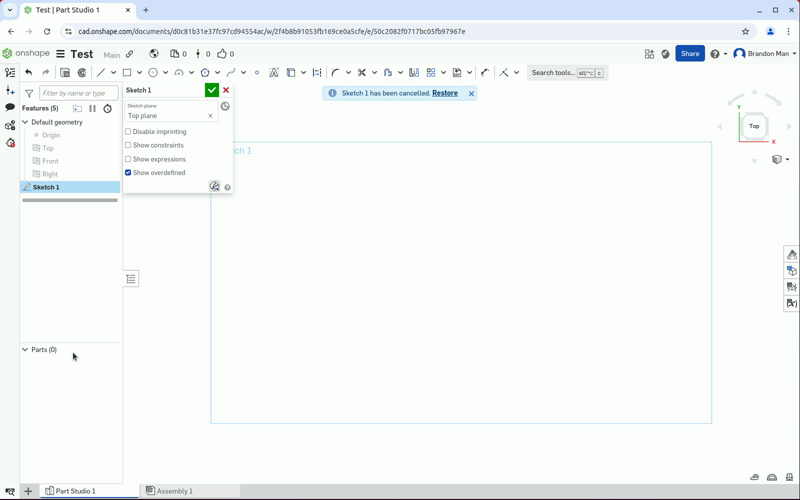
key(a)
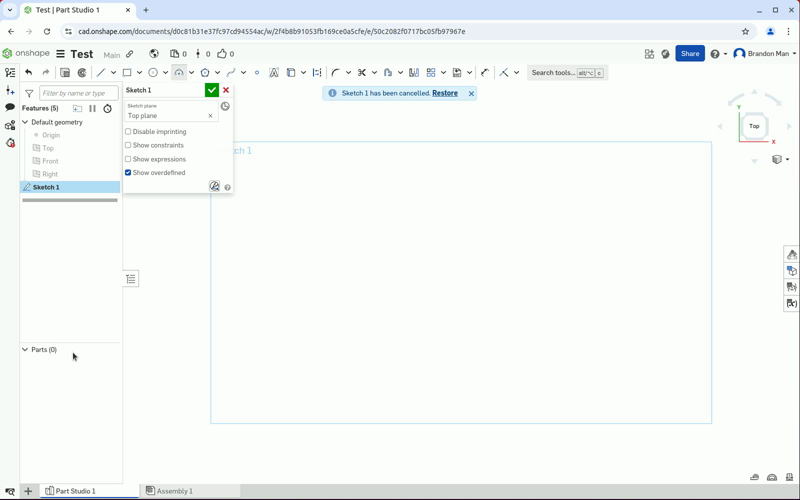
key_down(shift)
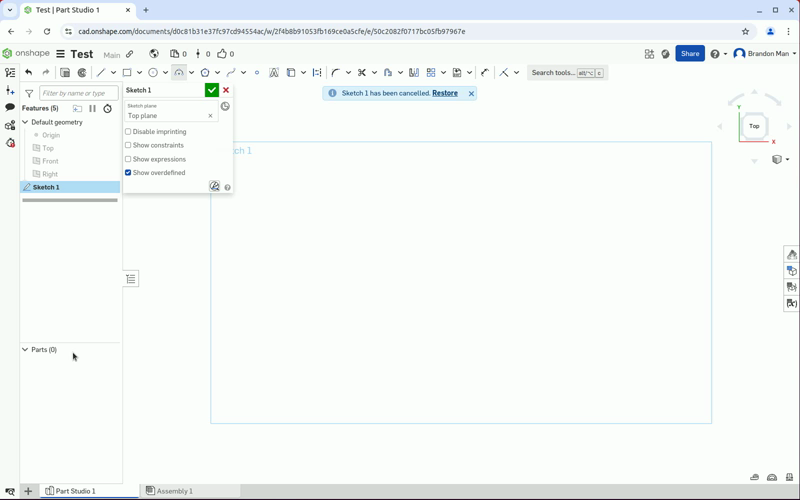
mouse_move(451, 191)
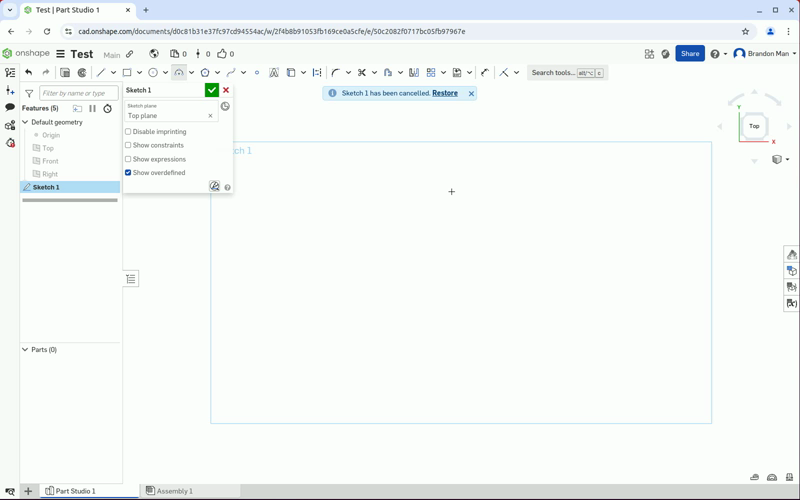
click(451, 191)
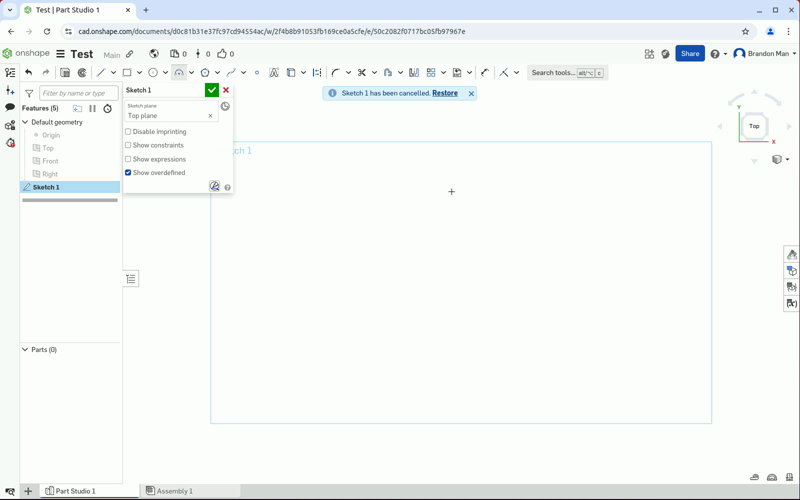
key_up(shift)
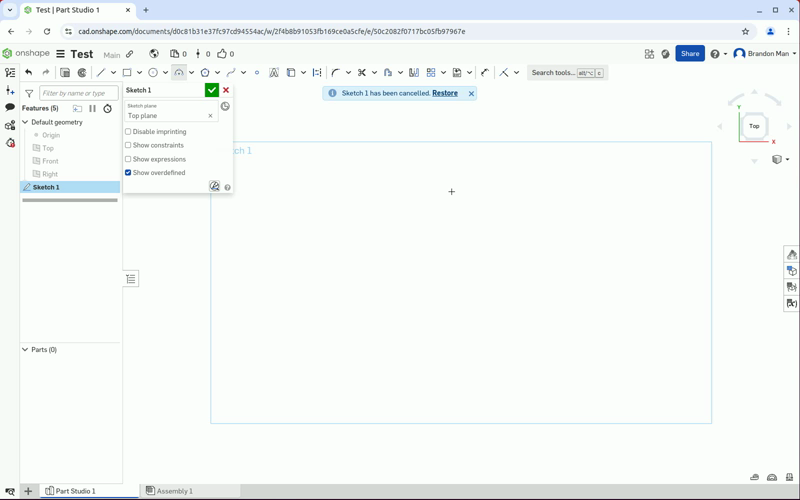
key_down(shift)
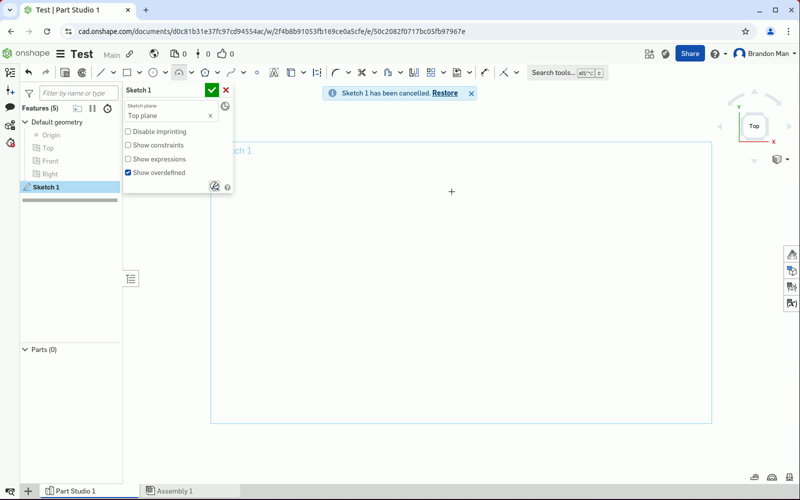
mouse_move(471, 191)
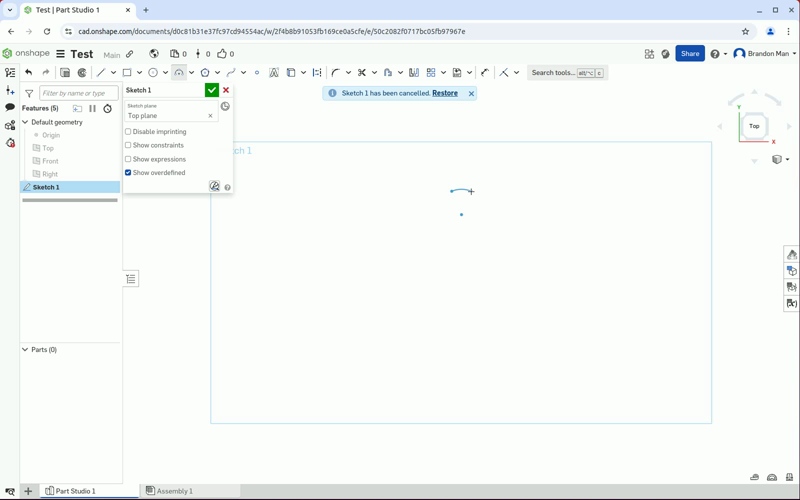
click(471, 191)
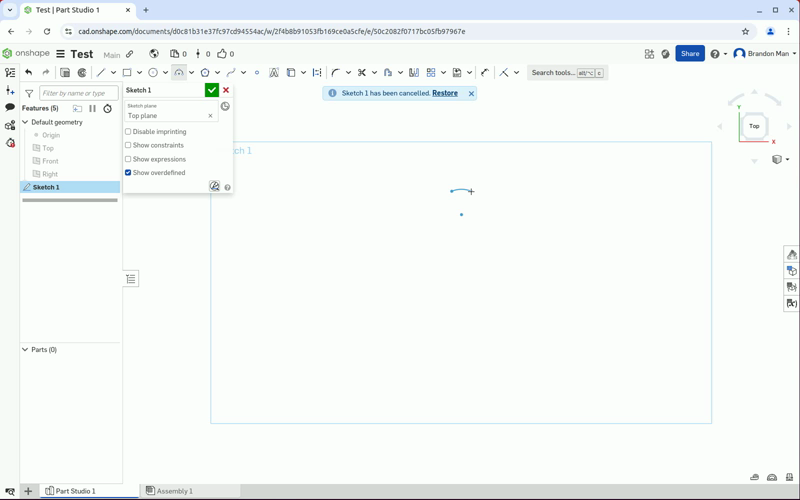
mouse_move(461, 325)
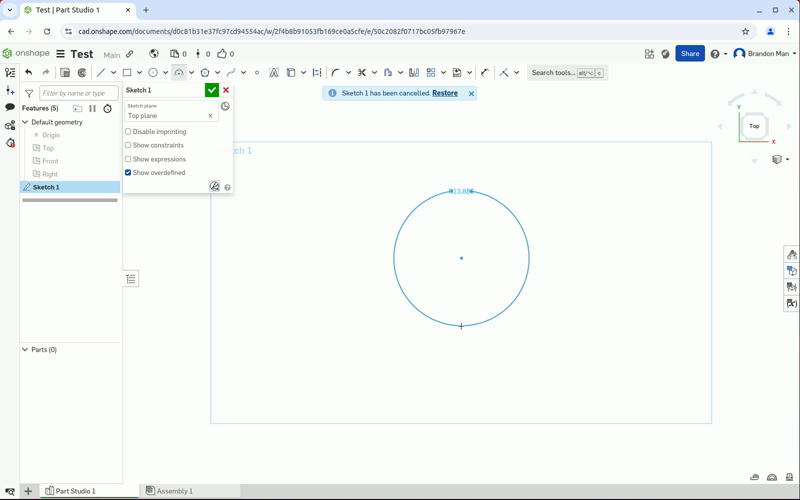
click(461, 325)
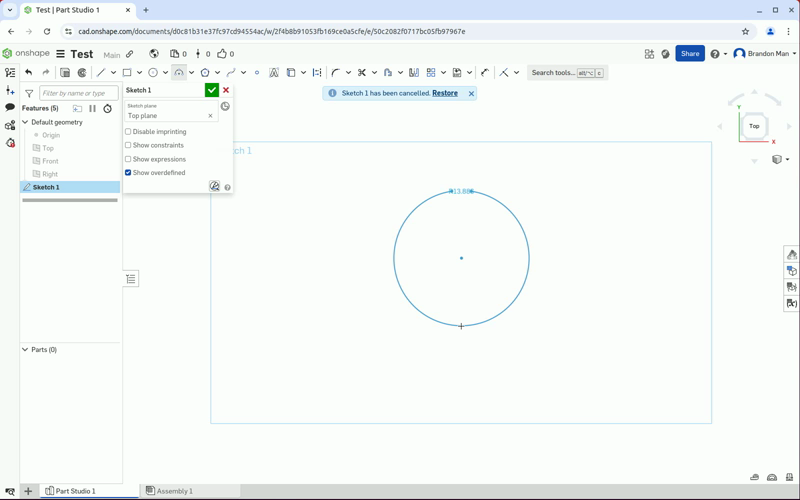
key_up(shift)
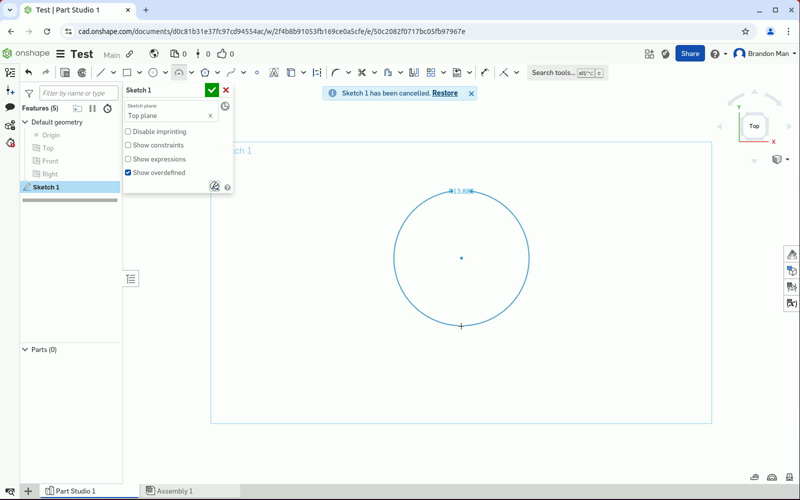
mouse_move(471, 191)
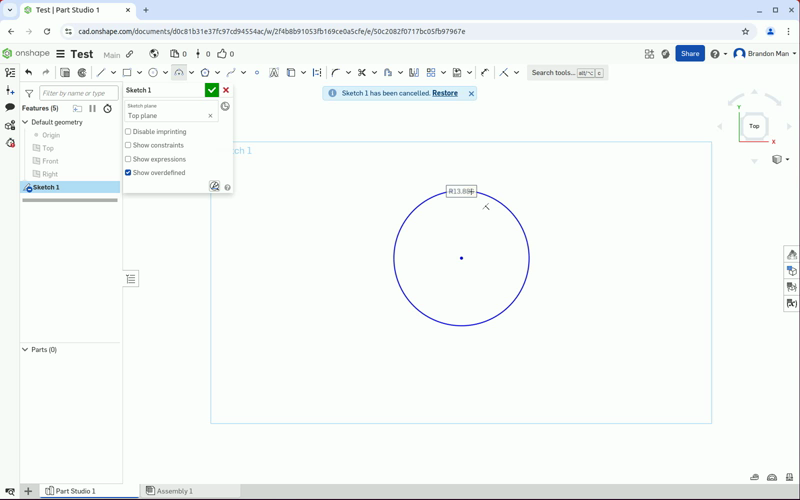
click(471, 191)
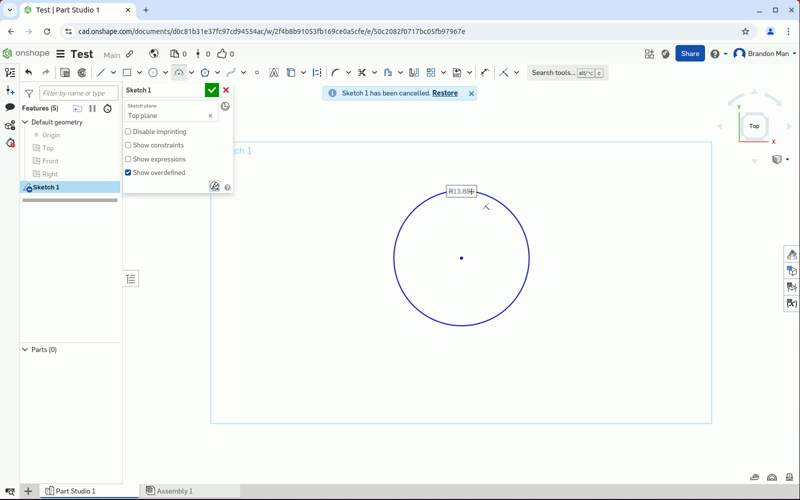
mouse_move(451, 191)
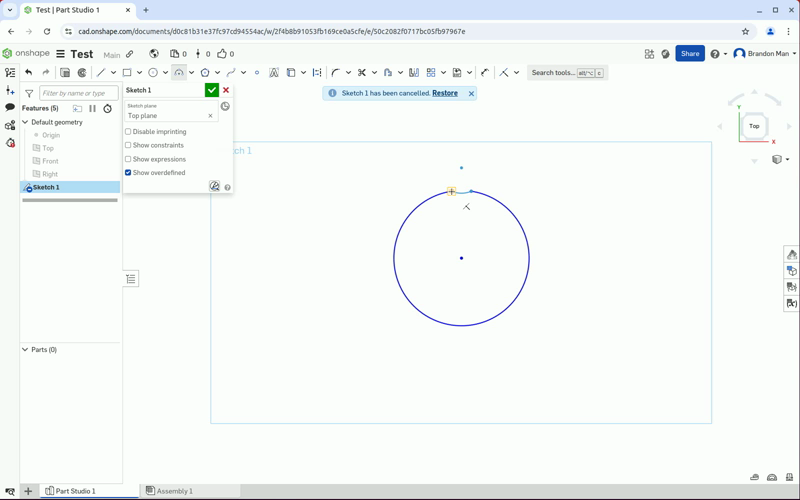
click(451, 191)
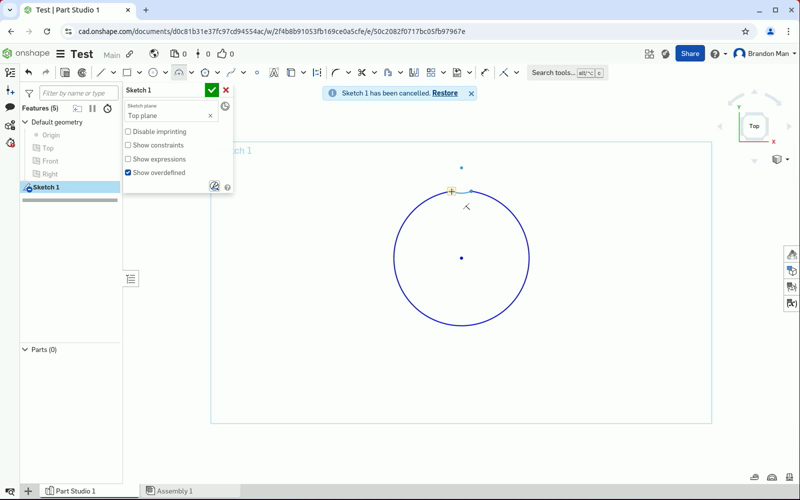
key_down(shift)
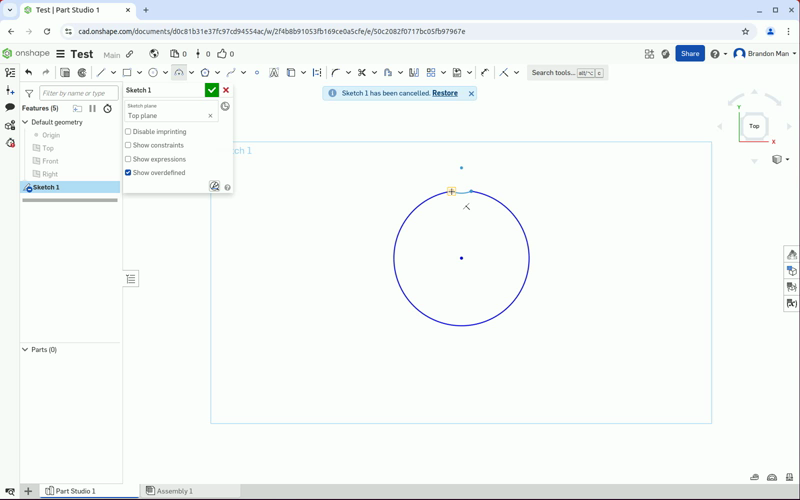
mouse_move(461, 170)
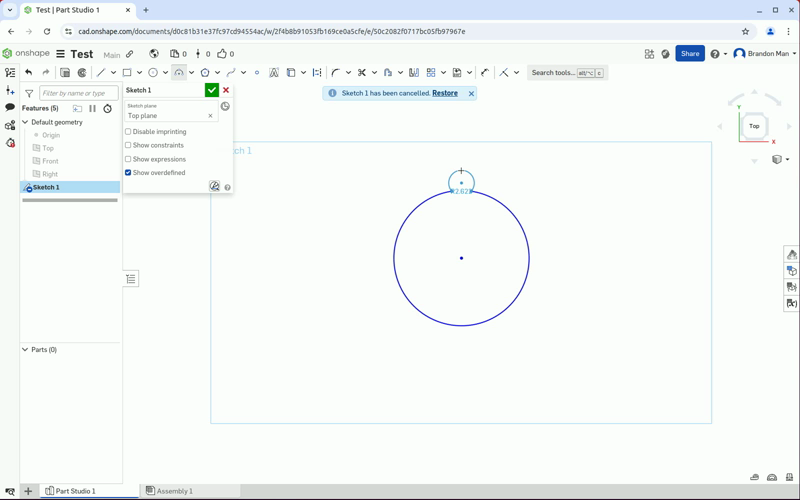
click(461, 170)
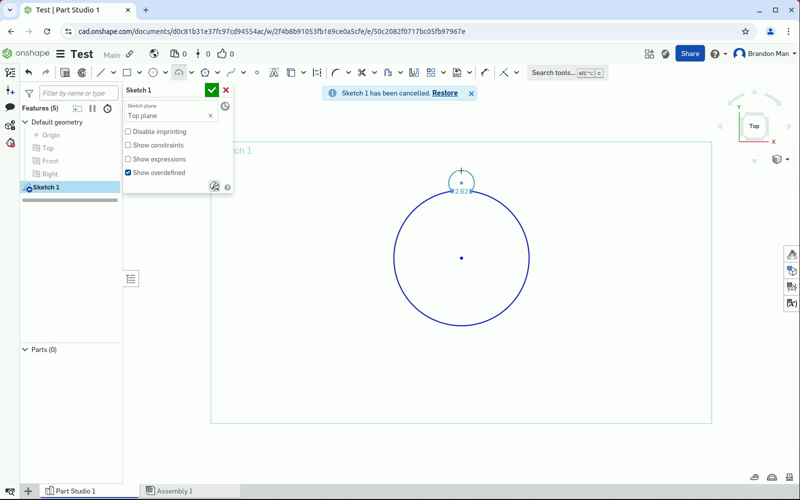
key_up(shift)
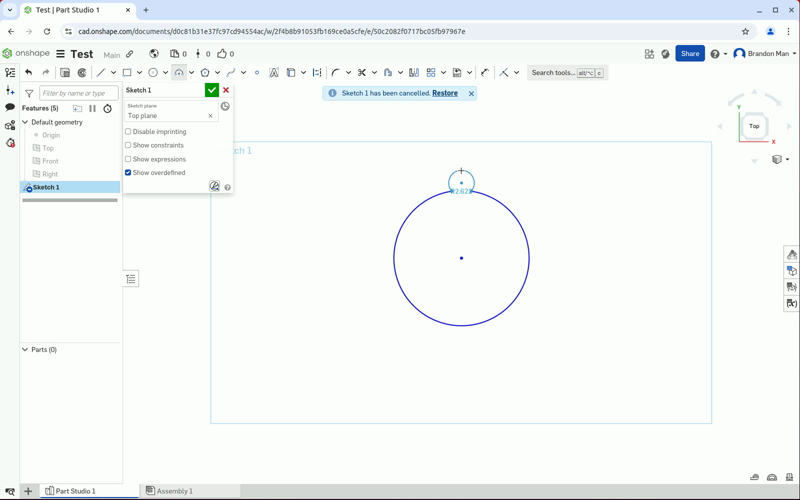
key(esc)
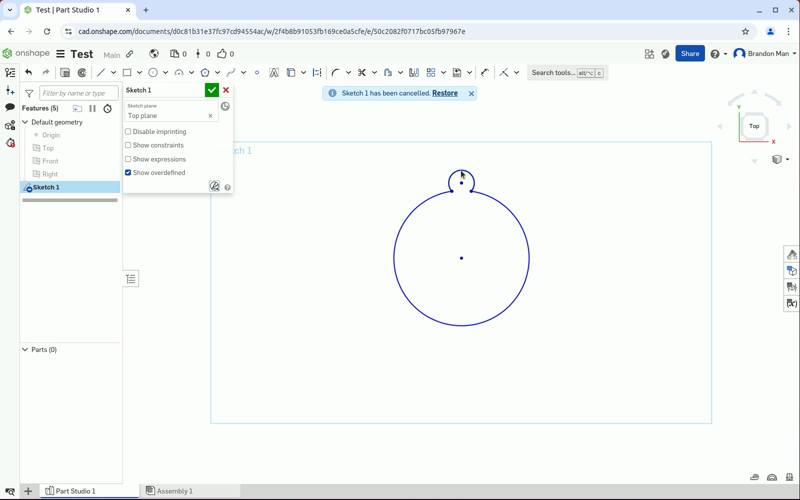
key(c)
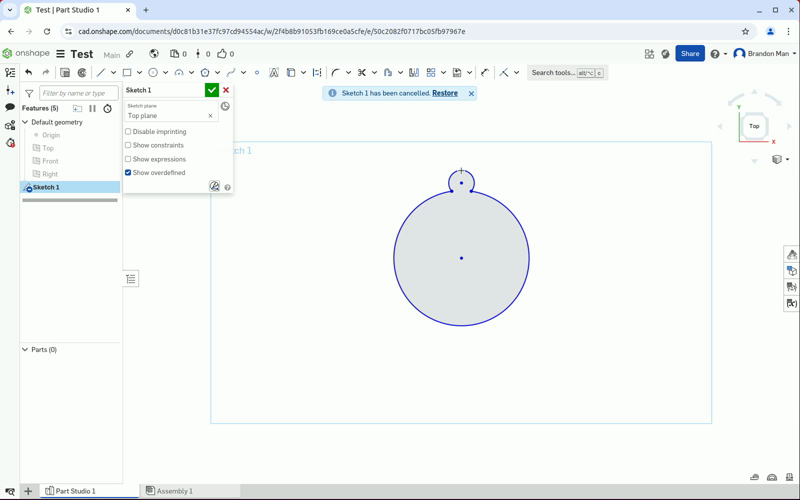
key_down(shift)
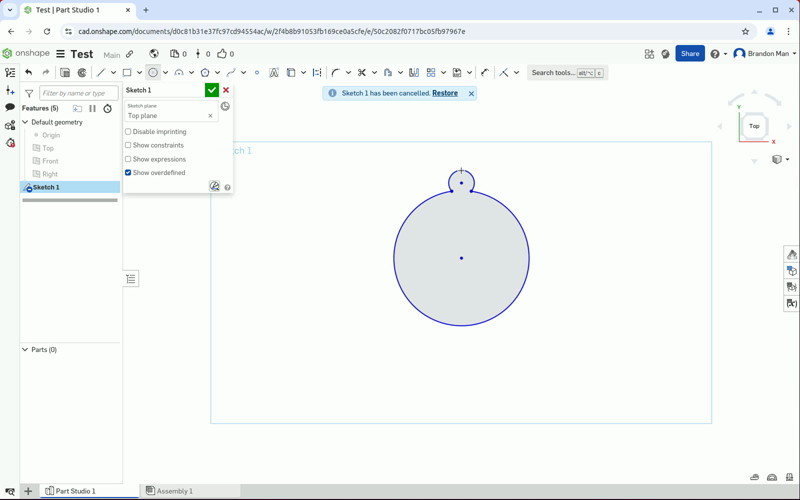
mouse_move(460, 253)
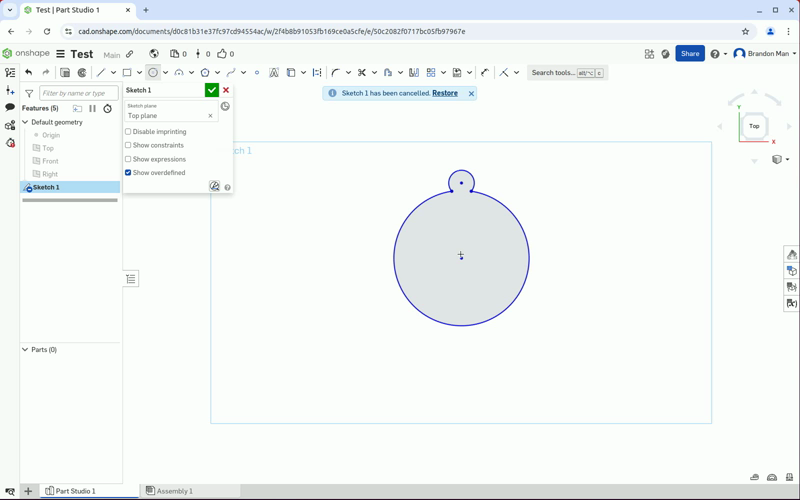
click(460, 253)
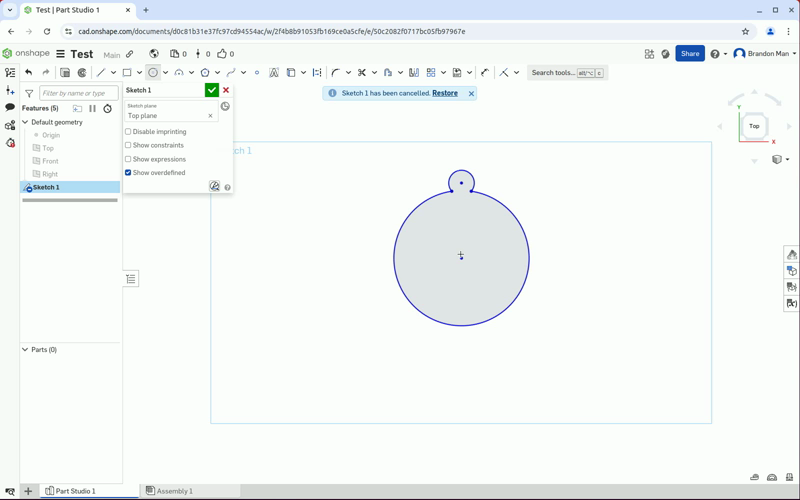
key_up(shift)
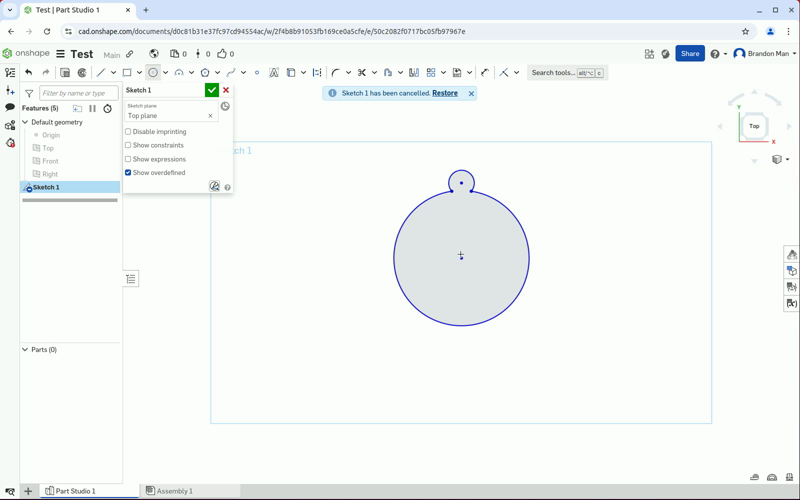
mouse_move(517, 253)
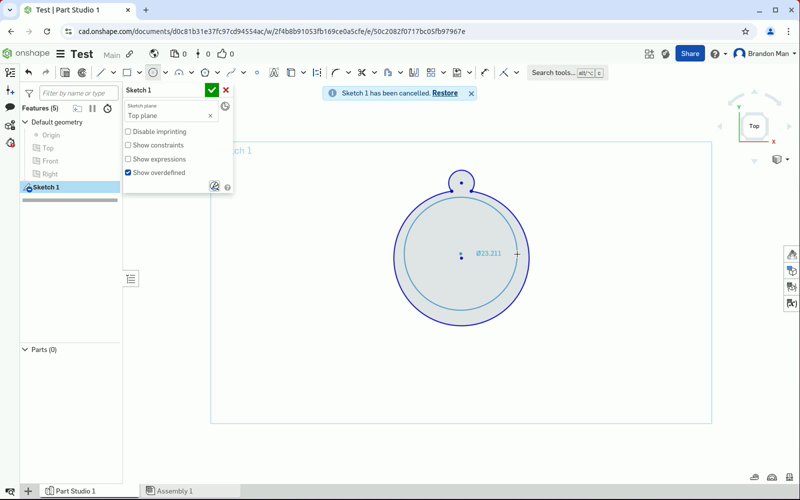
click(517, 253)
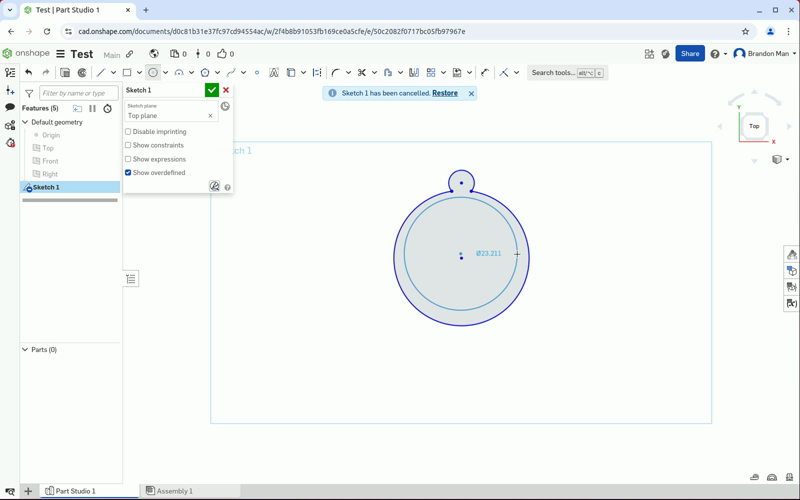
key(esc)
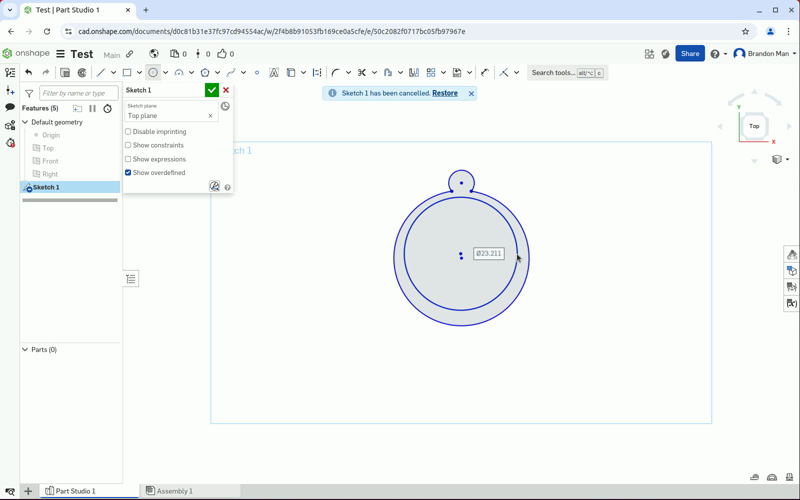
key(c)
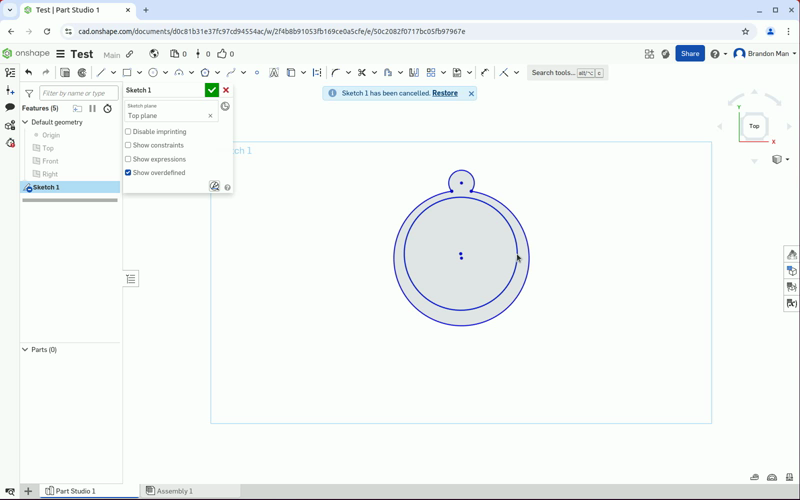
key_down(shift)
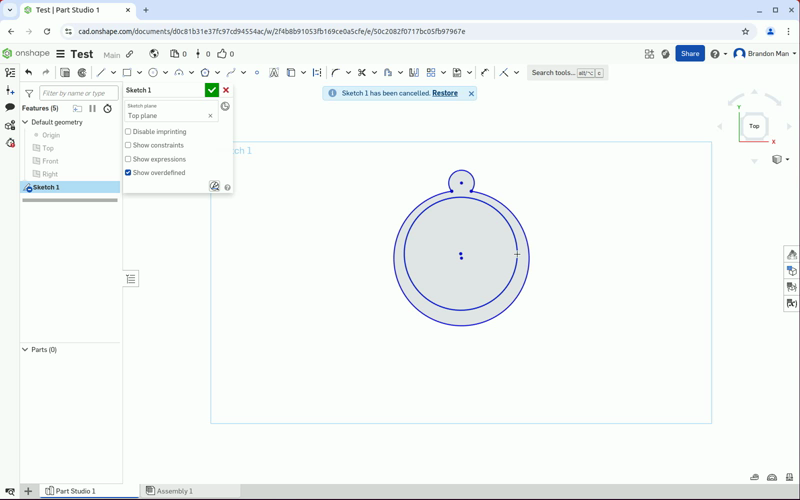
mouse_move(460, 183)
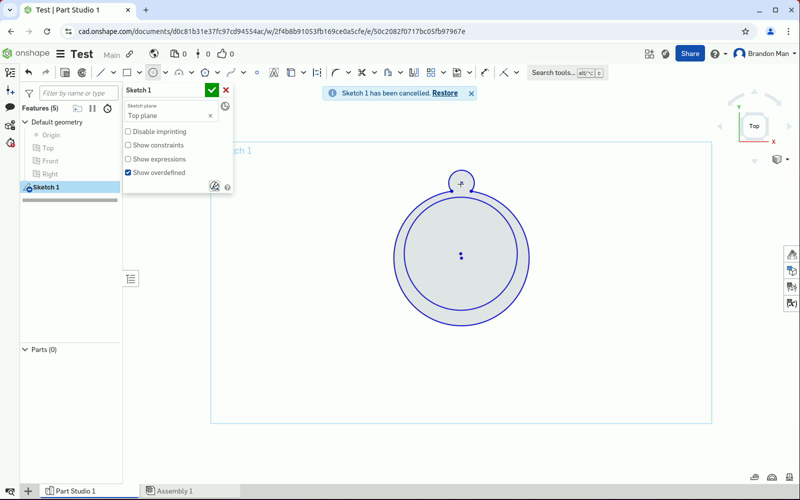
scroll(6)
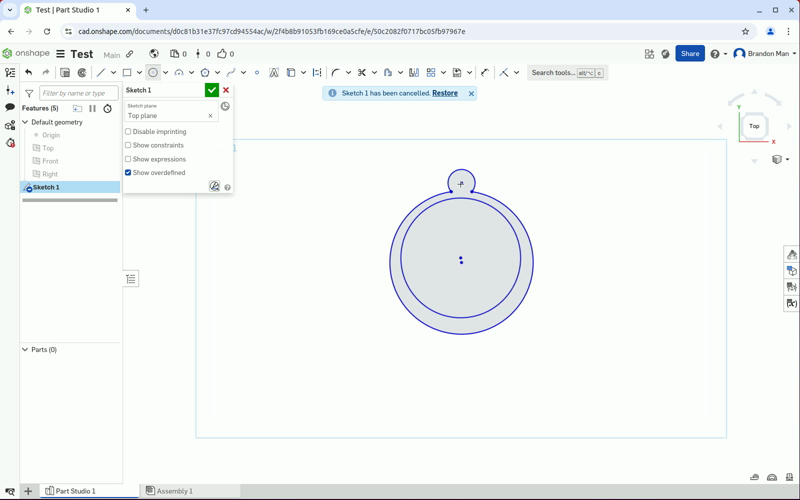
scroll(6)
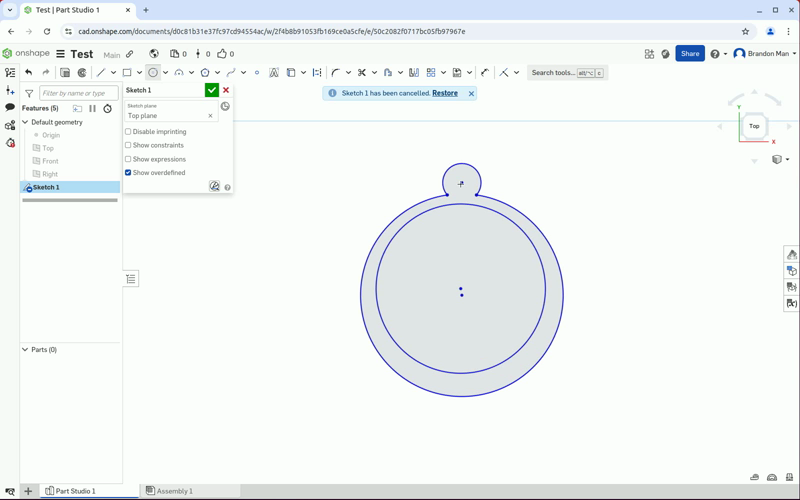
scroll(6)
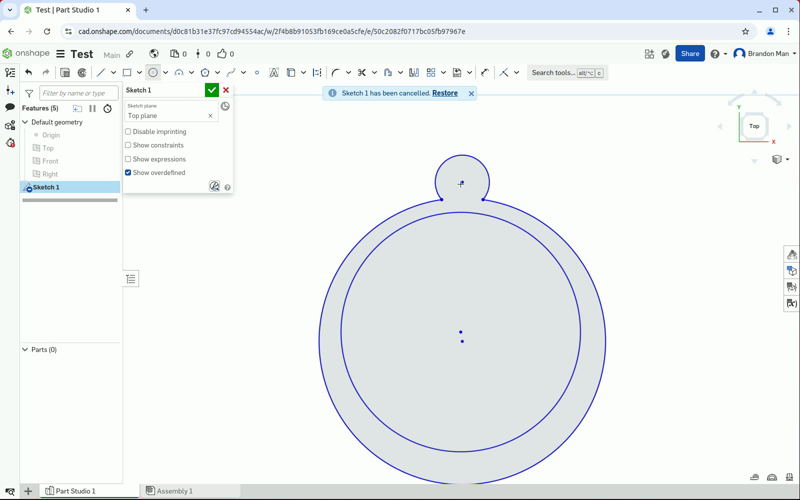
scroll(6)
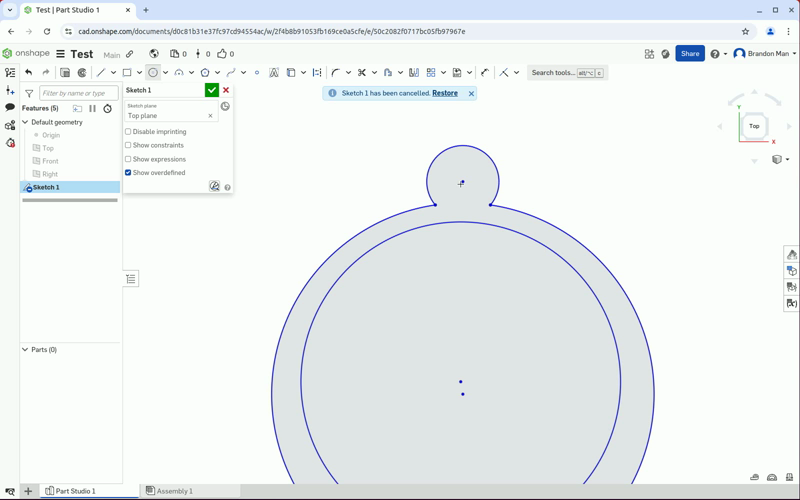
scroll(6)
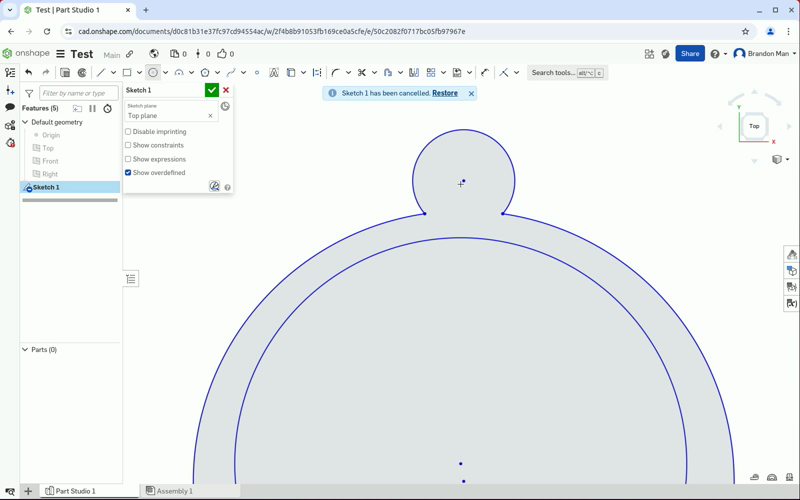
scroll(6)
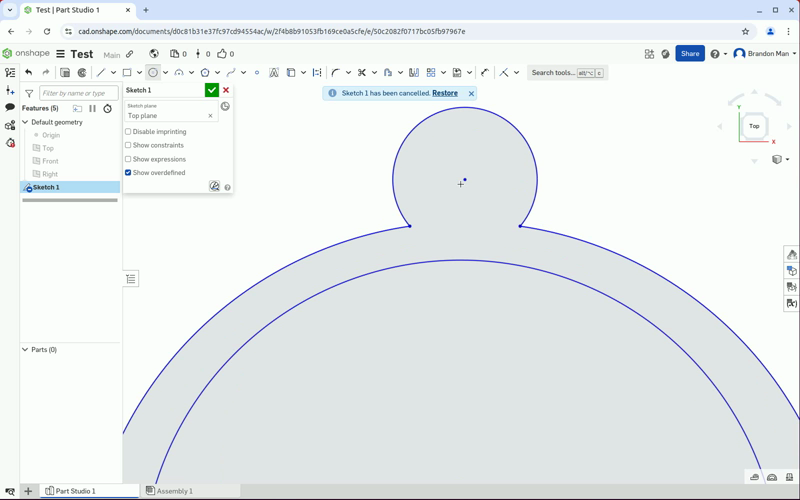
scroll(6)
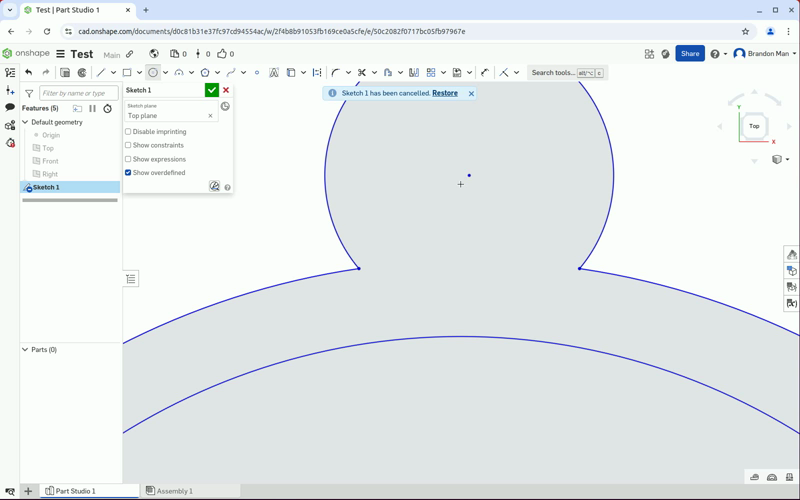
click(460, 183)
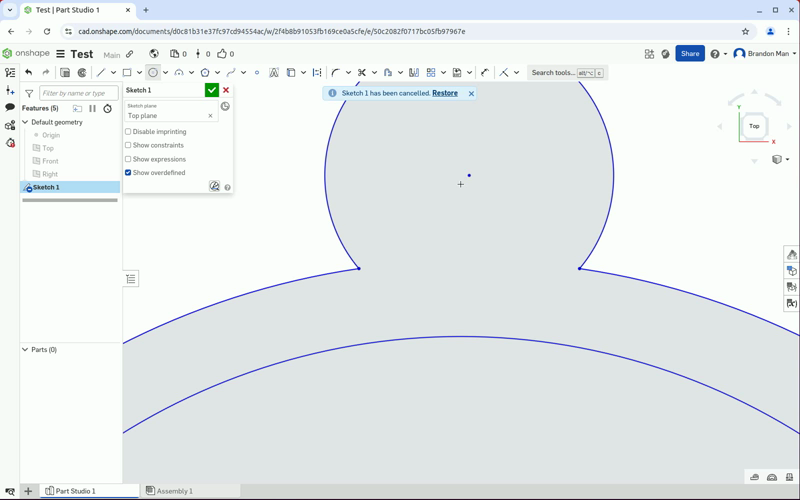
scroll(-6)
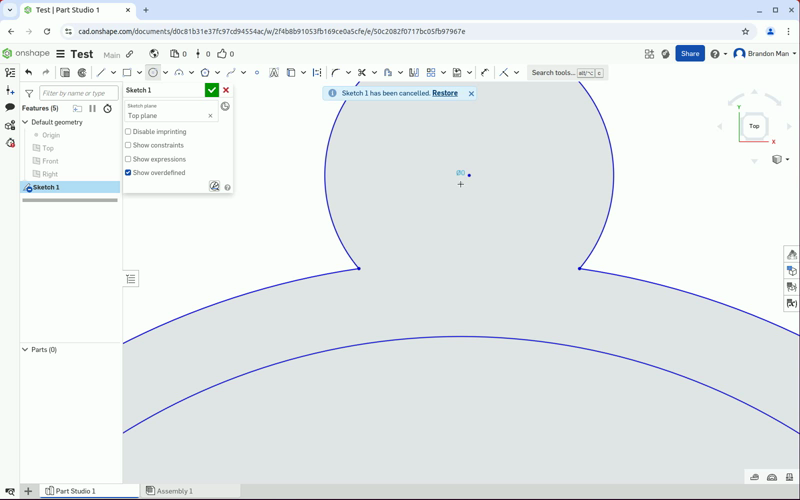
scroll(-6)
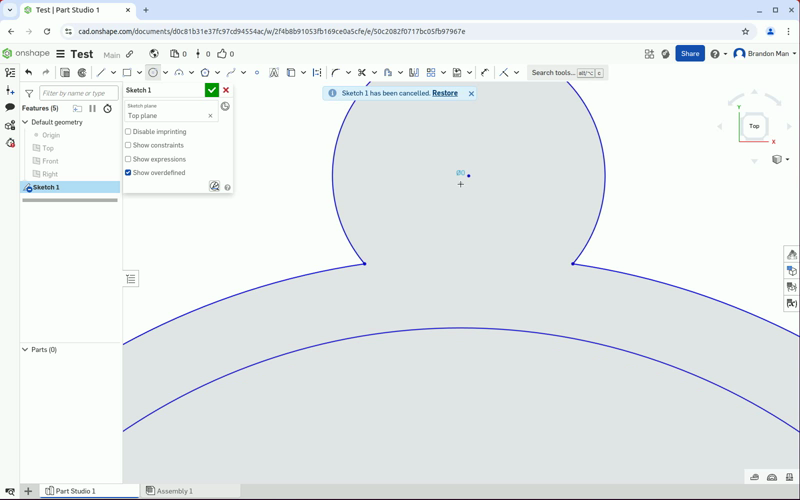
scroll(-6)
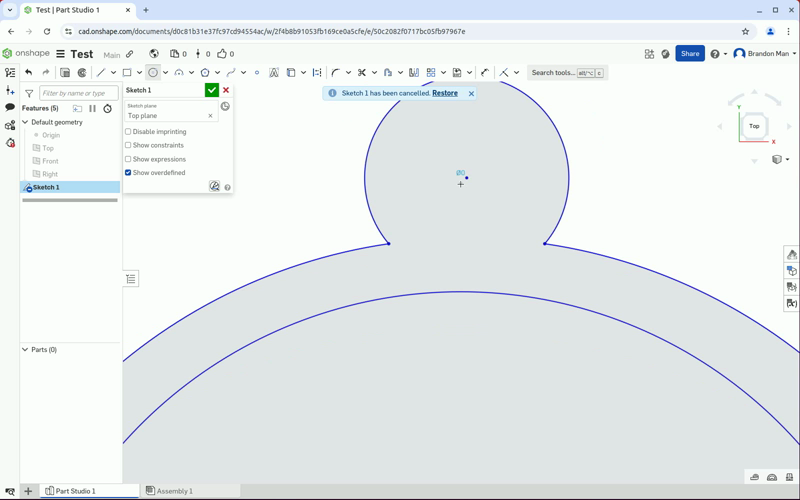
scroll(-6)
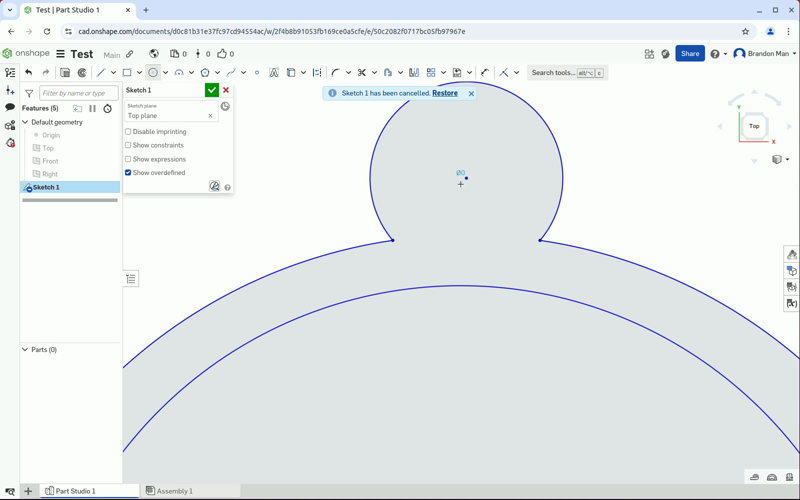
scroll(-6)
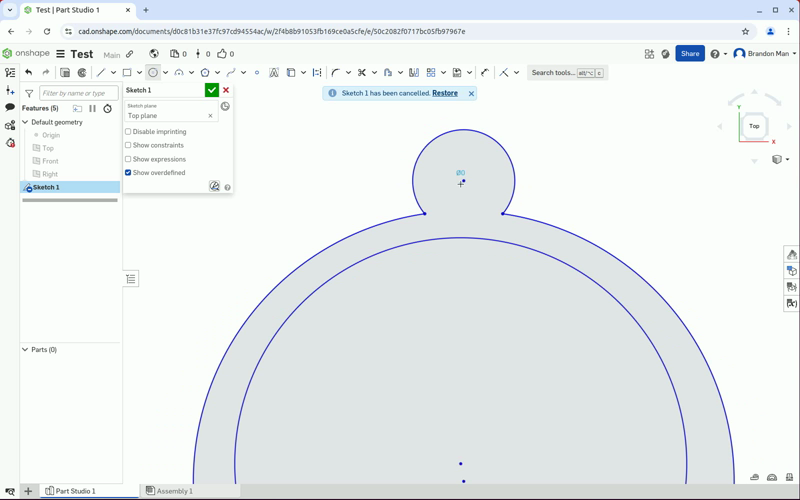
scroll(-6)
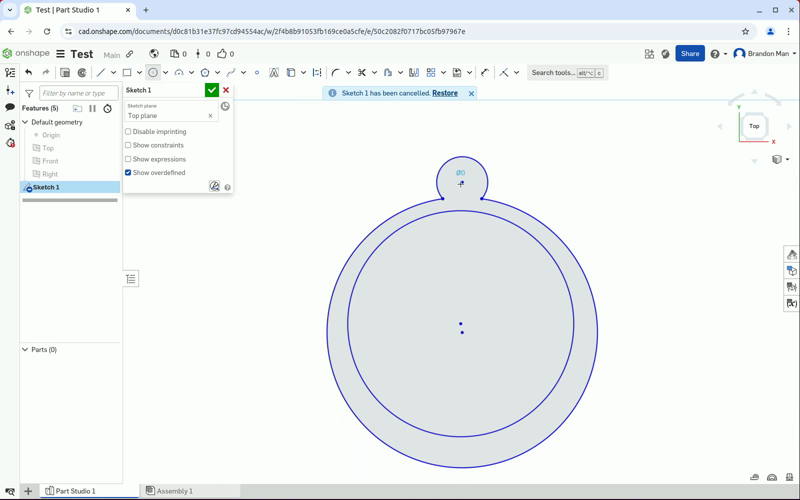
scroll(-6)
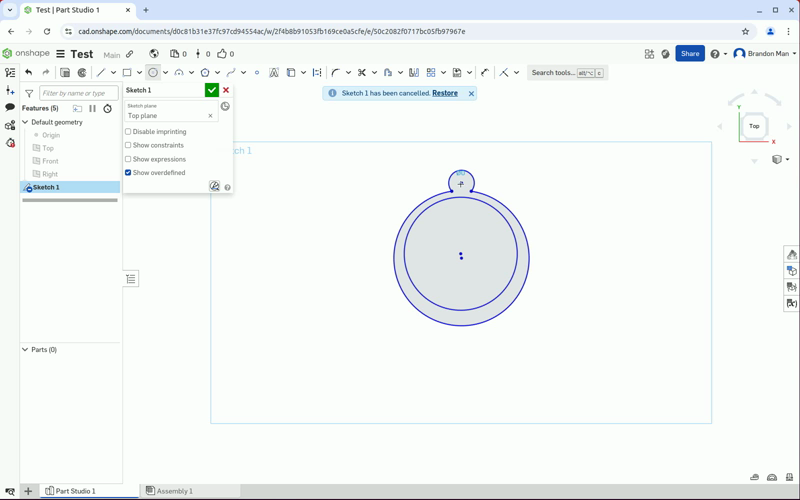
key_up(shift)
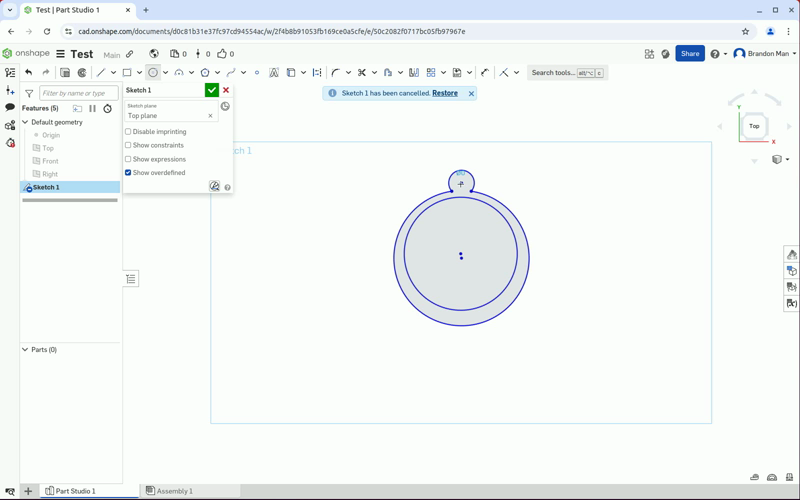
mouse_move(468, 183)
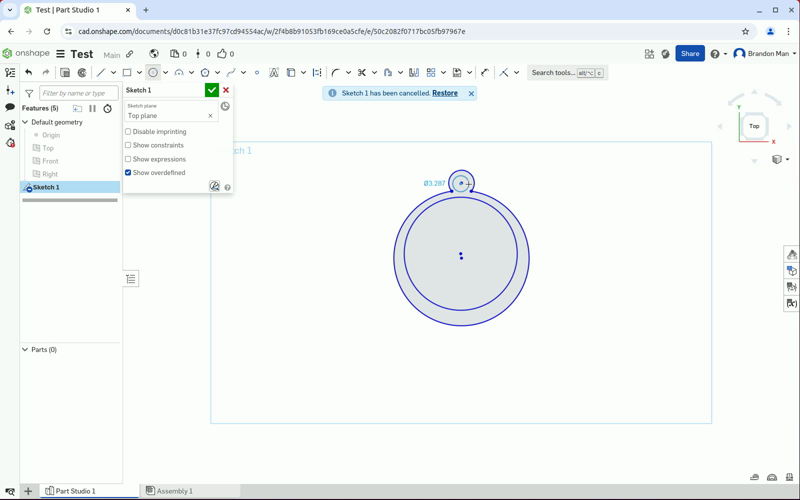
click(468, 183)
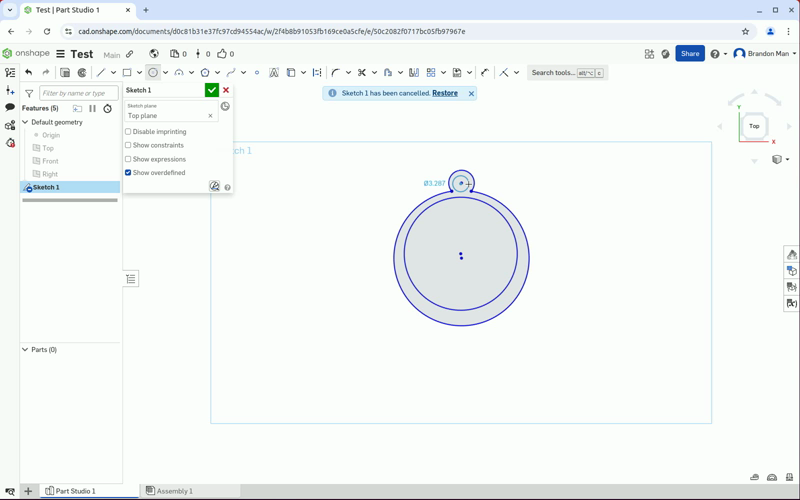
key(esc)
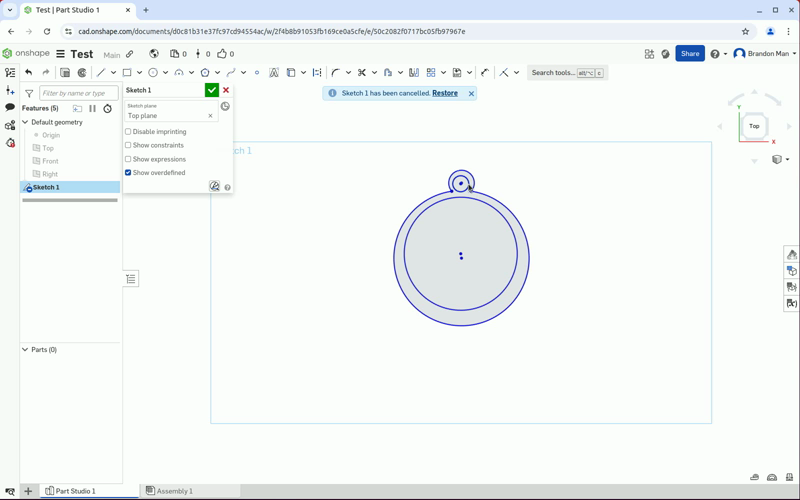
mouse_move(484, 316)
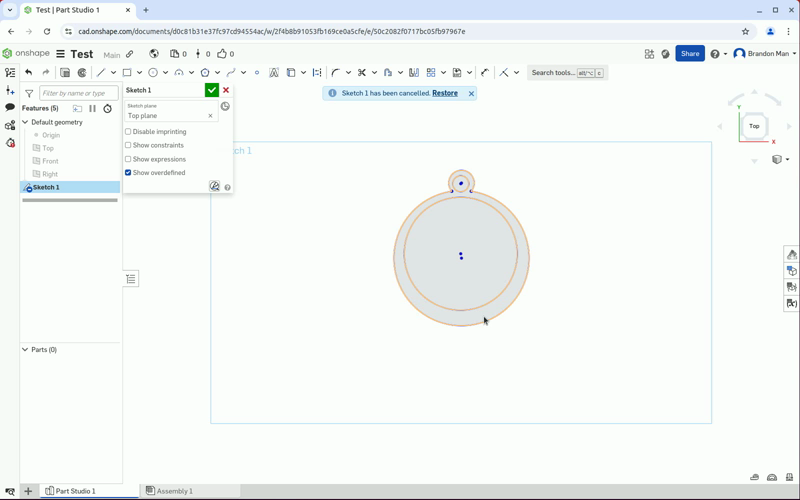
click(484, 316)
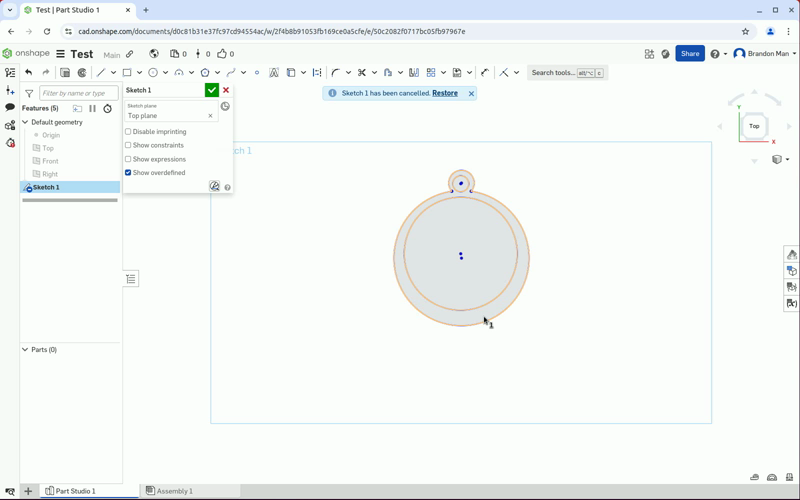
mouse_move(73, 352)
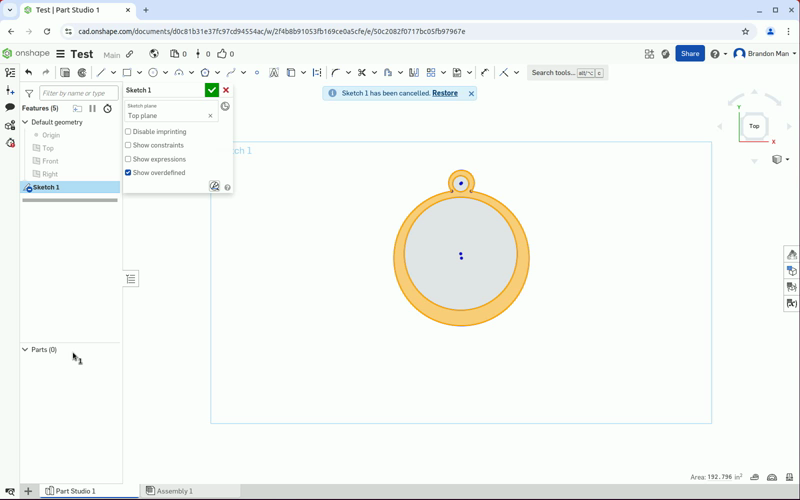
key(shift+y)
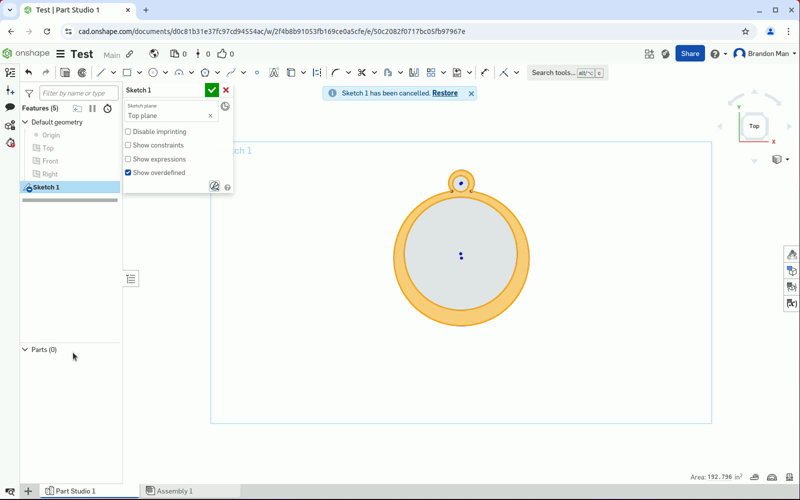
key(shift+e)
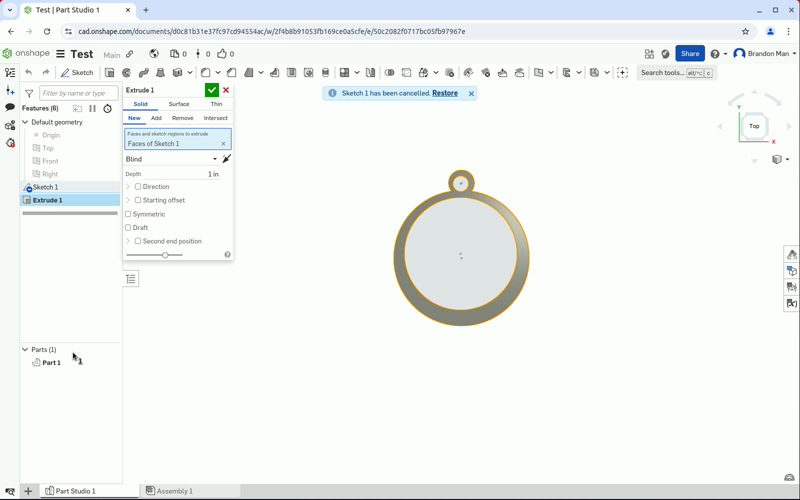
mouse_move(143, 106)
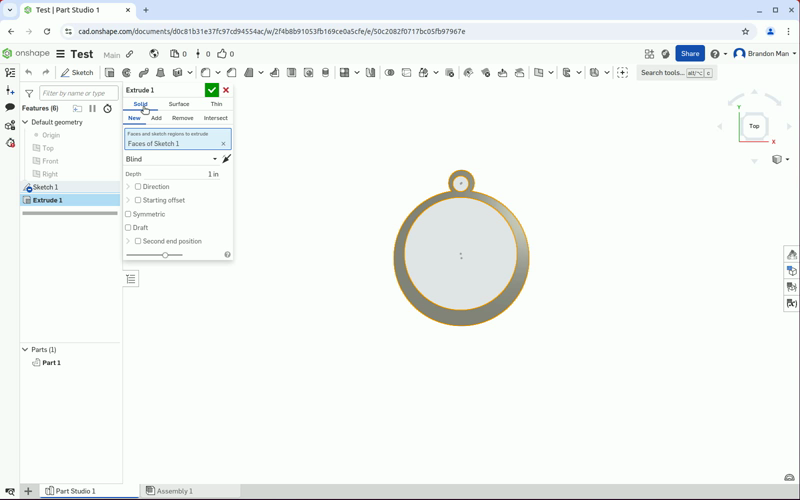
click(143, 106)
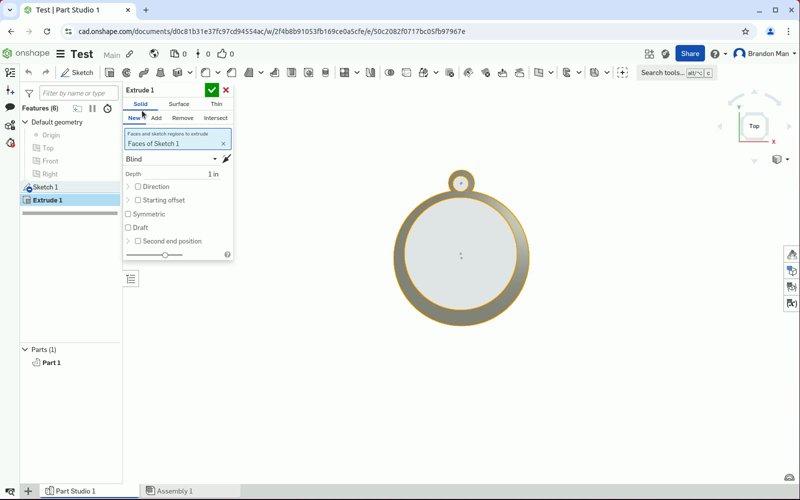
mouse_move(137, 120)
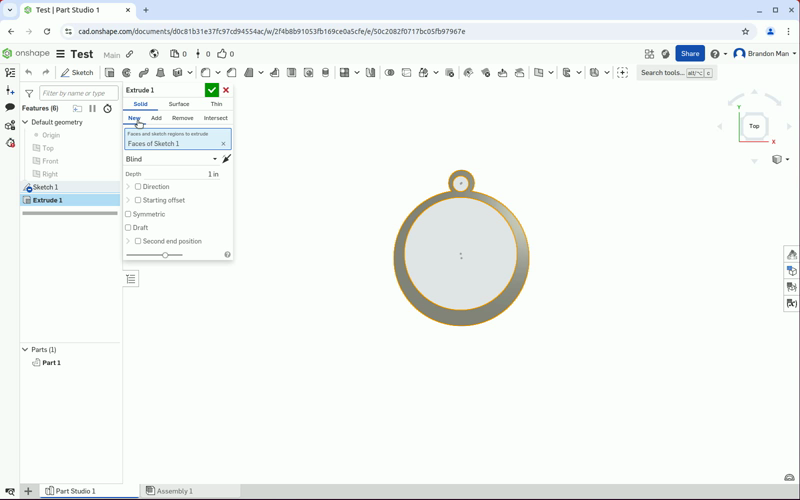
click(137, 120)
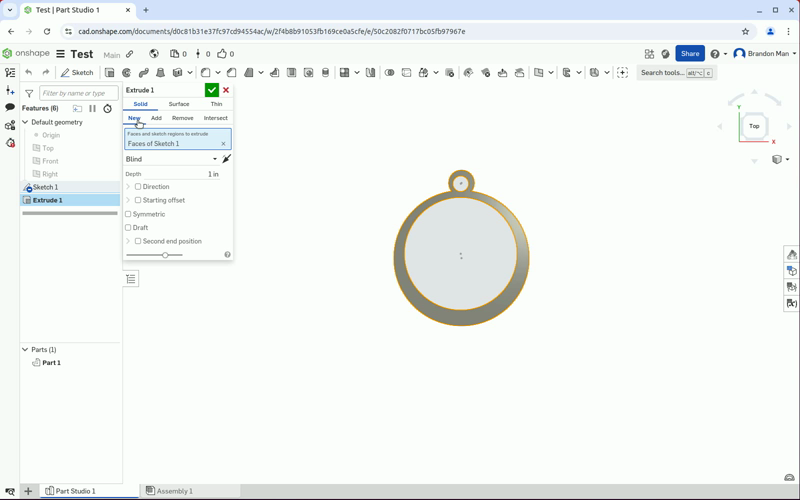
key(tab, 4)
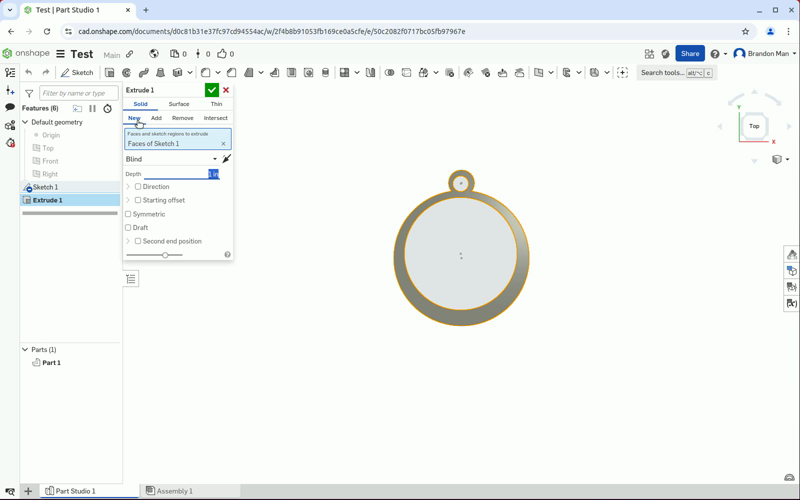
text(2.889)
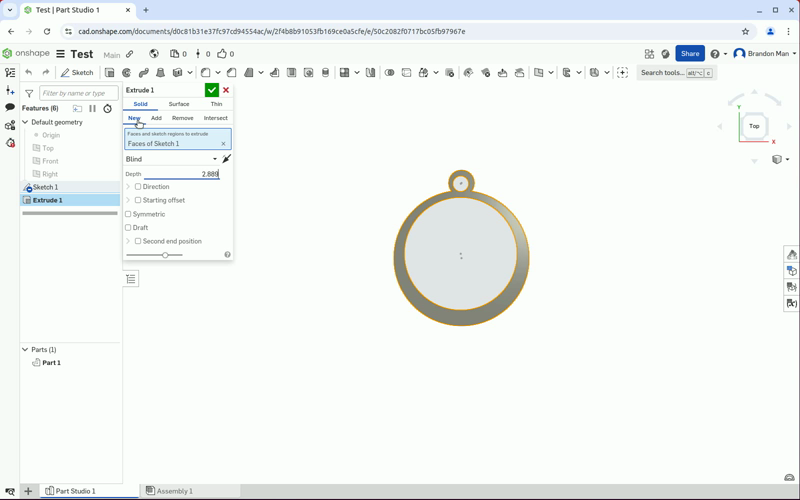
key(enter)
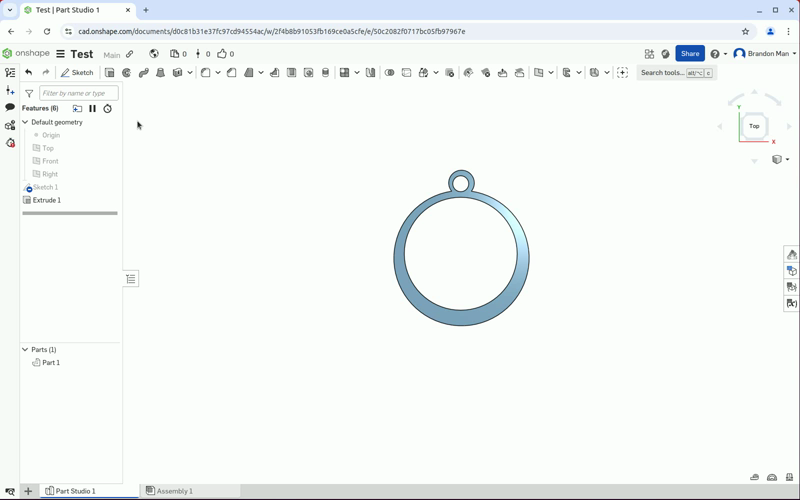
key(shift+h)
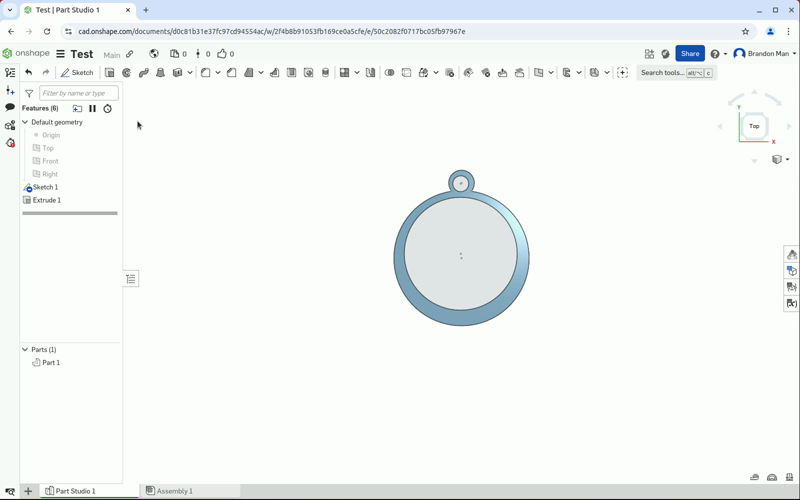
key(shift+h)
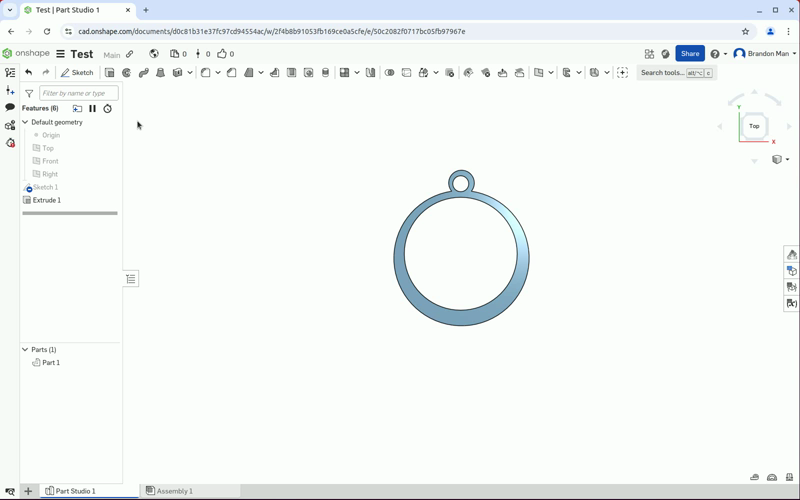
mouse_move(73, 189)
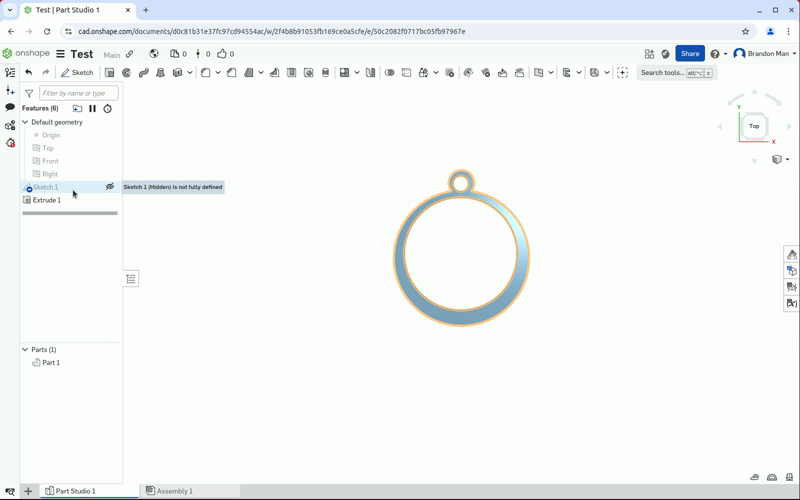
click(73, 189)
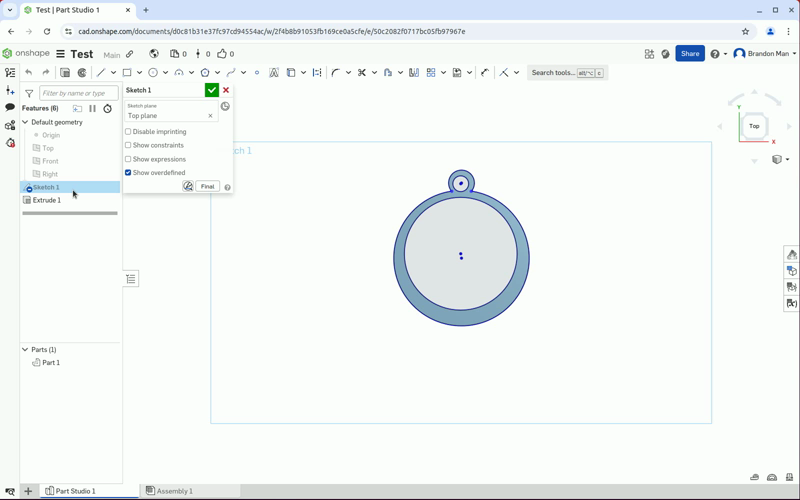
mouse_move(229, 92)
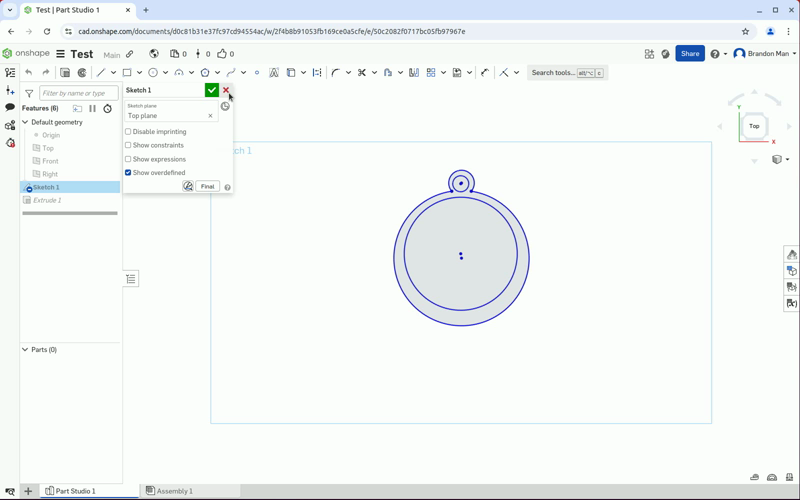
click(229, 92)
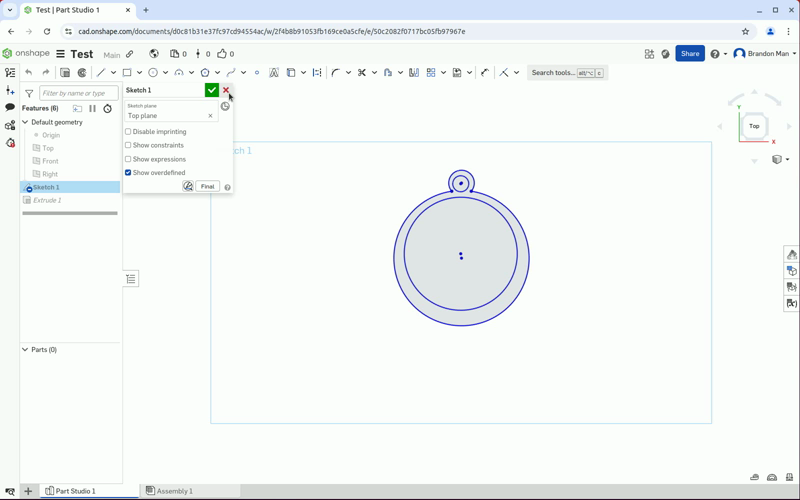
key(shift+s)
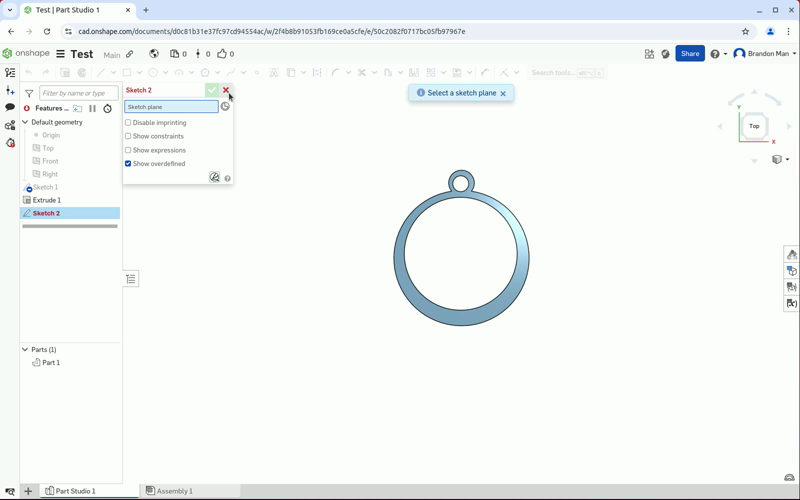
mouse_move(73, 150)
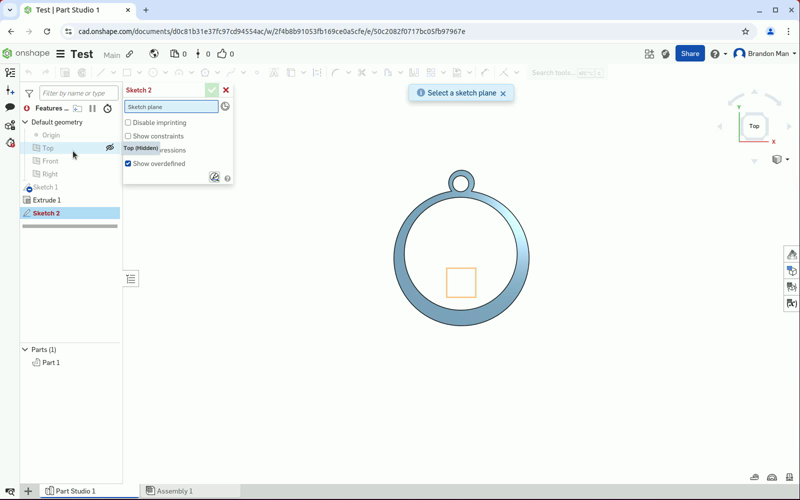
click(73, 150)
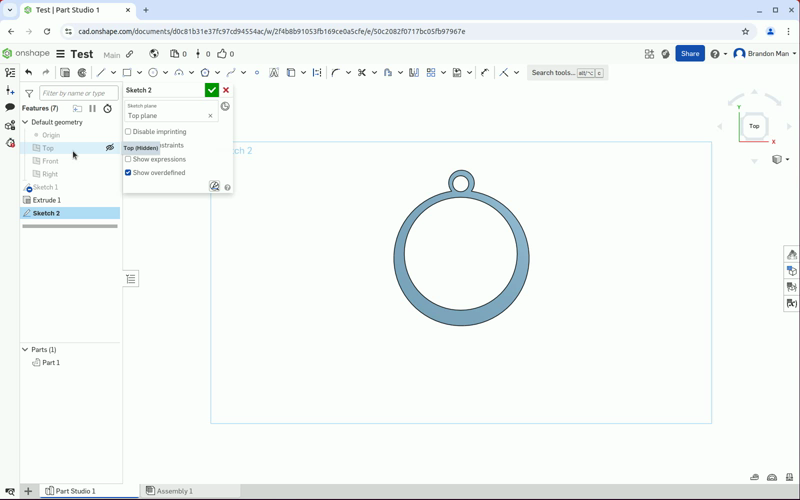
mouse_move(73, 352)
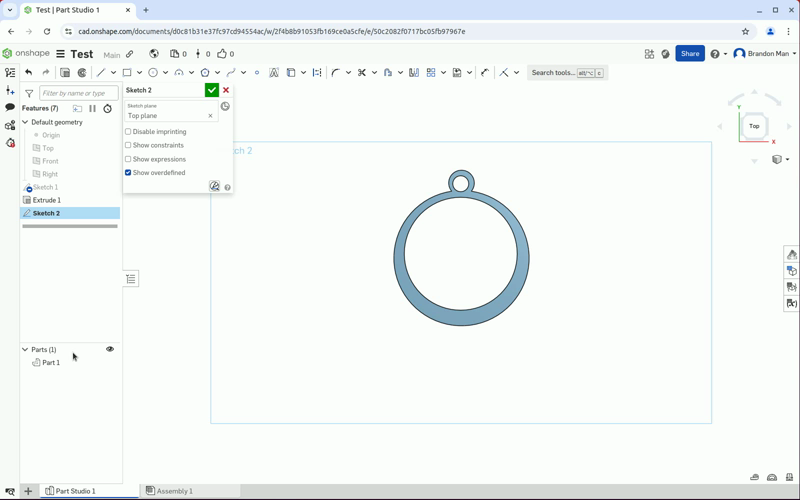
key(y)
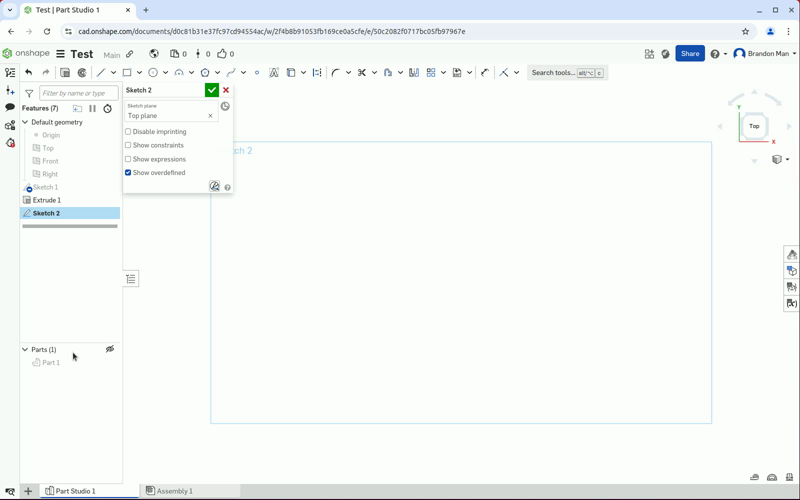
key(c)
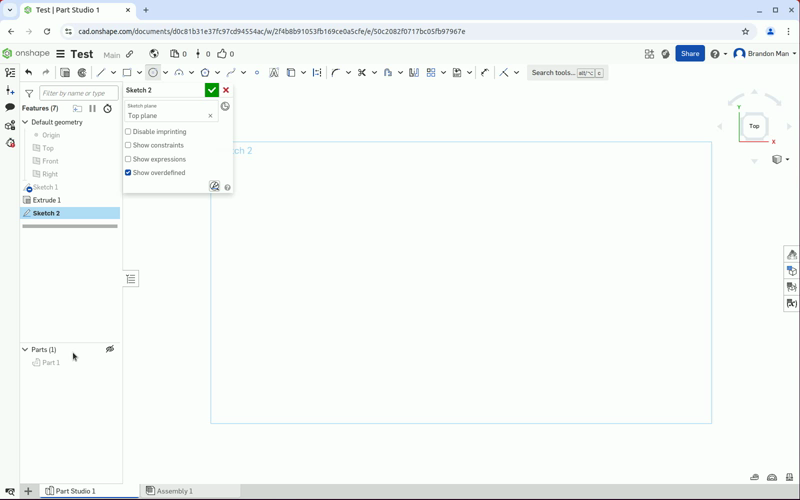
key_down(shift)
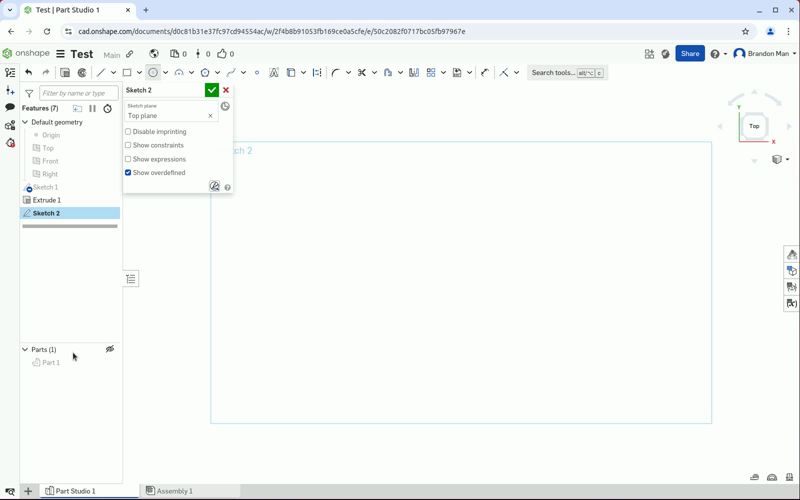
mouse_move(461, 253)
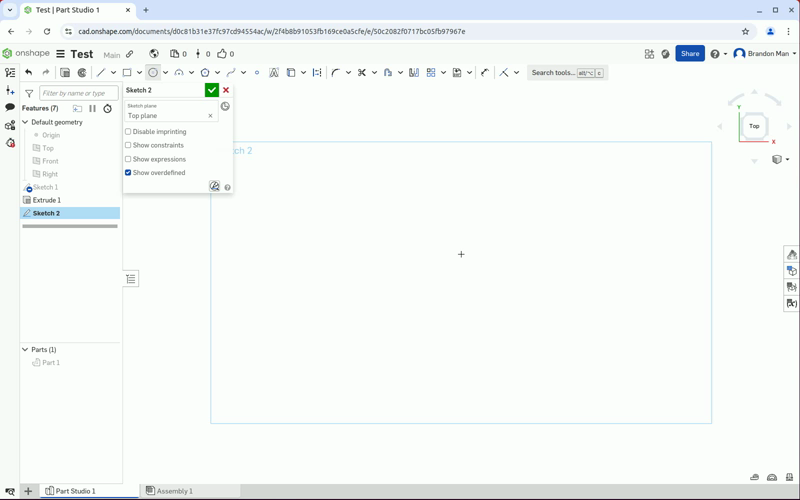
click(461, 253)
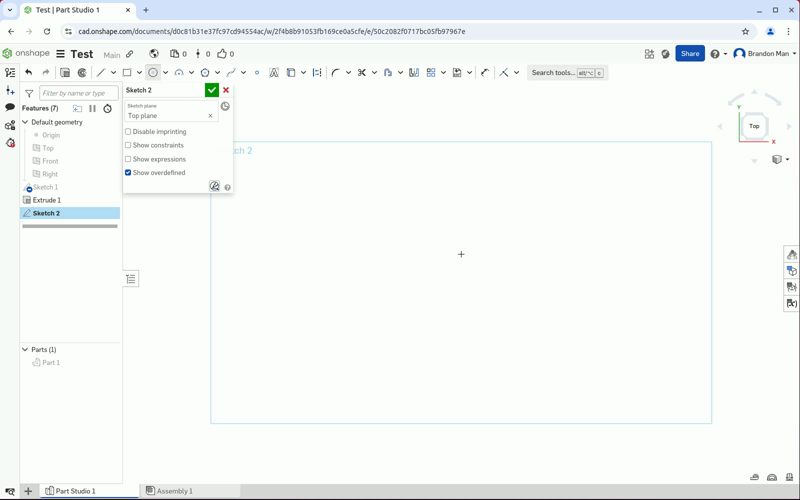
key_up(shift)
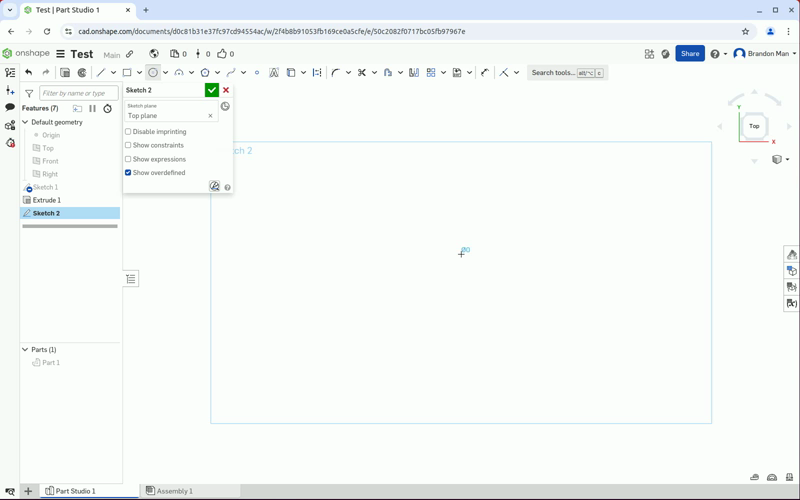
mouse_move(518, 253)
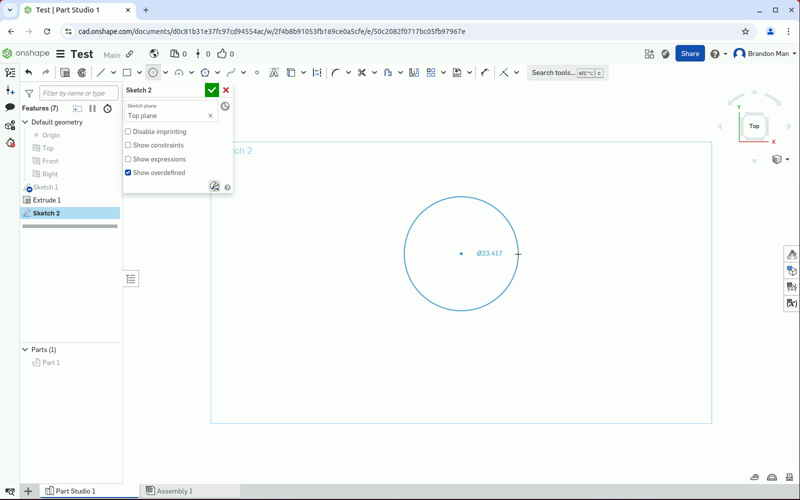
click(518, 253)
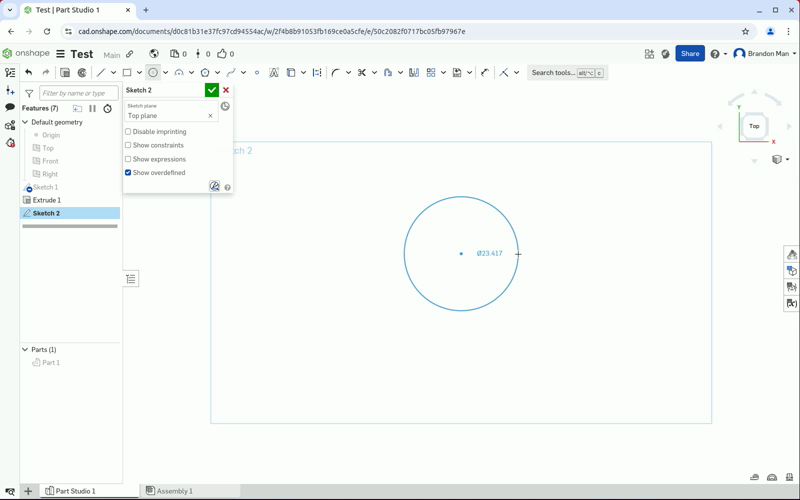
key(esc)
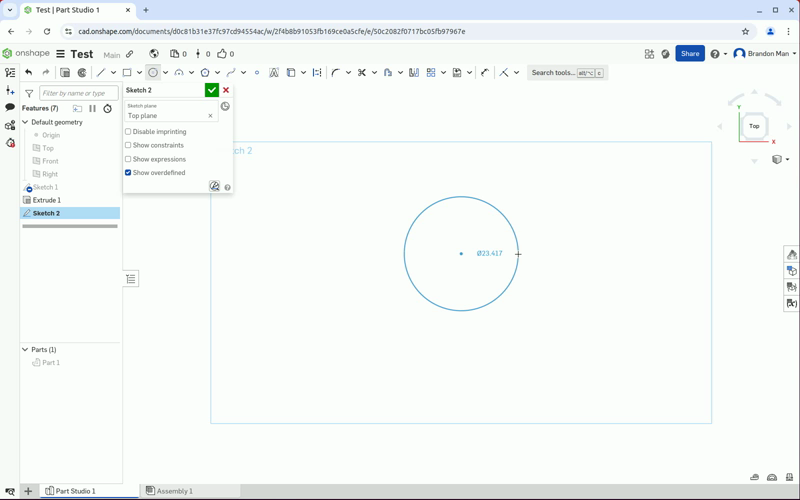
mouse_move(431, 266)
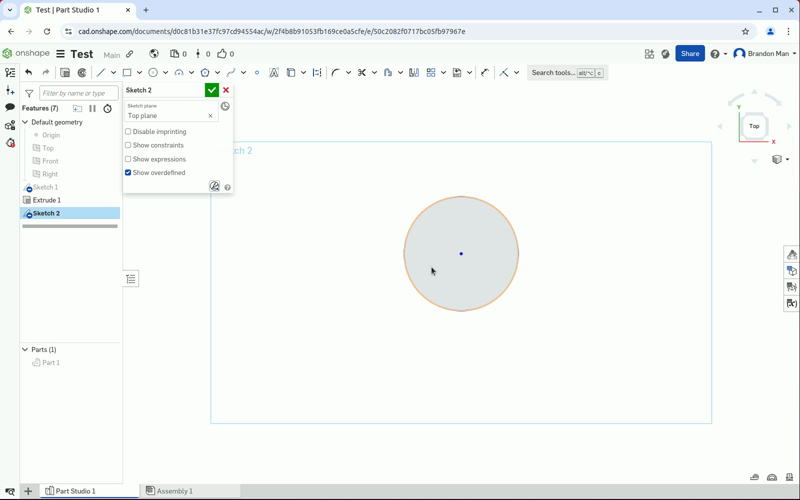
click(431, 266)
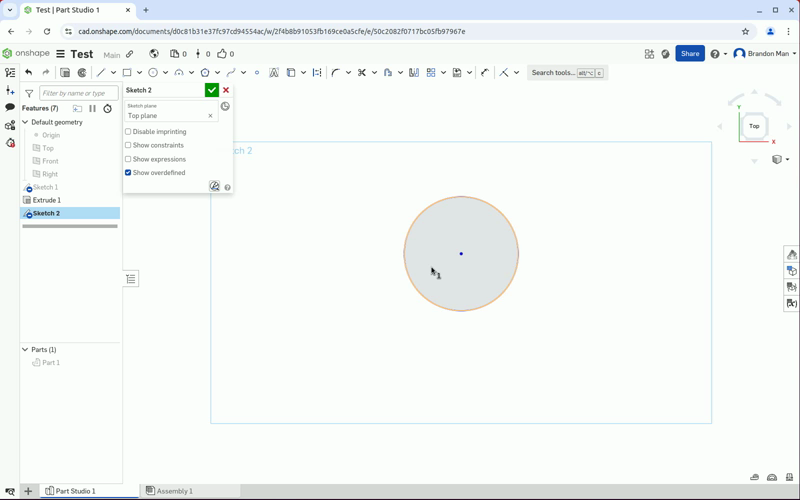
mouse_move(73, 352)
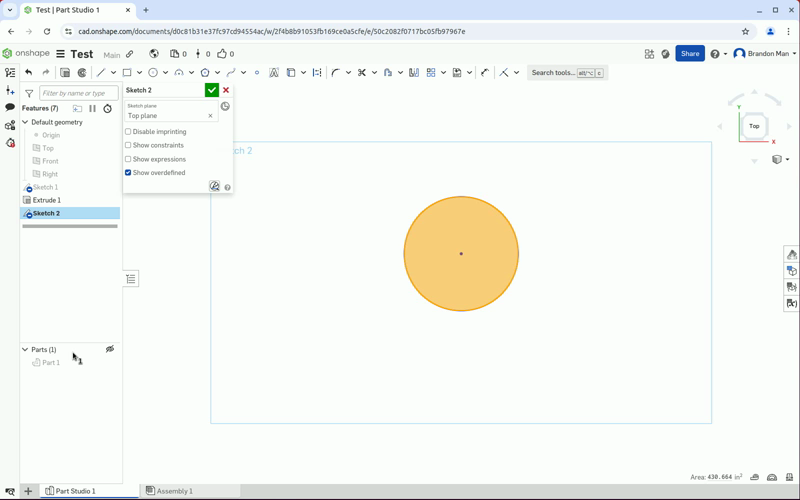
key(shift+y)
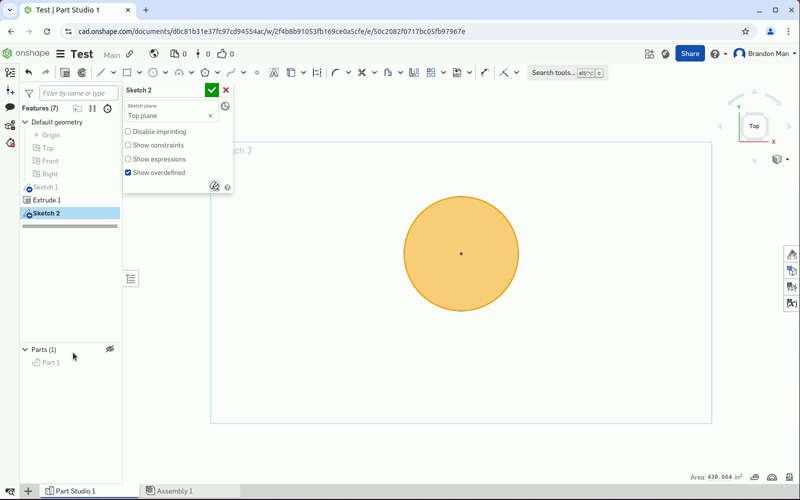
key(shift+e)
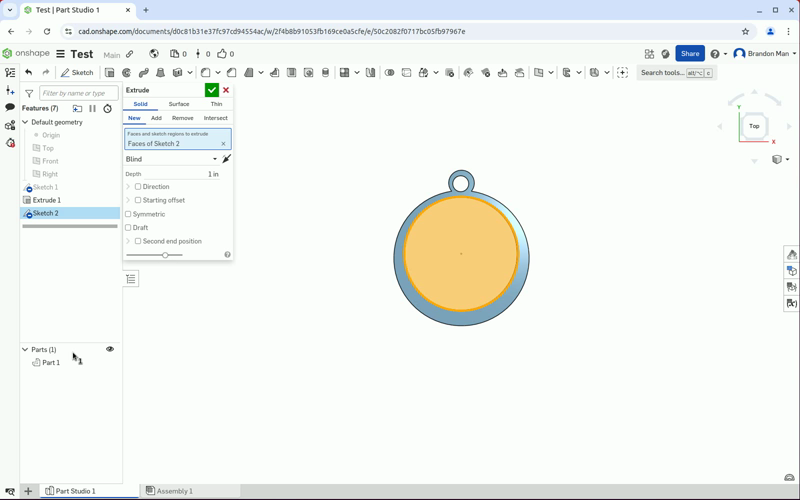
mouse_move(143, 106)
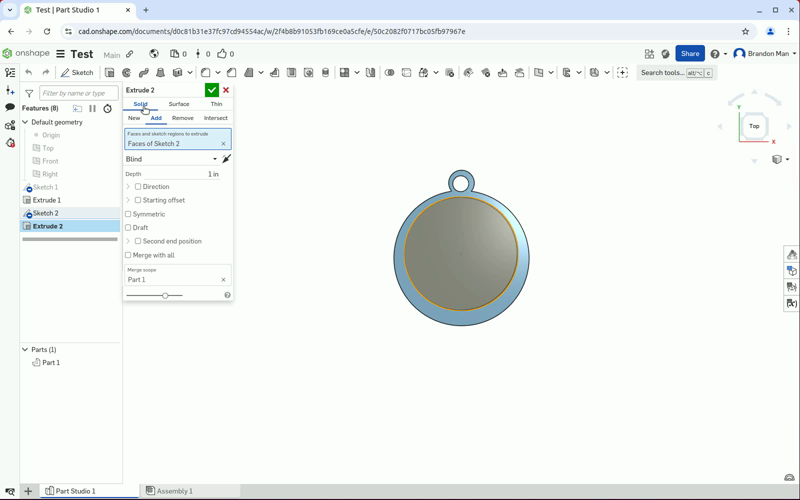
click(143, 106)
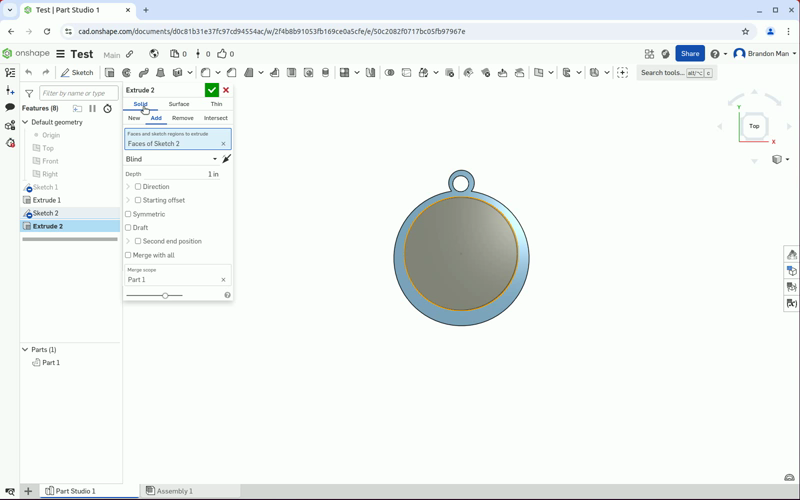
mouse_move(137, 120)
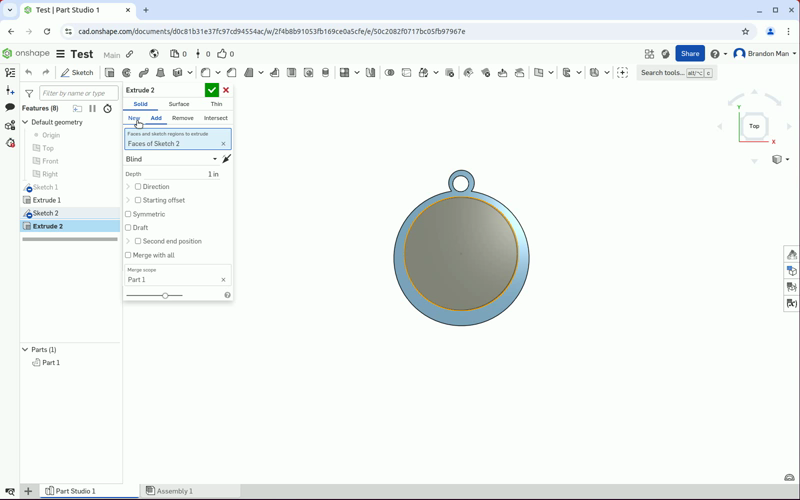
click(137, 120)
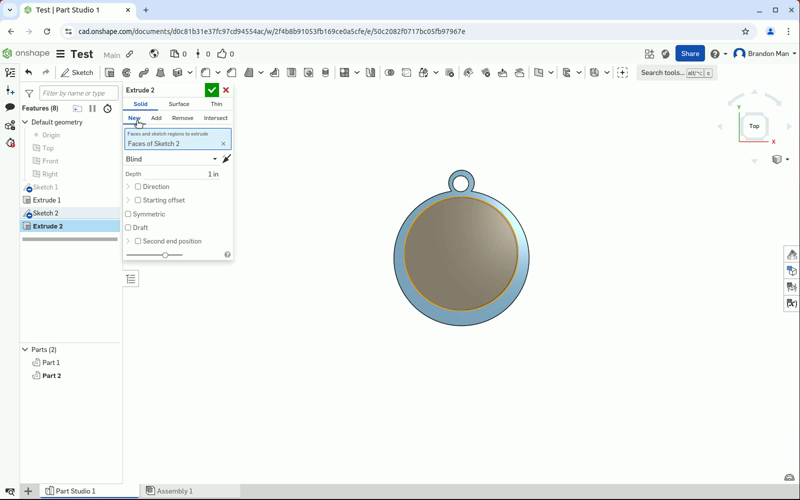
key(tab, 4)
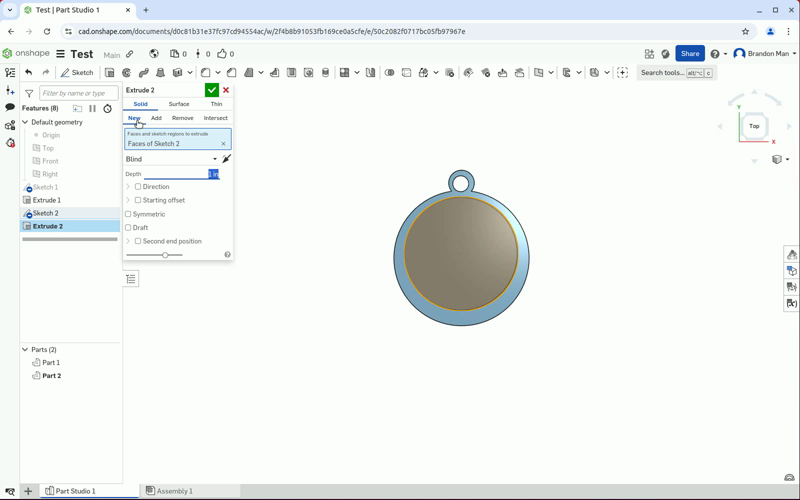
text(3.37)
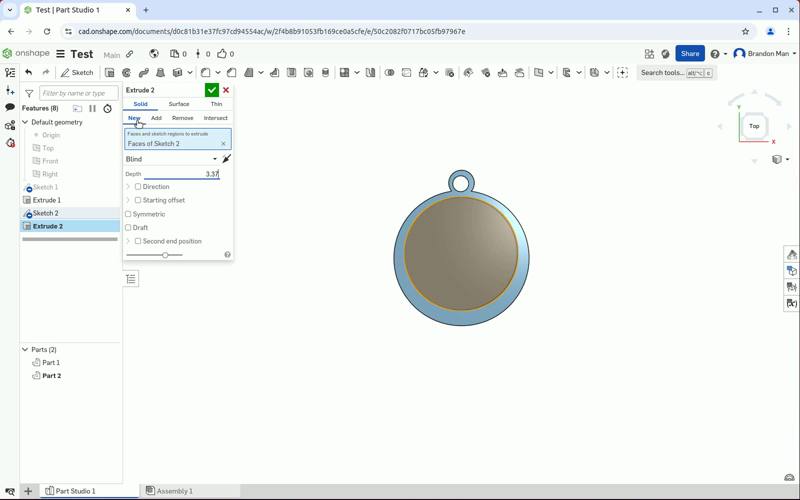
key(enter)
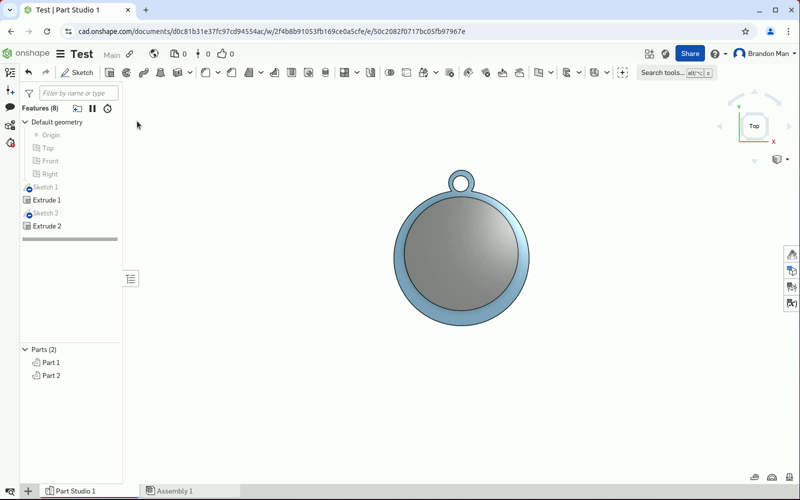
key(shift+h)
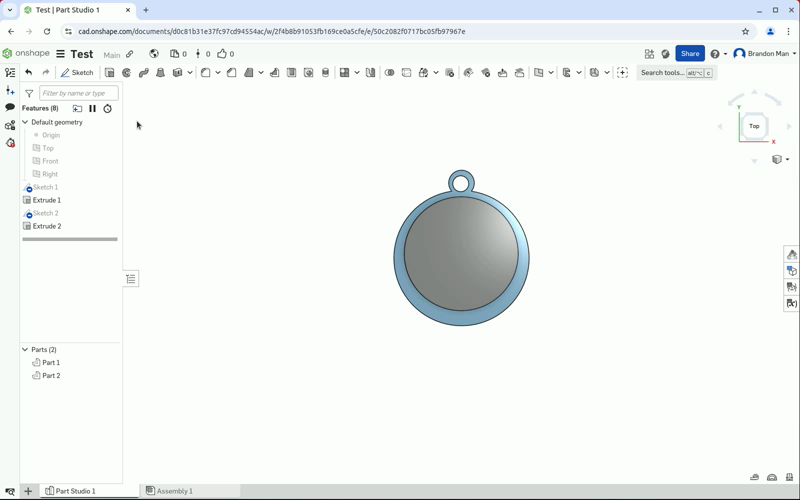
key(shift+h)
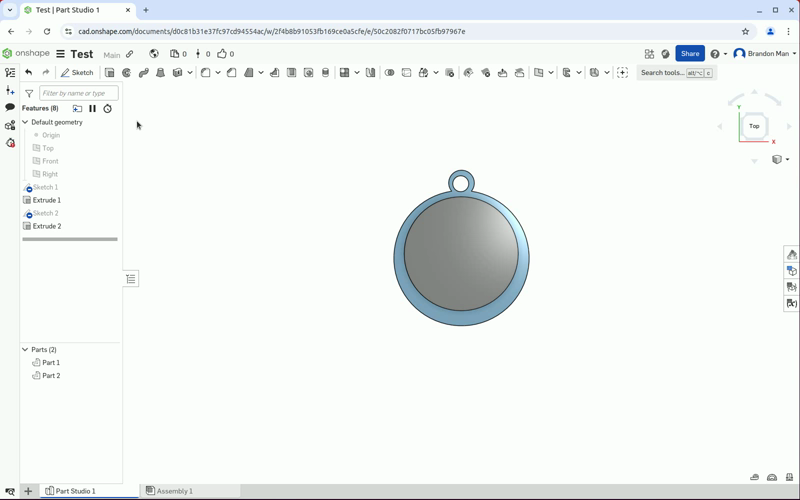
mouse_move(73, 189)
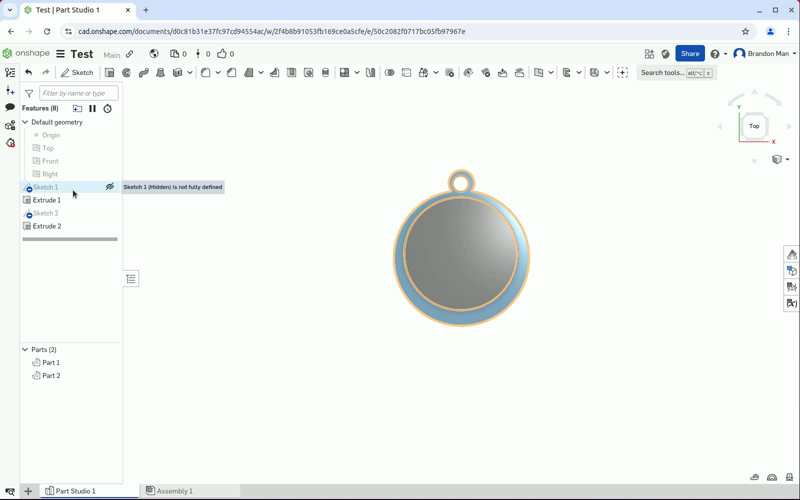
click(73, 189)
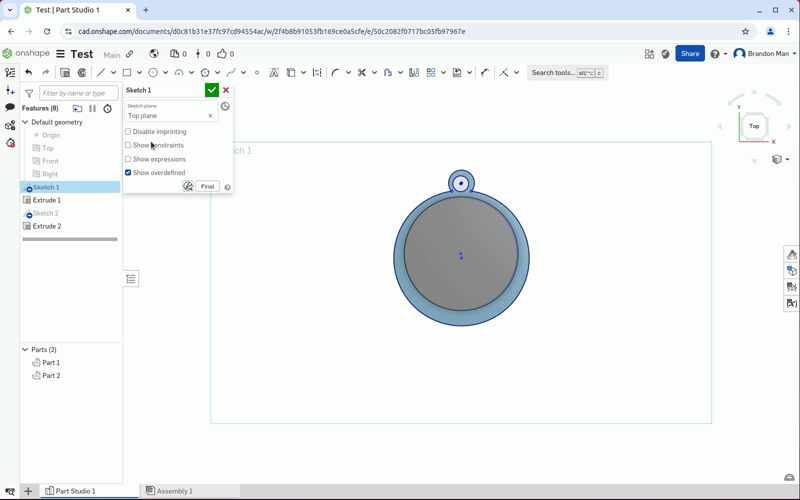
mouse_move(229, 92)
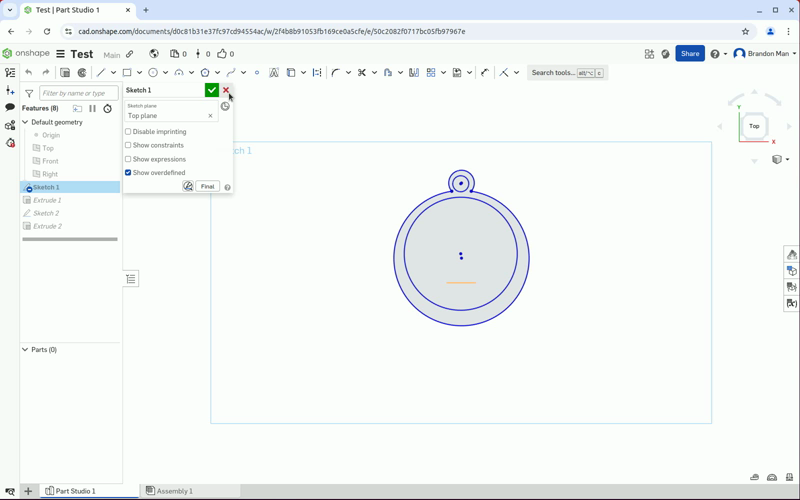
click(229, 92)
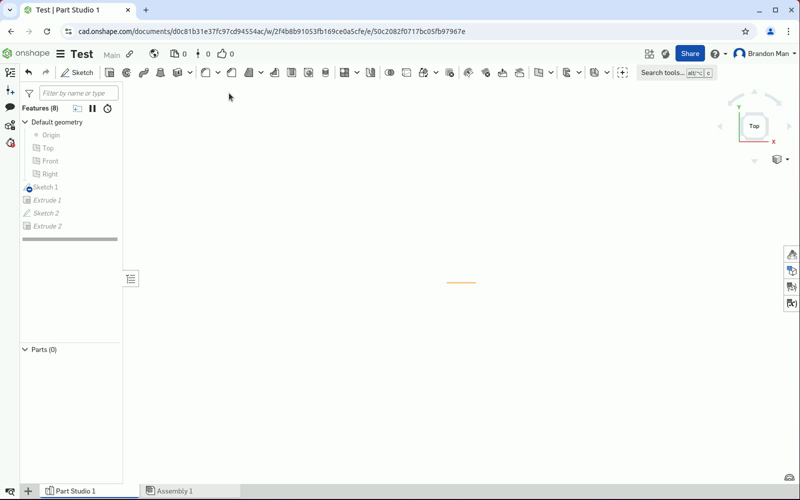
mouse_move(541, 75)
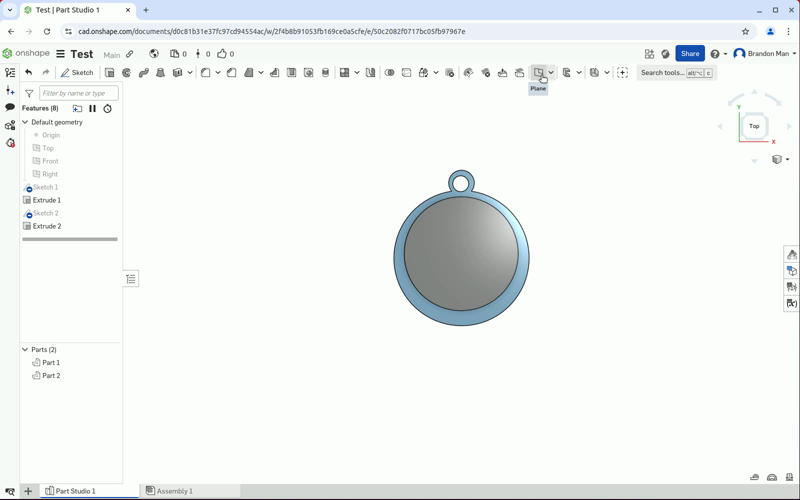
click(541, 75)
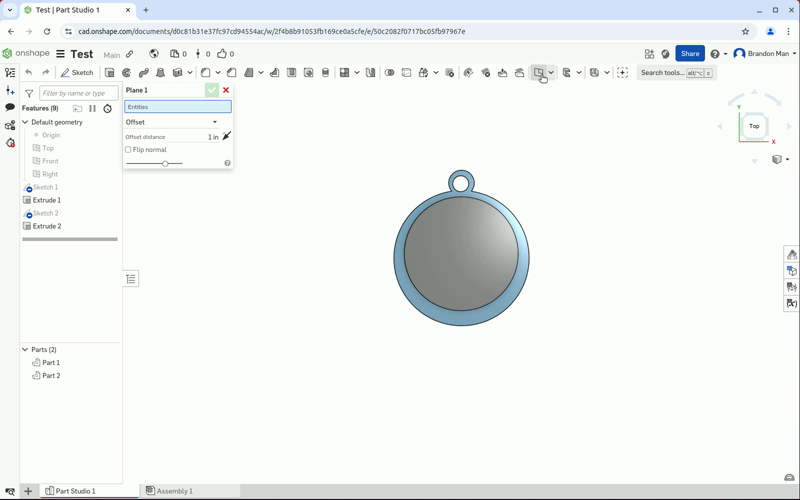
mouse_move(73, 150)
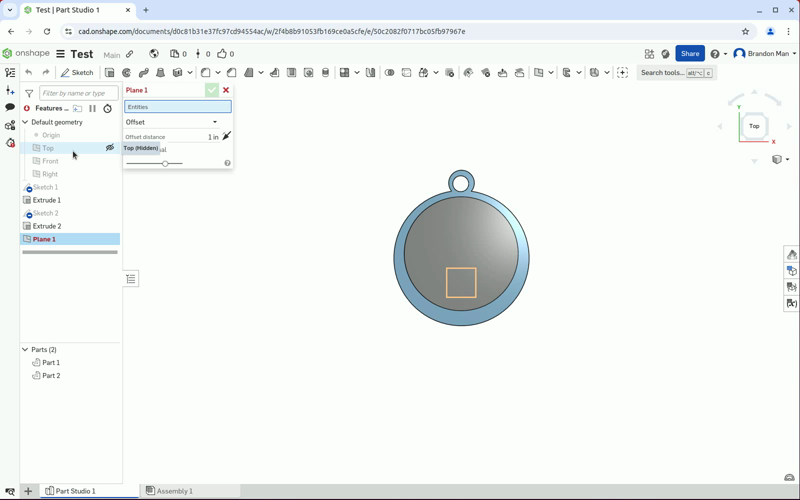
click(73, 150)
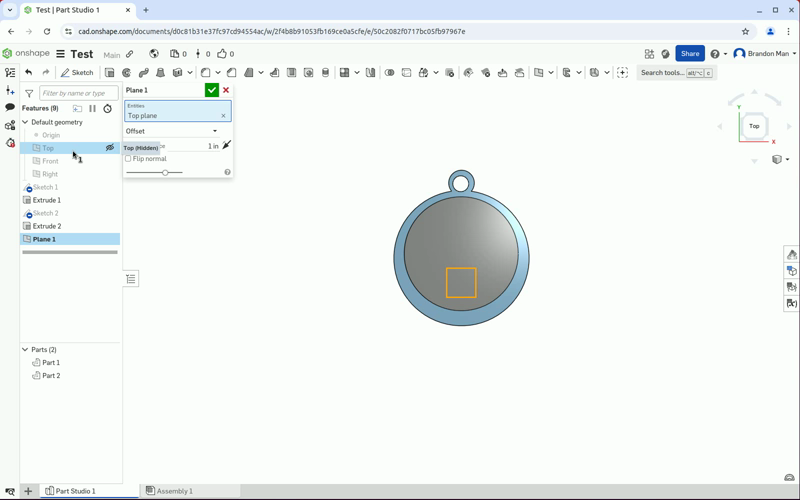
key(tab, 2)
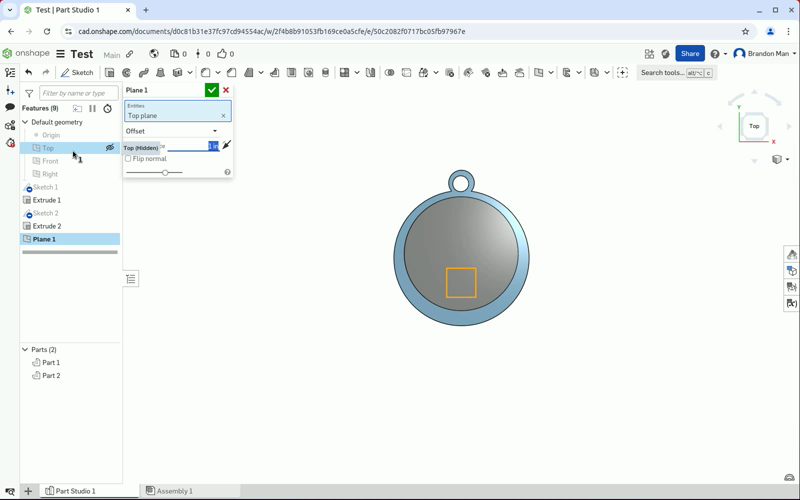
text(3.358)
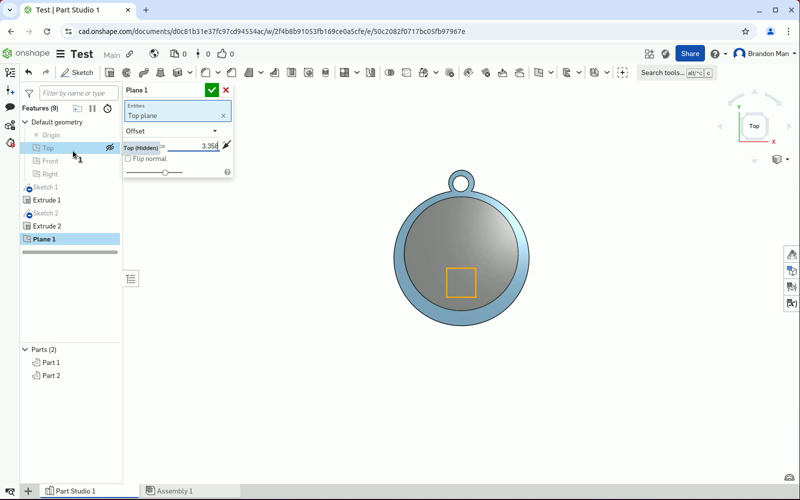
key(enter, 2)
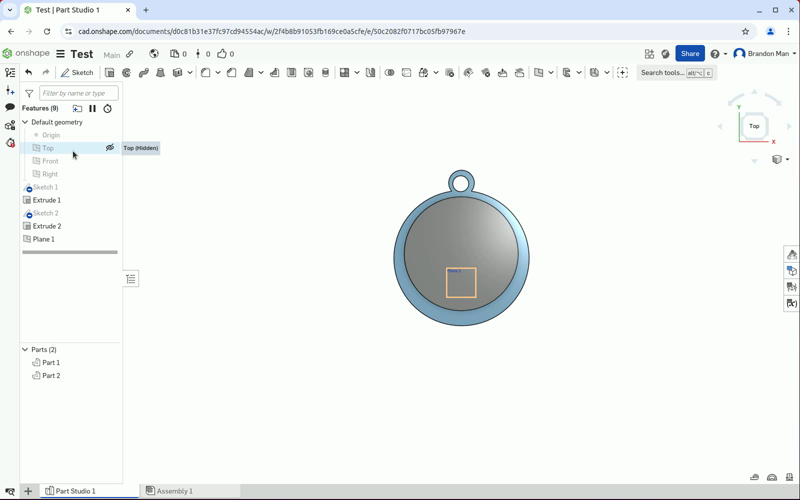
key(shift+s)
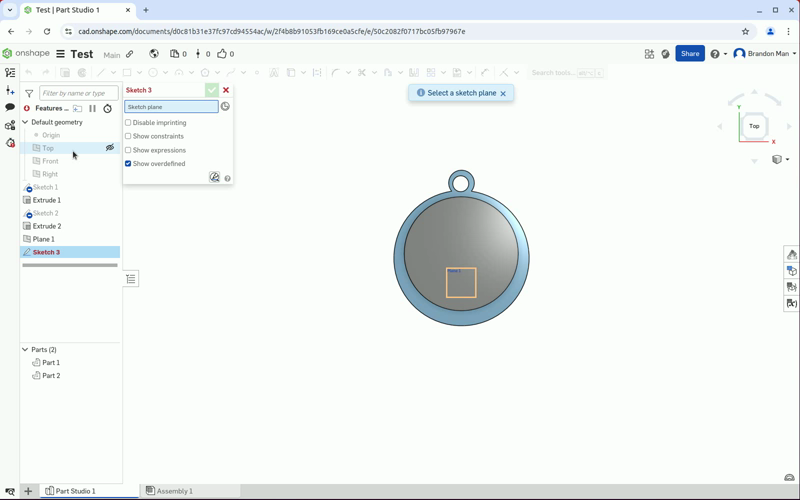
mouse_move(73, 241)
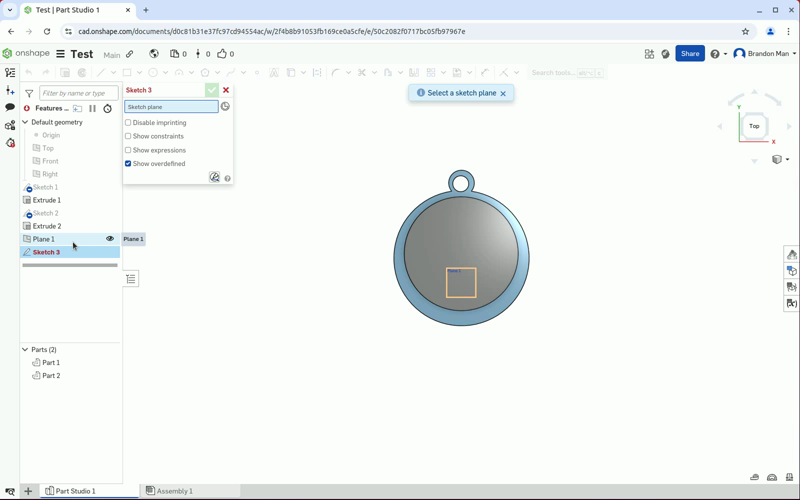
click(73, 241)
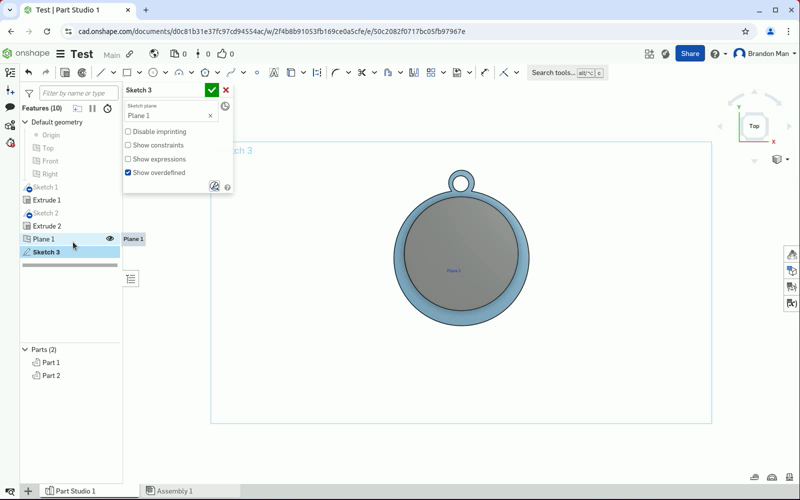
mouse_move(73, 352)
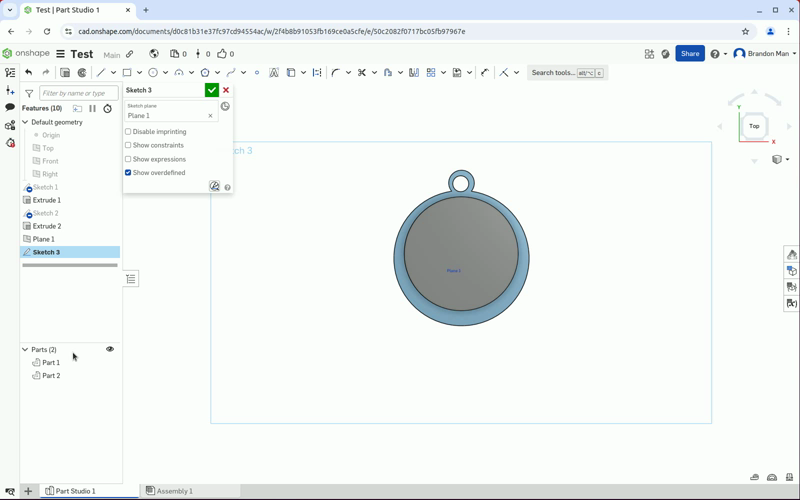
key(y)
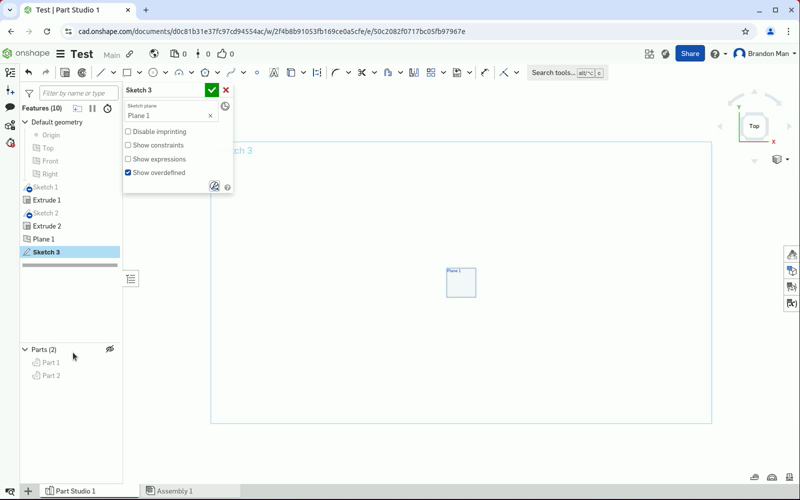
key(l)
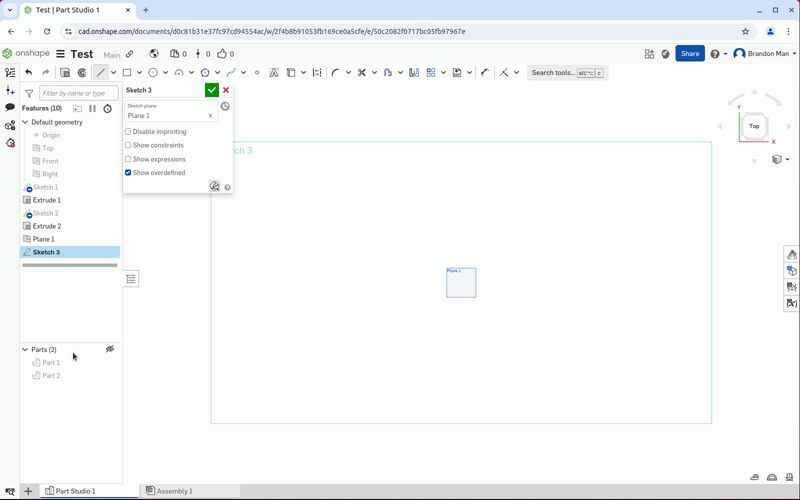
key_down(shift)
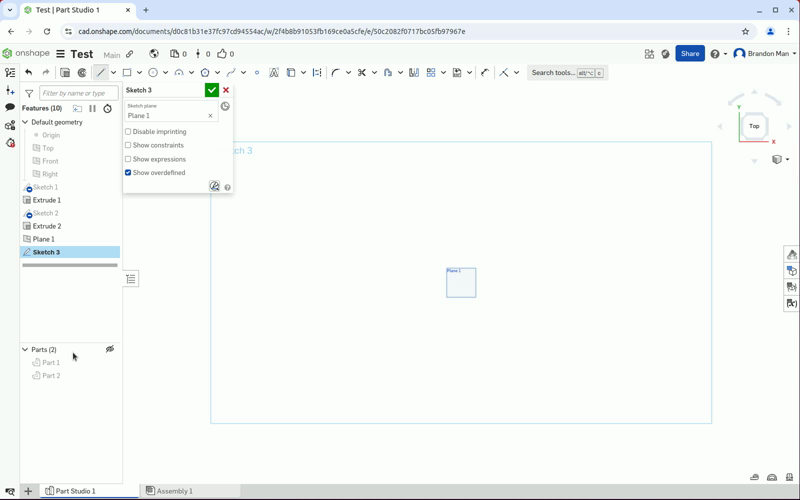
mouse_move(412, 258)
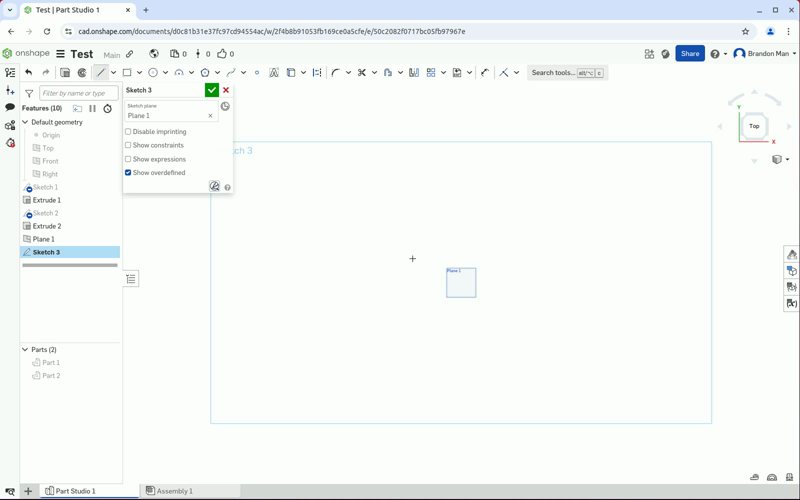
click(412, 258)
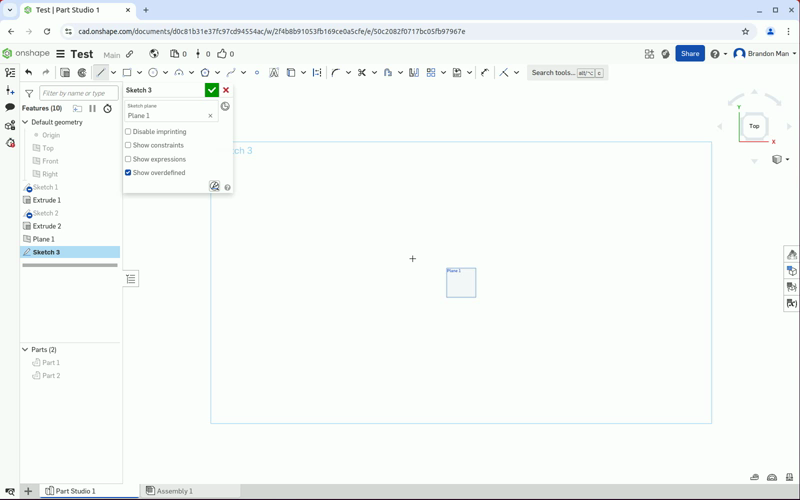
key_up(shift)
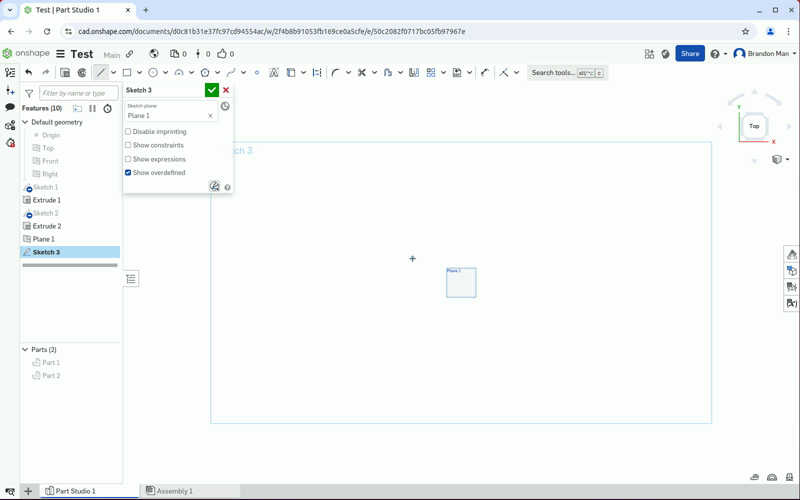
key_down(shift)
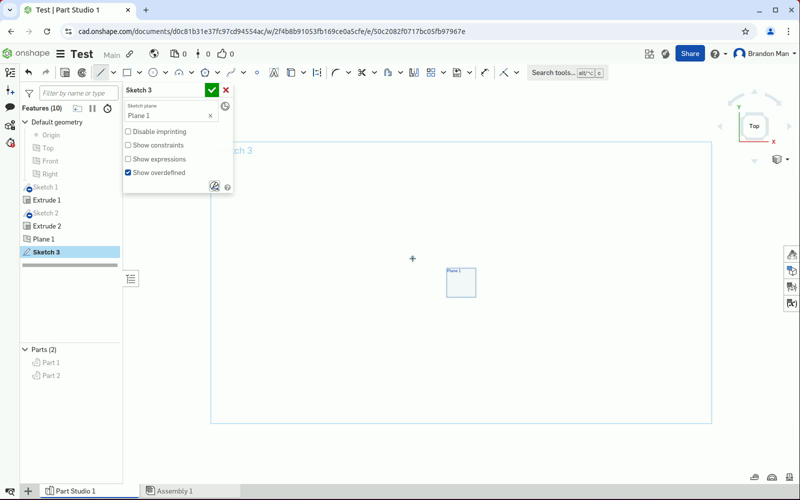
mouse_move(442, 258)
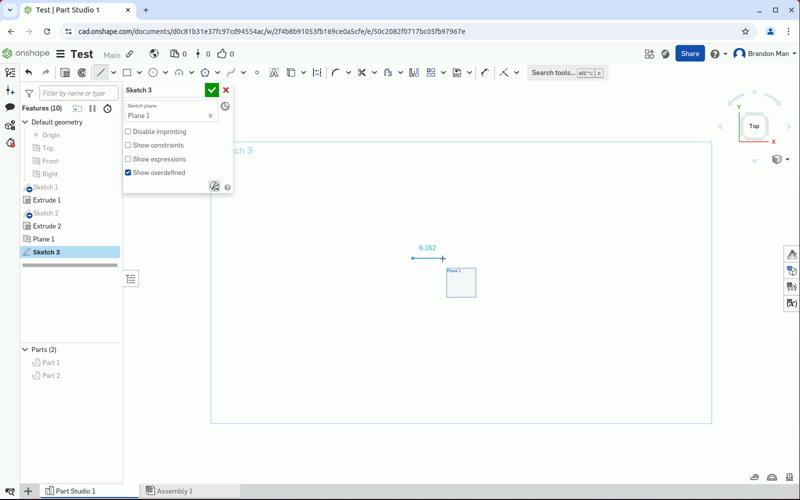
mouse_move(434, 258)
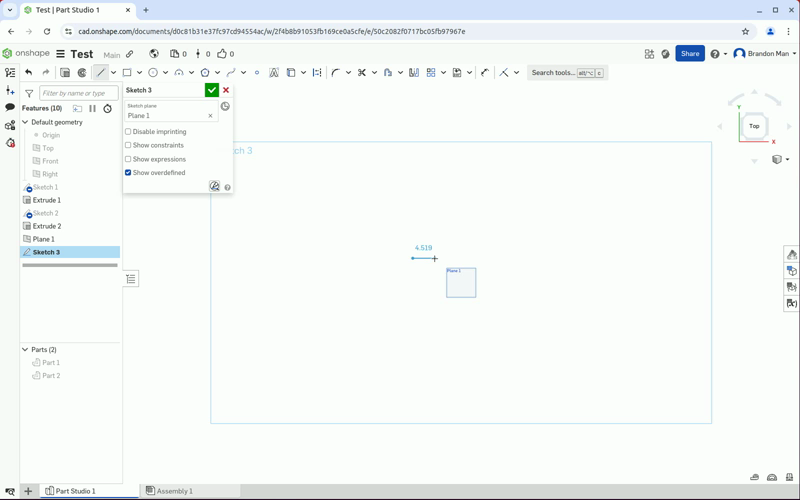
click(434, 258)
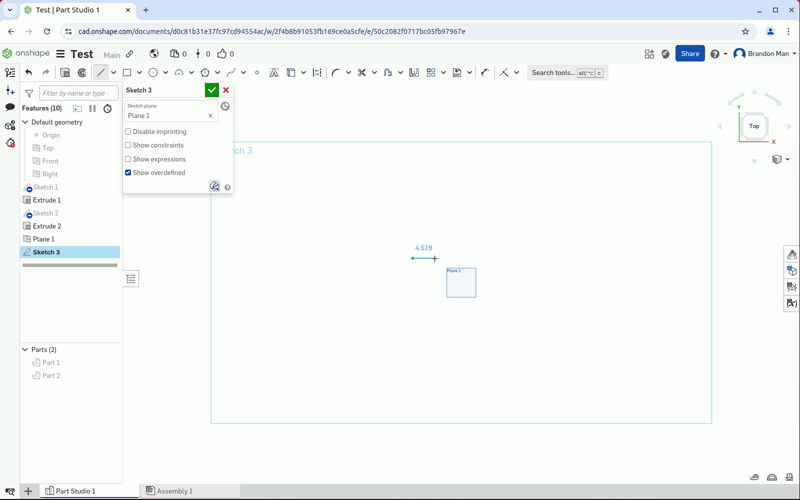
key_up(shift)
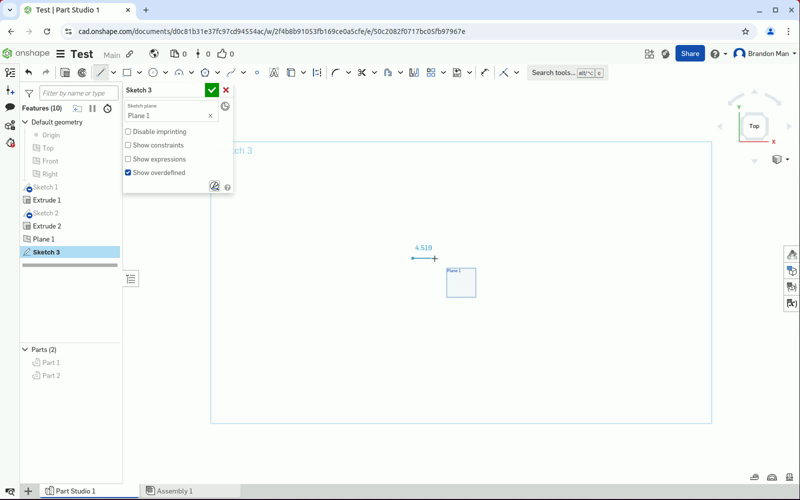
key_down(shift)
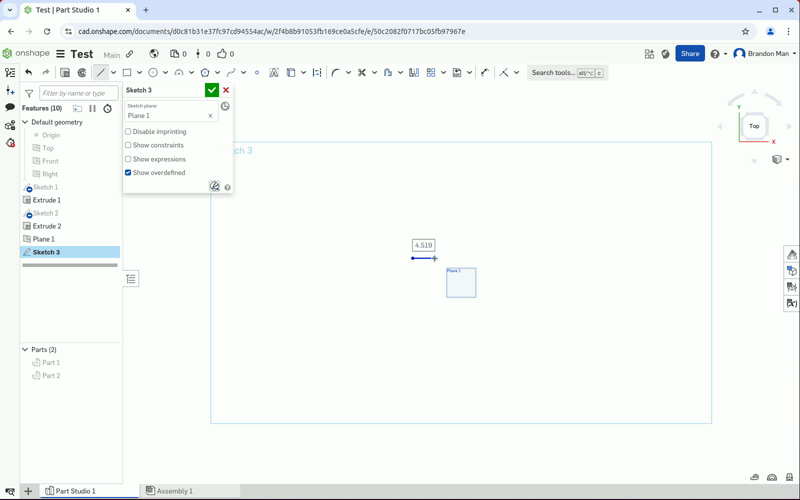
mouse_move(464, 258)
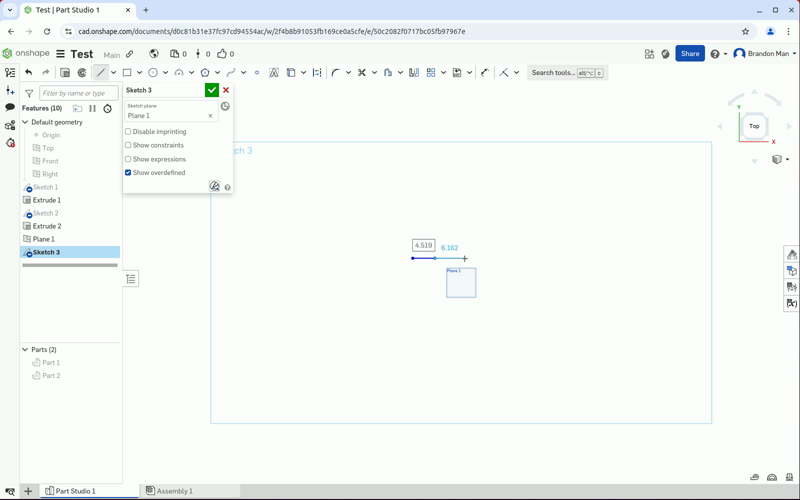
mouse_move(423, 239)
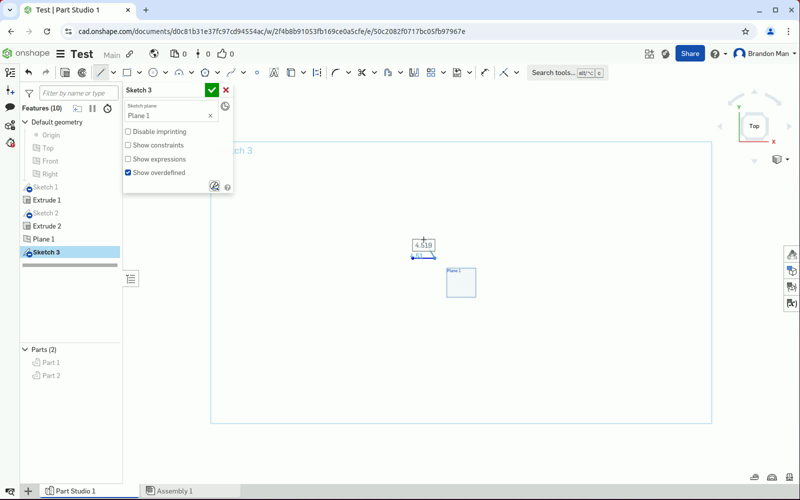
click(423, 239)
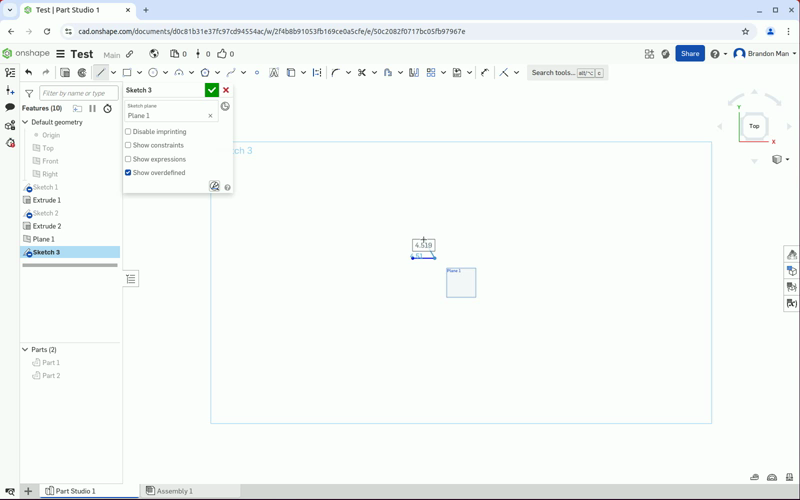
key_up(shift)
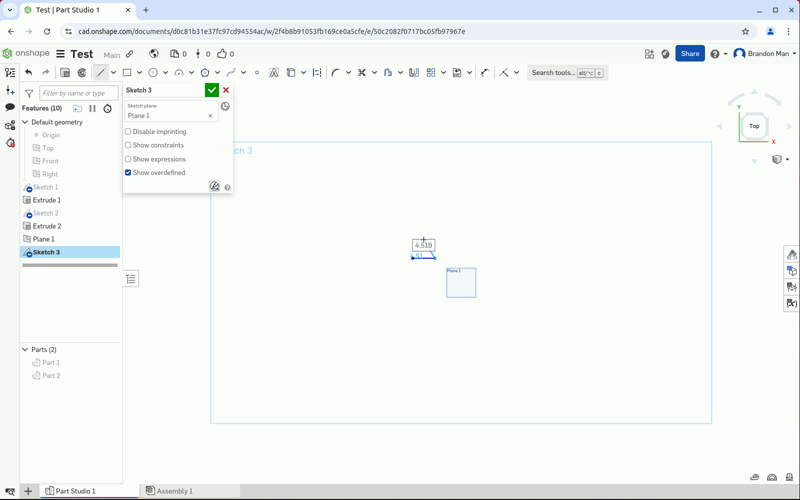
mouse_move(453, 239)
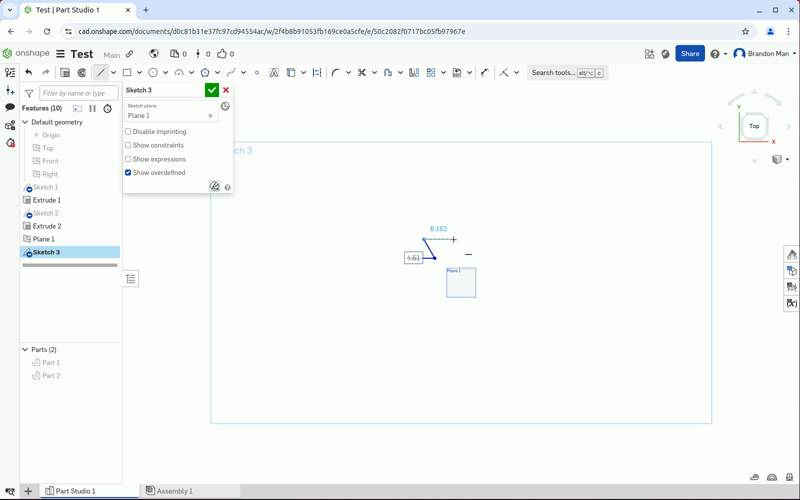
key_down(shift)
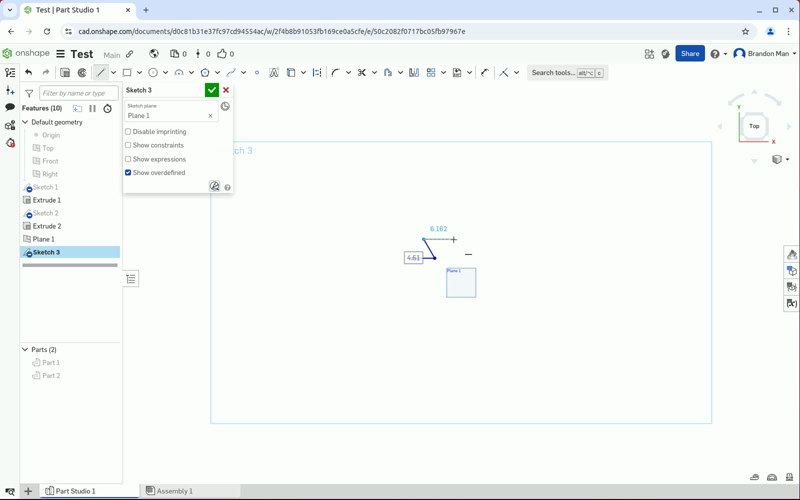
mouse_move(412, 258)
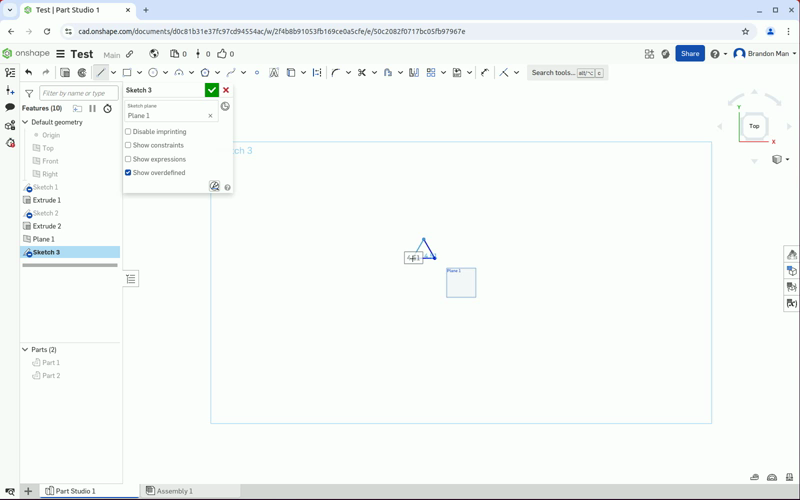
key_up(shift)
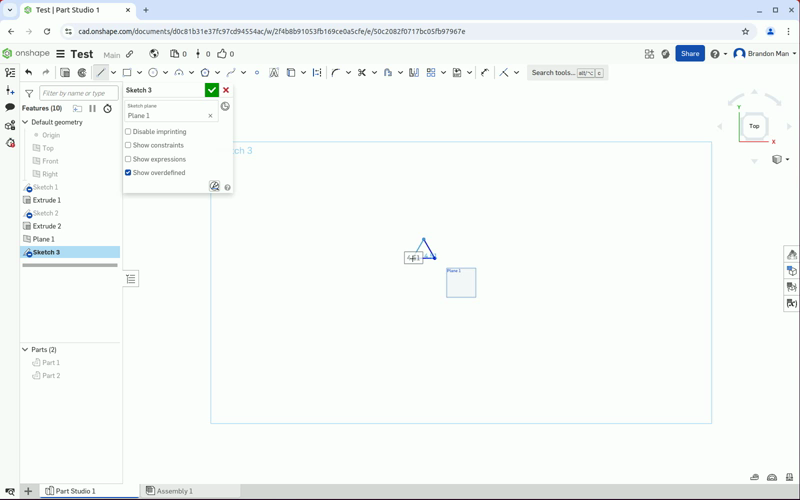
click(412, 258)
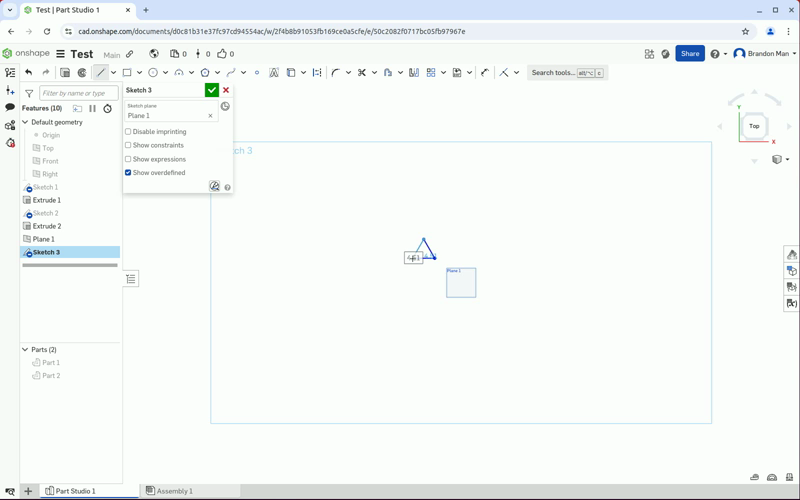
key(esc)
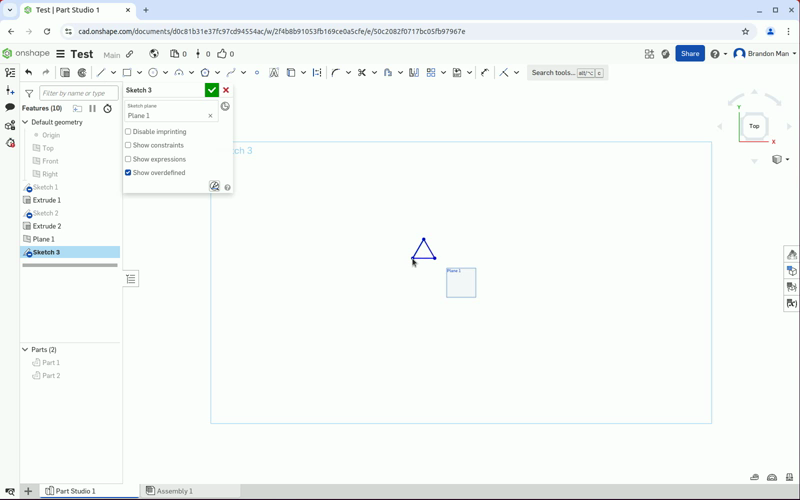
mouse_move(421, 251)
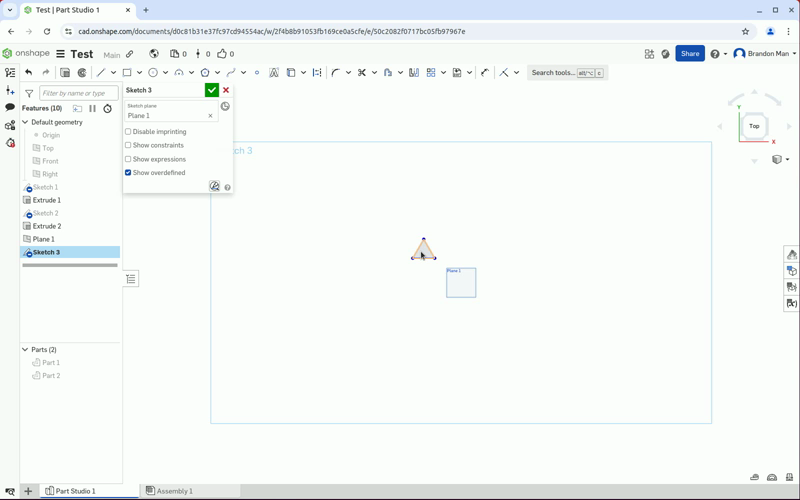
scroll(6)
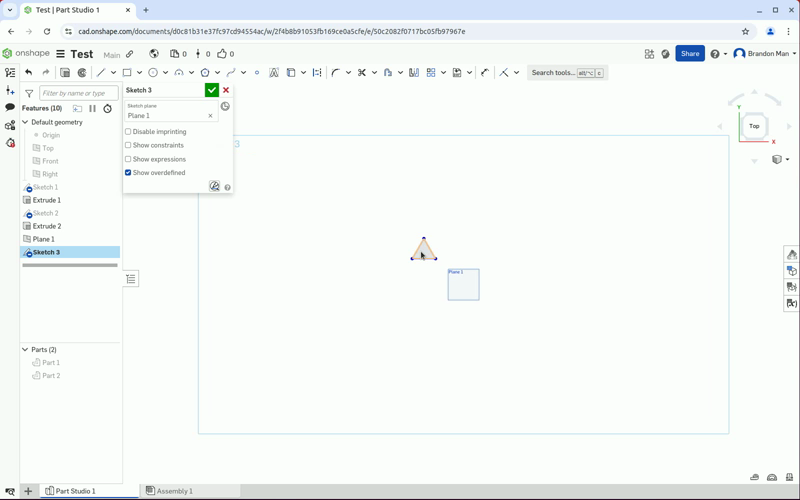
scroll(6)
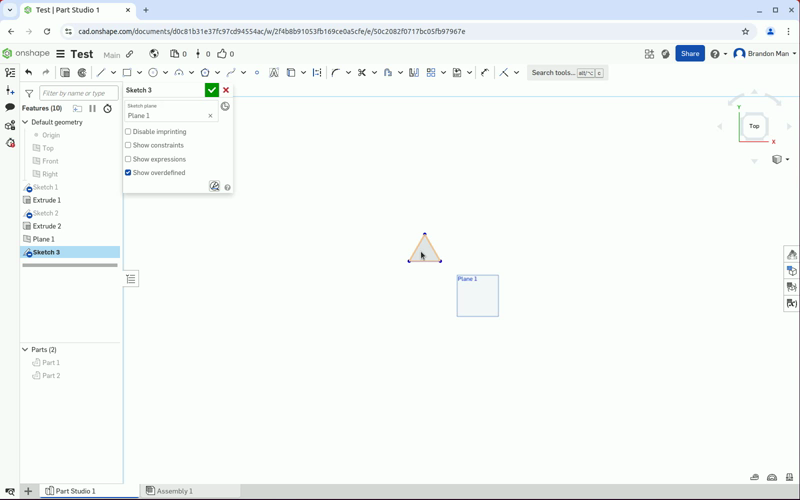
scroll(6)
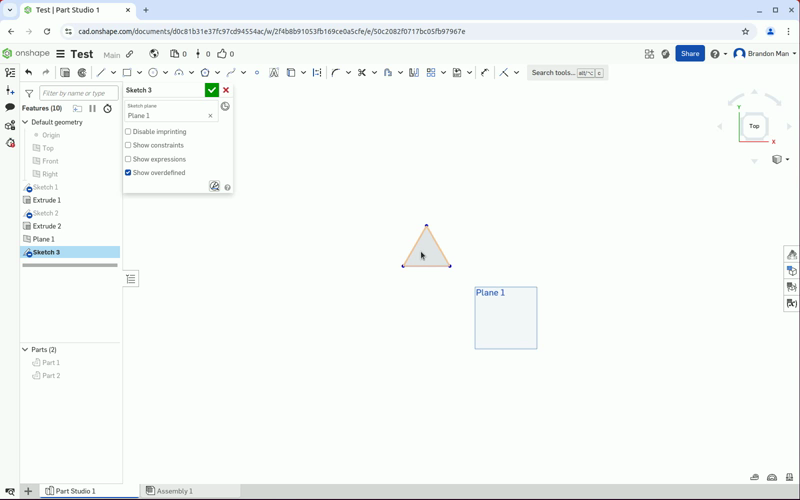
scroll(6)
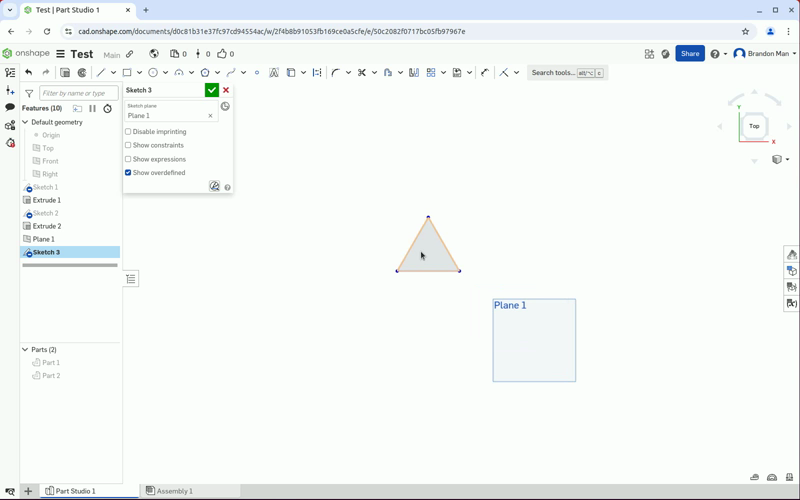
scroll(6)
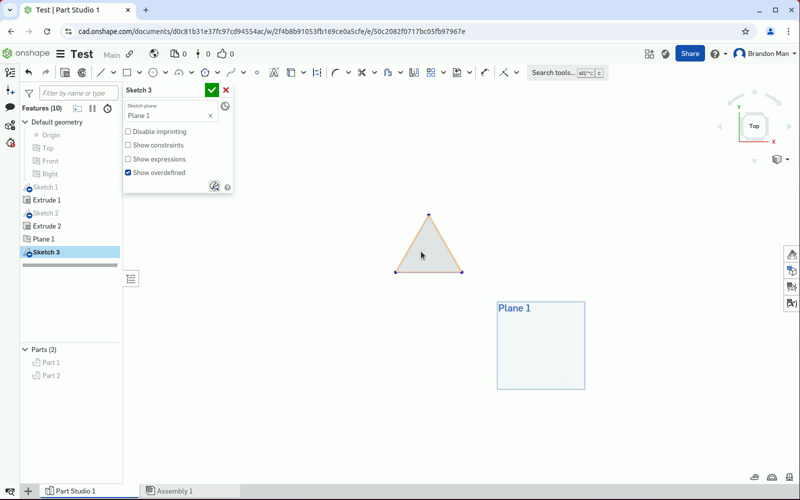
scroll(6)
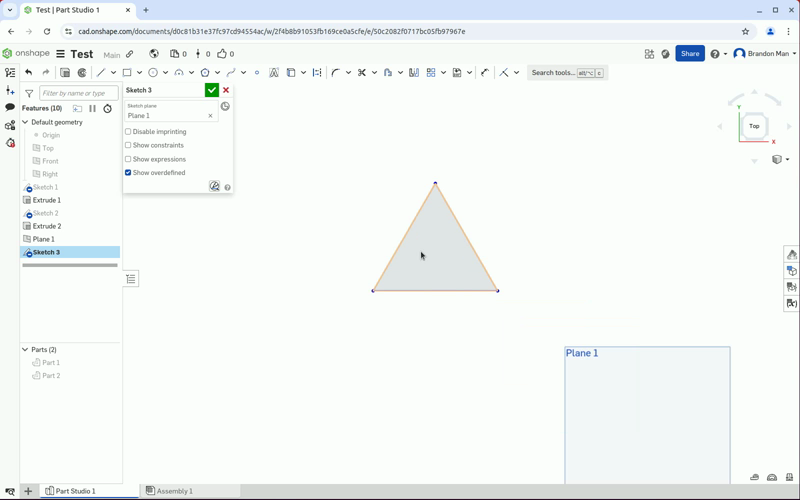
scroll(6)
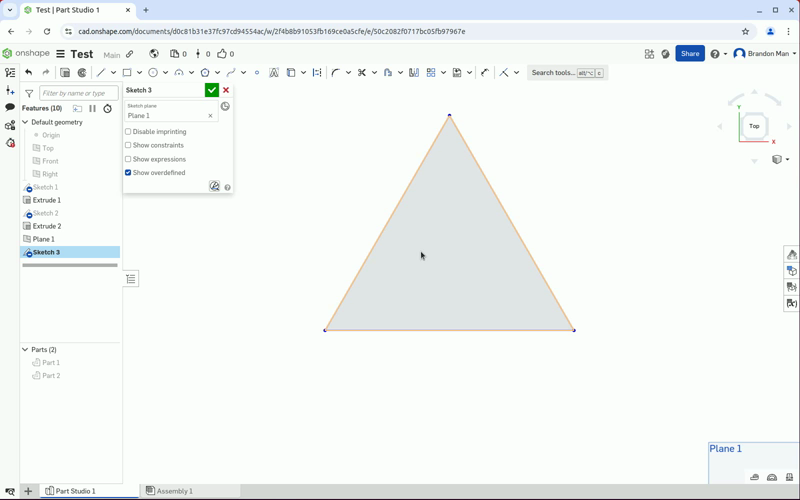
click(421, 251)
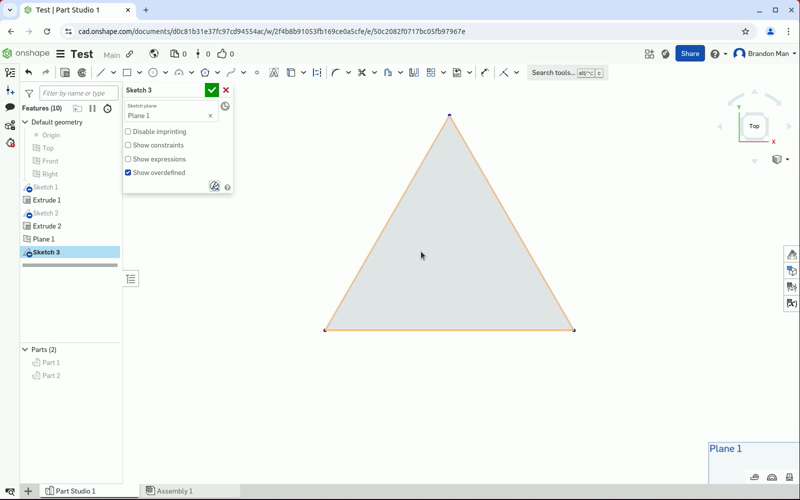
scroll(-6)
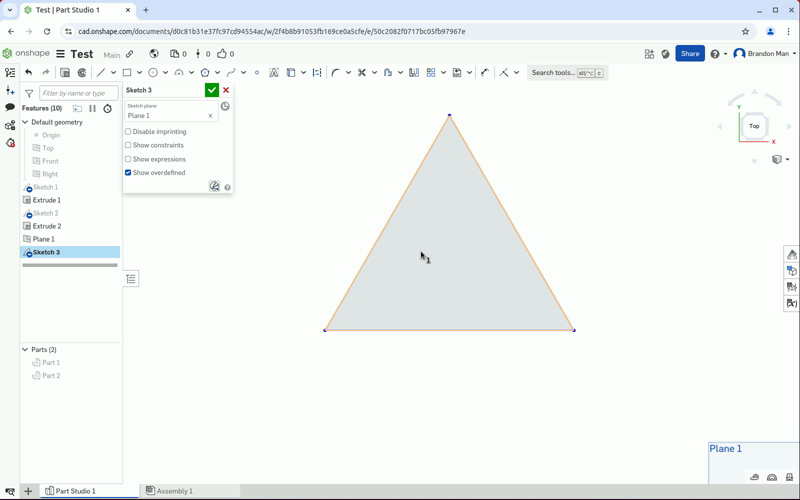
scroll(-6)
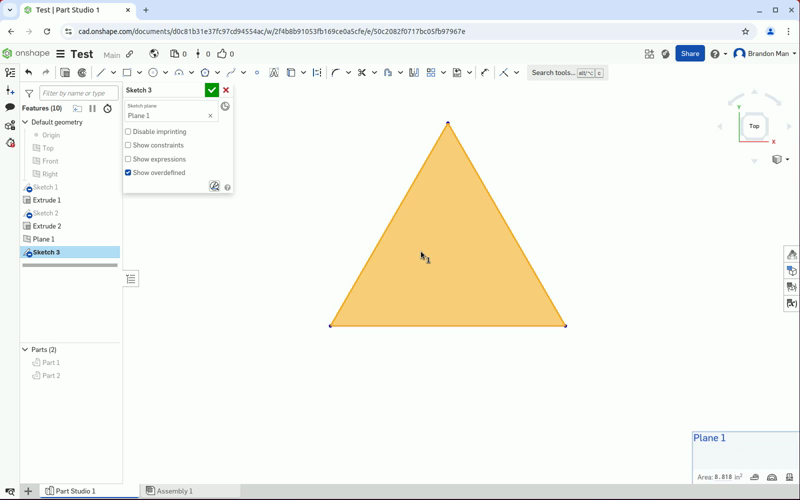
scroll(-6)
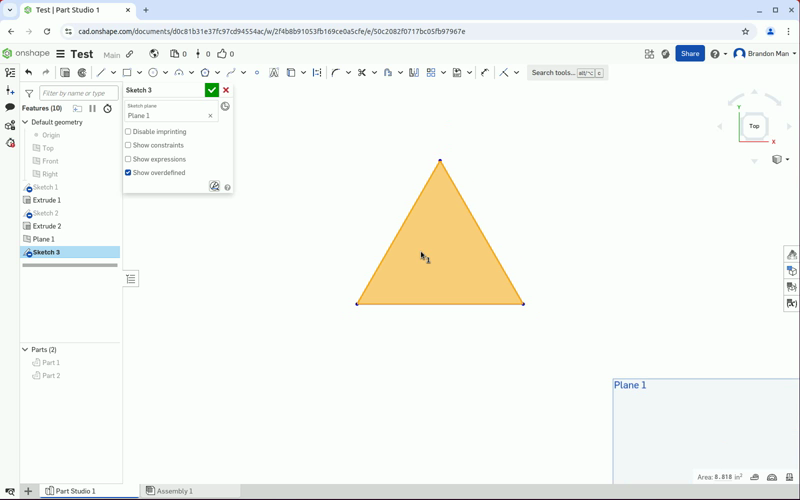
scroll(-6)
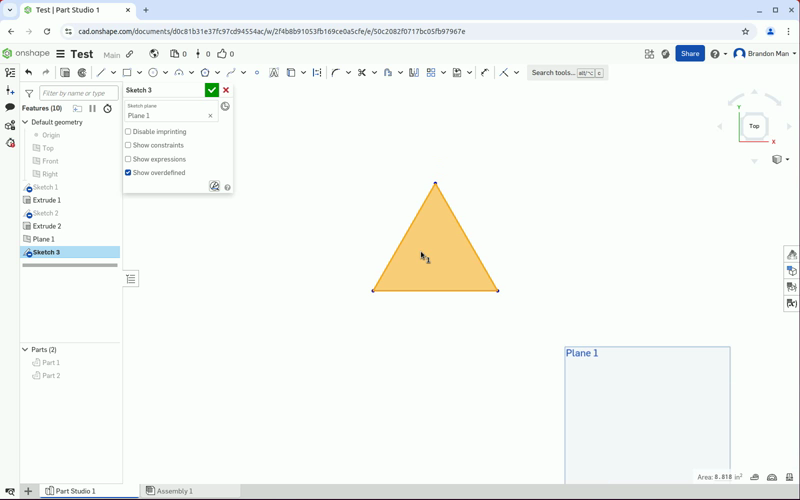
scroll(-6)
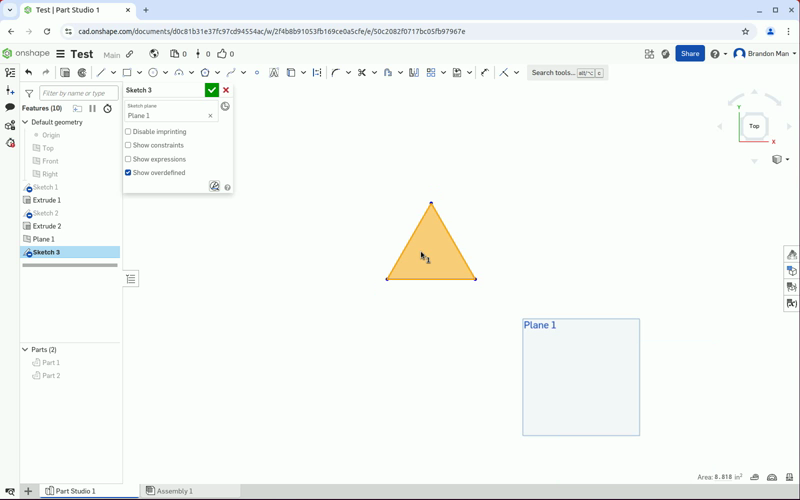
scroll(-6)
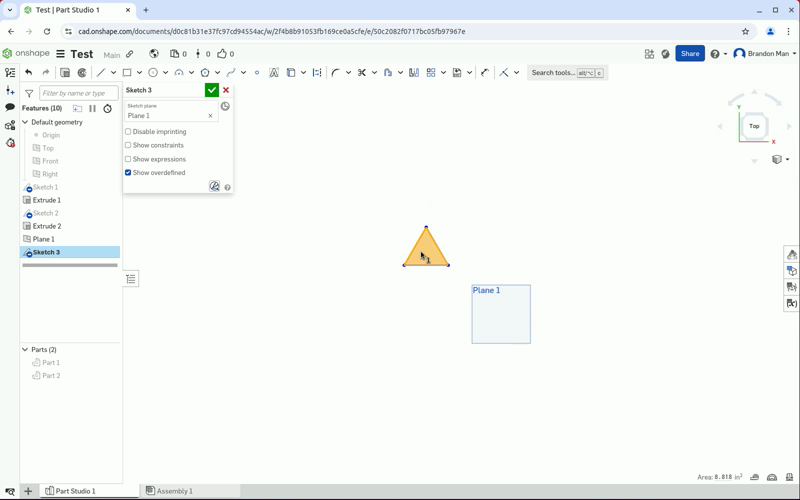
scroll(-6)
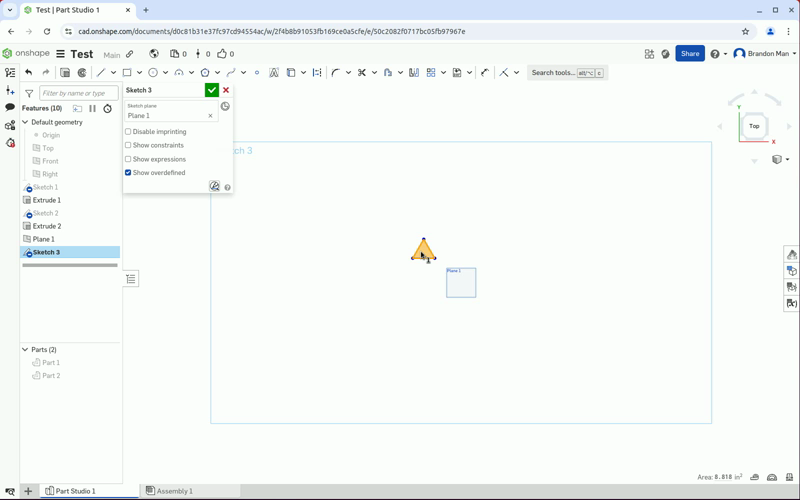
mouse_move(73, 352)
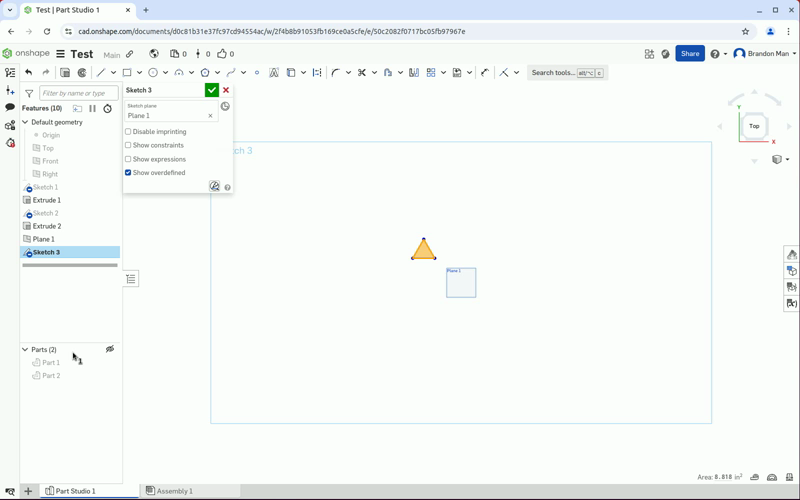
key(shift+y)
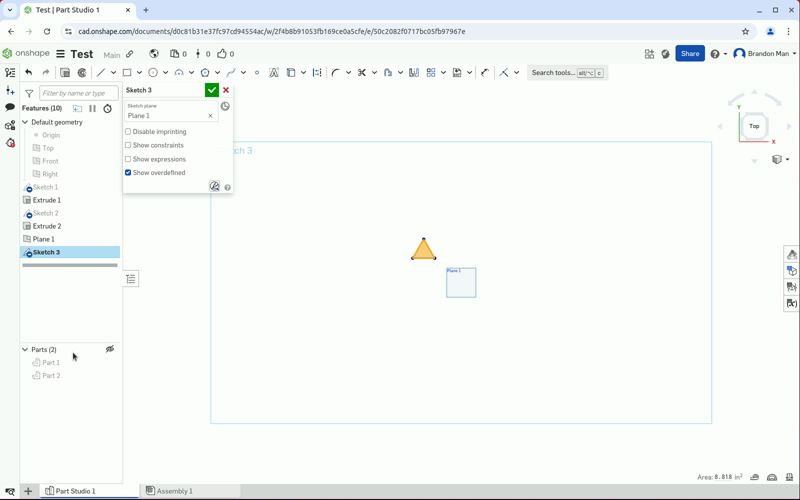
key(shift+e)
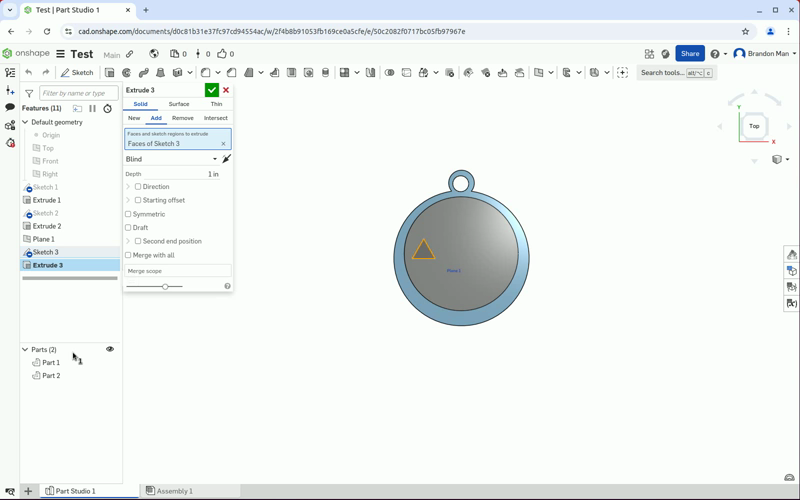
mouse_move(143, 106)
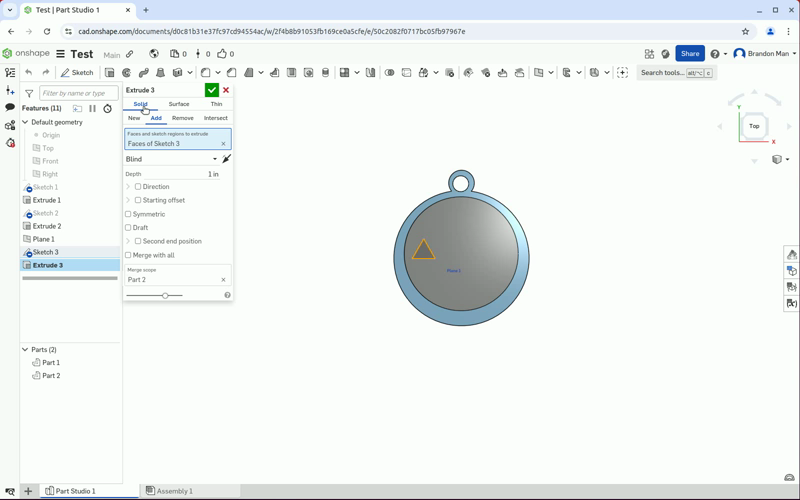
click(143, 106)
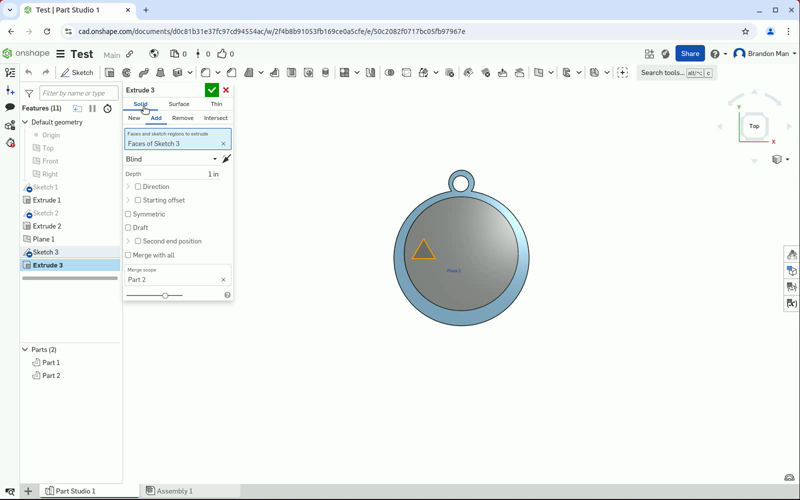
mouse_move(186, 120)
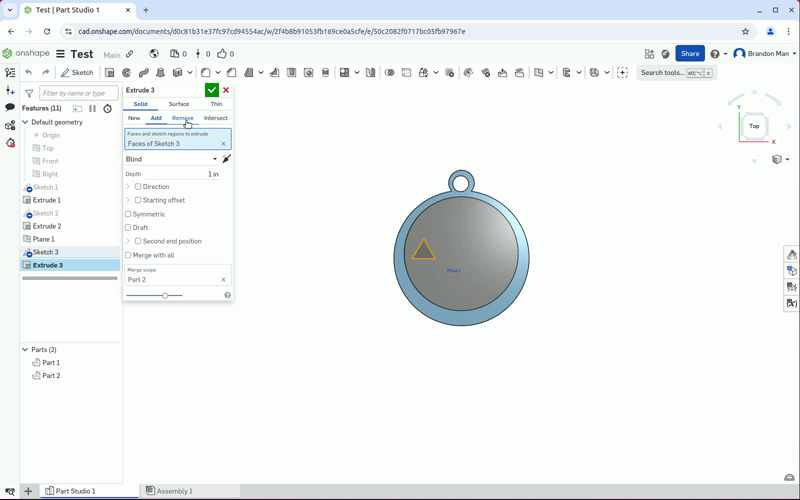
click(186, 120)
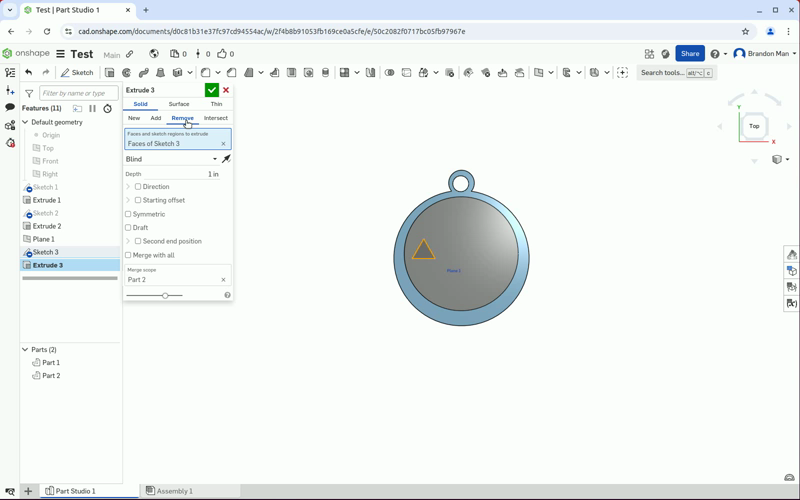
key(tab, 4)
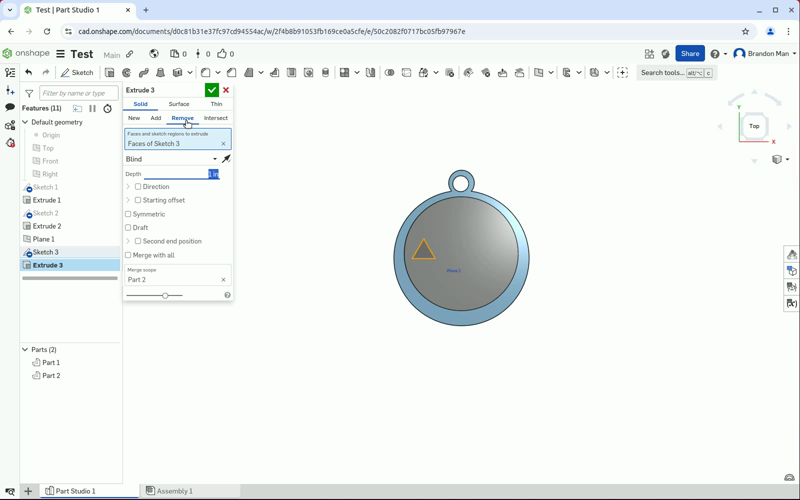
text(1.685)
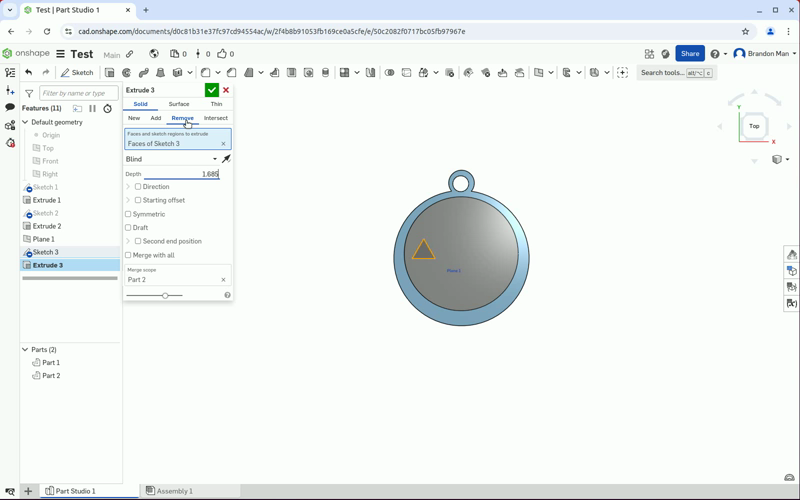
key(tab, 6)
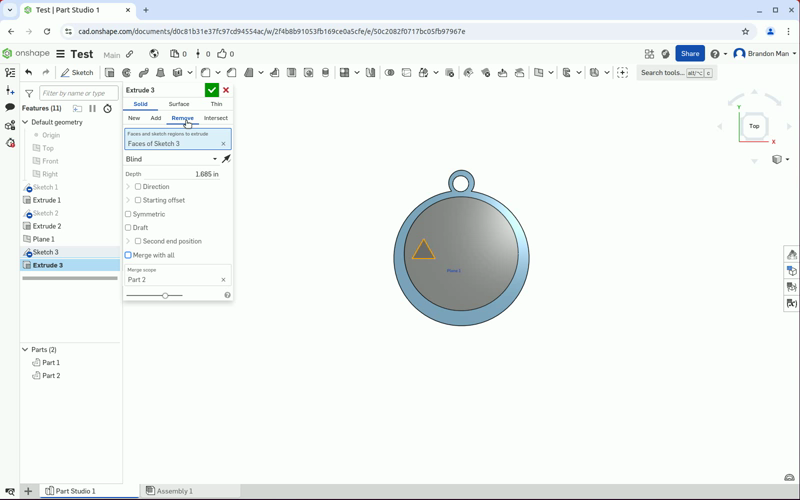
key(space)
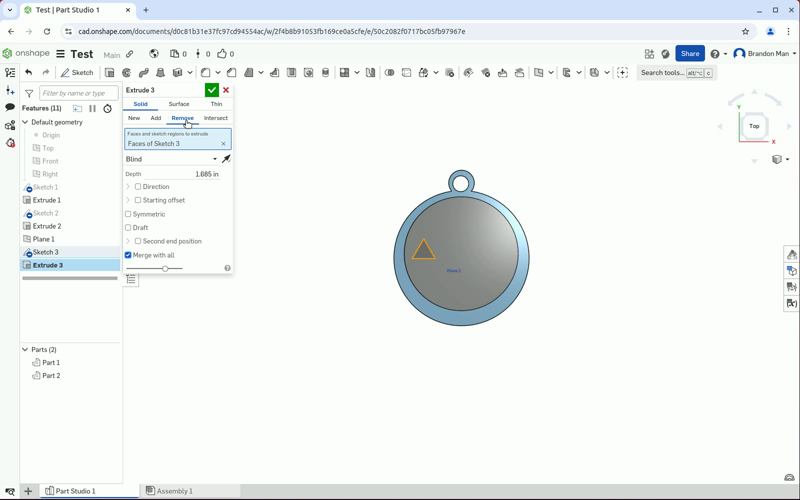
key(enter)
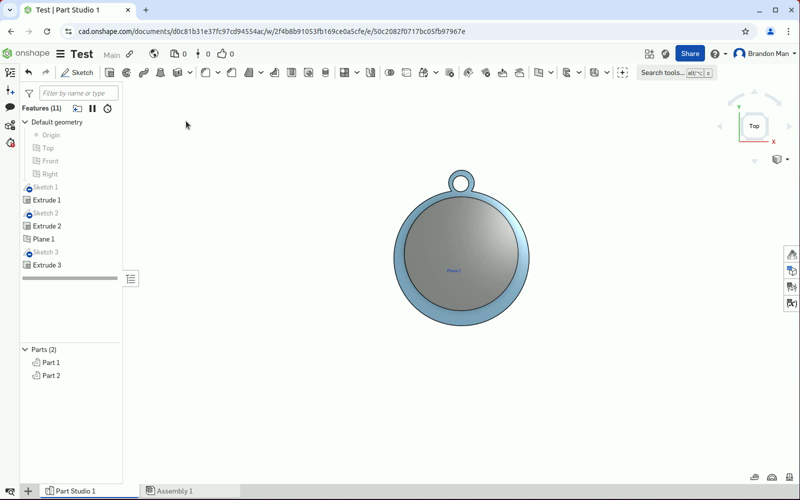
key(shift+h)
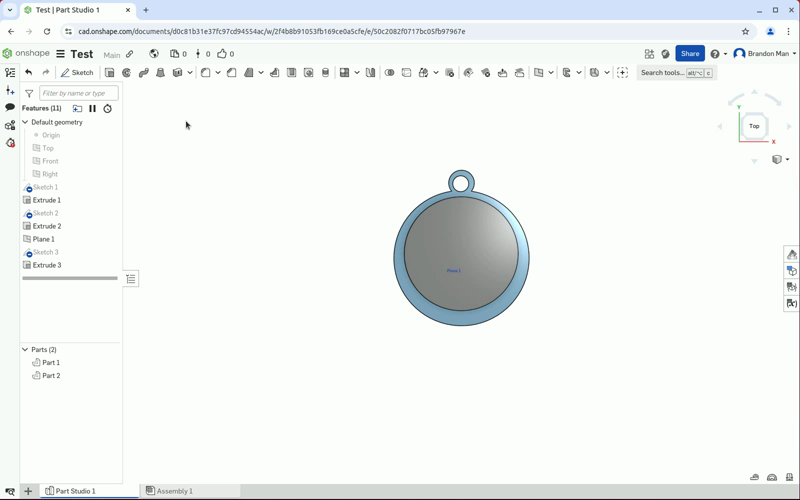
key(shift+h)
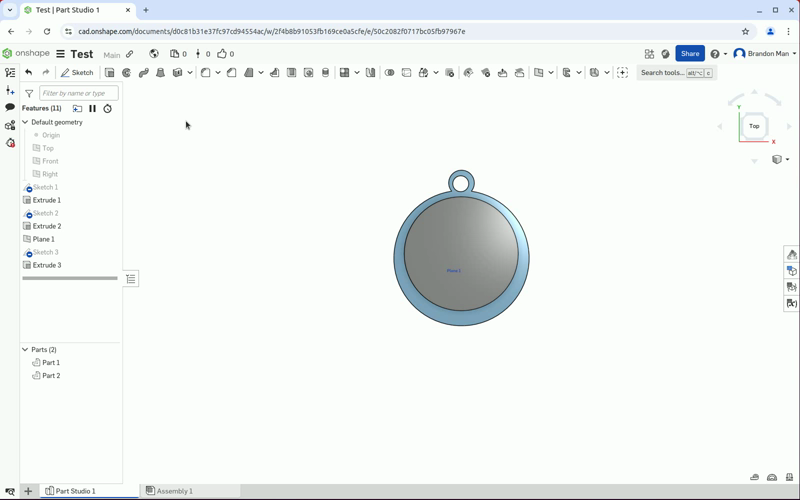
mouse_move(73, 189)
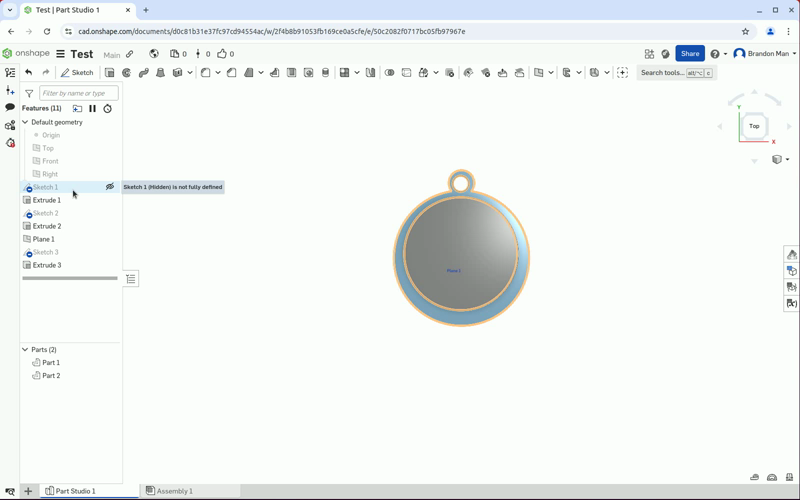
click(73, 189)
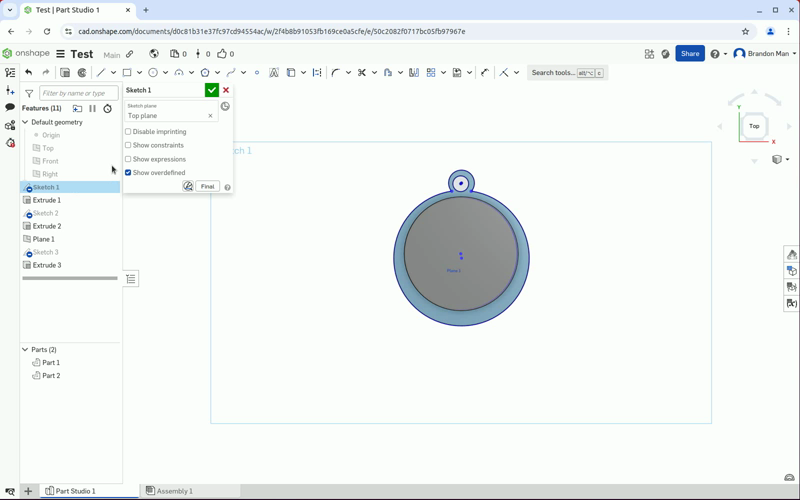
mouse_move(229, 92)
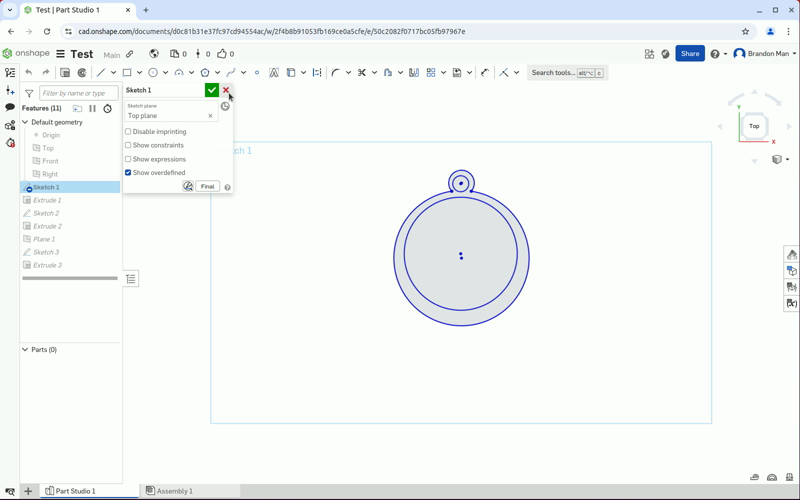
click(229, 92)
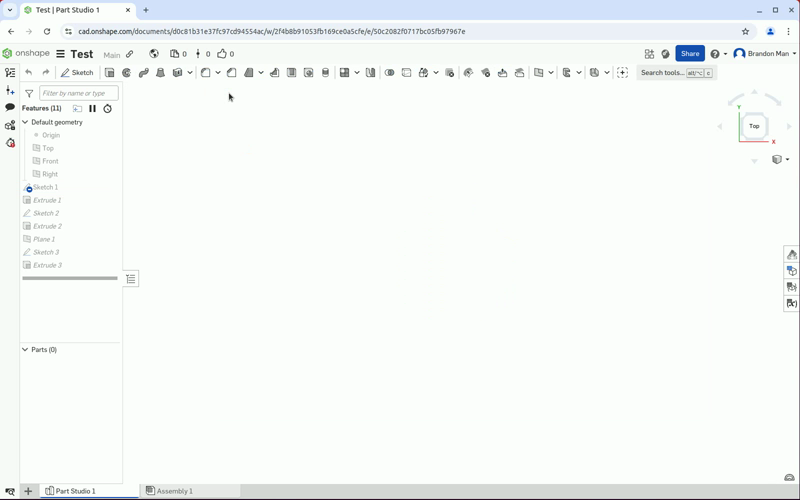
key(shift+s)
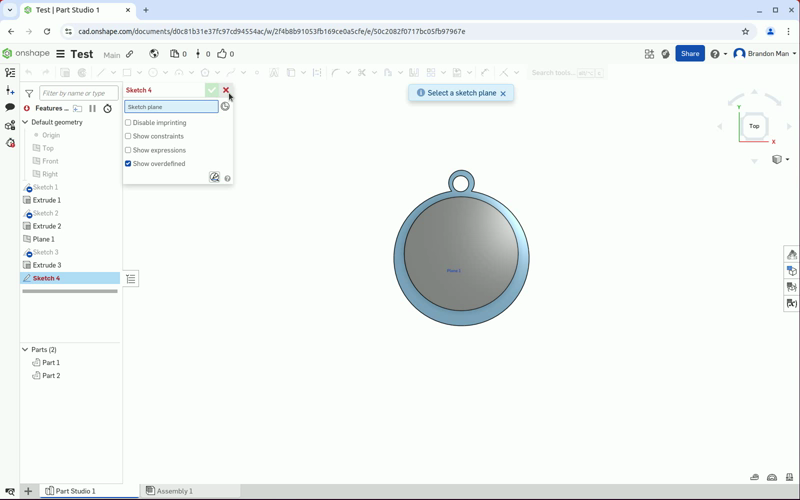
mouse_move(73, 241)
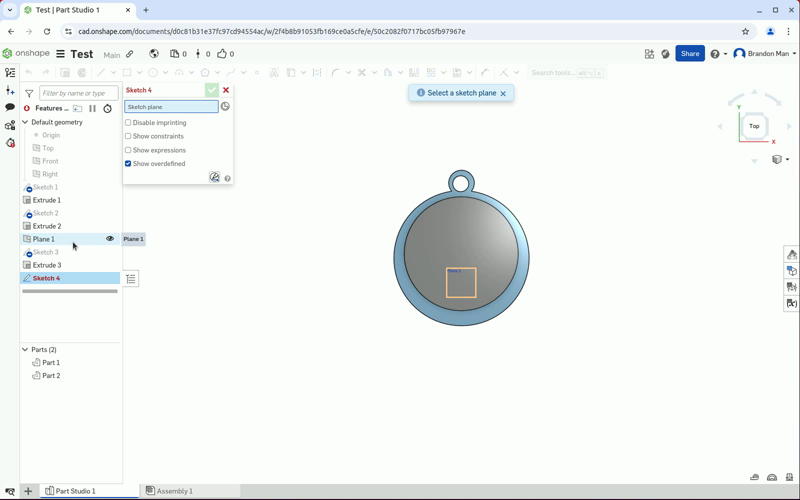
click(73, 241)
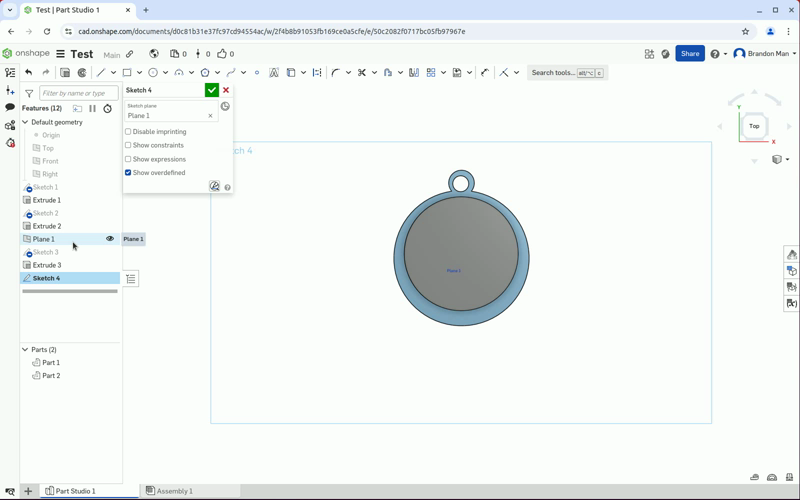
mouse_move(73, 352)
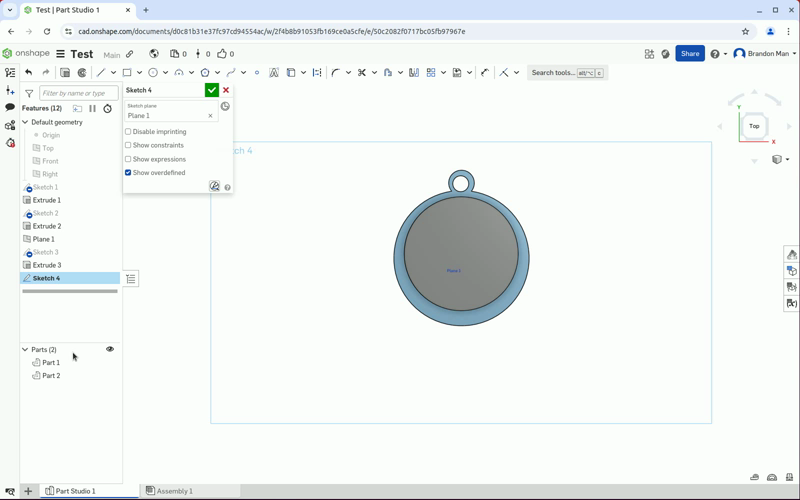
key(y)
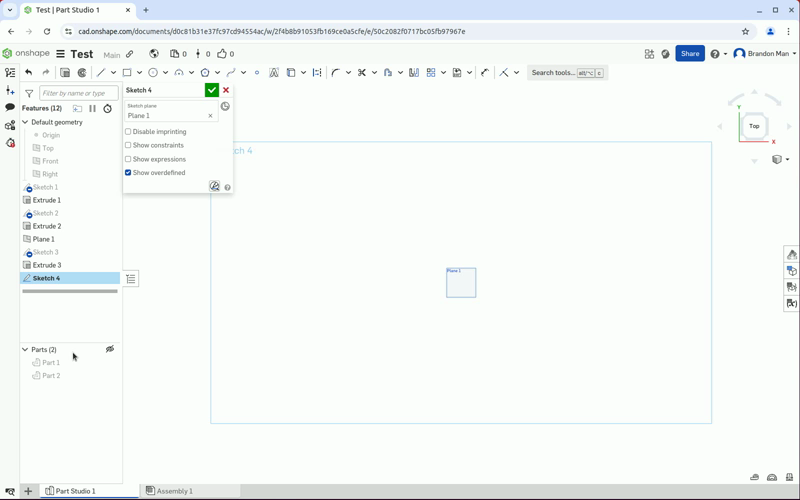
key(l)
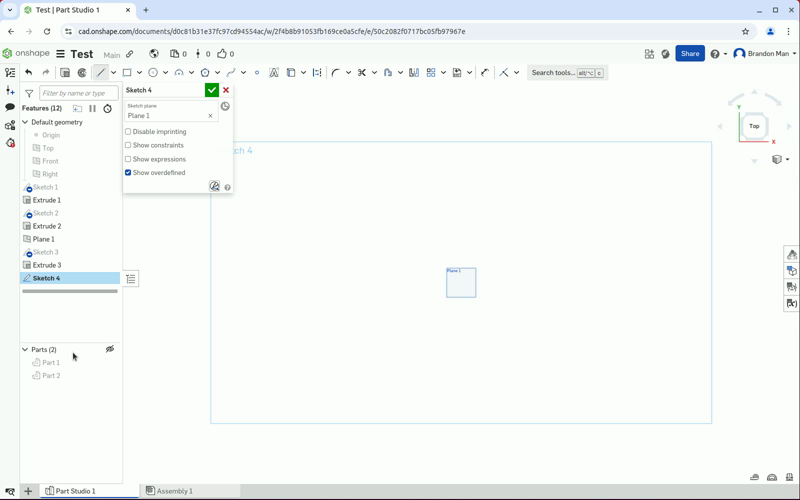
key_down(shift)
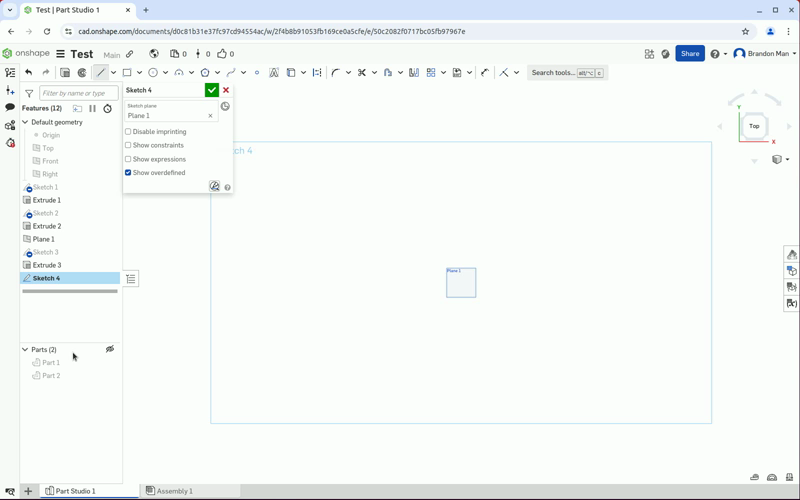
mouse_move(439, 258)
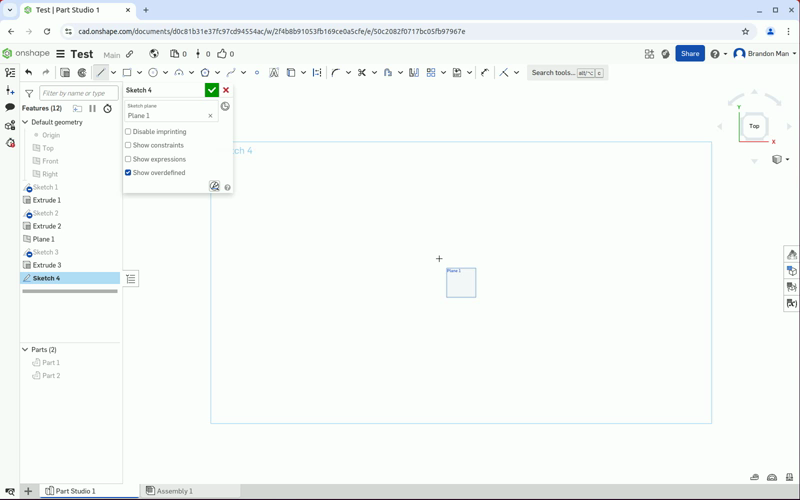
click(439, 258)
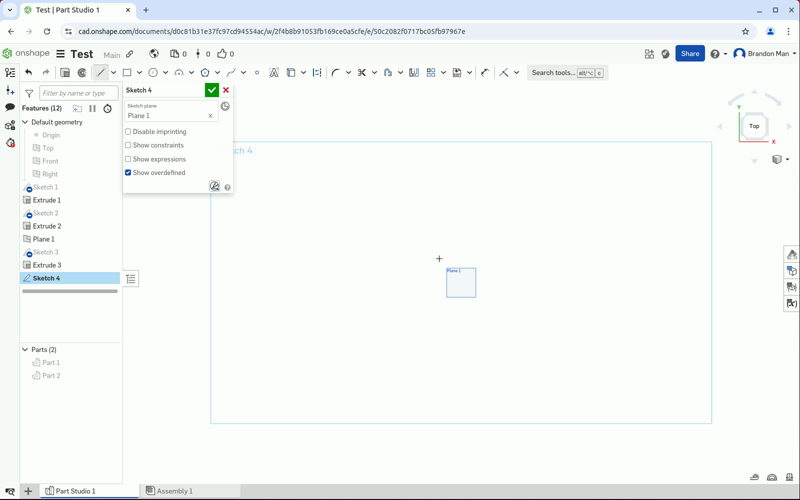
key_up(shift)
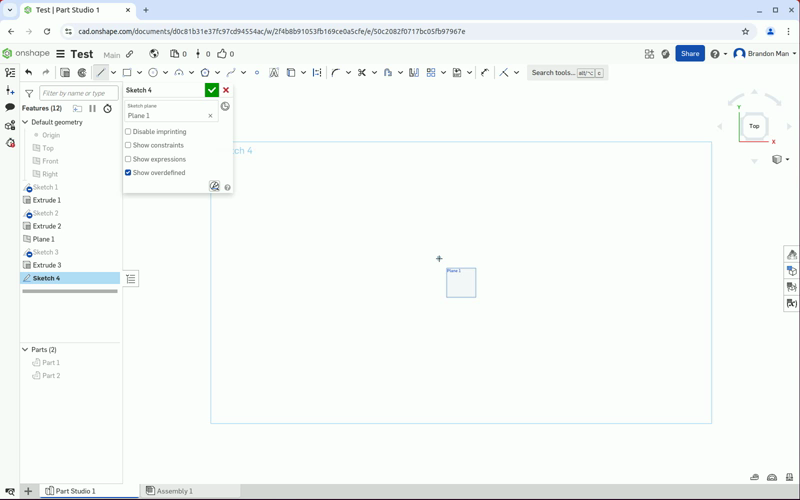
key_down(shift)
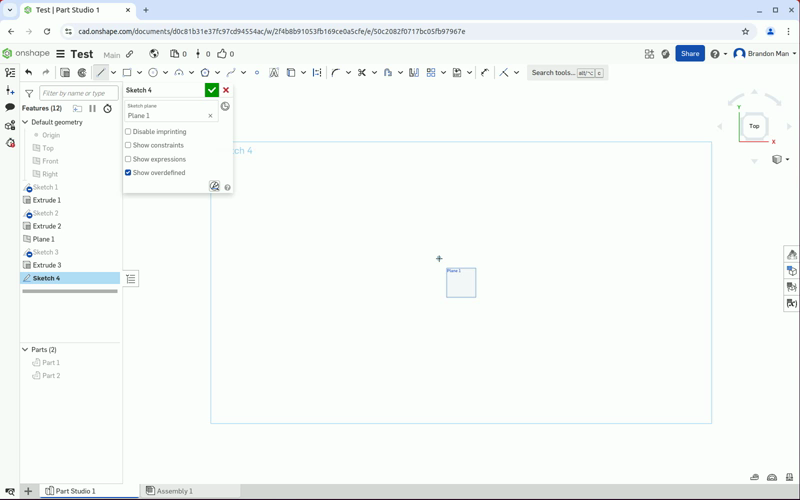
mouse_move(469, 258)
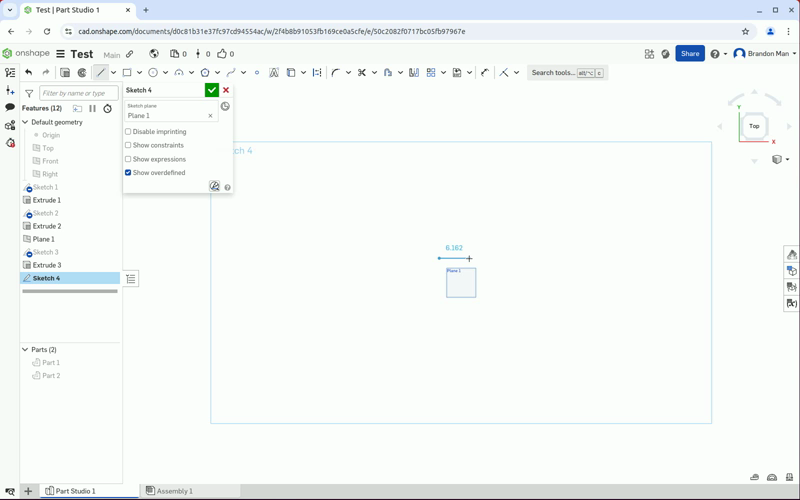
mouse_move(461, 258)
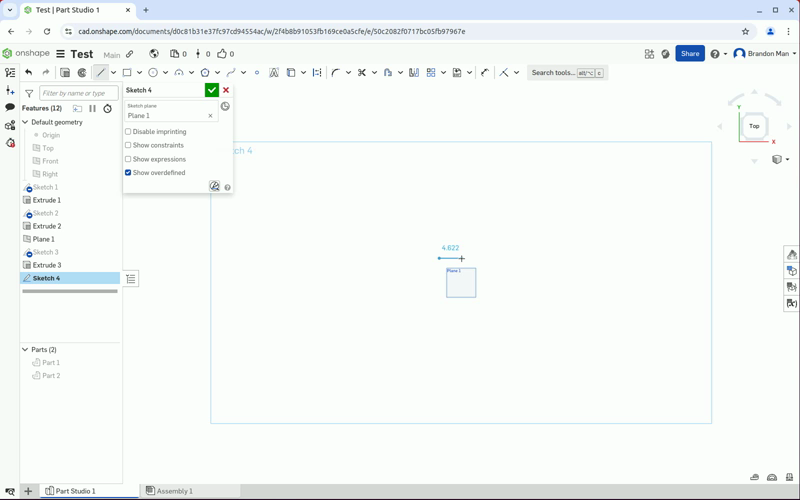
click(461, 258)
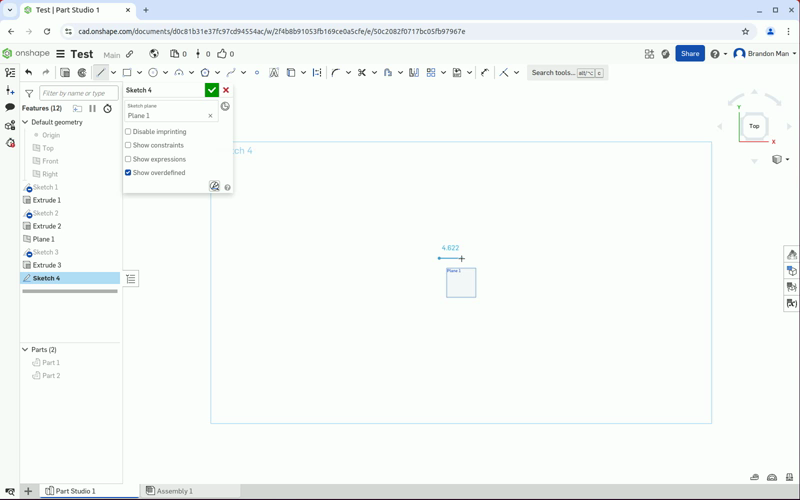
key_up(shift)
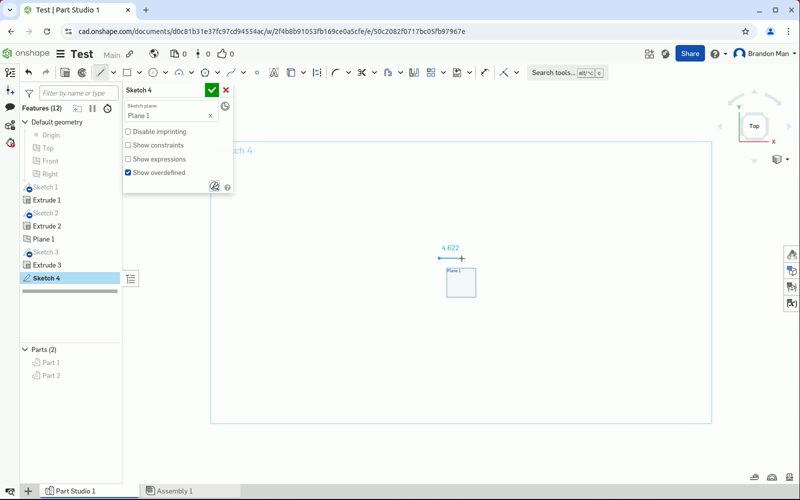
key_down(shift)
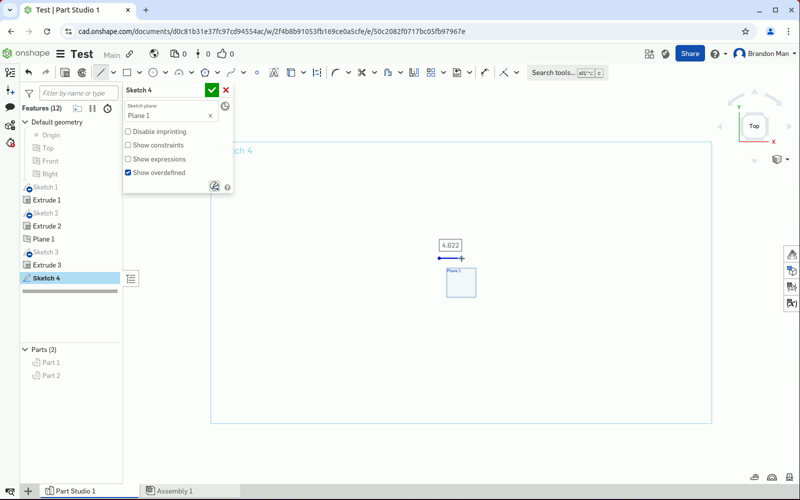
mouse_move(491, 258)
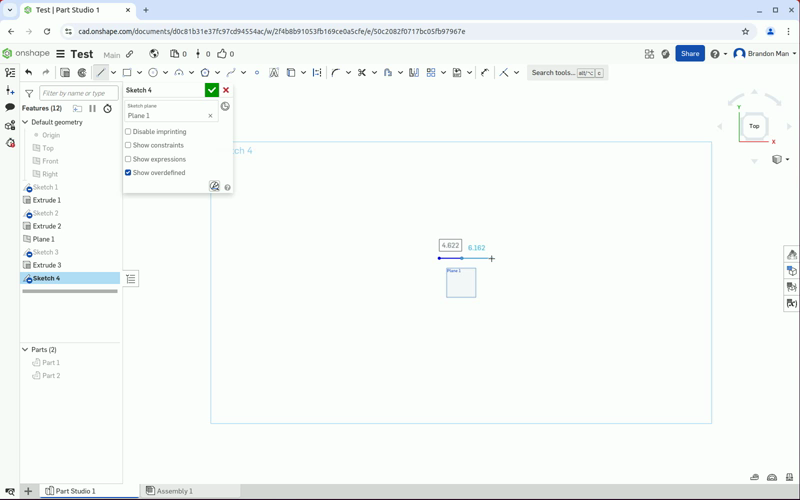
mouse_move(450, 239)
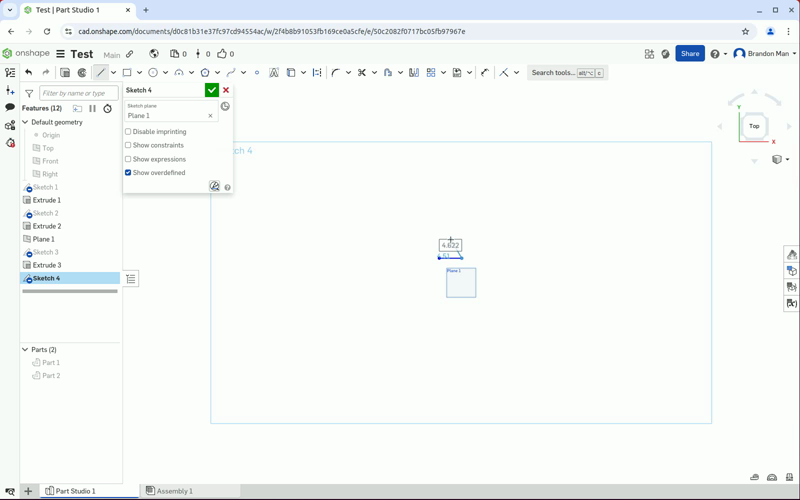
click(450, 239)
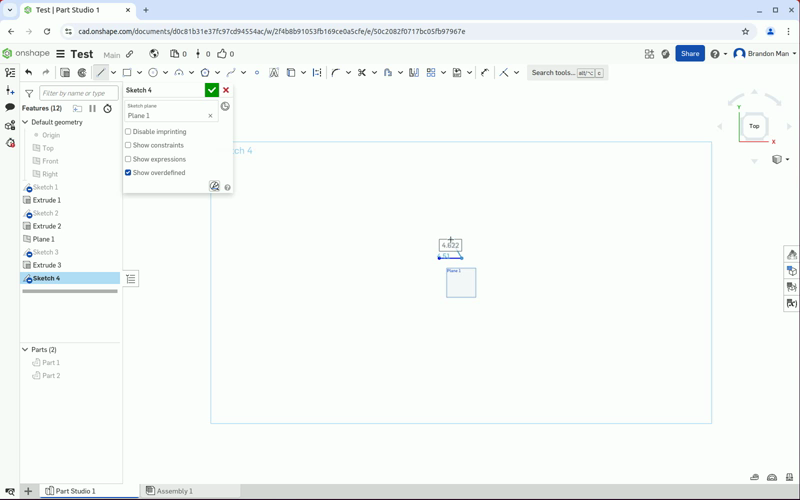
key_up(shift)
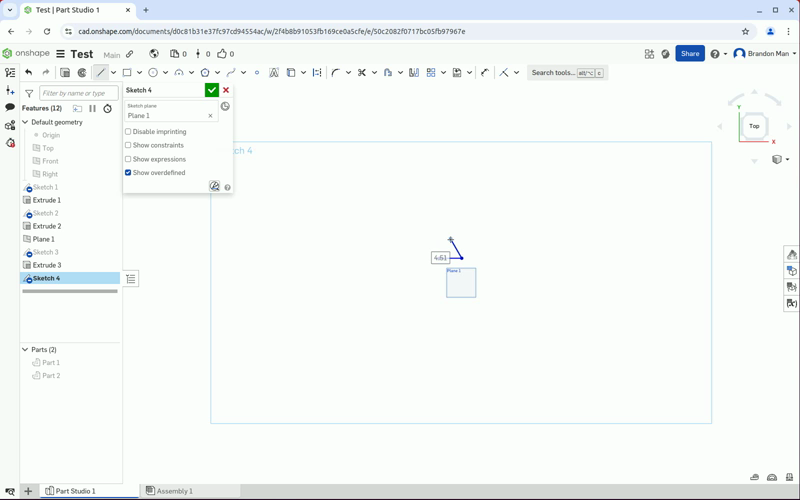
mouse_move(480, 239)
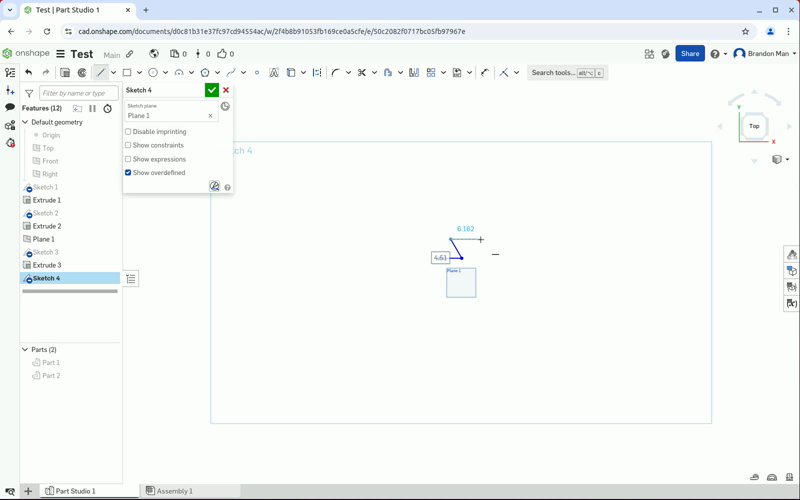
key_down(shift)
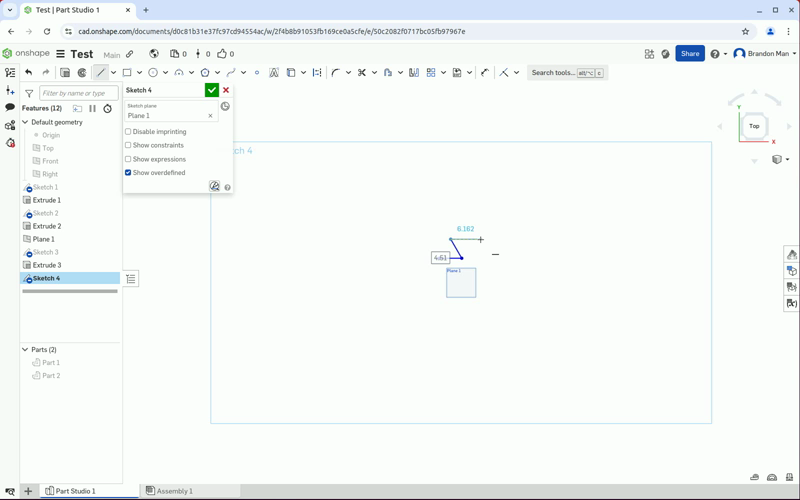
mouse_move(439, 258)
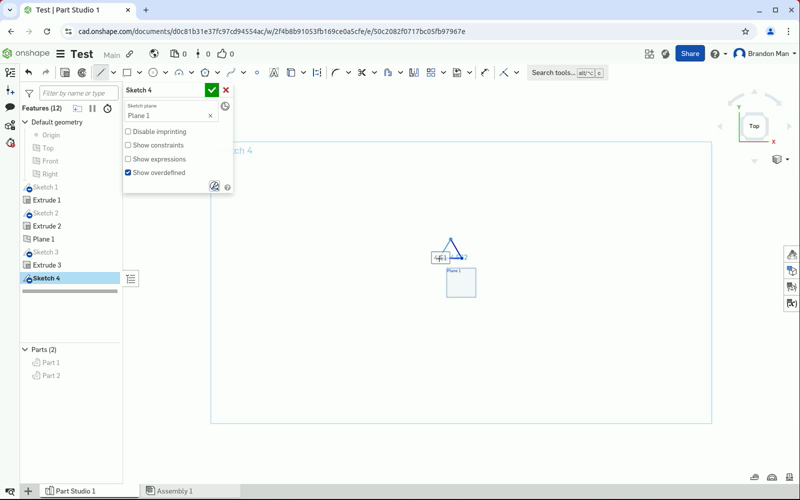
key_up(shift)
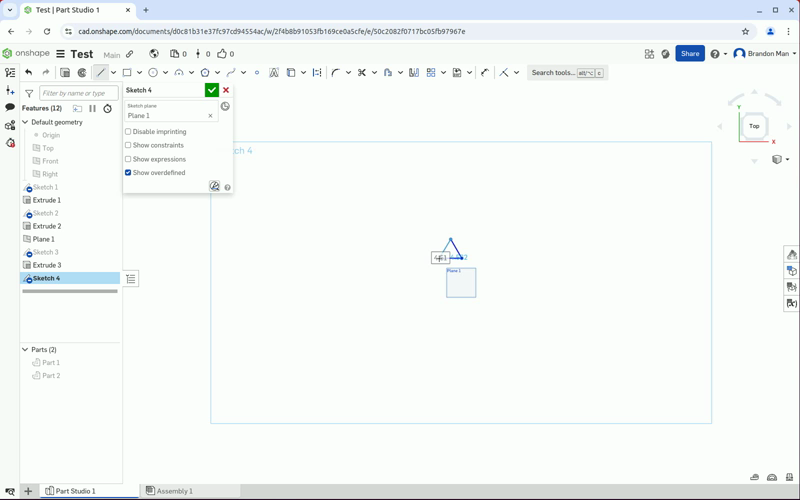
click(439, 258)
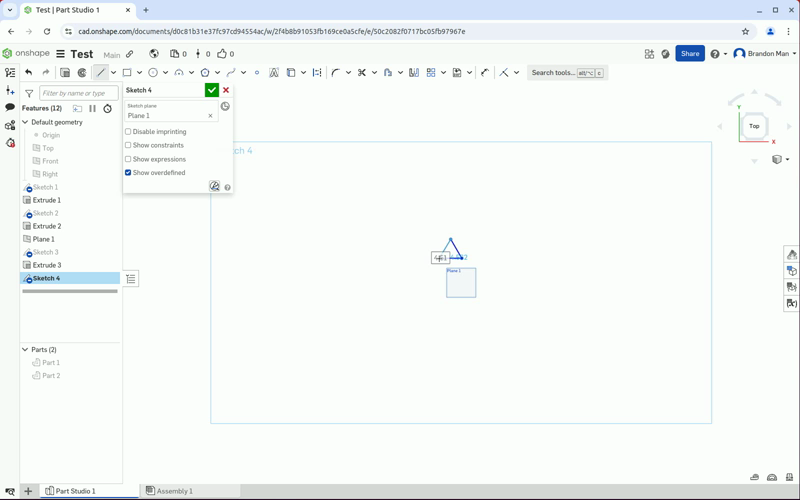
key(esc)
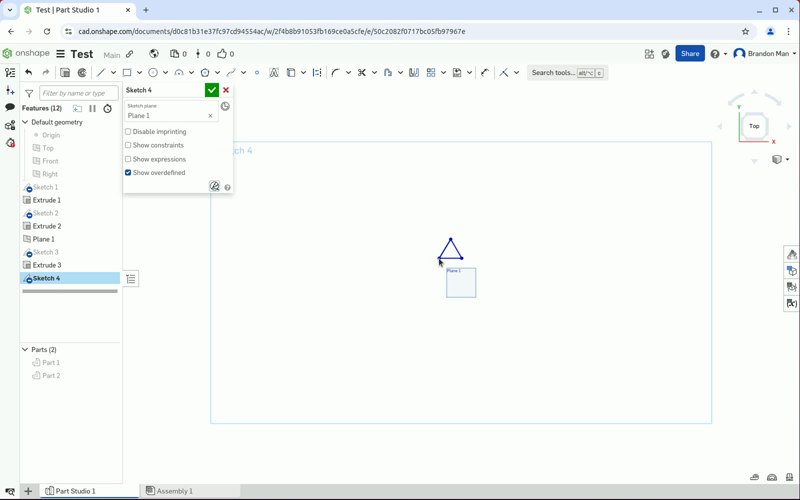
mouse_move(446, 250)
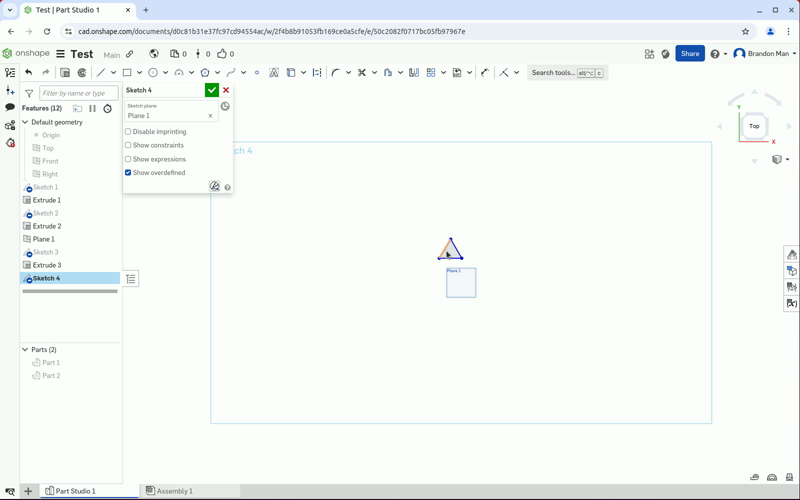
scroll(6)
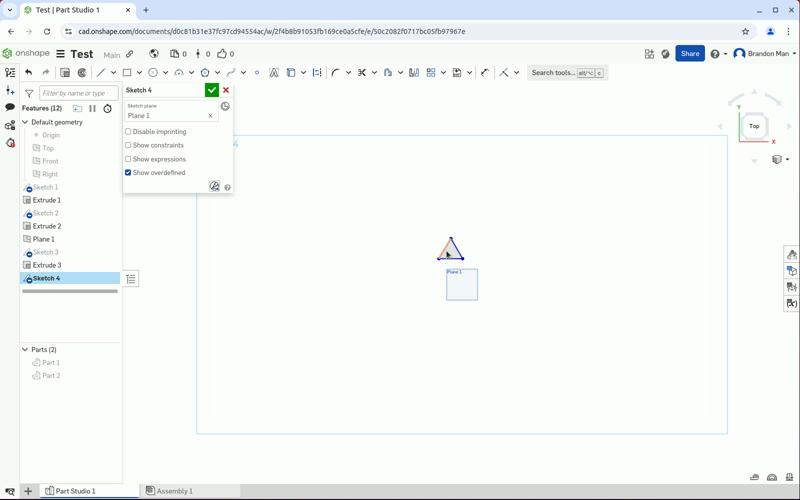
scroll(6)
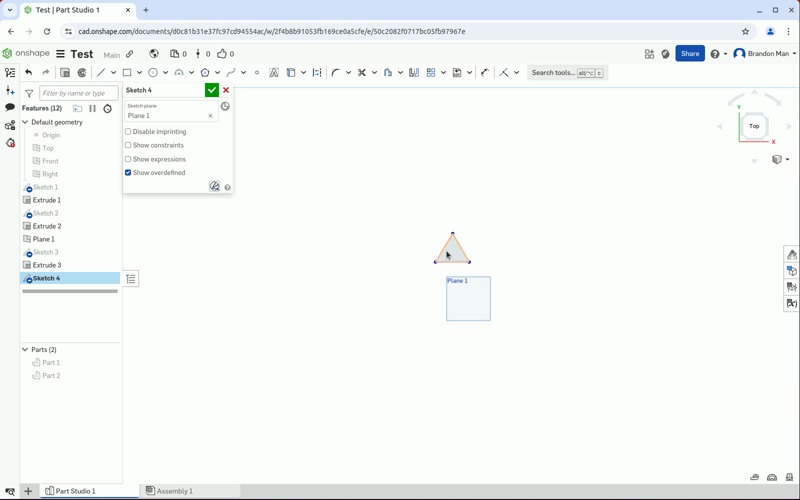
scroll(6)
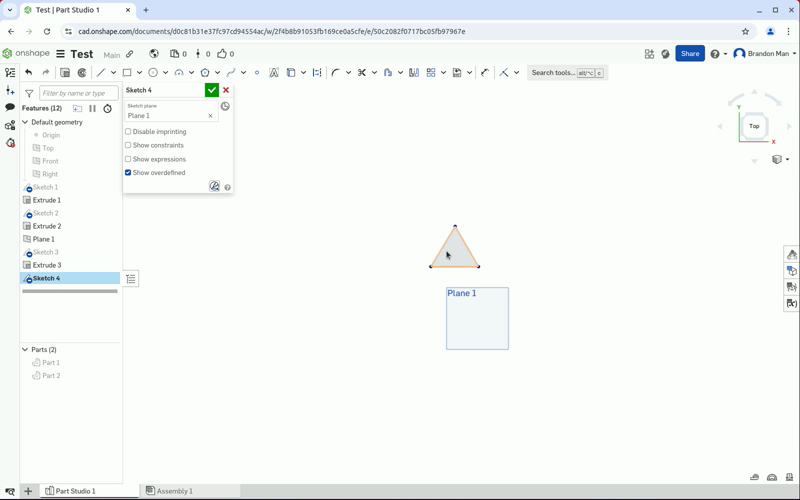
scroll(6)
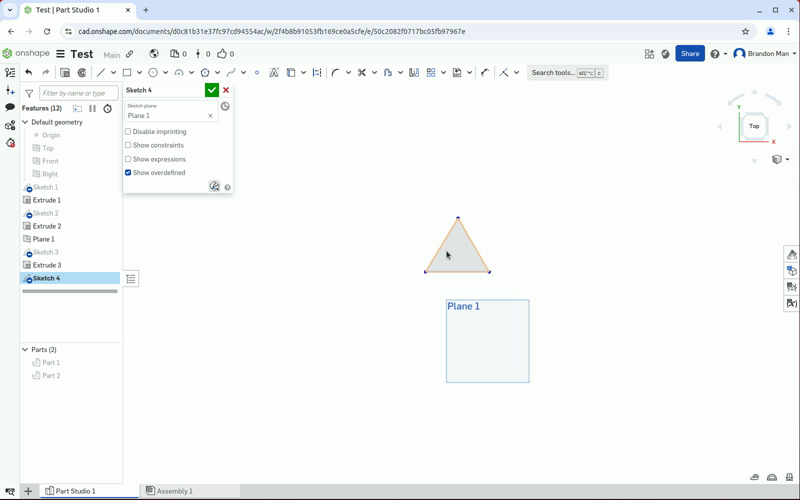
scroll(6)
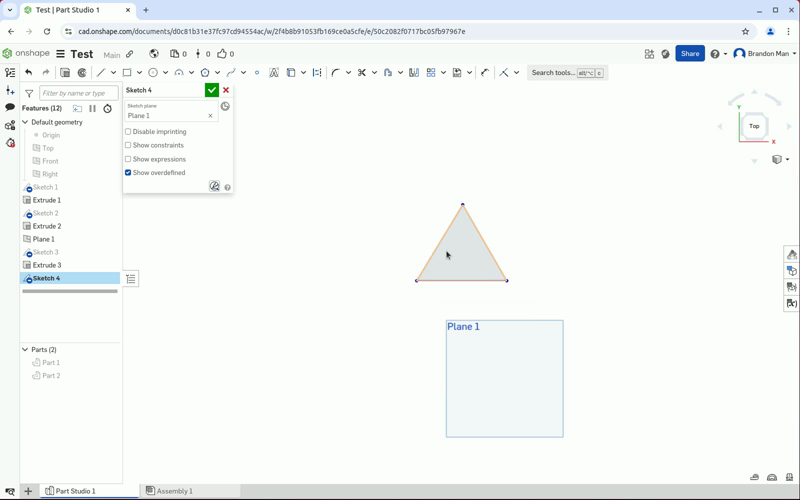
scroll(6)
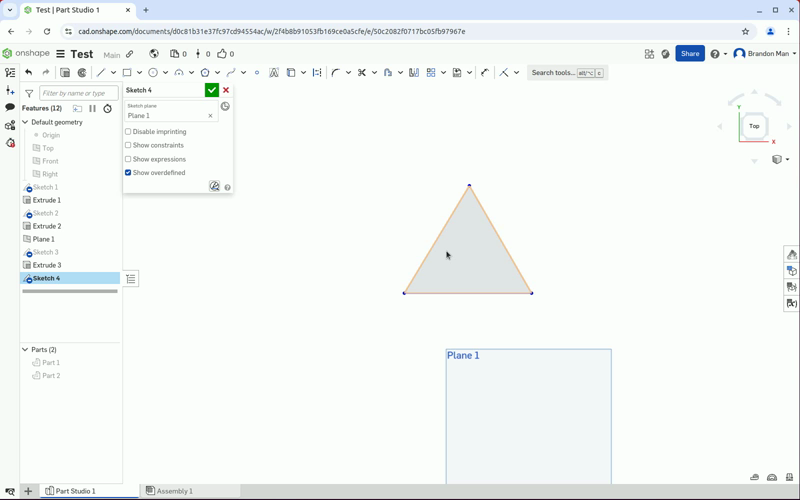
scroll(6)
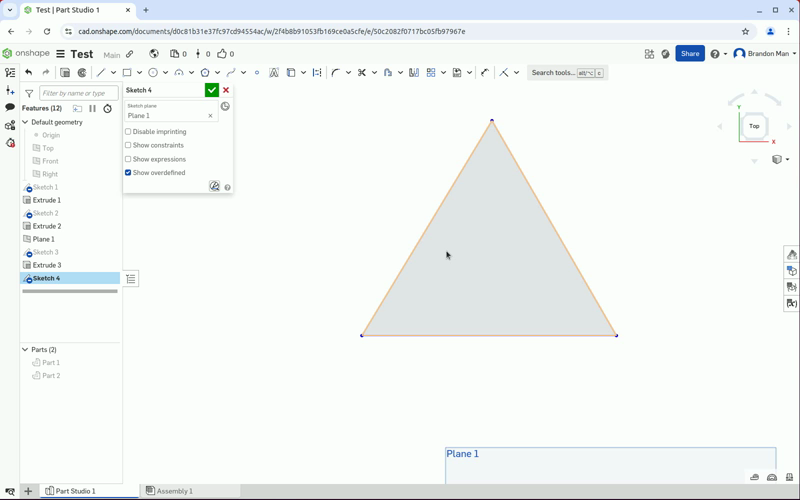
click(446, 250)
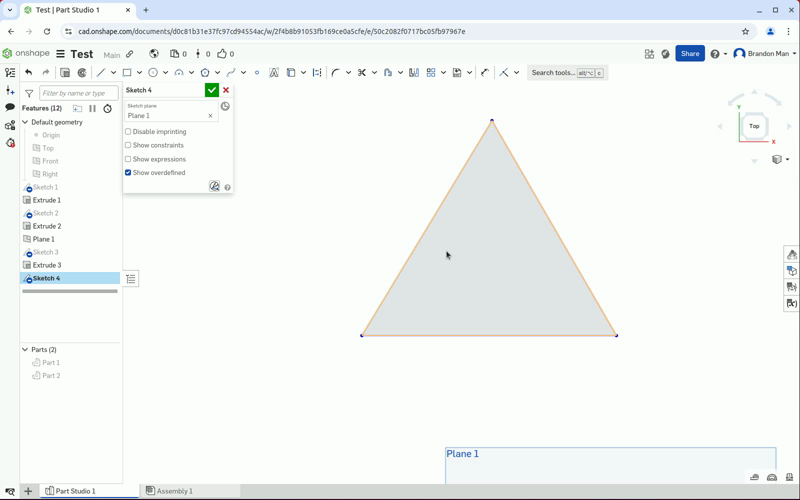
scroll(-6)
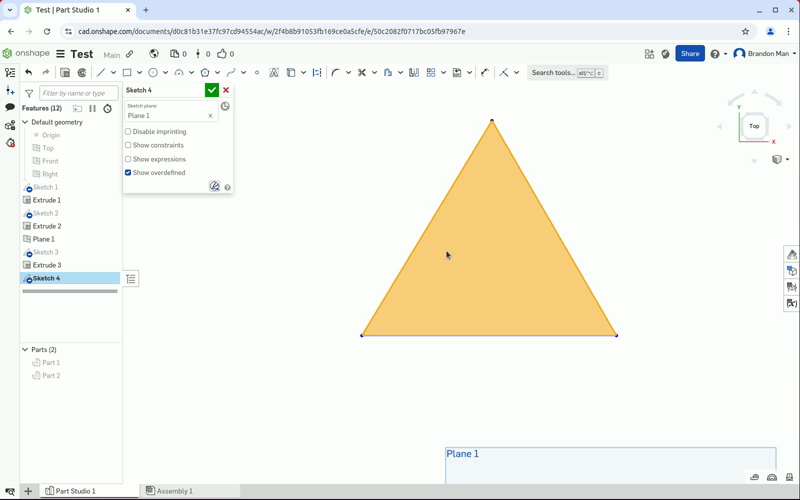
scroll(-6)
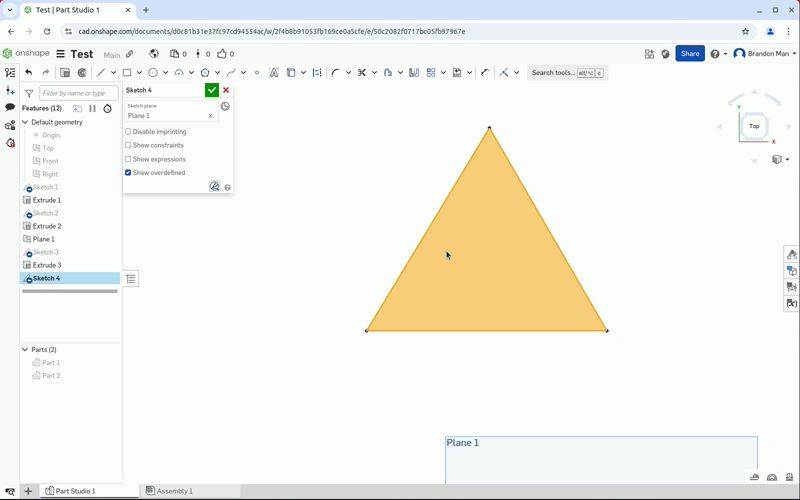
scroll(-6)
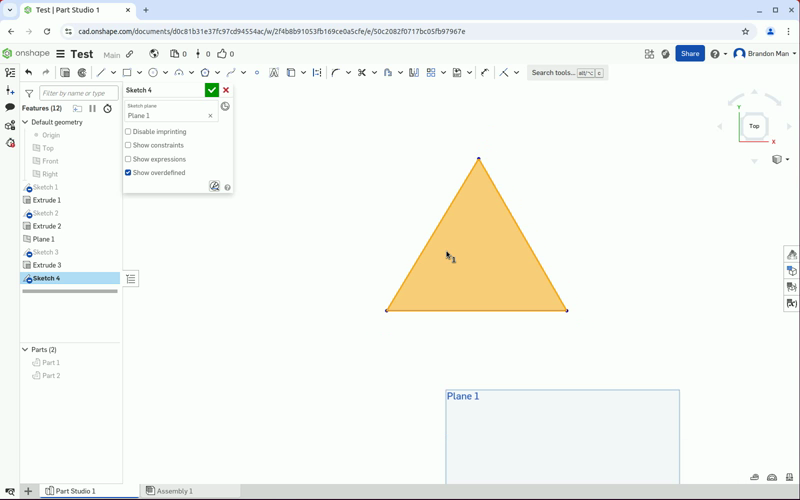
scroll(-6)
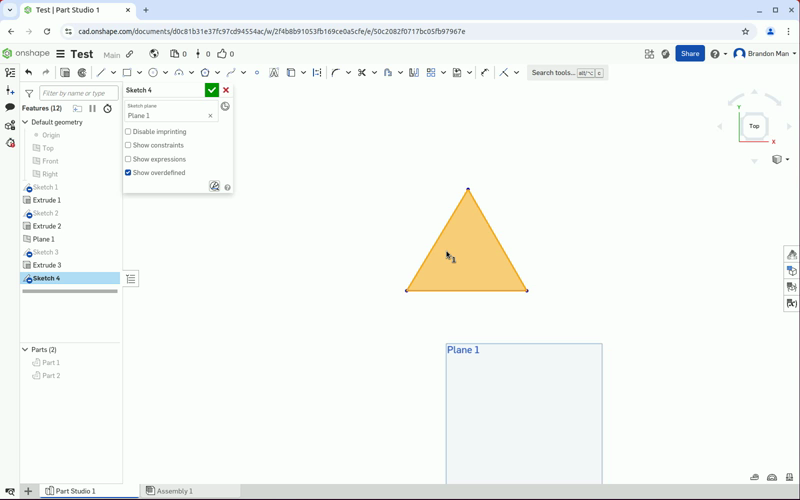
scroll(-6)
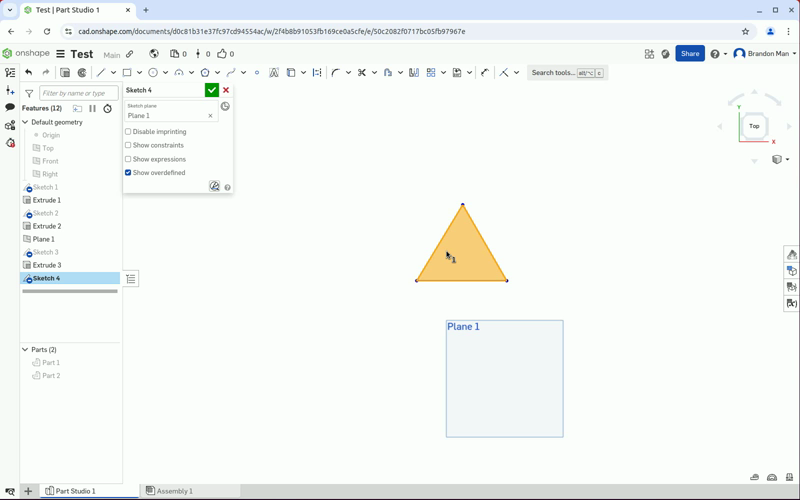
scroll(-6)
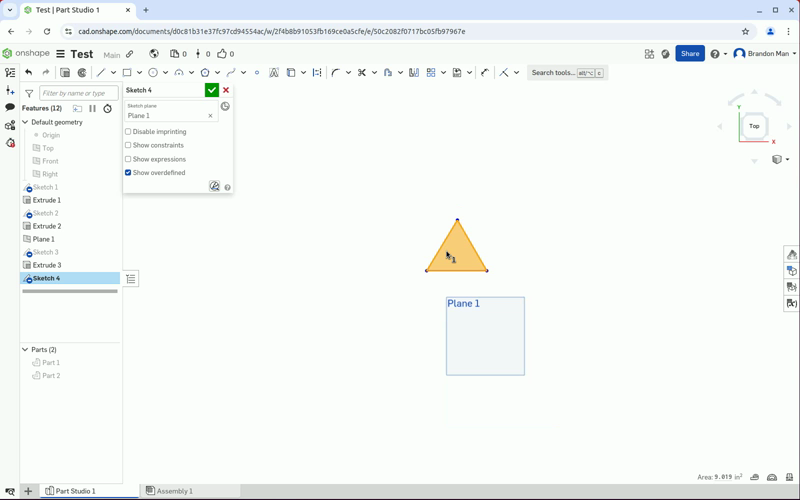
scroll(-6)
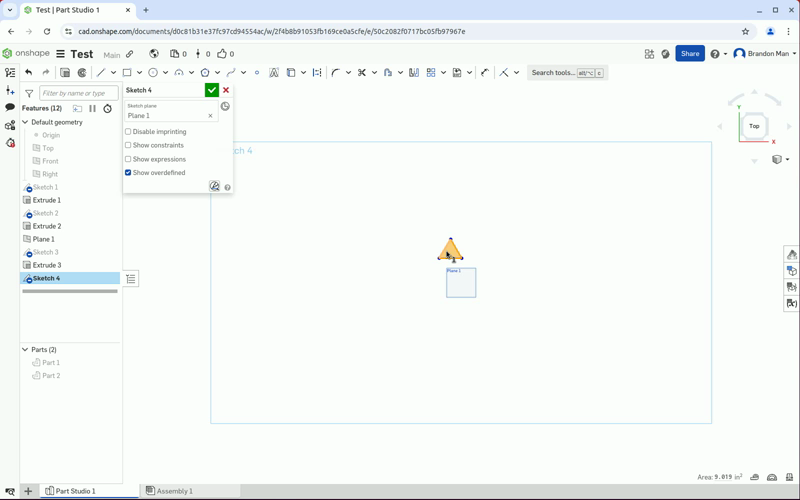
mouse_move(73, 352)
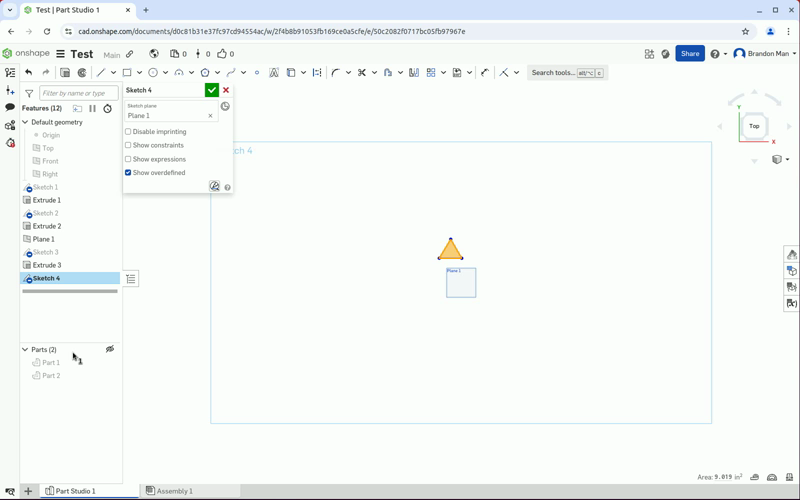
key(shift+y)
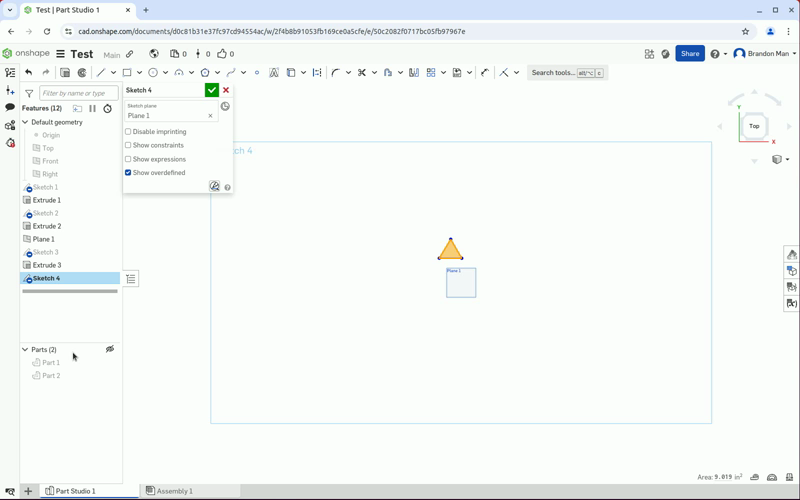
key(shift+e)
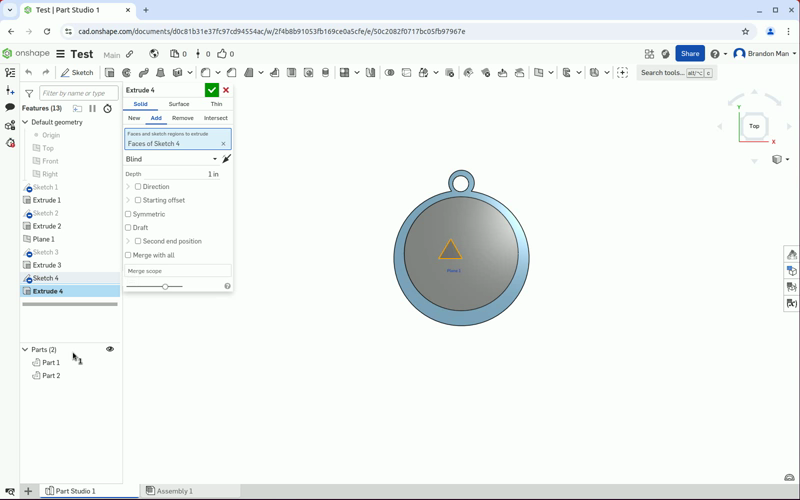
mouse_move(143, 106)
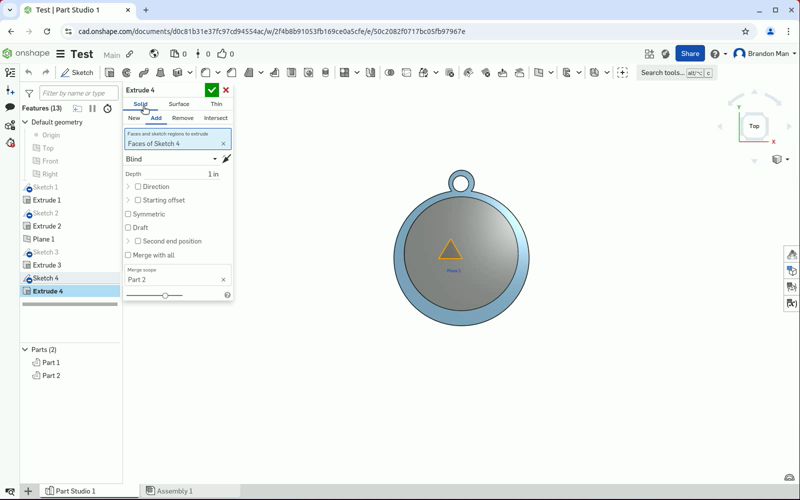
click(143, 106)
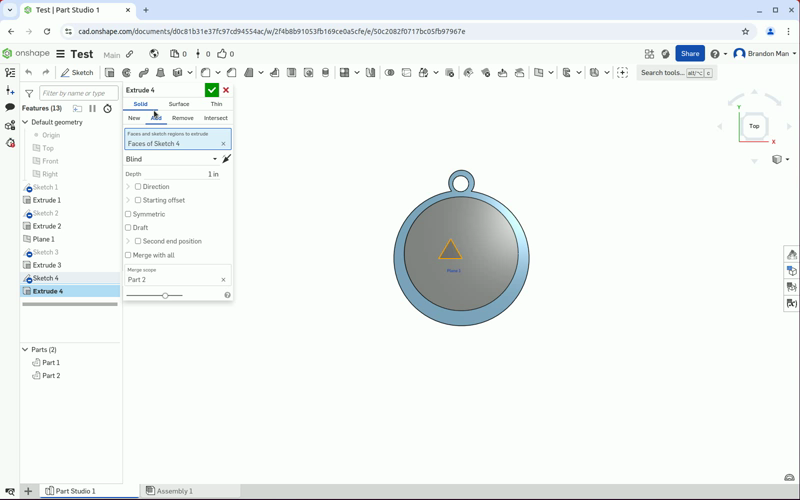
mouse_move(186, 120)
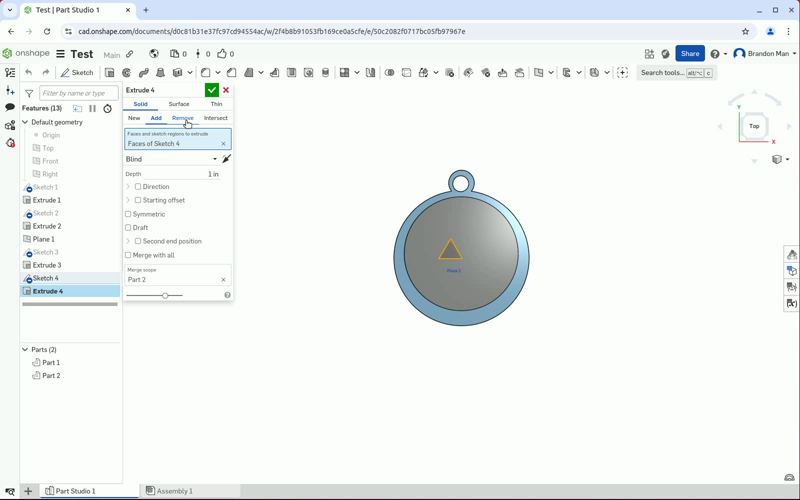
click(186, 120)
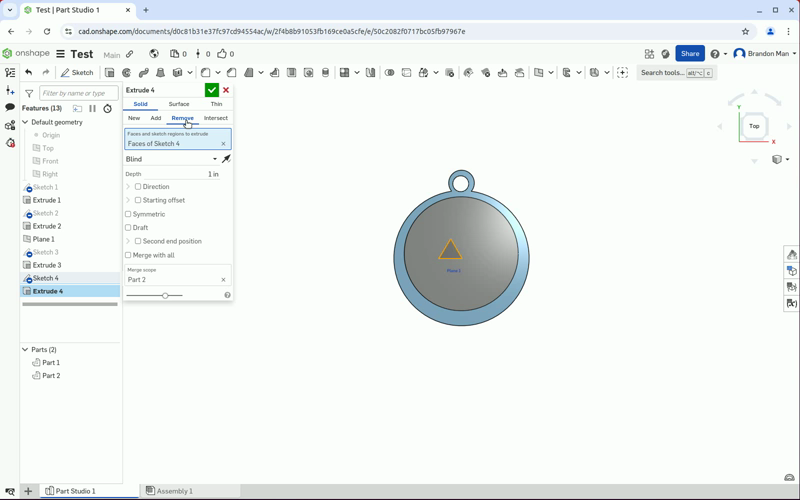
key(tab, 4)
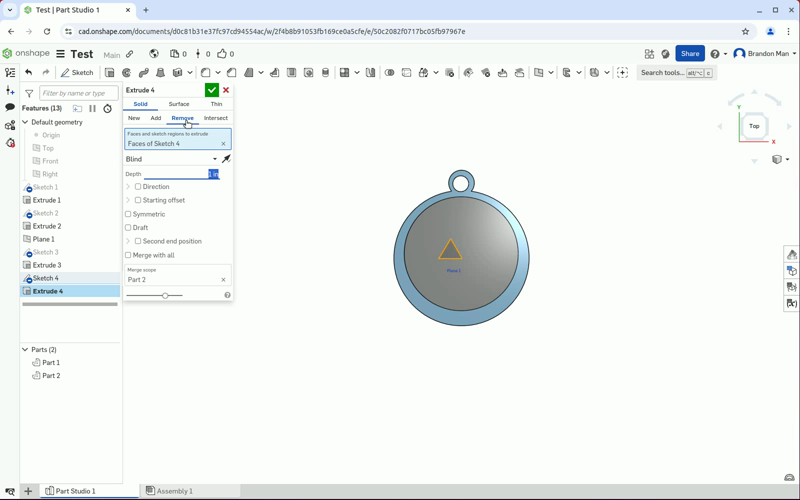
text(1.685)
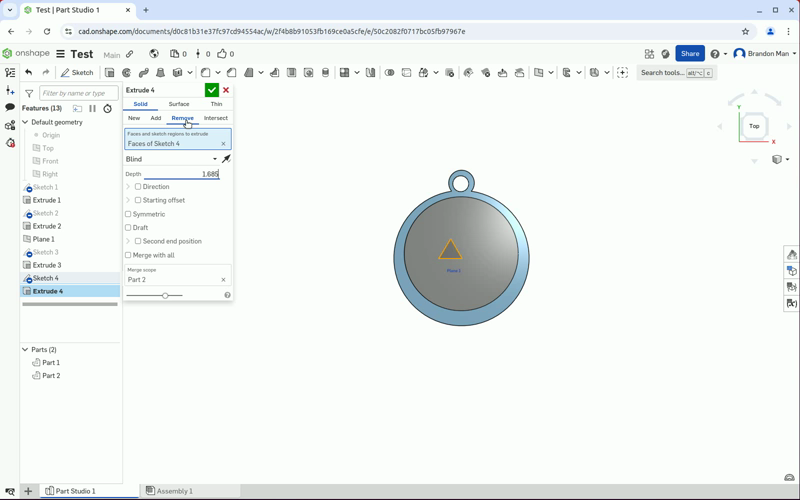
key(tab, 6)
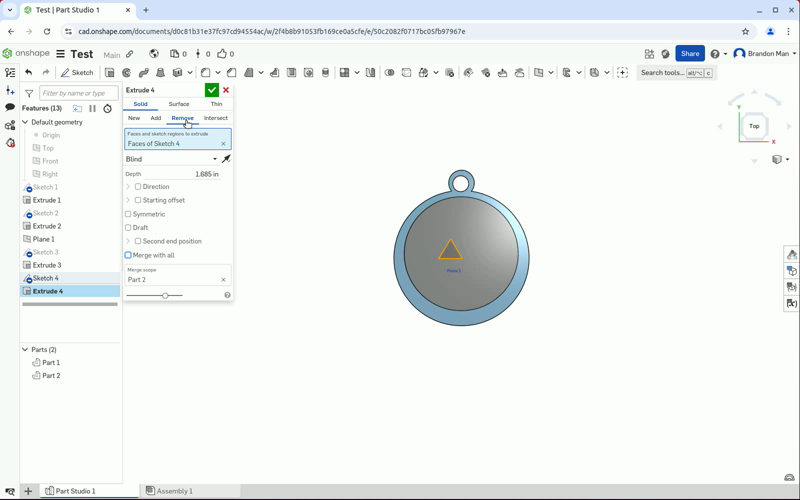
key(space)
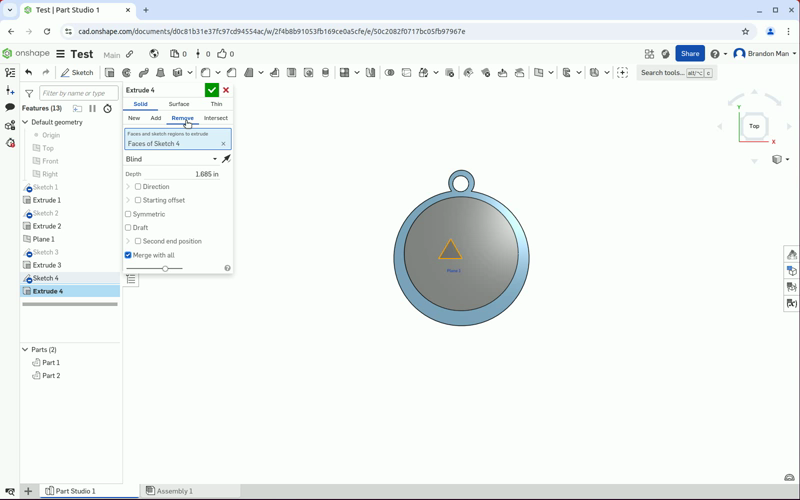
key(enter)
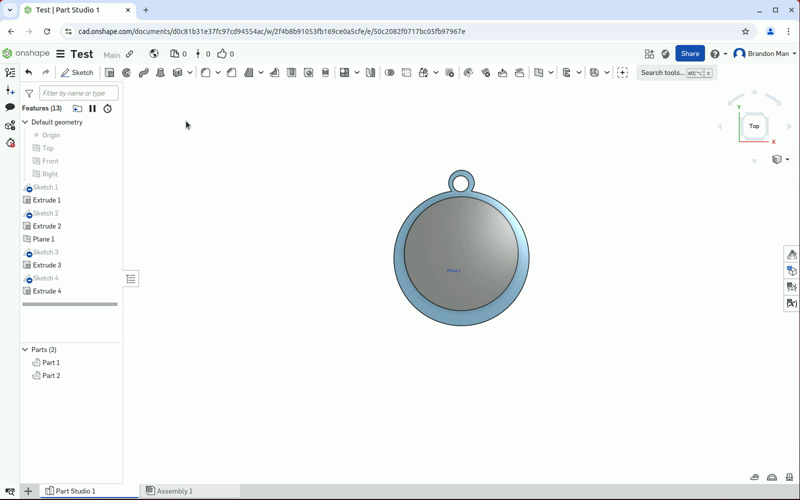
key(shift+h)
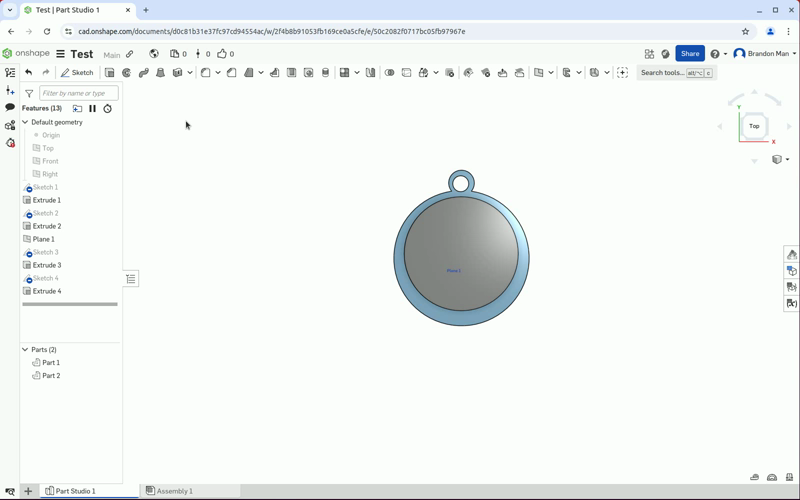
key(shift+h)
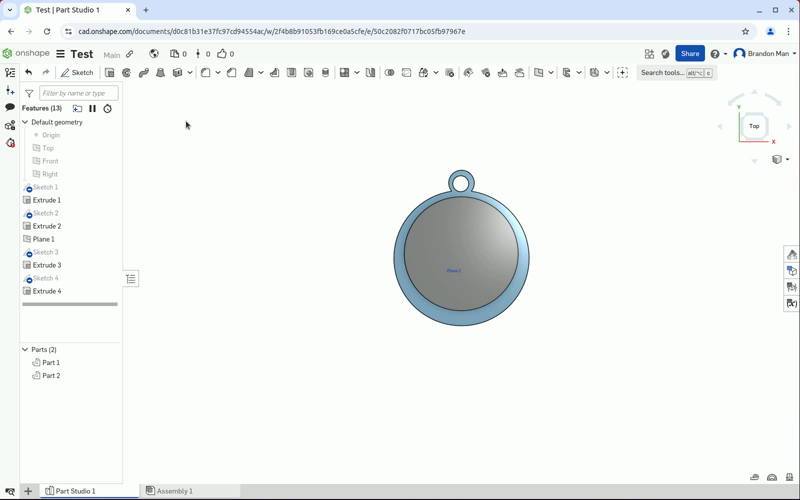
mouse_move(73, 189)
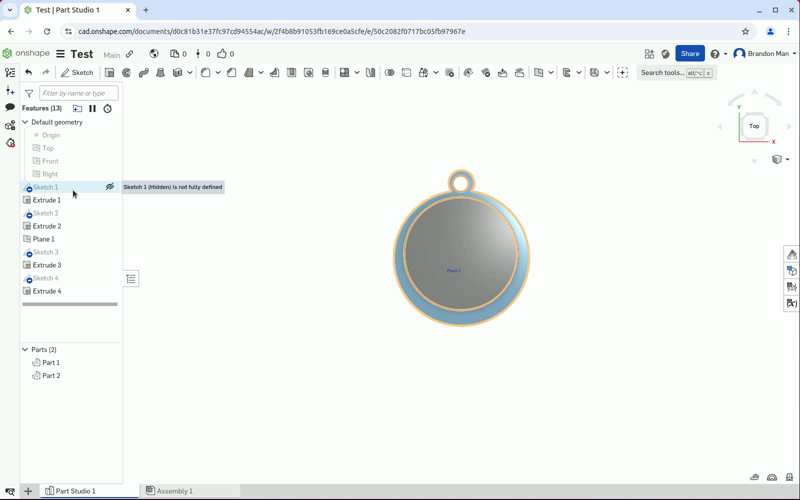
click(73, 189)
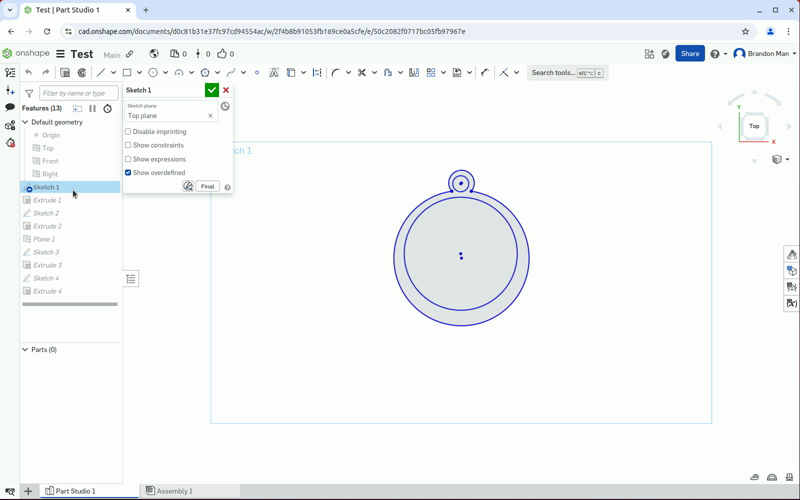
mouse_move(229, 92)
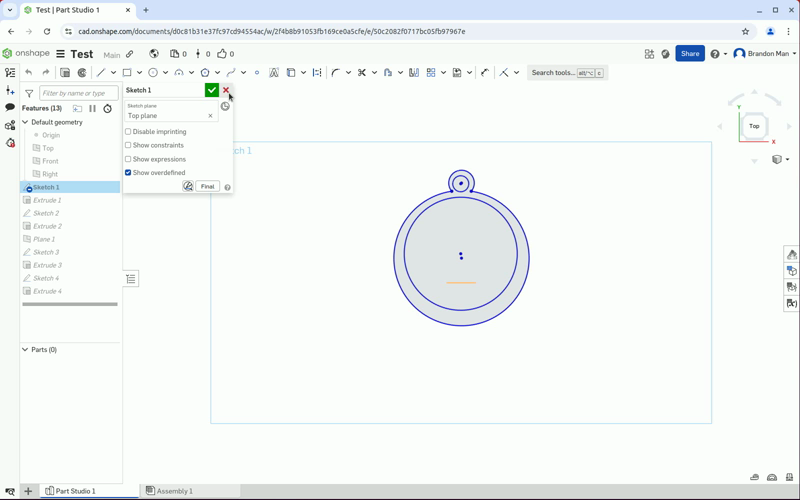
click(229, 92)
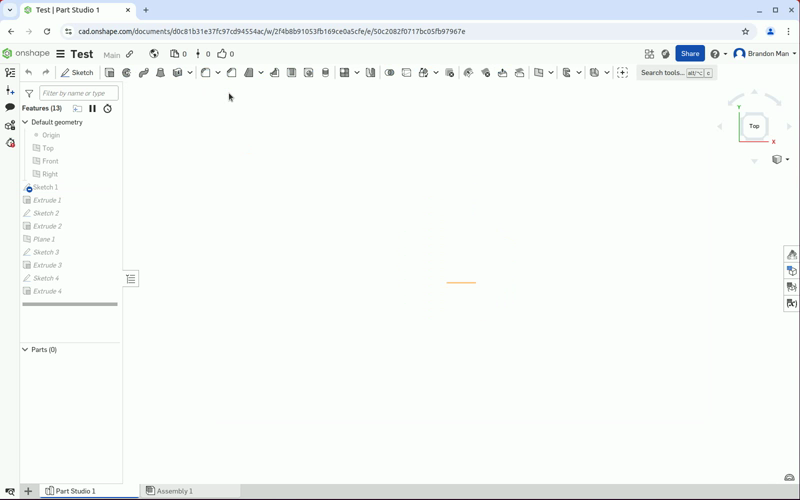
key(shift+s)
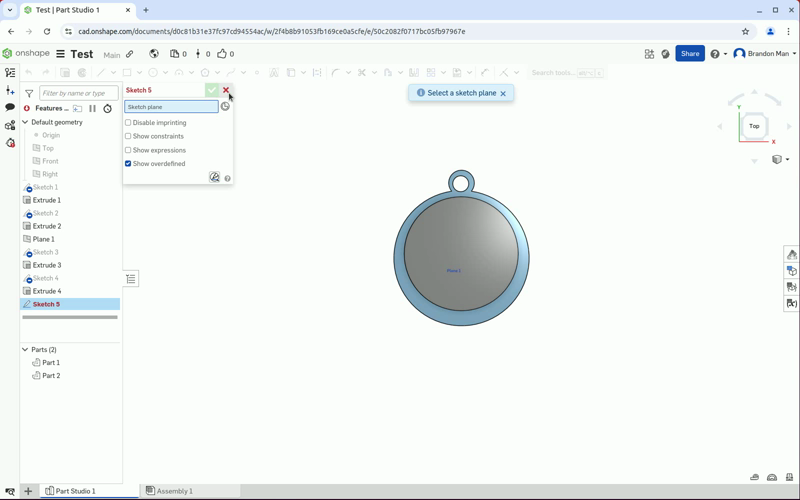
mouse_move(73, 241)
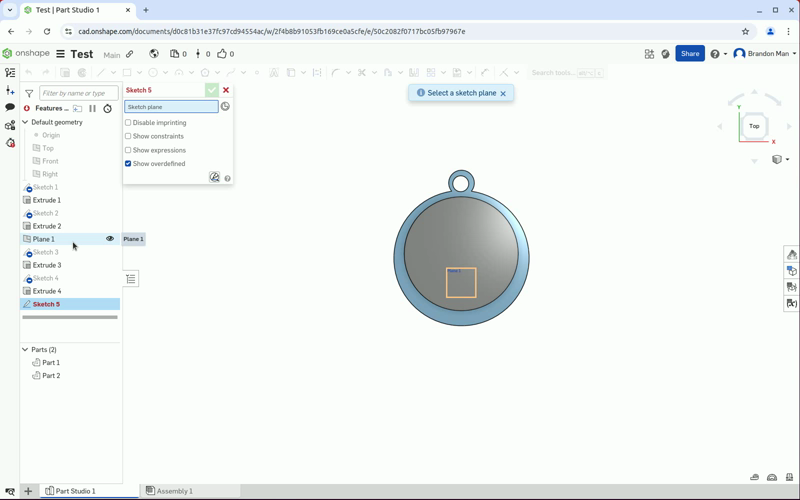
click(73, 241)
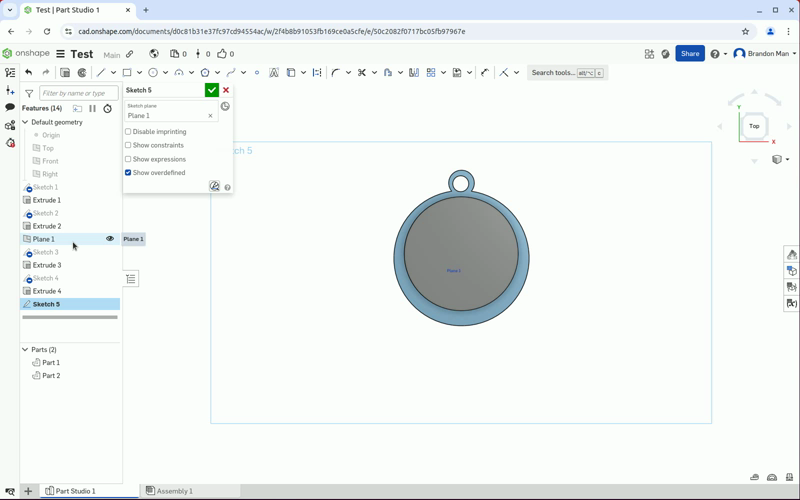
mouse_move(73, 352)
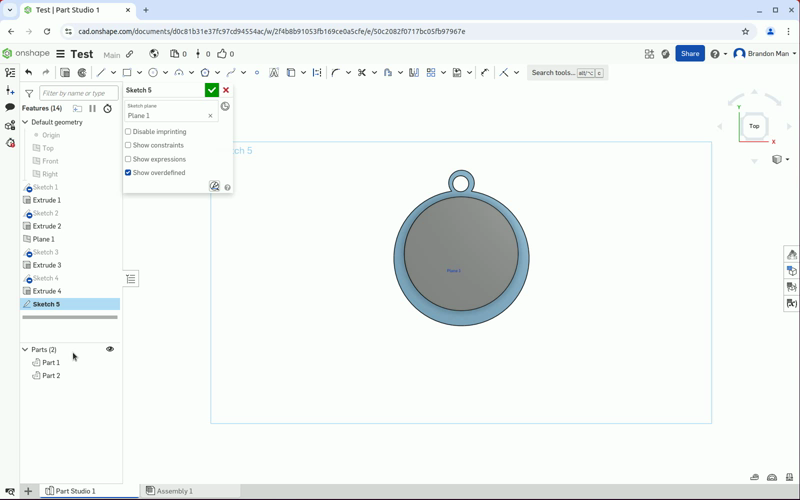
key(y)
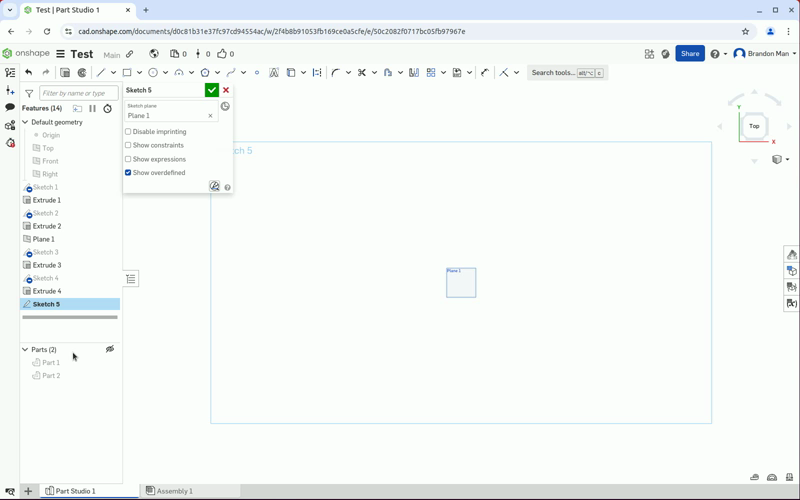
key(l)
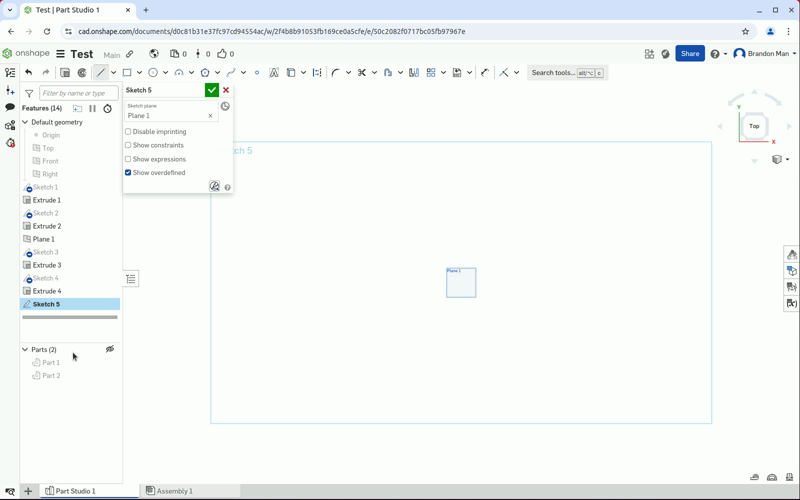
key_down(shift)
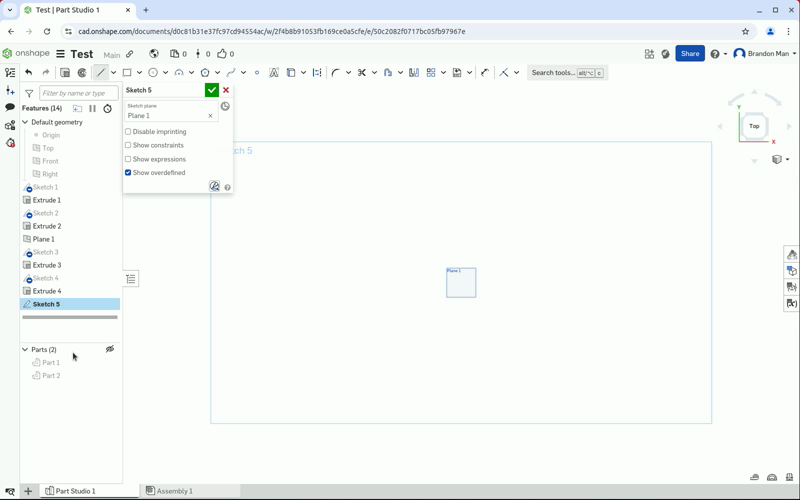
mouse_move(466, 259)
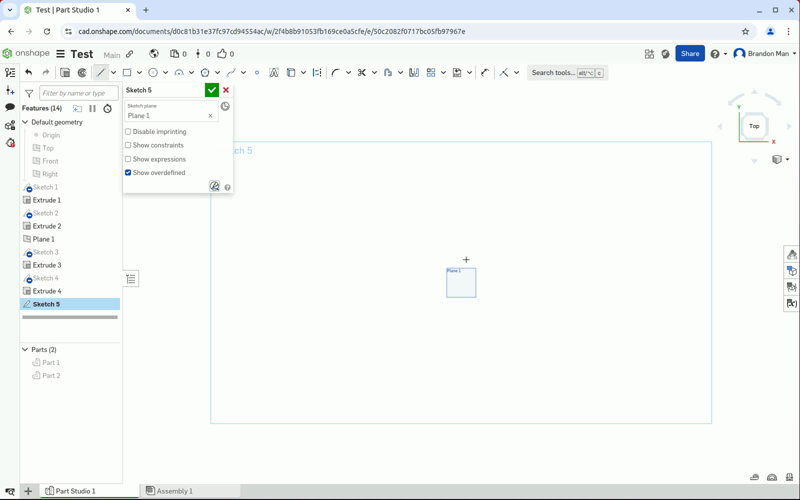
click(466, 259)
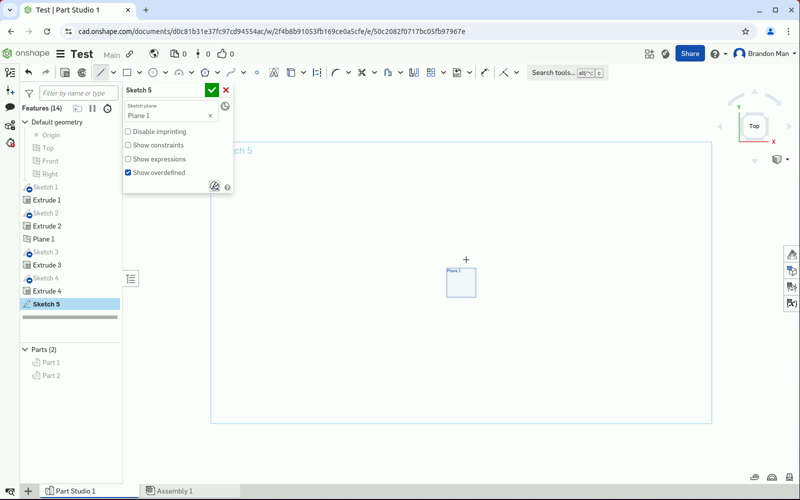
key_up(shift)
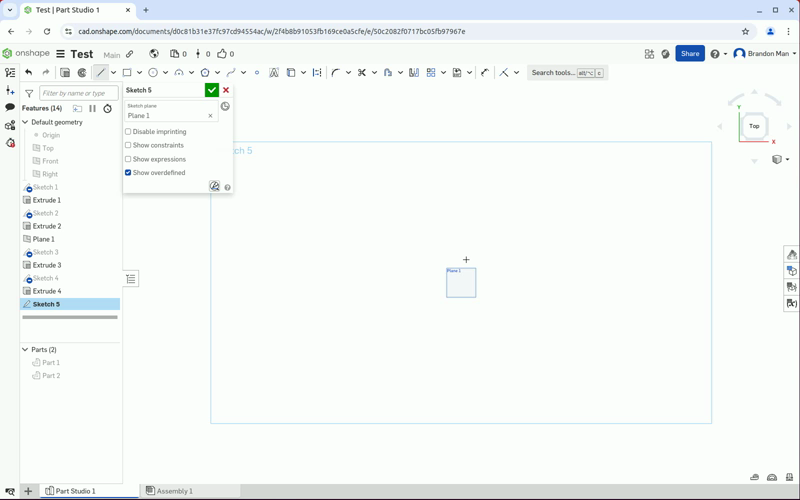
key_down(shift)
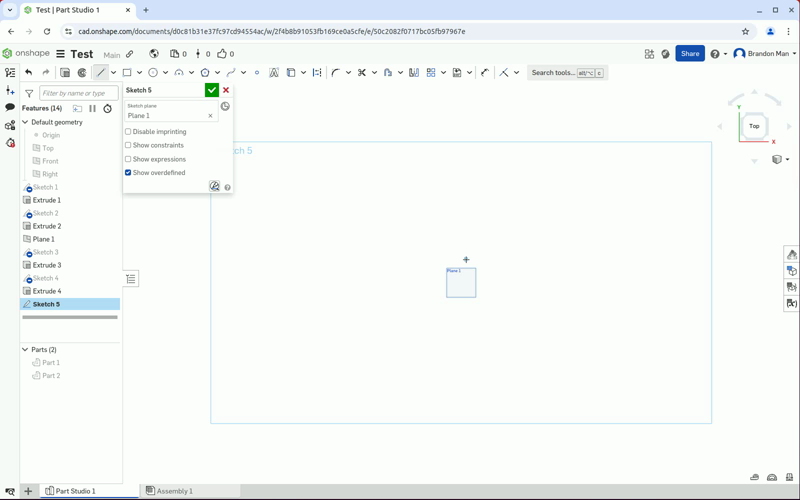
mouse_move(496, 259)
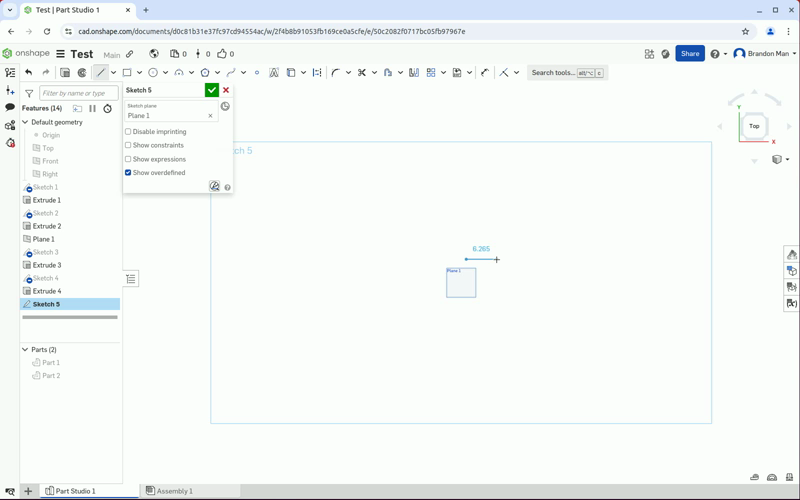
mouse_move(485, 248)
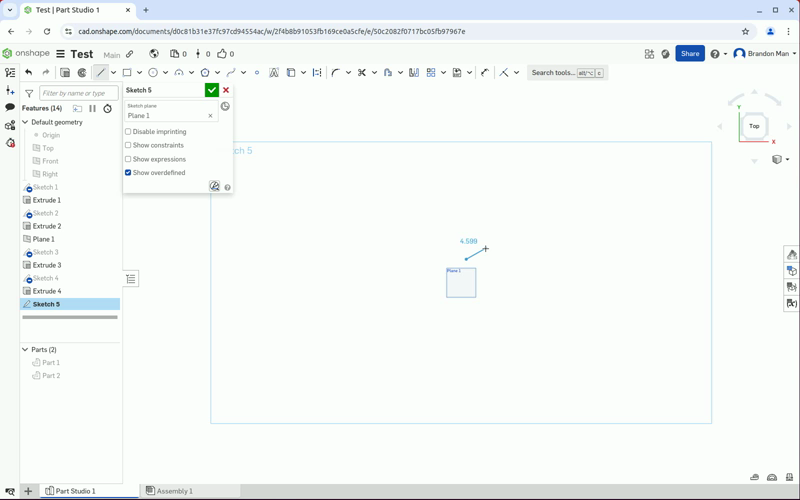
click(485, 248)
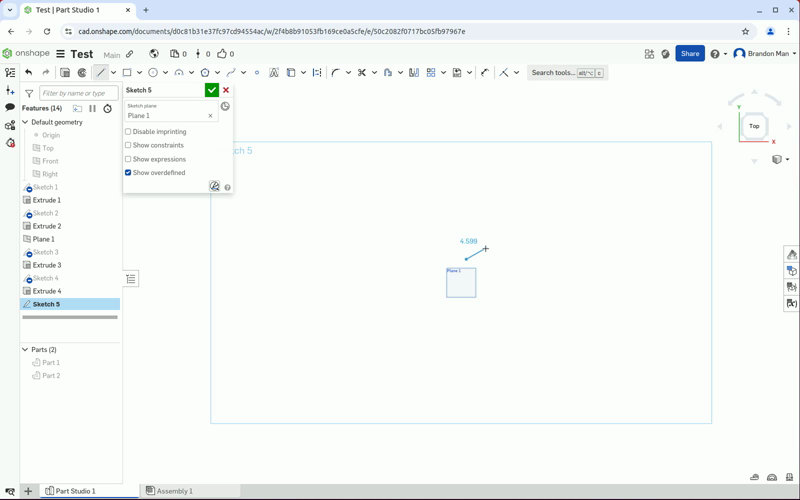
key_up(shift)
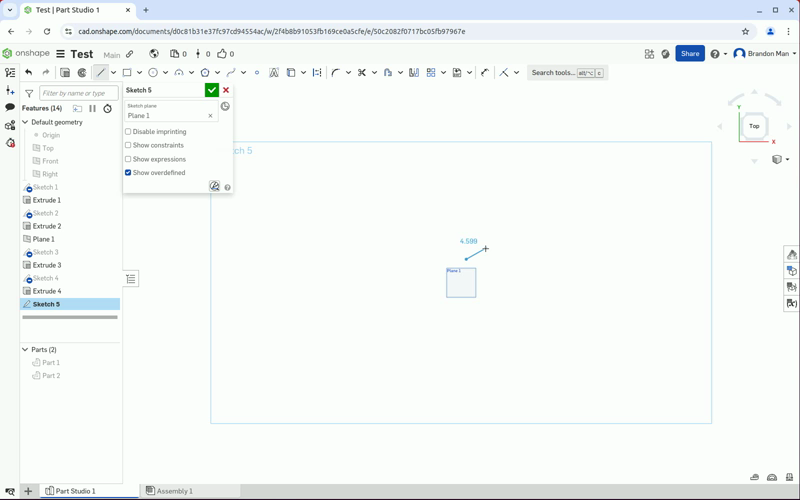
key_down(shift)
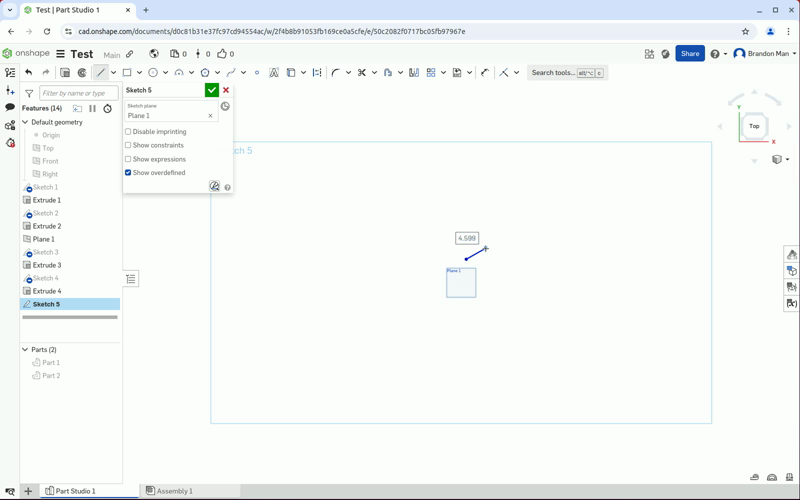
mouse_move(515, 248)
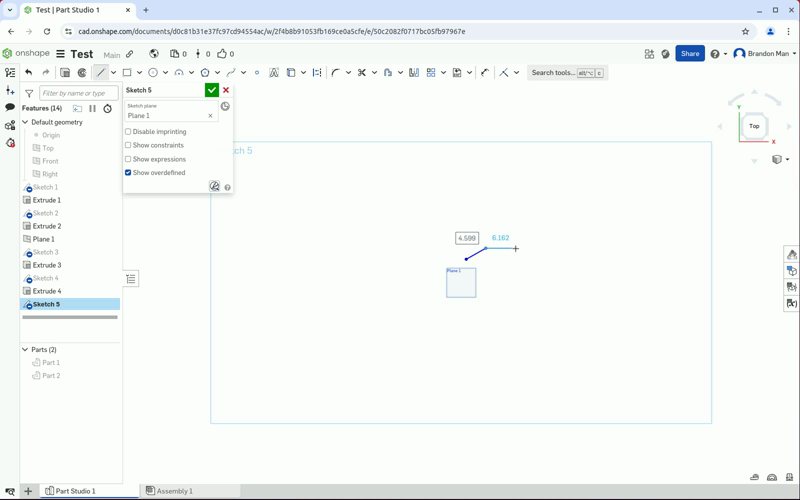
mouse_move(466, 237)
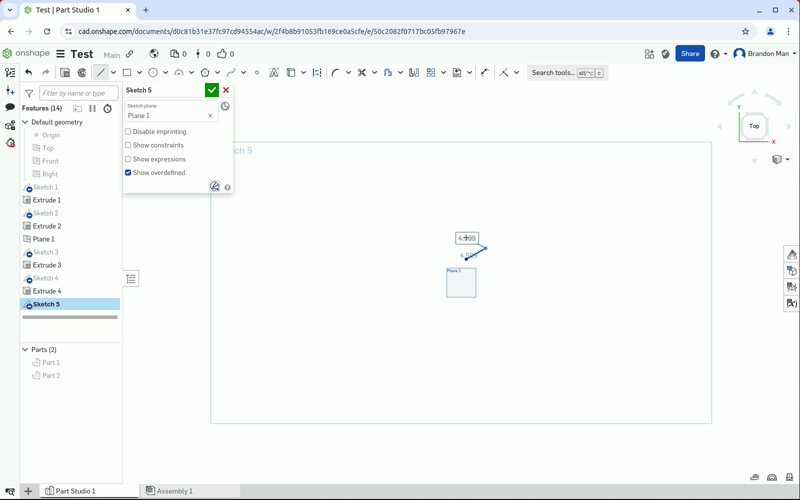
click(466, 237)
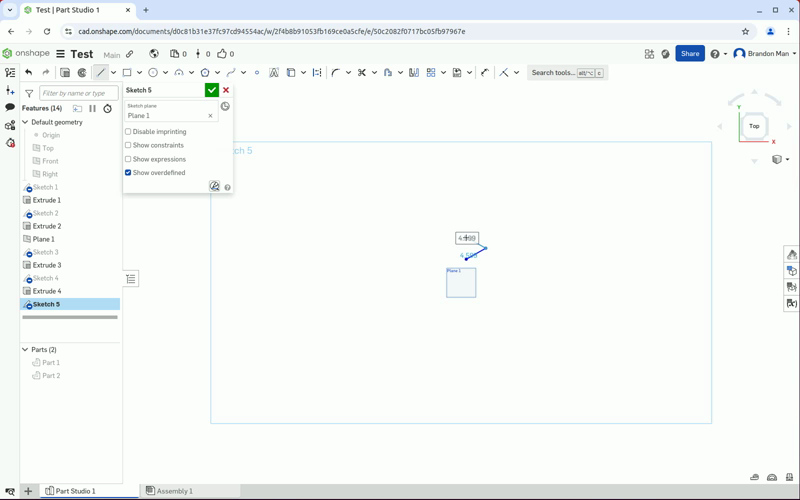
key_up(shift)
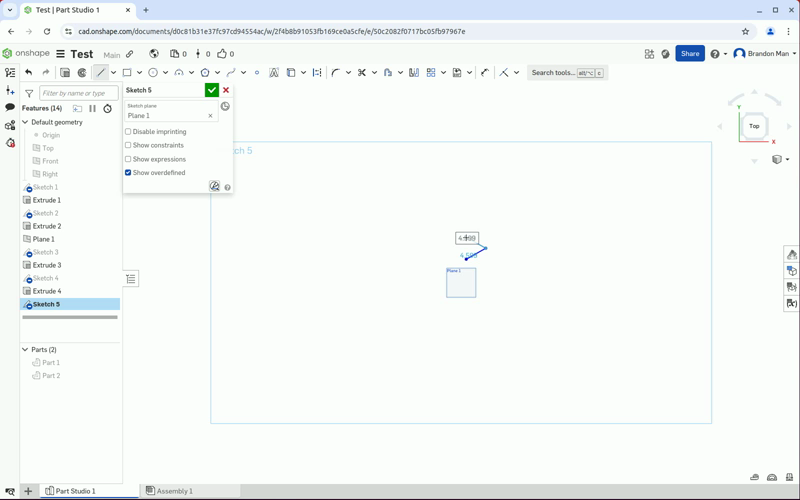
mouse_move(496, 237)
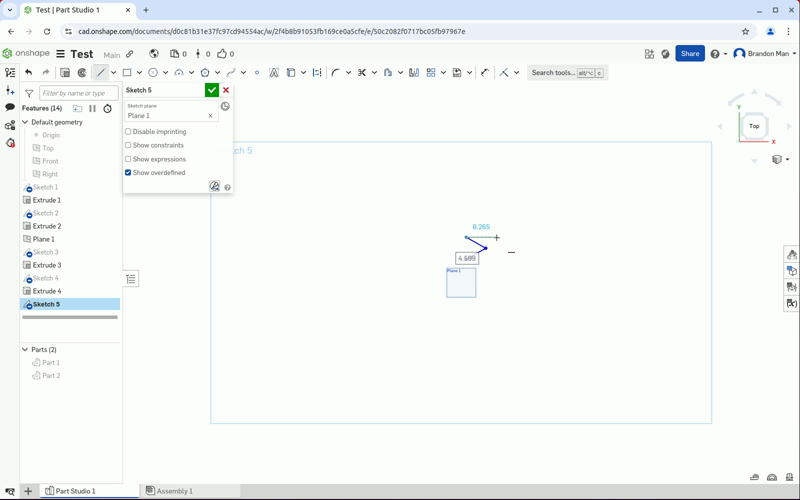
key_down(shift)
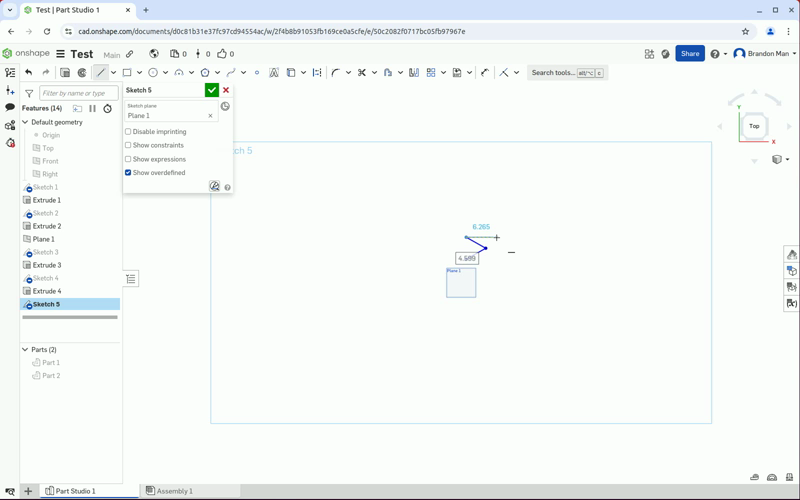
mouse_move(466, 259)
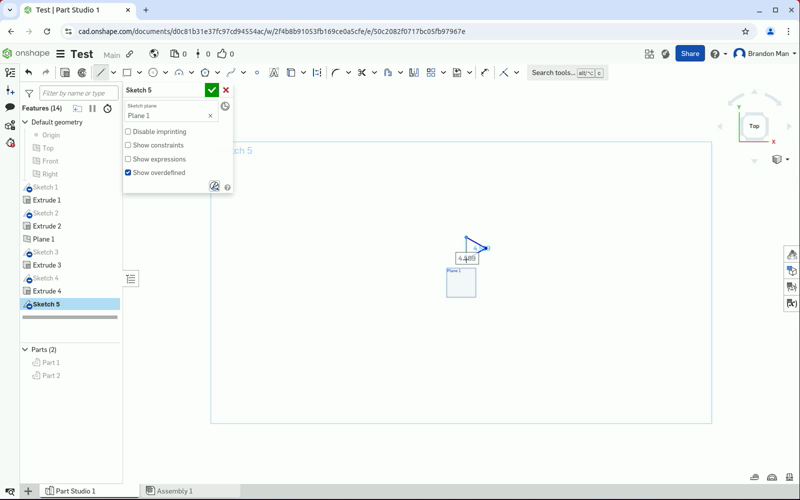
key_up(shift)
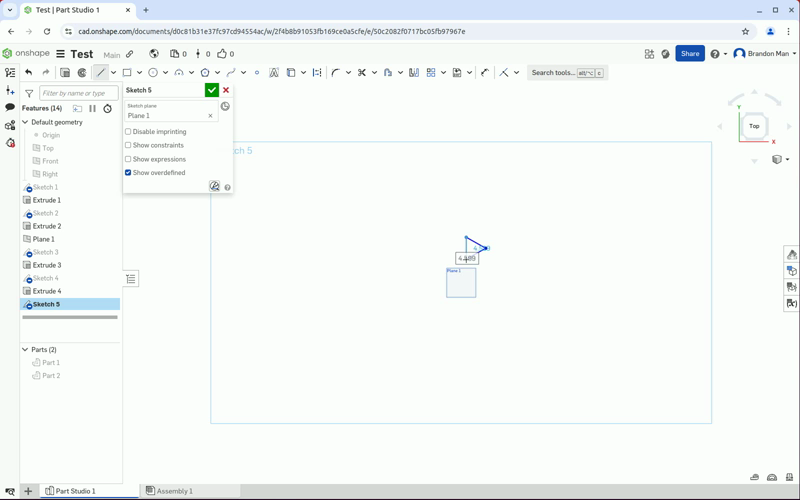
click(466, 259)
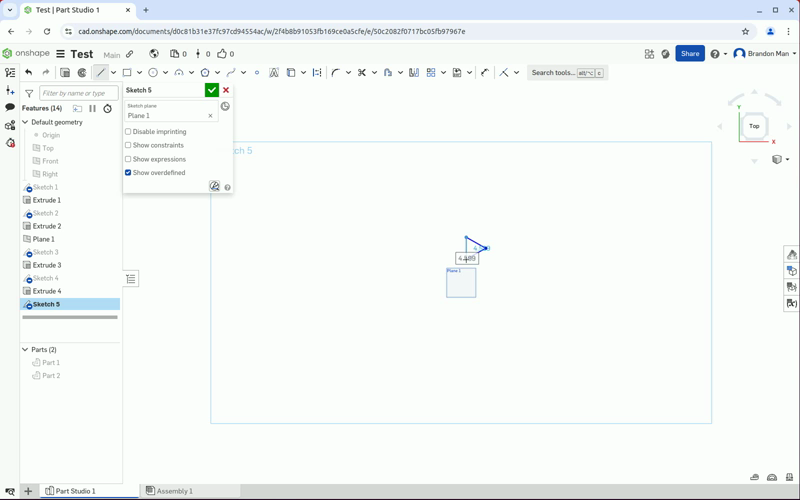
key(esc)
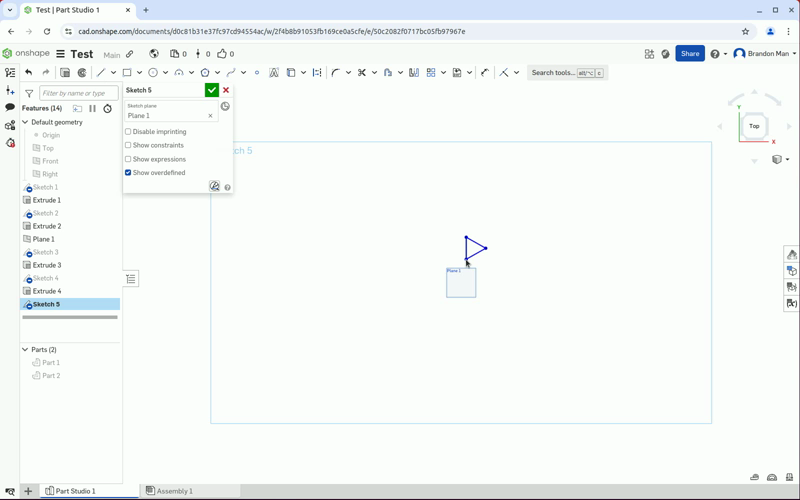
mouse_move(468, 250)
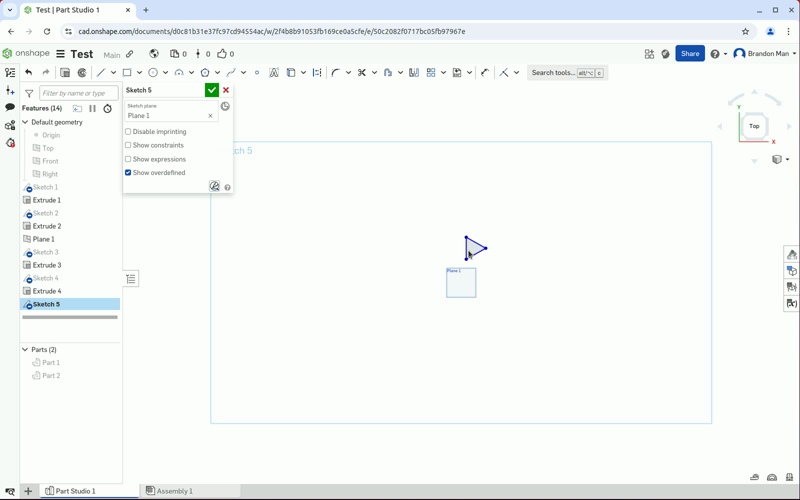
scroll(6)
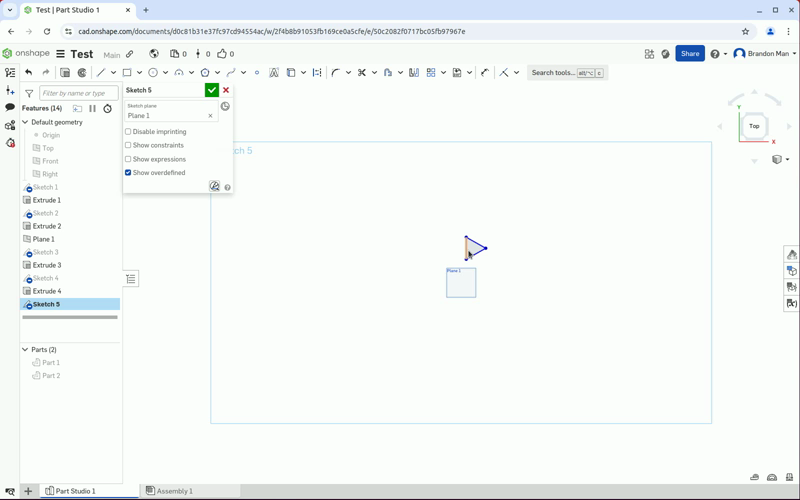
scroll(6)
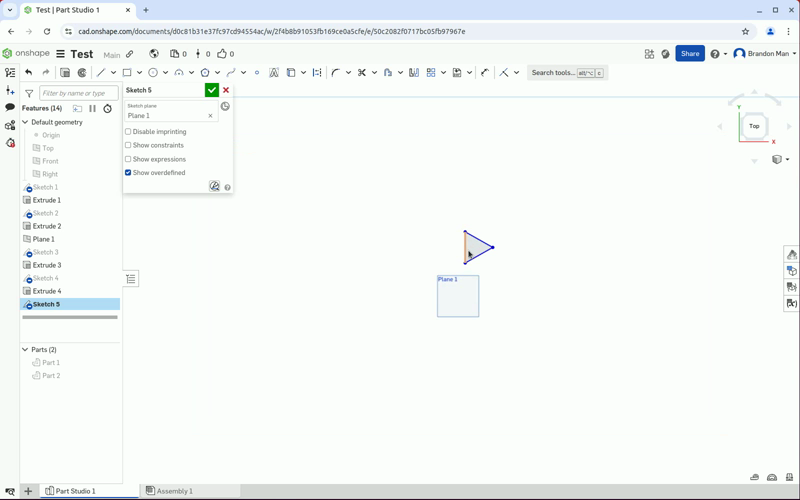
scroll(6)
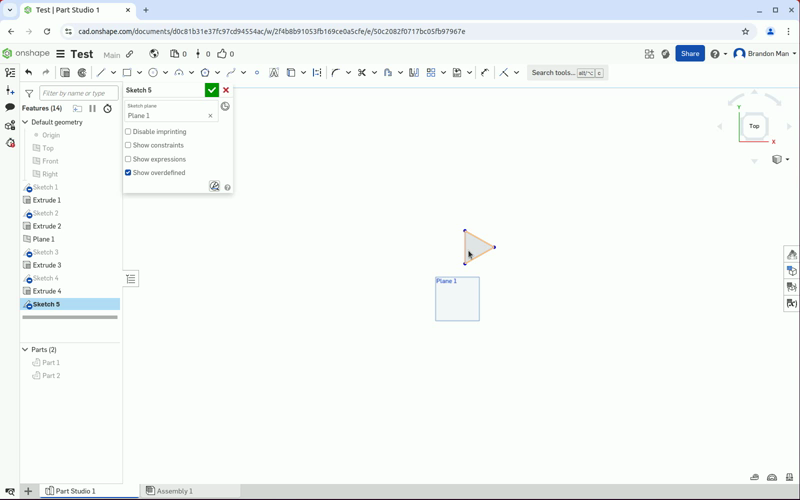
scroll(6)
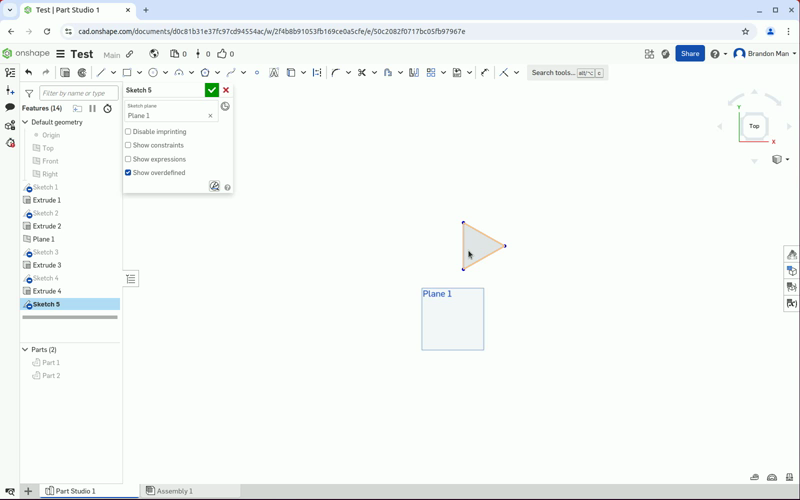
scroll(6)
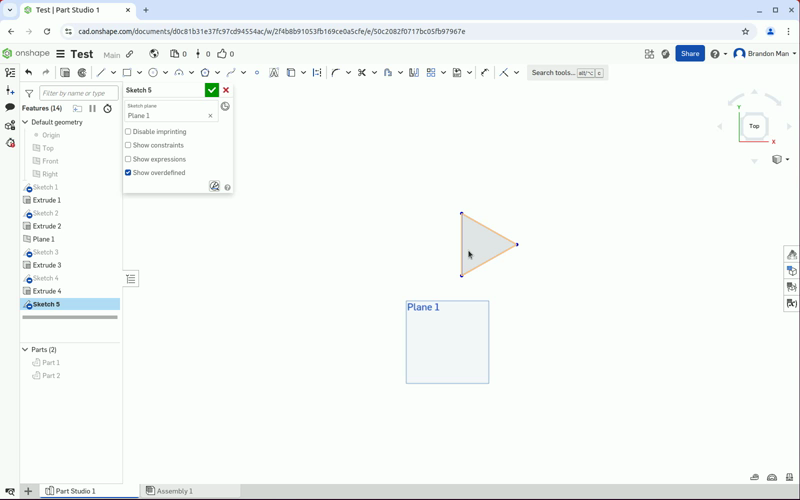
scroll(6)
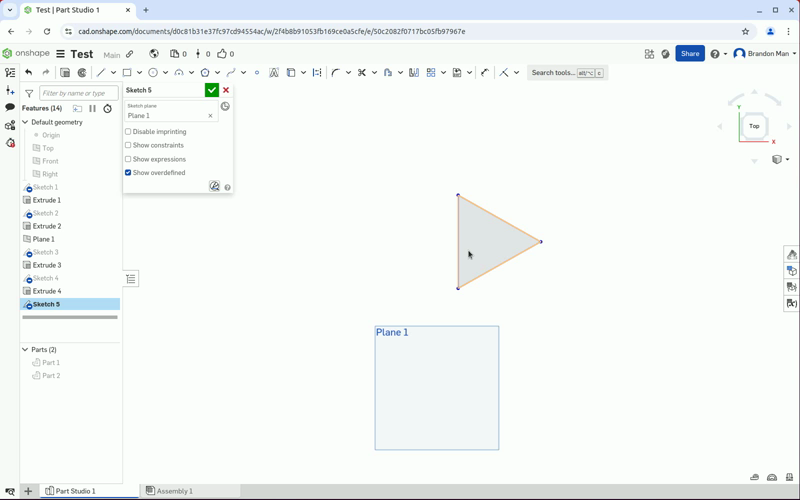
scroll(6)
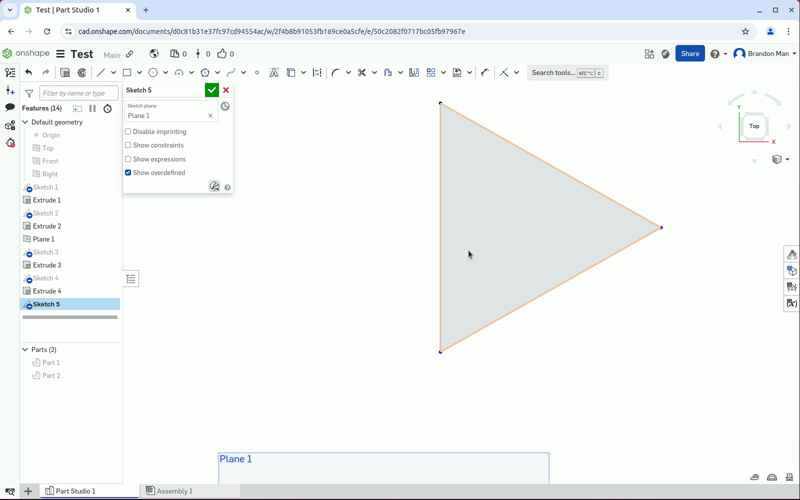
click(468, 250)
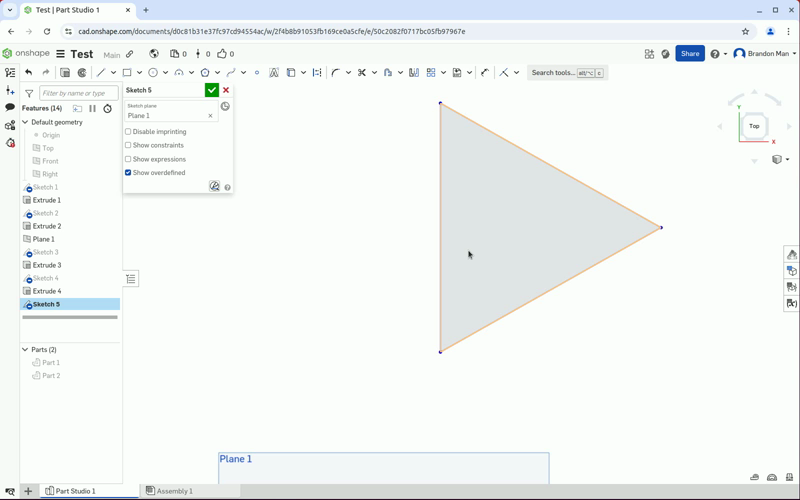
scroll(-6)
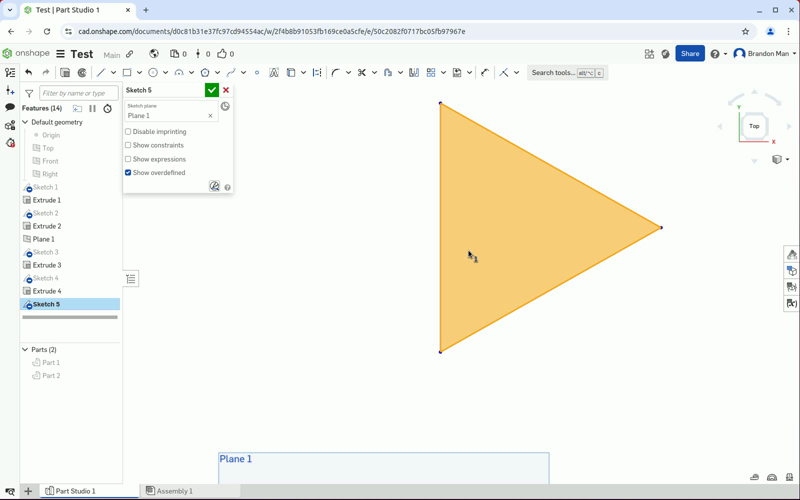
scroll(-6)
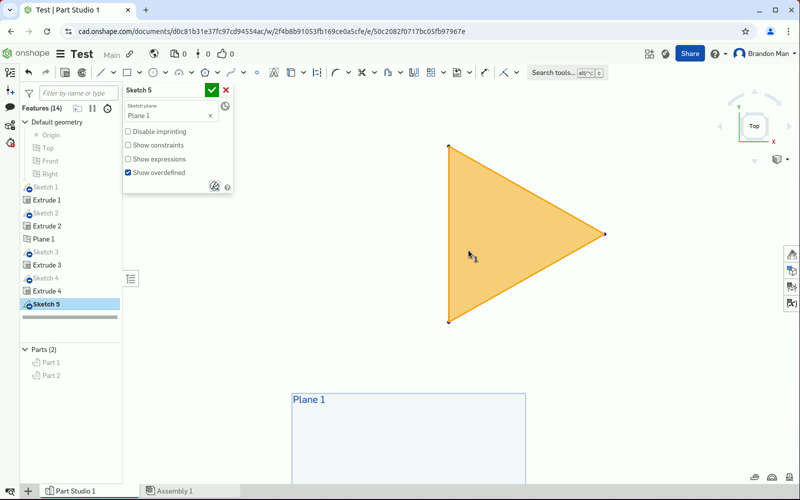
scroll(-6)
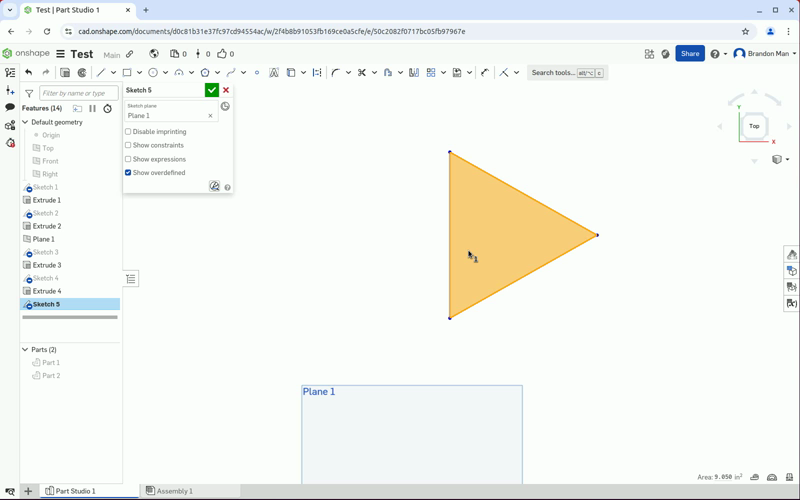
scroll(-6)
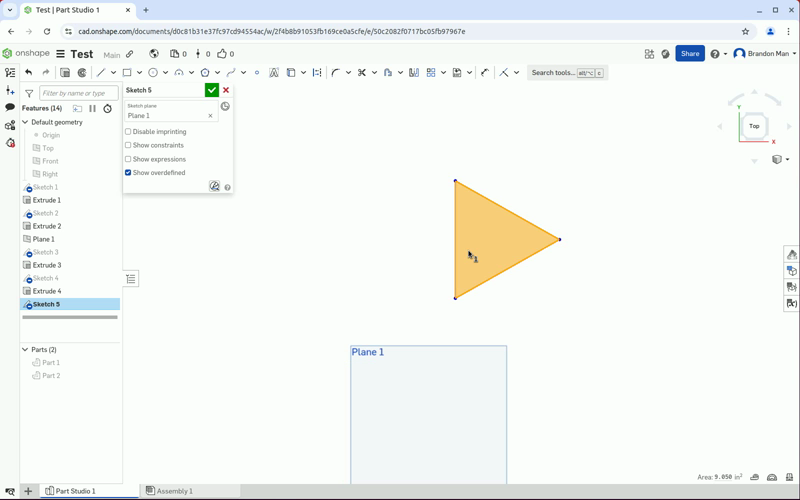
scroll(-6)
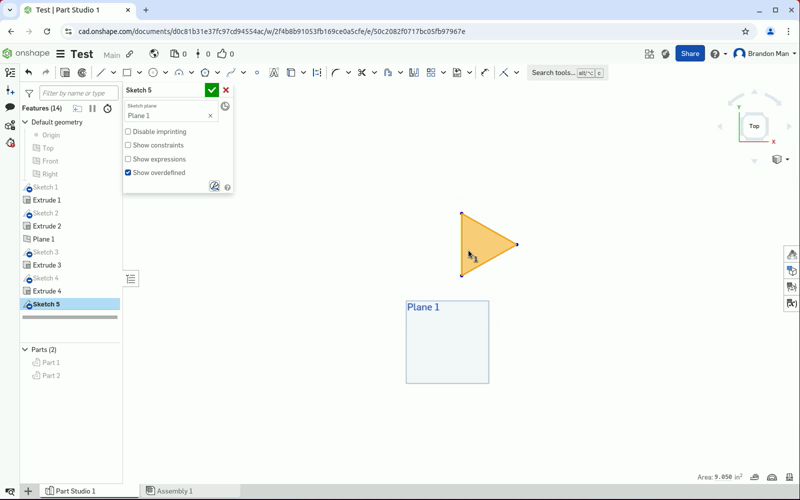
scroll(-6)
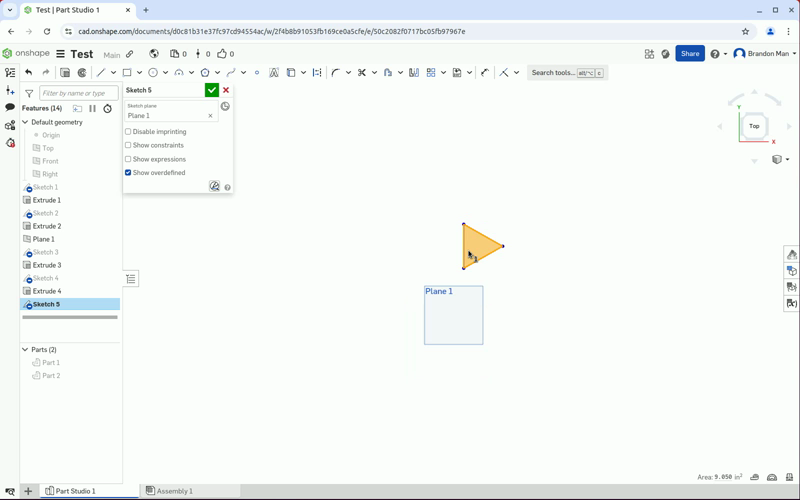
scroll(-6)
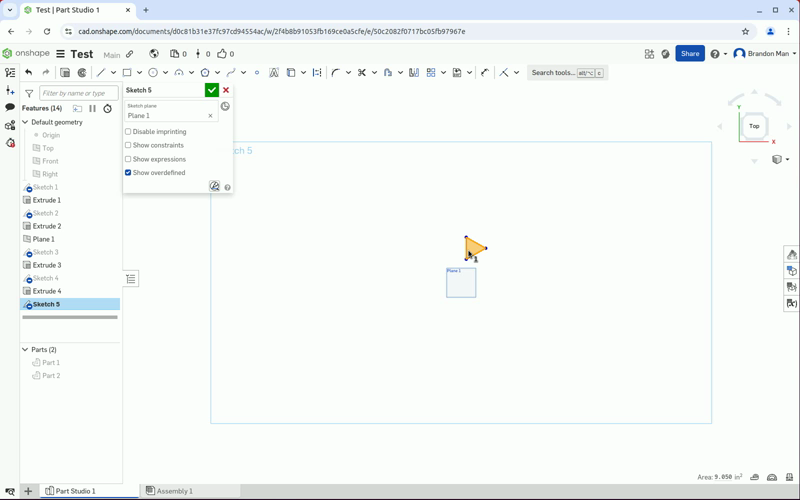
mouse_move(73, 352)
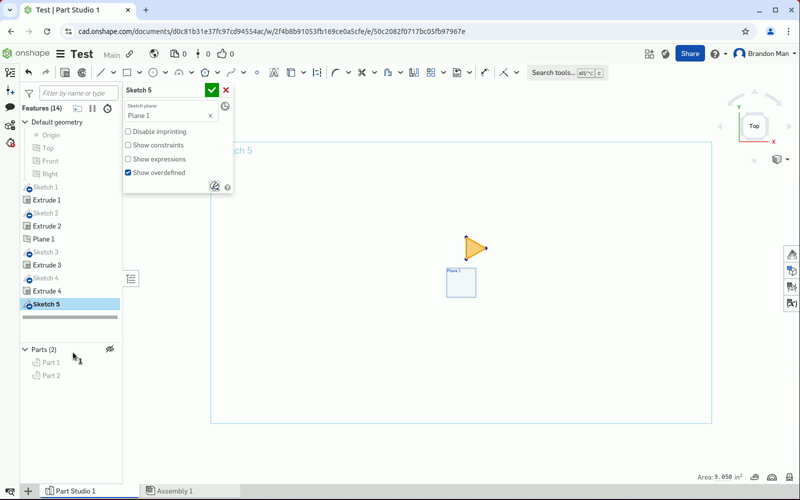
key(shift+y)
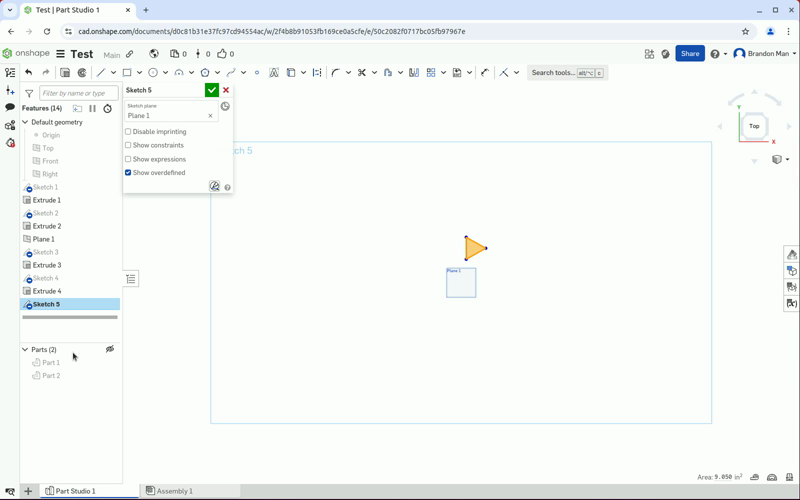
key(shift+e)
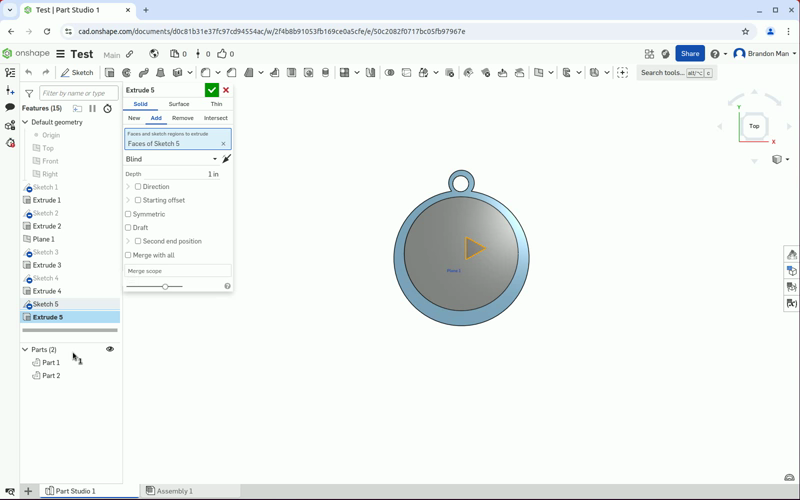
mouse_move(143, 106)
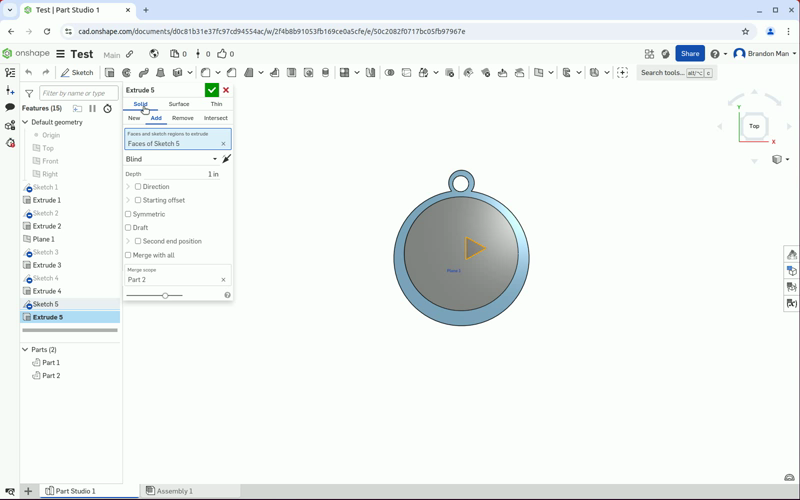
click(143, 106)
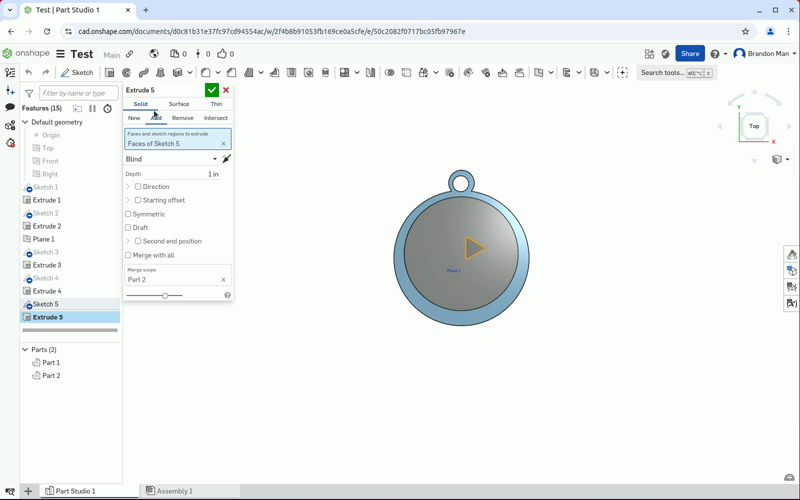
mouse_move(186, 120)
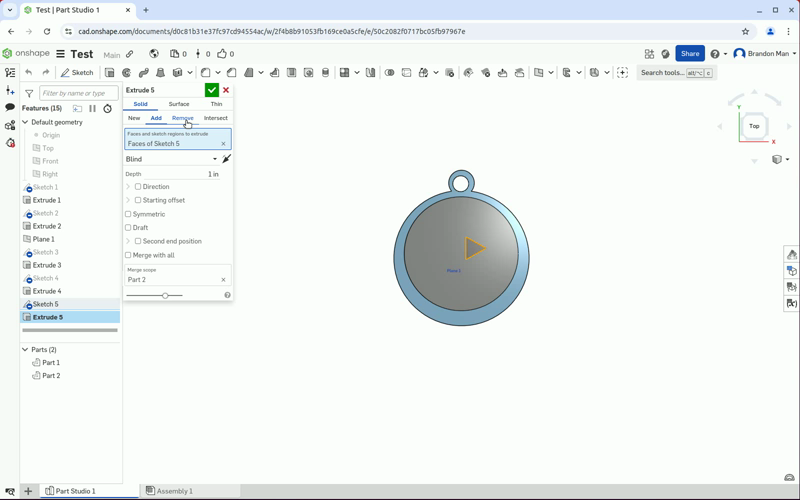
click(186, 120)
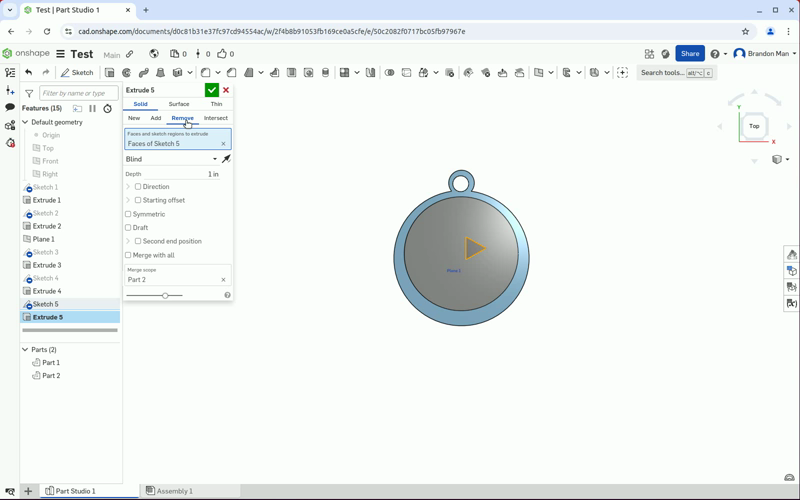
key(tab, 4)
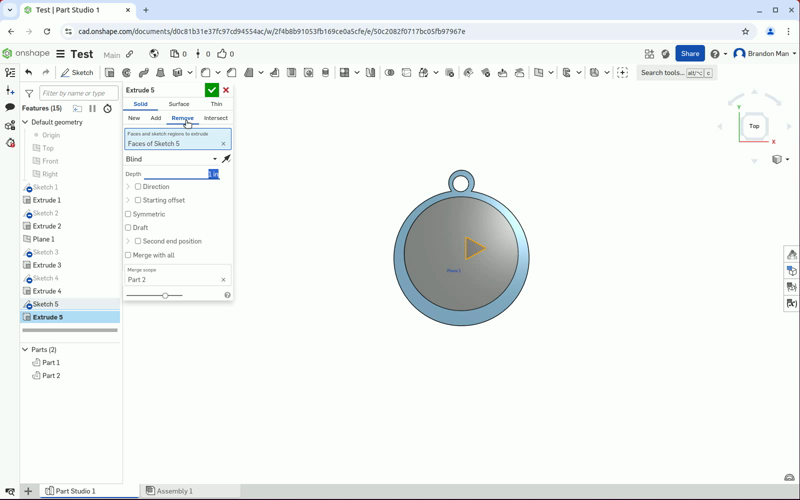
text(1.685)
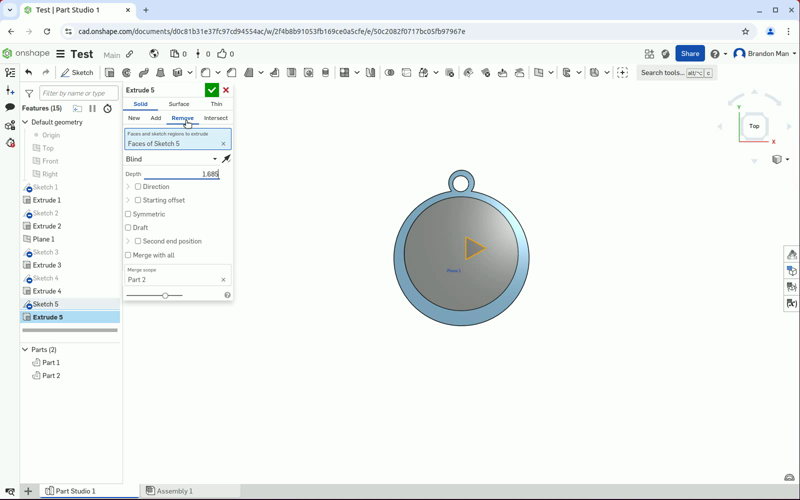
key(tab, 6)
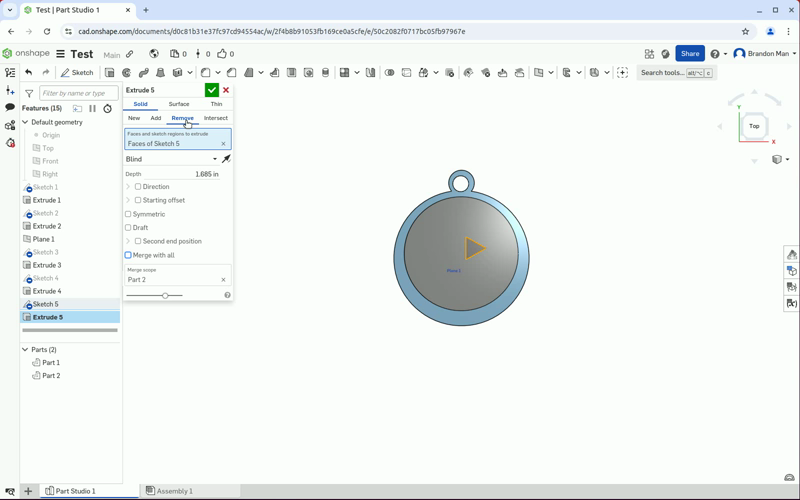
key(space)
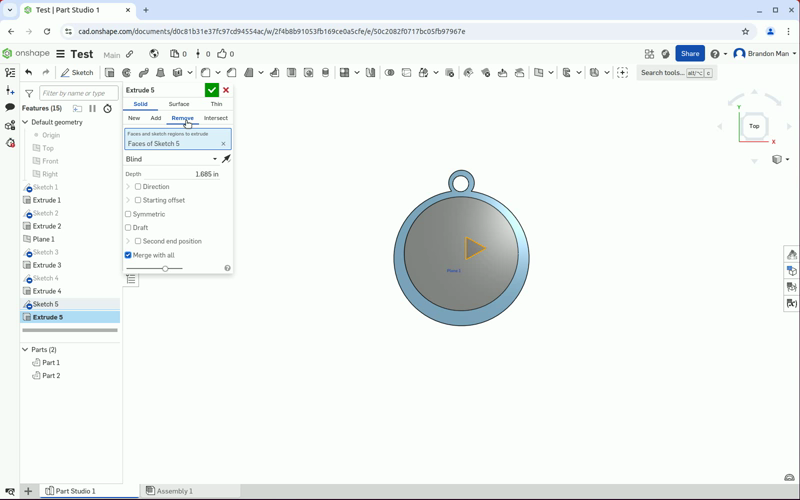
key(enter)
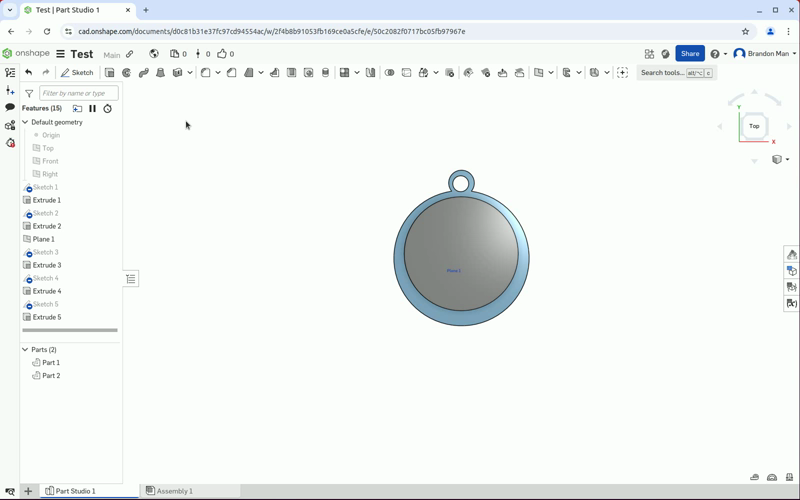
key(shift+h)
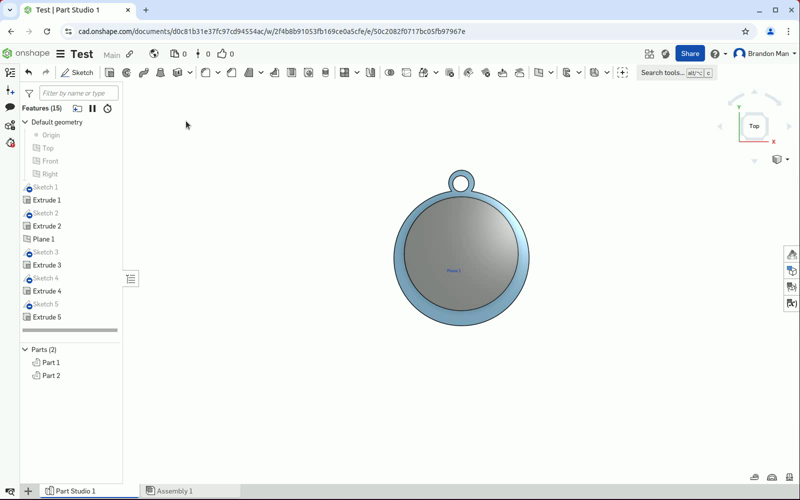
key(shift+h)
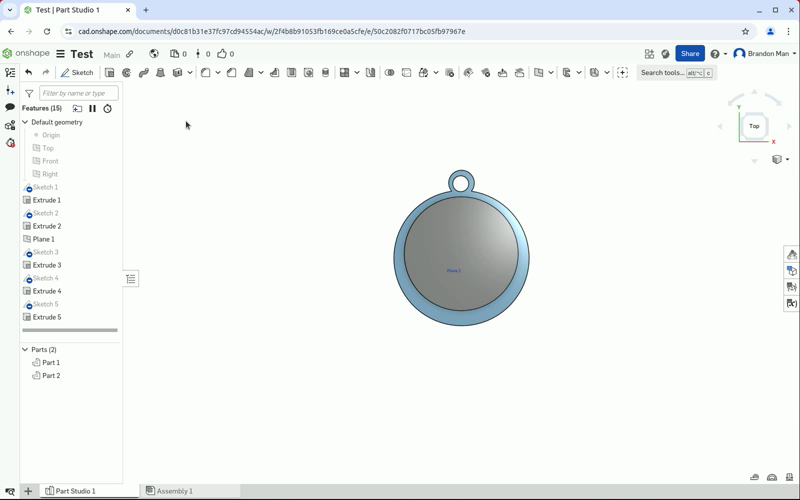
mouse_move(73, 189)
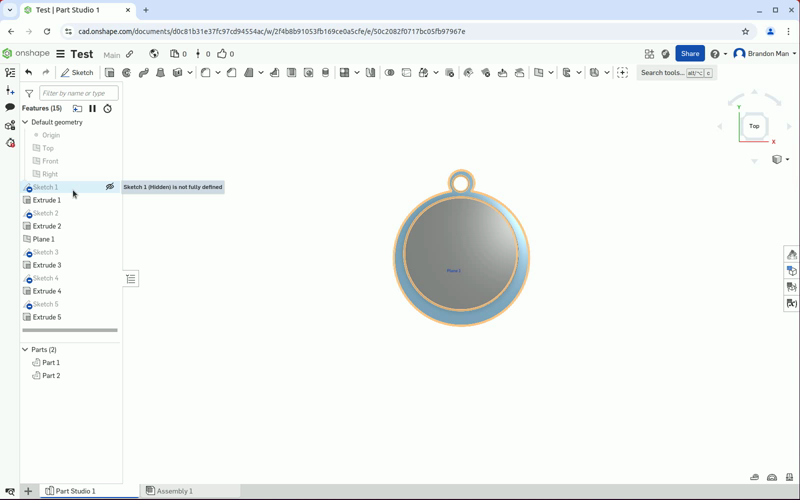
click(73, 189)
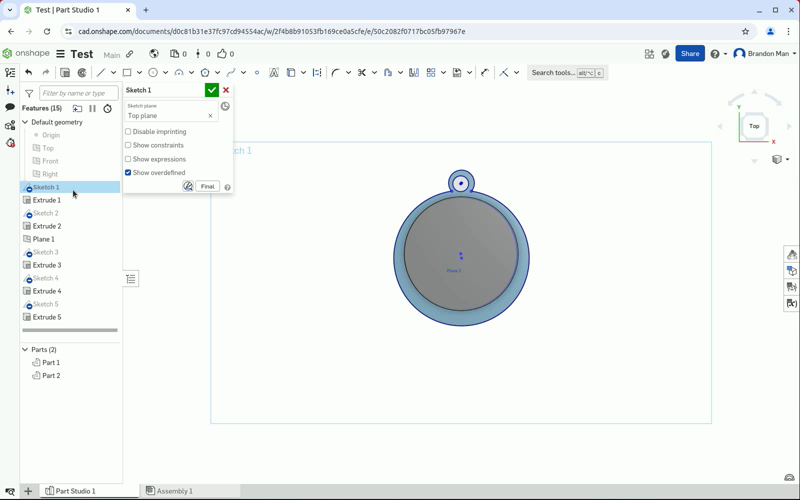
mouse_move(229, 92)
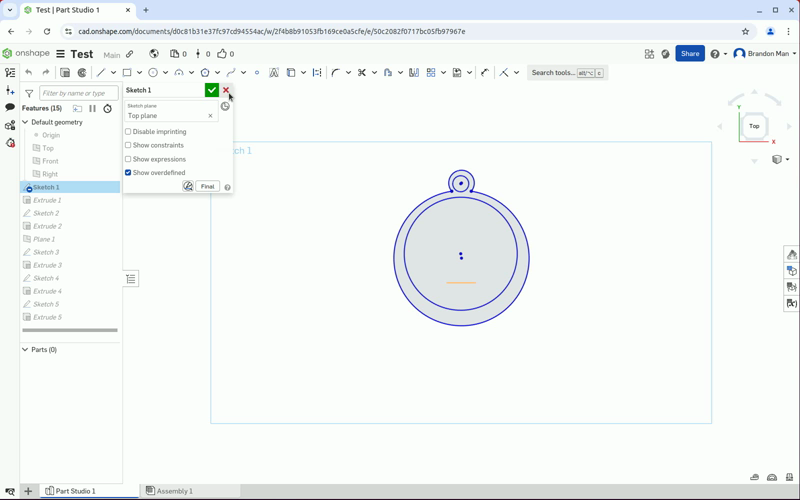
click(229, 92)
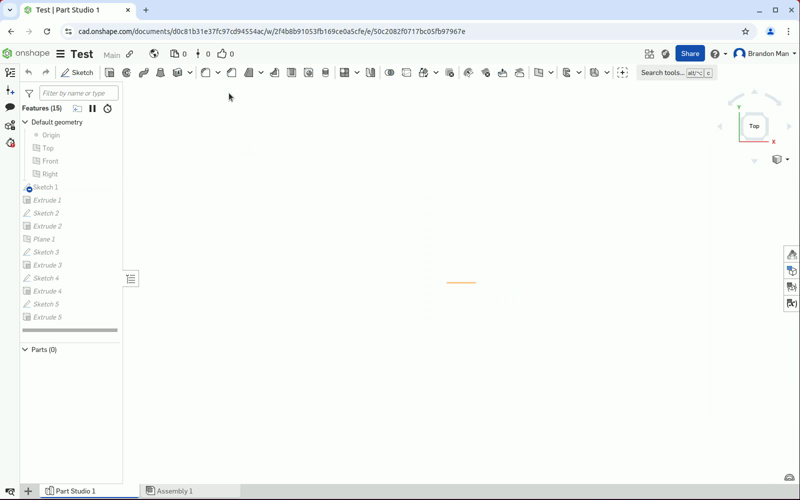
key(shift+s)
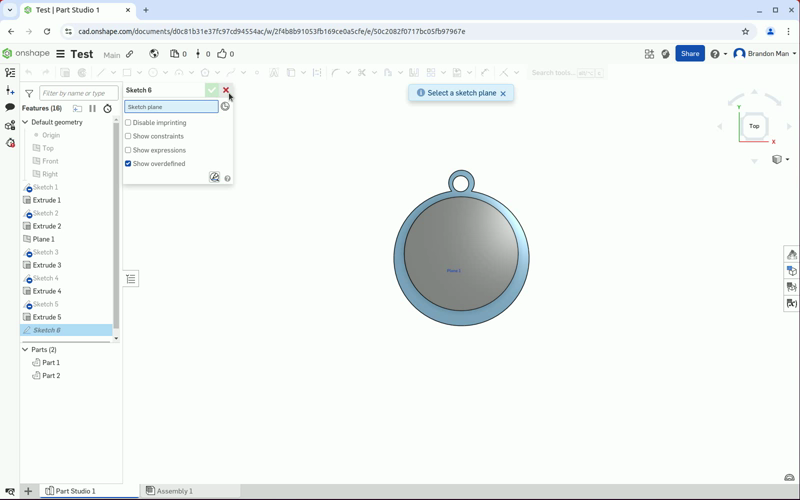
mouse_move(69, 241)
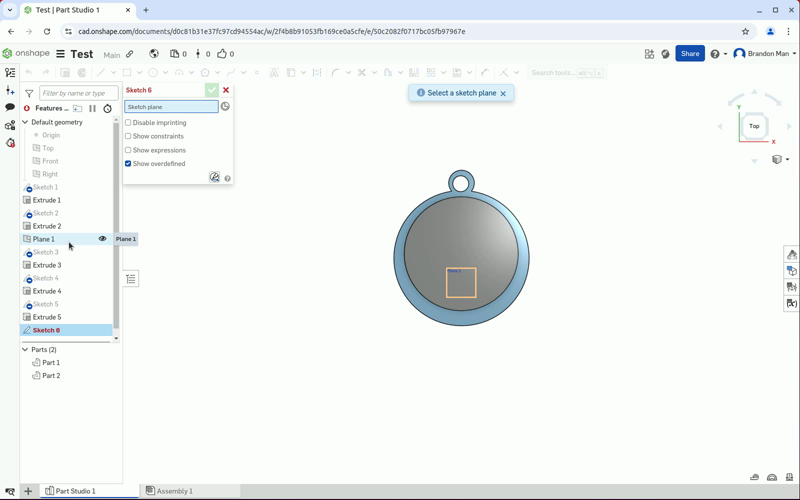
click(69, 241)
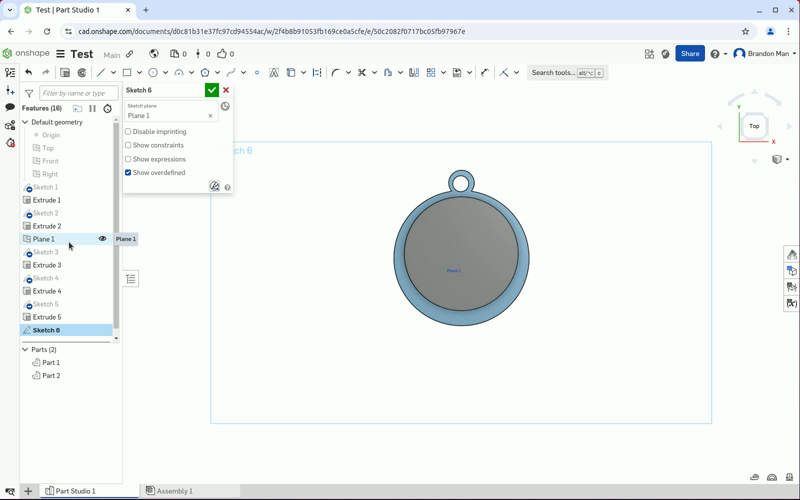
mouse_move(73, 352)
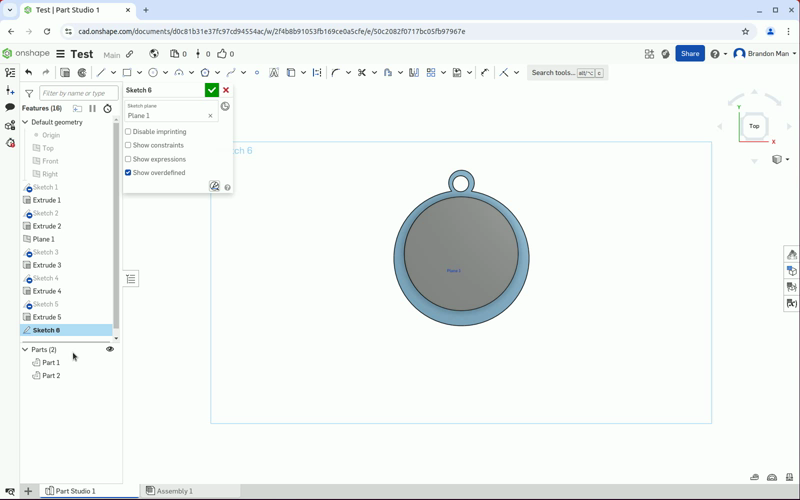
key(y)
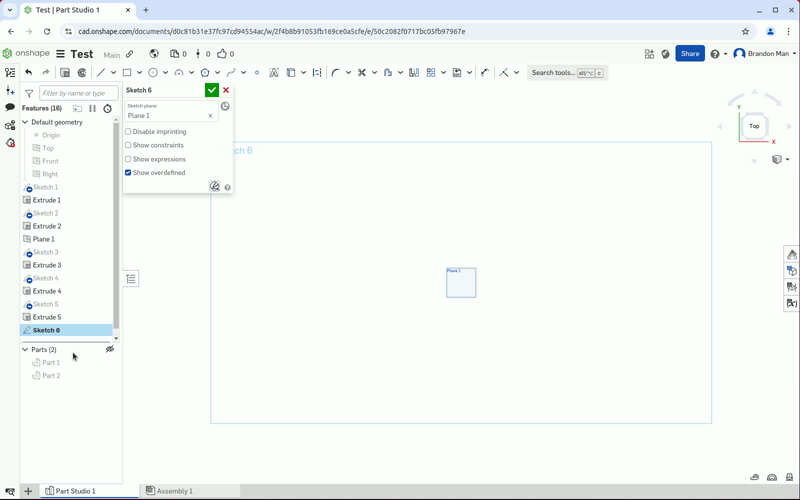
key(l)
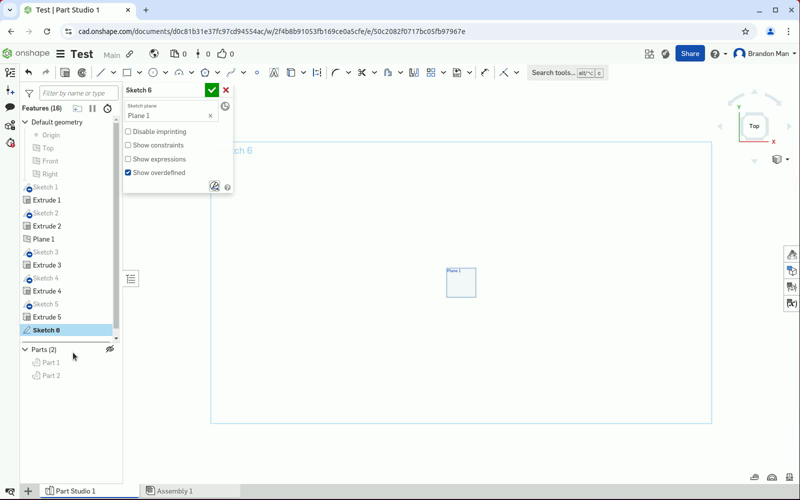
key_down(shift)
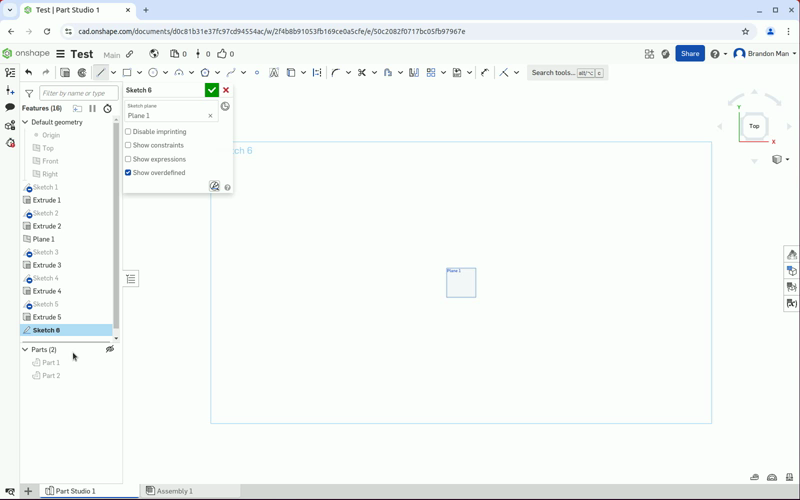
mouse_move(487, 258)
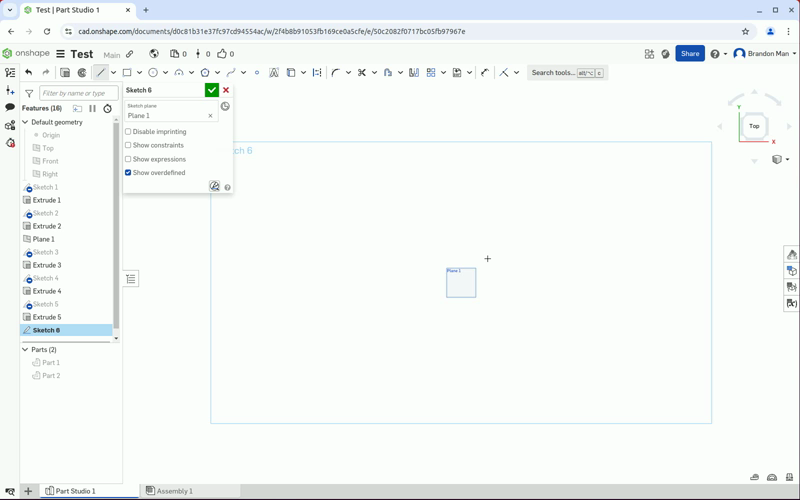
click(487, 258)
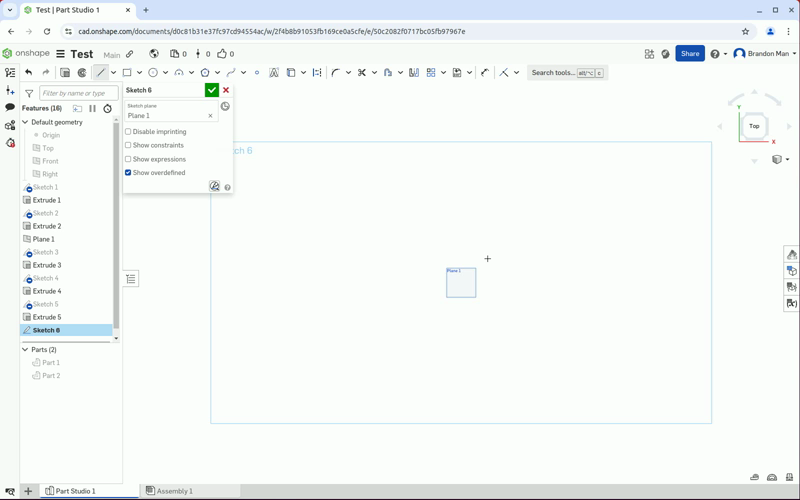
key_up(shift)
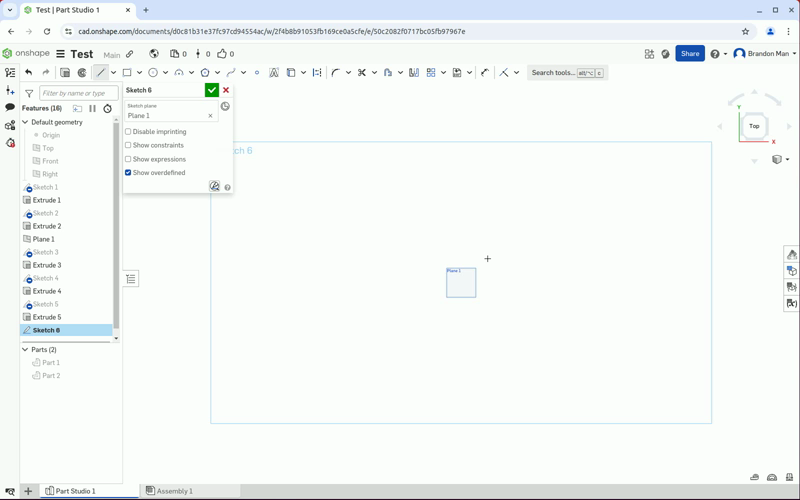
key_down(shift)
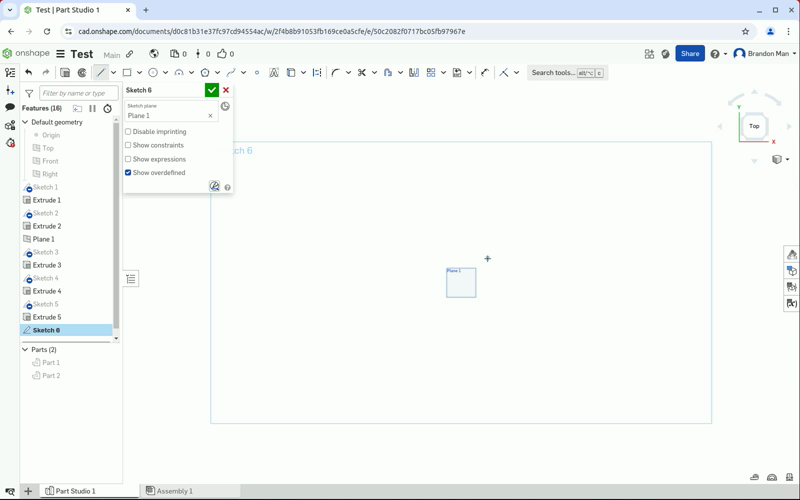
mouse_move(517, 258)
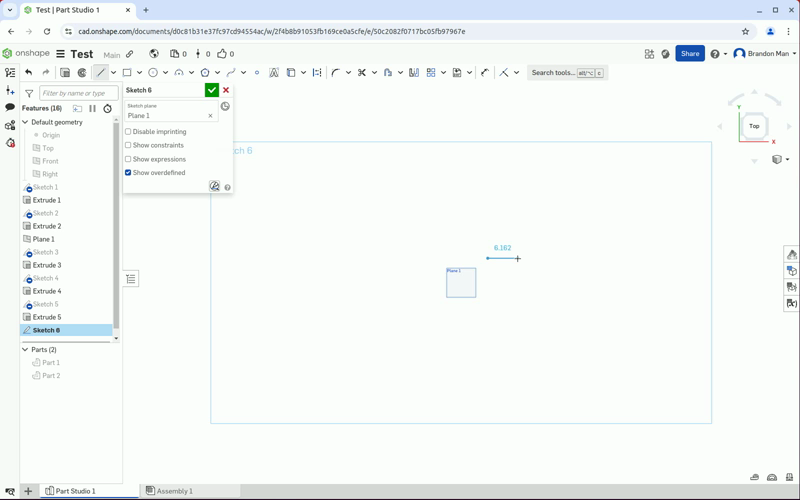
mouse_move(509, 258)
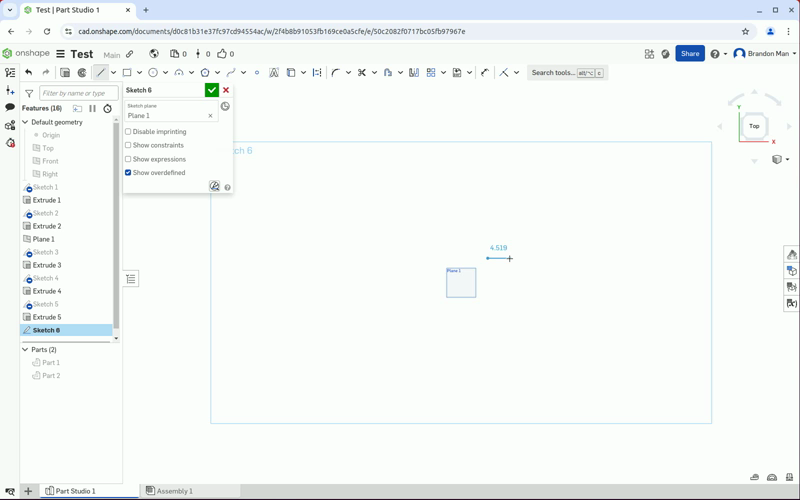
click(509, 258)
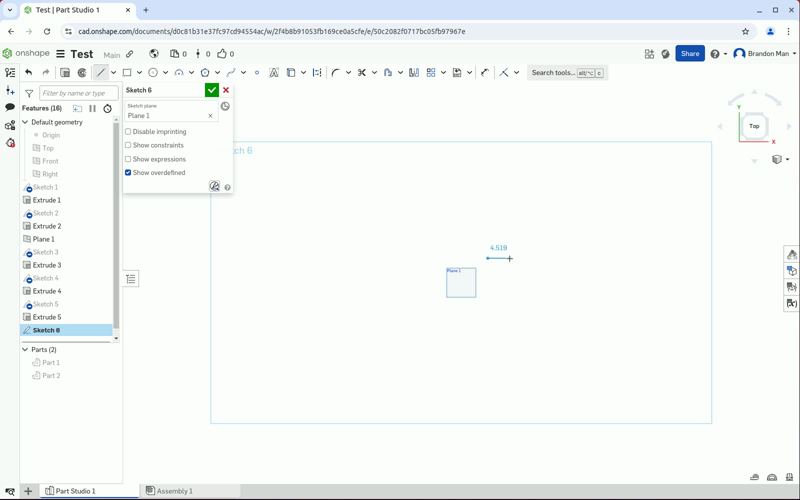
key_up(shift)
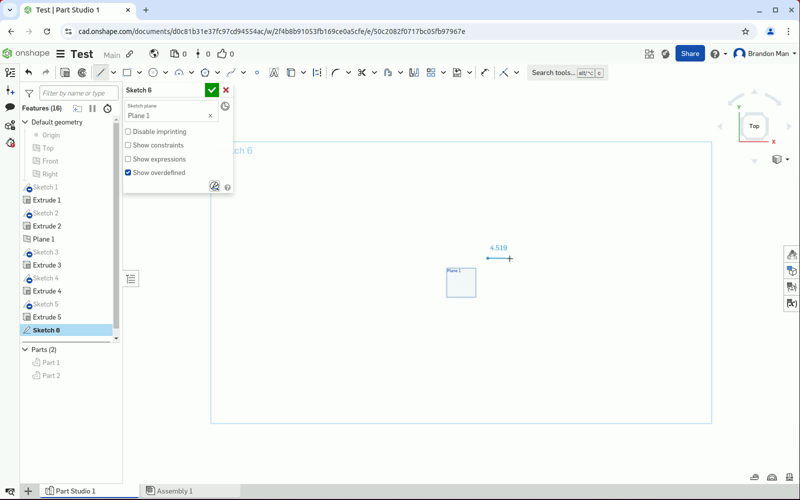
key_down(shift)
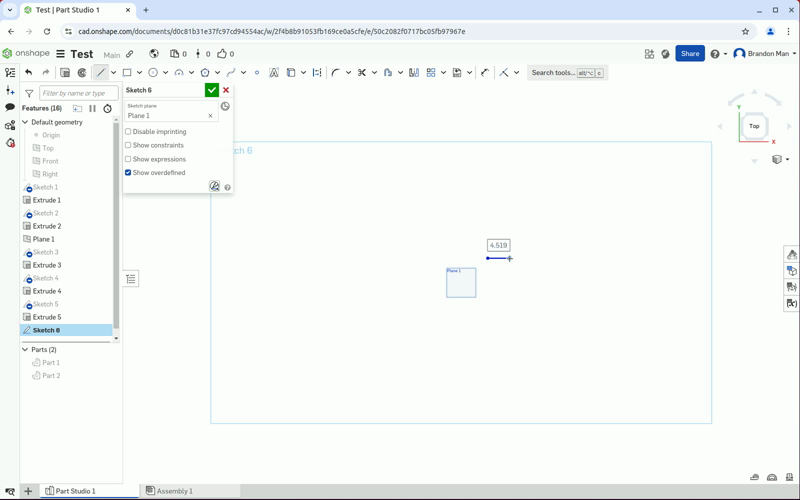
mouse_move(539, 258)
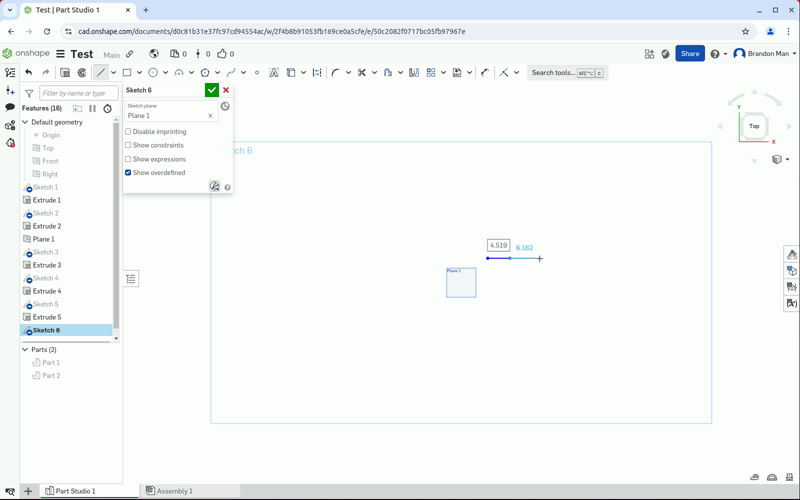
mouse_move(498, 239)
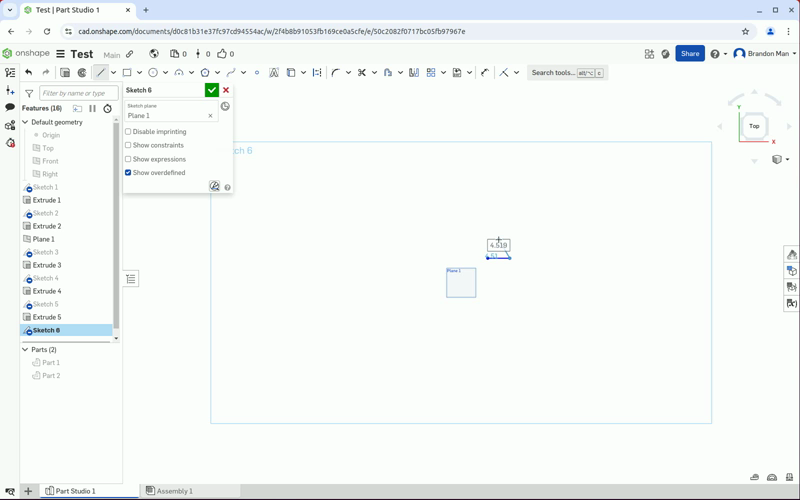
click(498, 239)
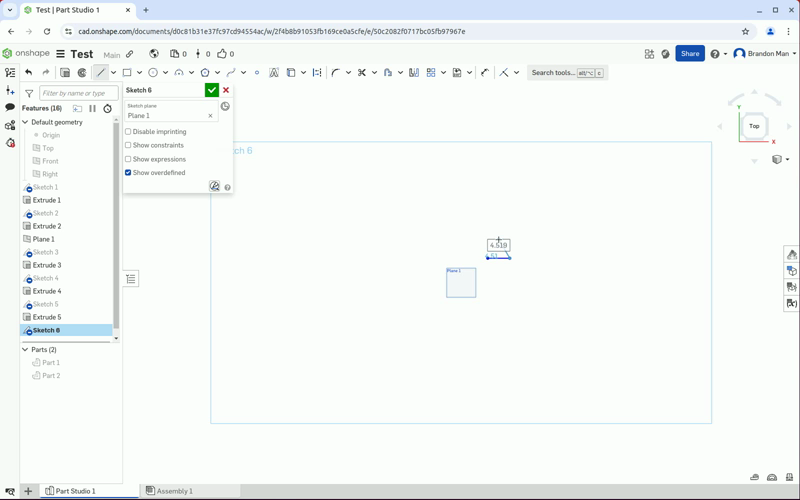
key_up(shift)
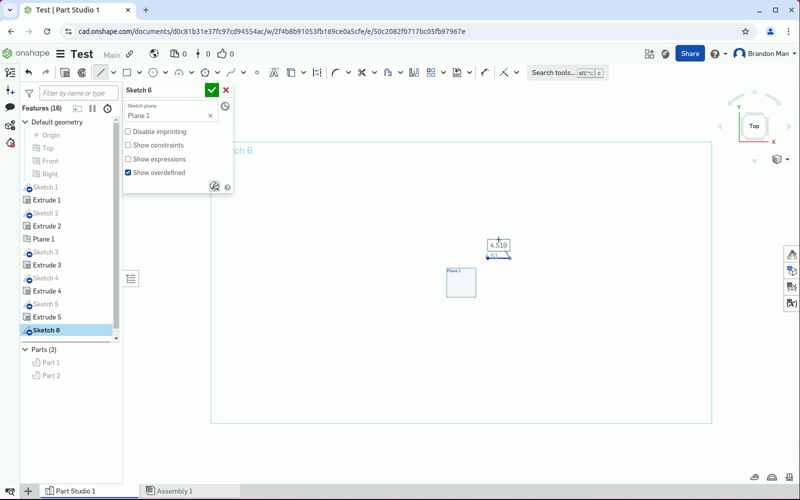
mouse_move(528, 239)
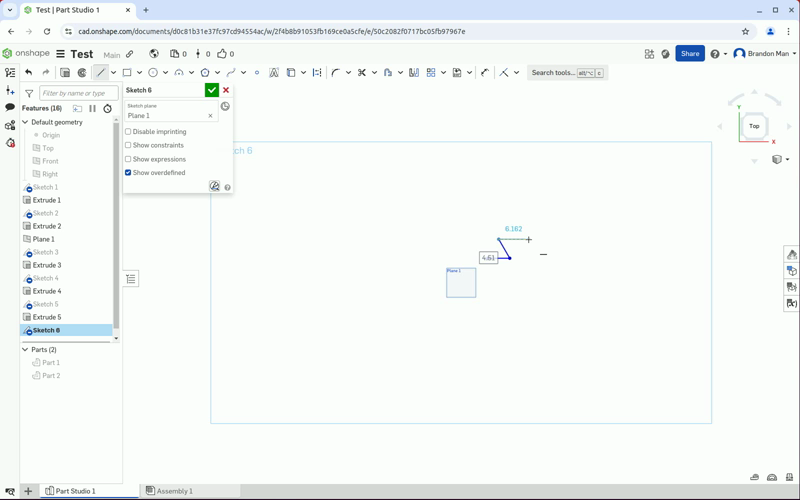
key_down(shift)
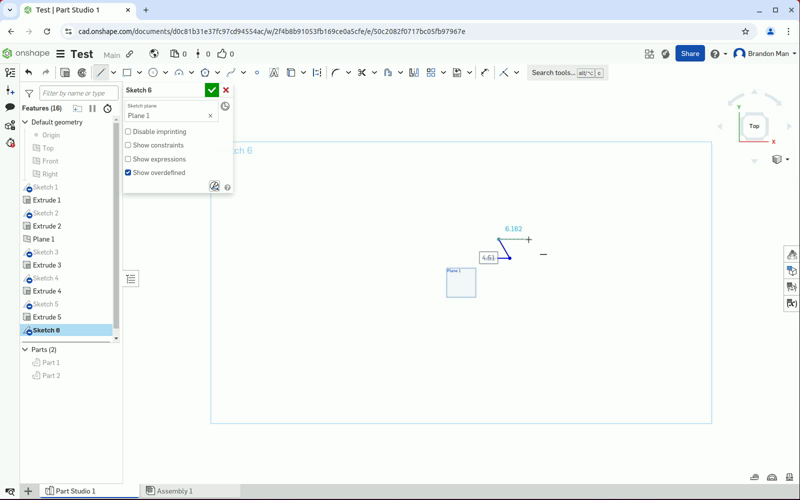
mouse_move(487, 258)
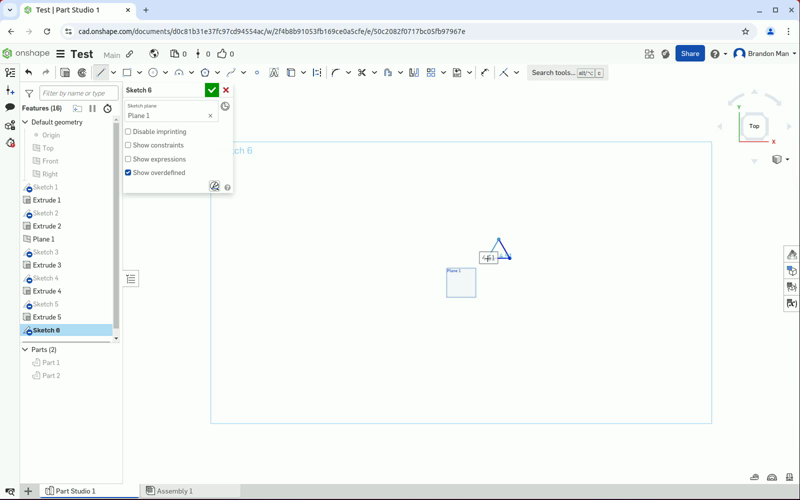
key_up(shift)
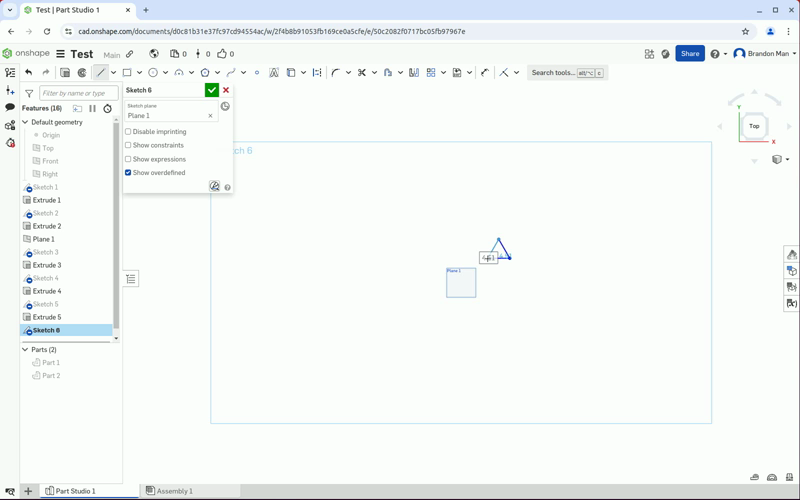
click(487, 258)
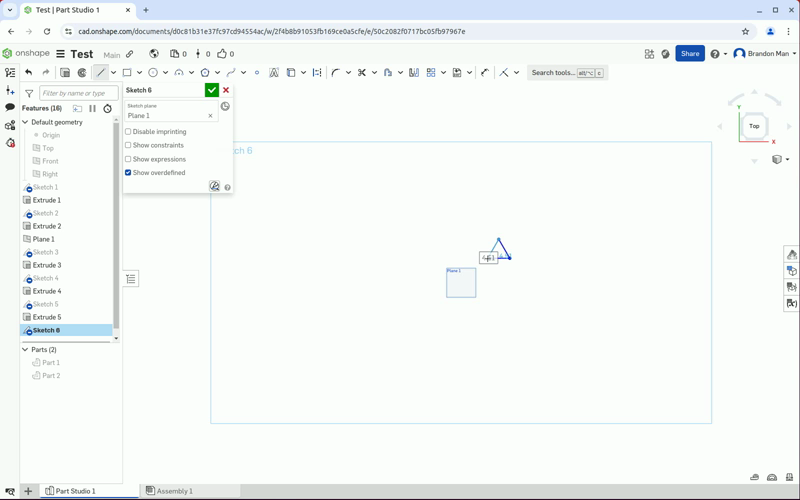
key(esc)
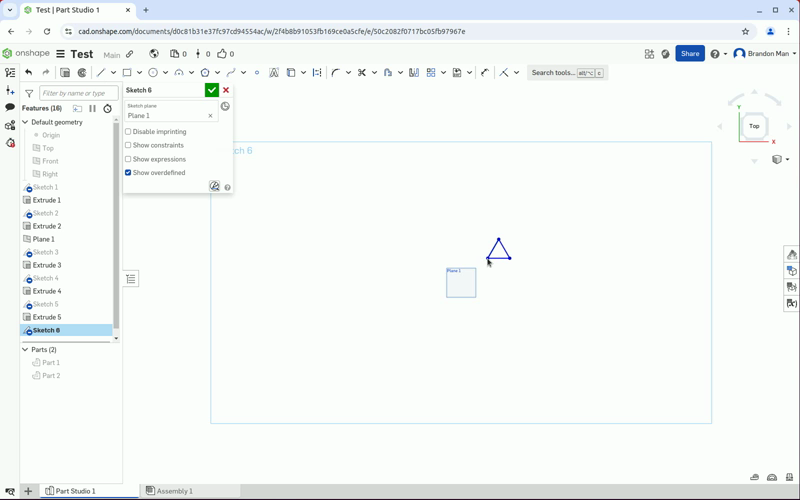
mouse_move(508, 257)
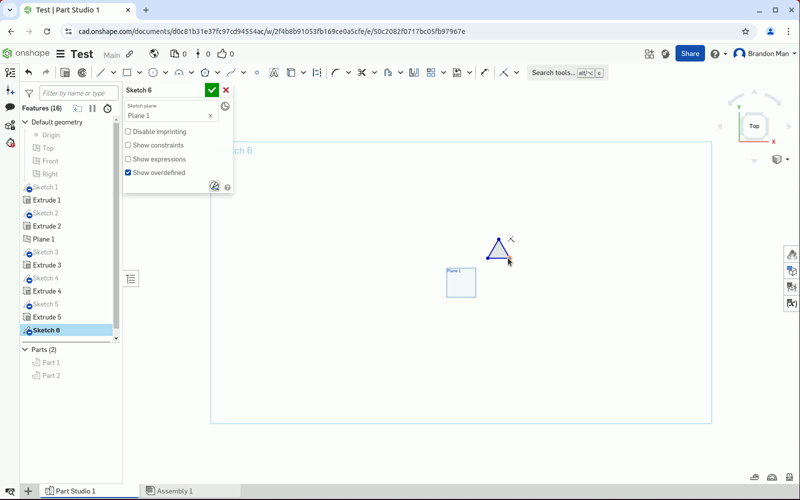
scroll(6)
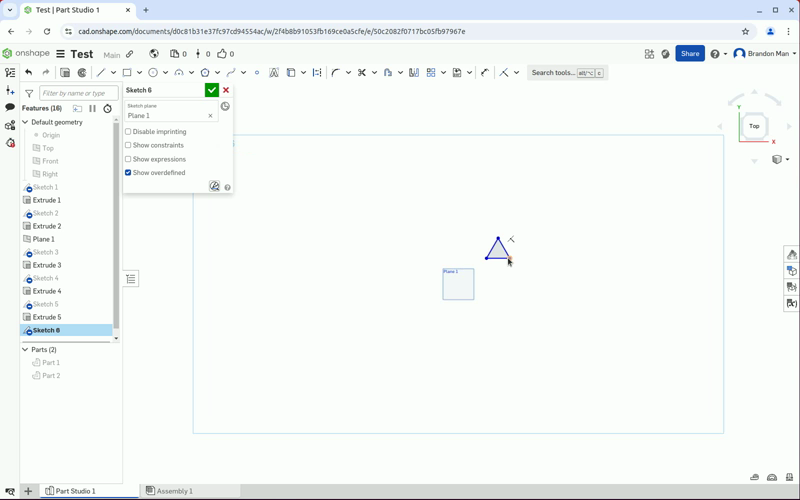
scroll(6)
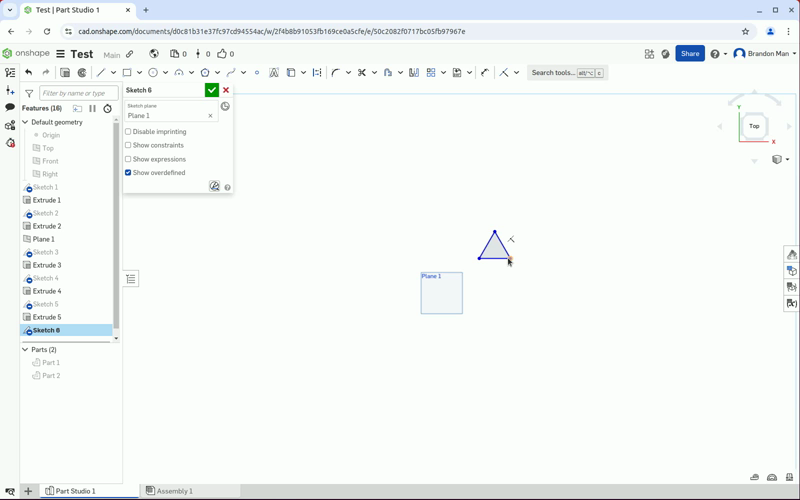
scroll(6)
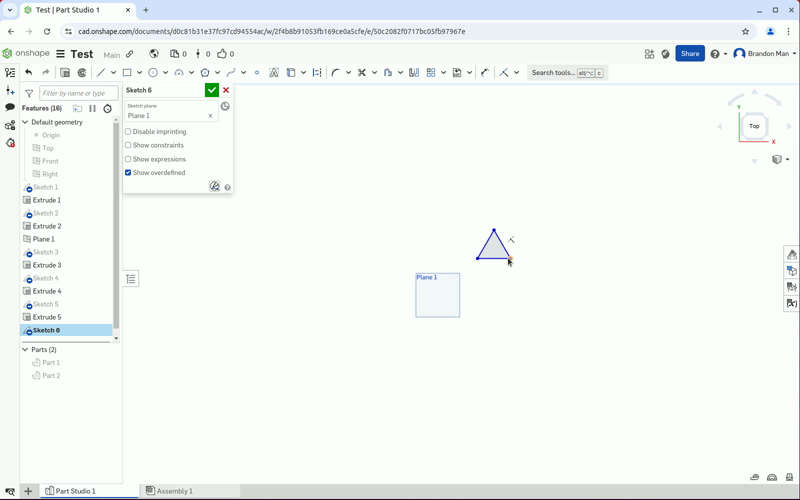
scroll(6)
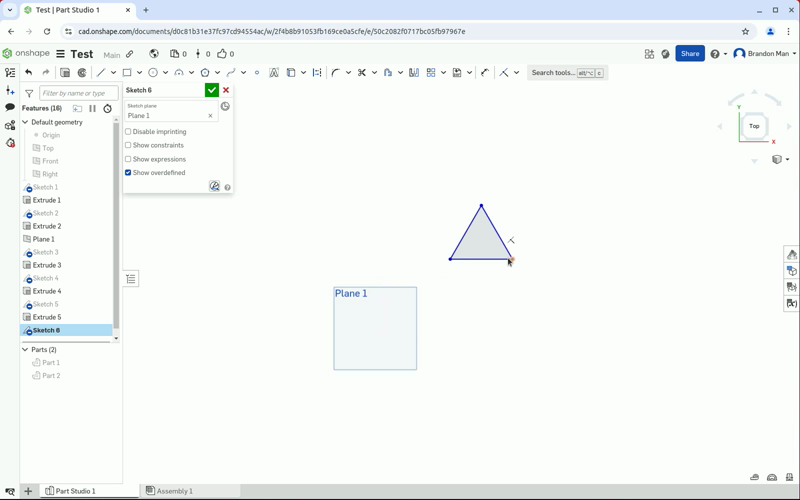
scroll(6)
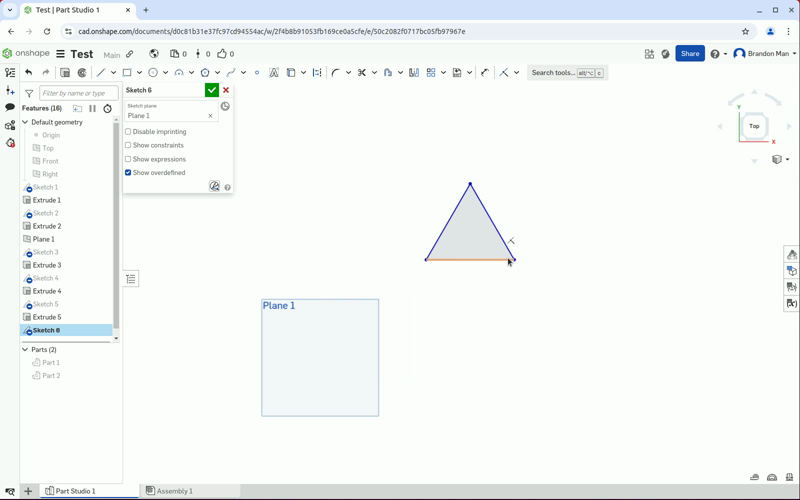
scroll(6)
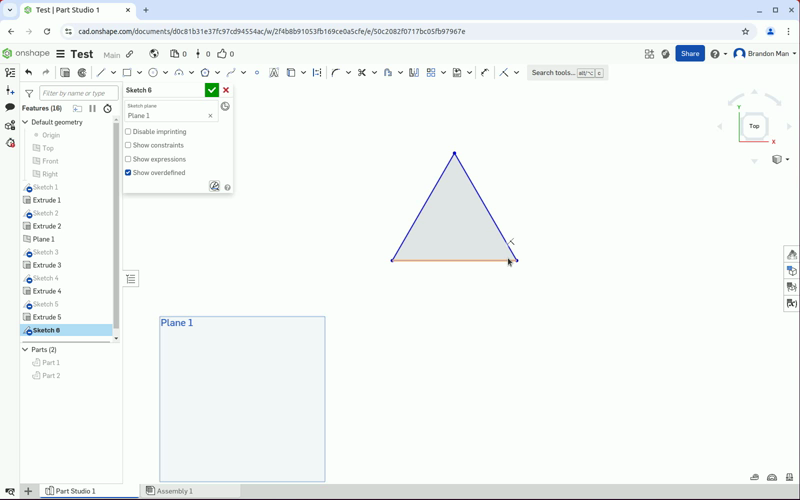
scroll(6)
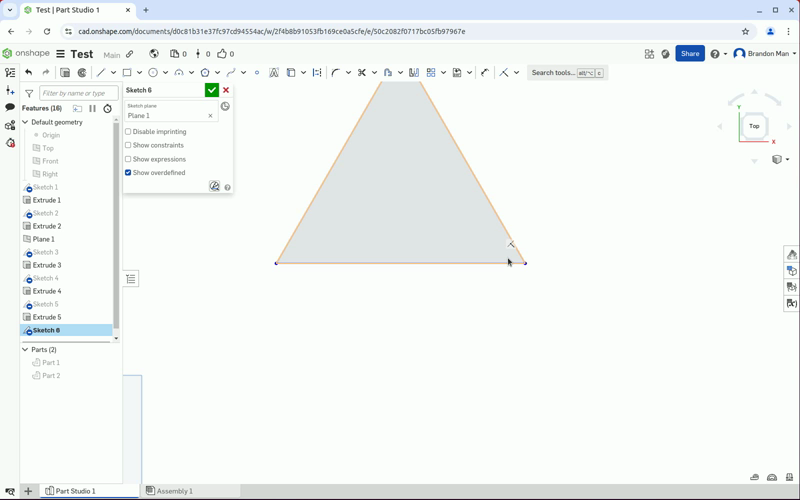
click(508, 257)
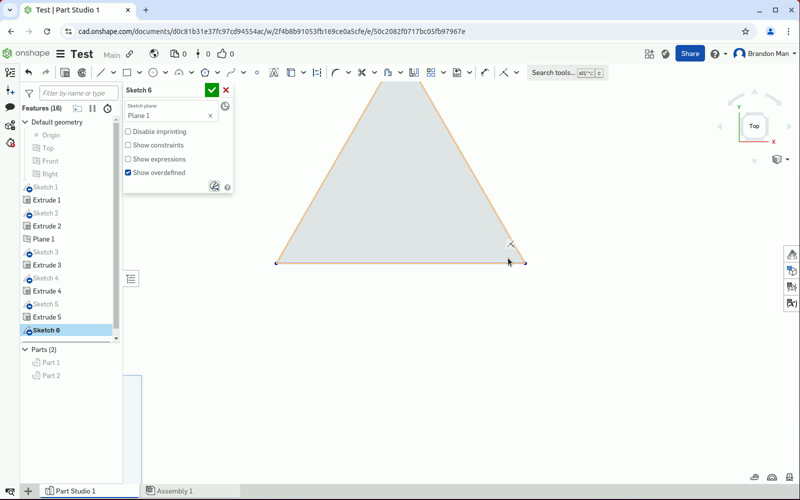
scroll(-6)
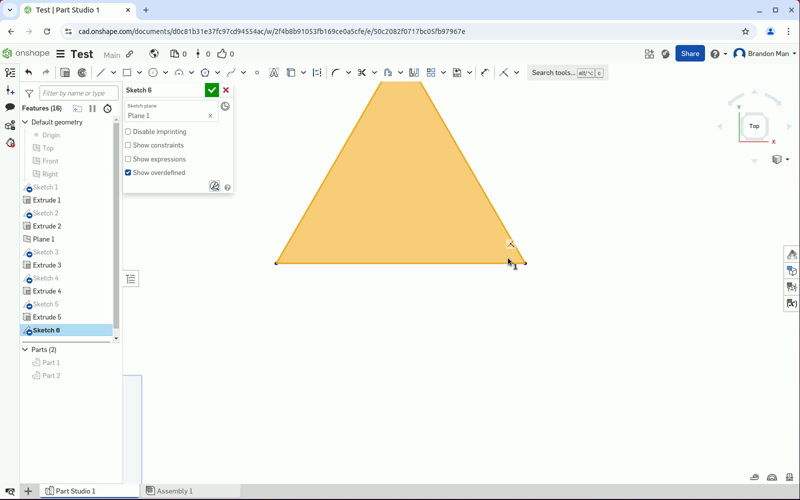
scroll(-6)
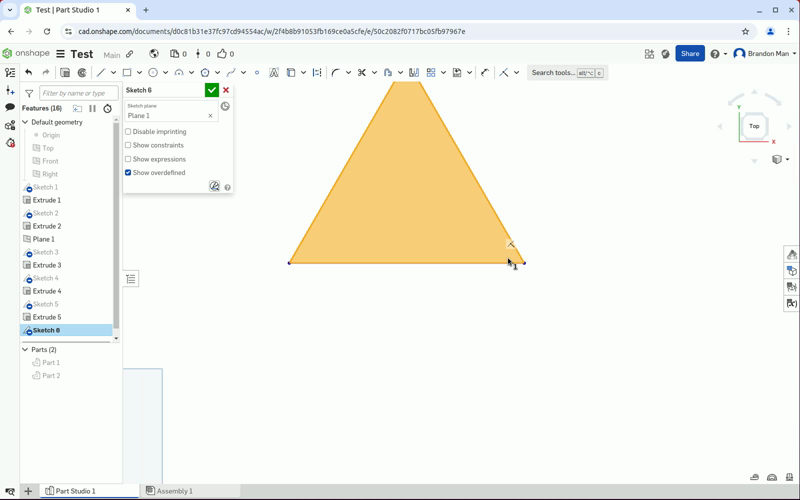
scroll(-6)
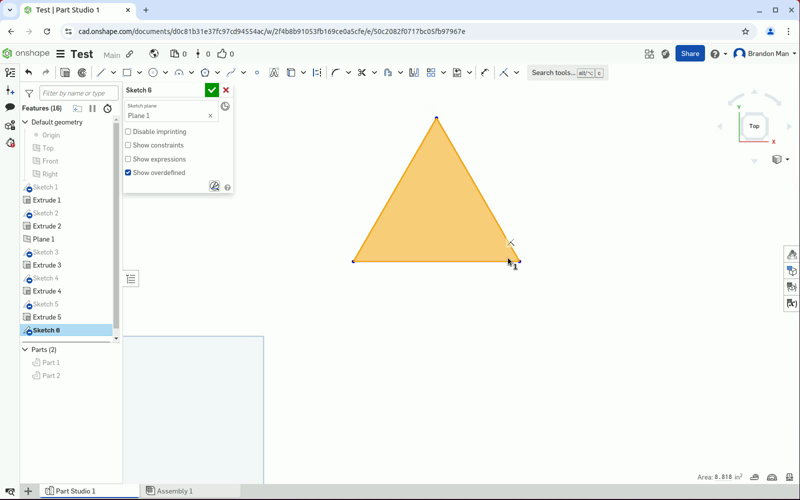
scroll(-6)
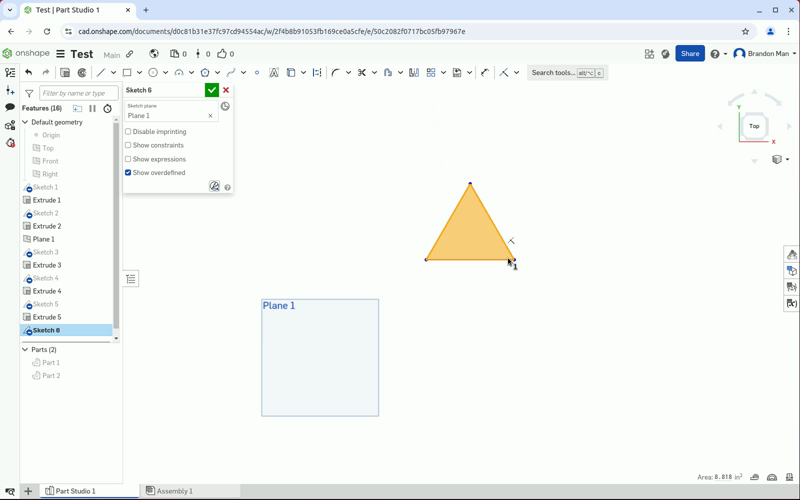
scroll(-6)
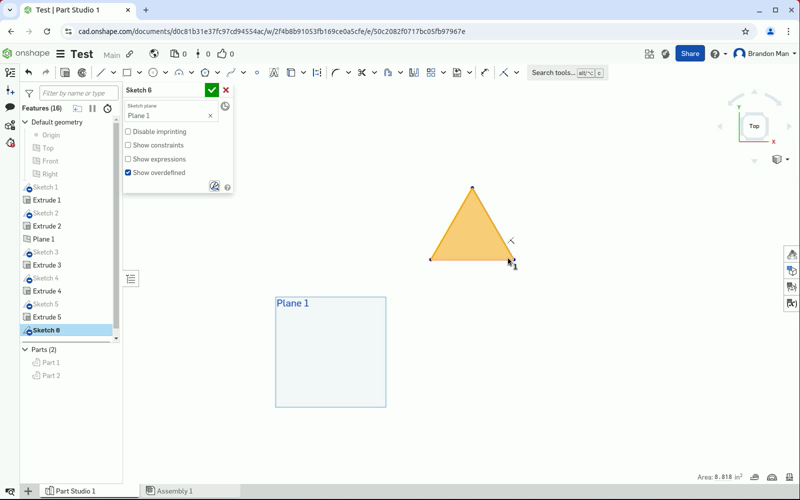
scroll(-6)
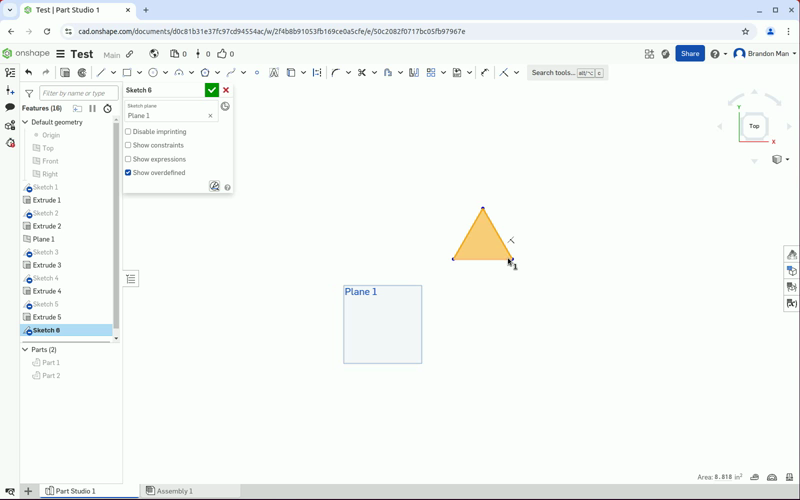
scroll(-6)
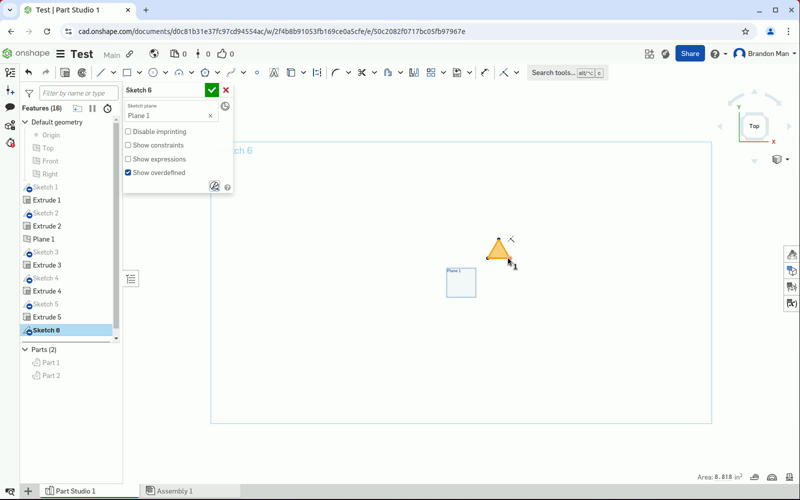
mouse_move(73, 352)
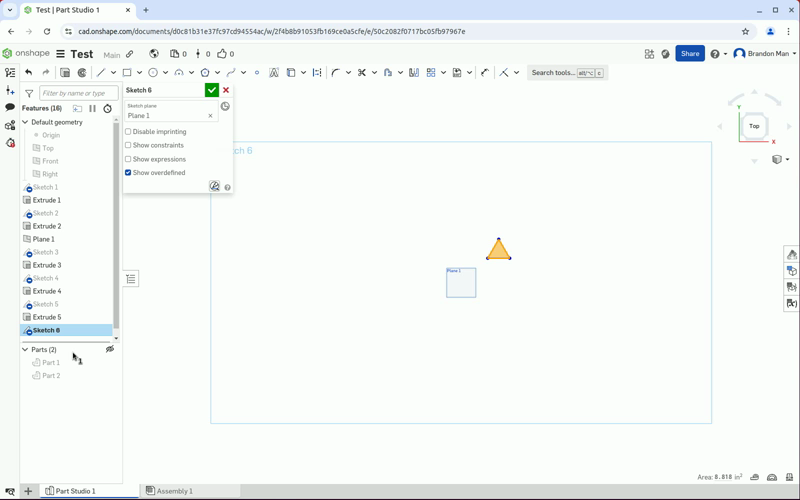
key(shift+y)
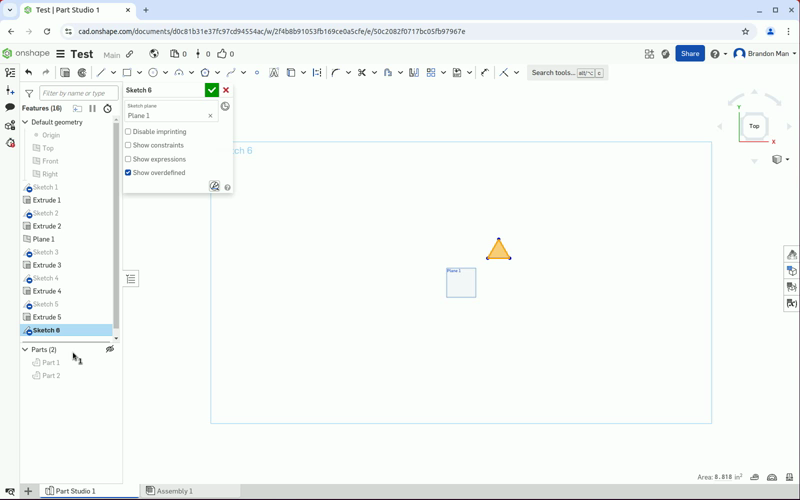
key(shift+e)
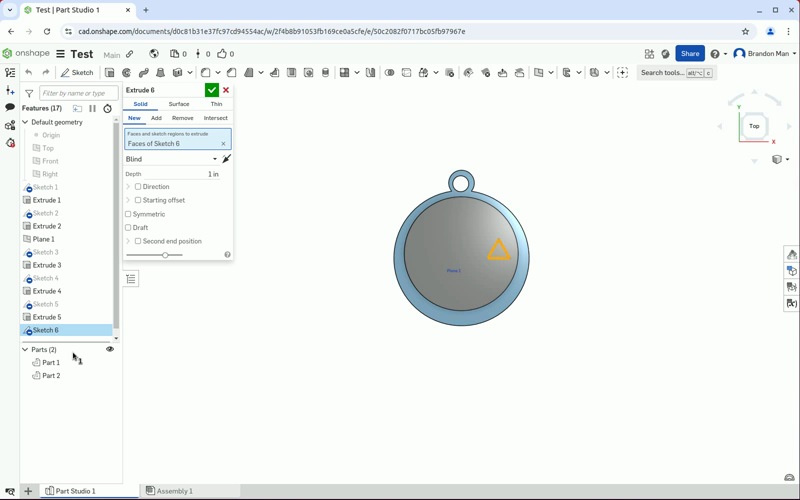
mouse_move(143, 106)
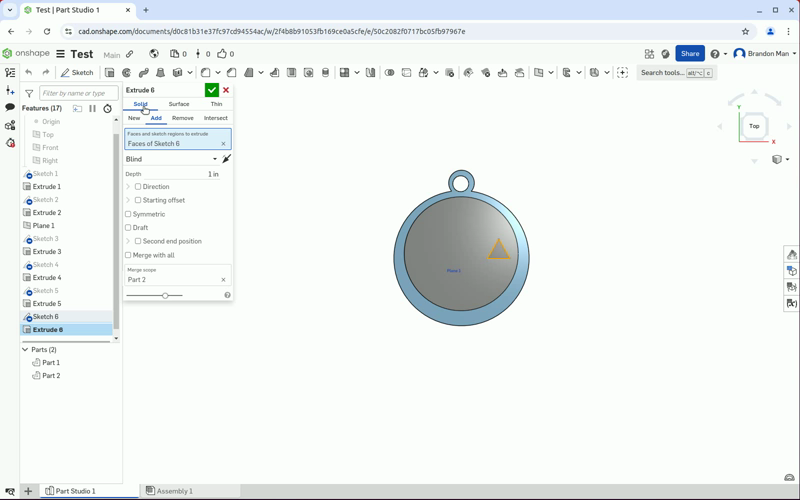
click(143, 106)
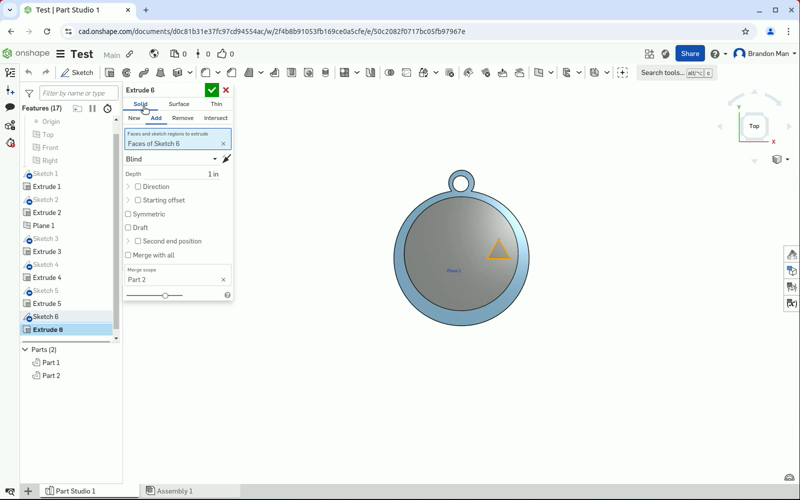
mouse_move(186, 120)
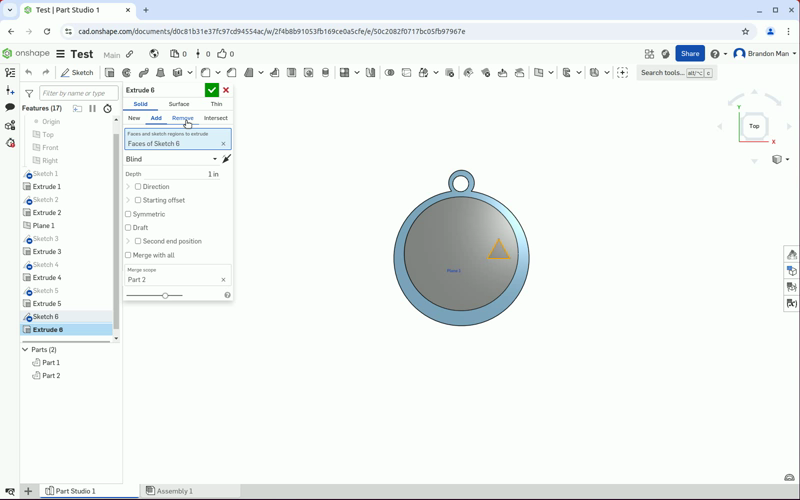
click(186, 120)
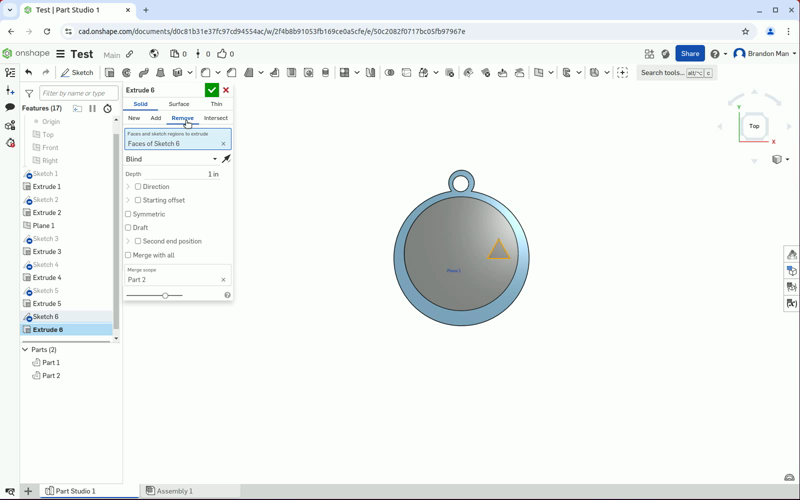
key(tab, 4)
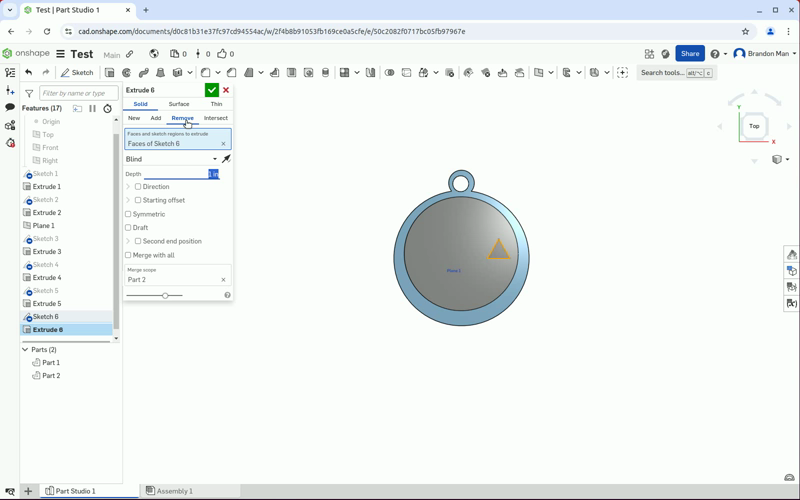
text(1.685)
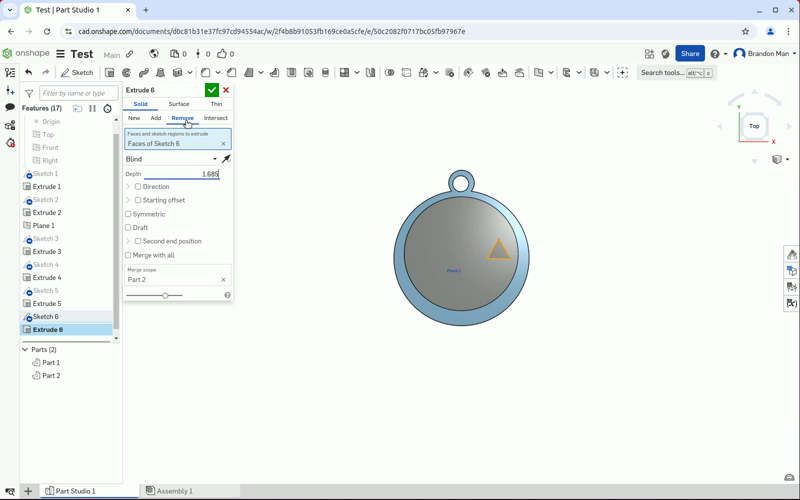
key(tab, 6)
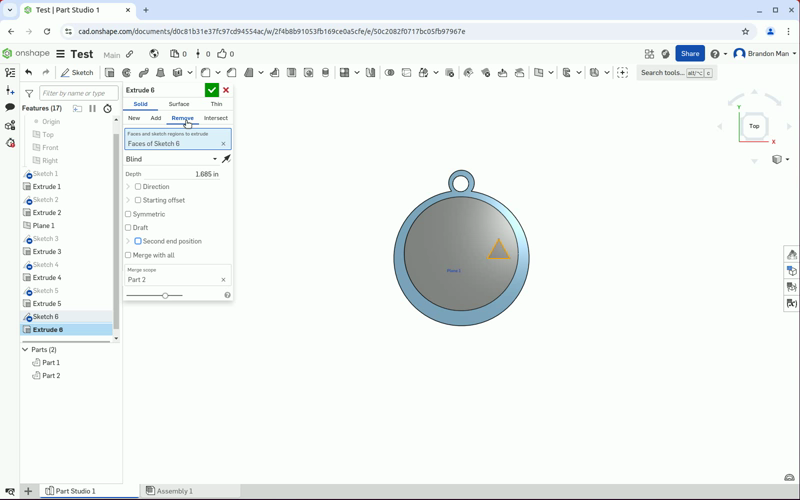
key(space)
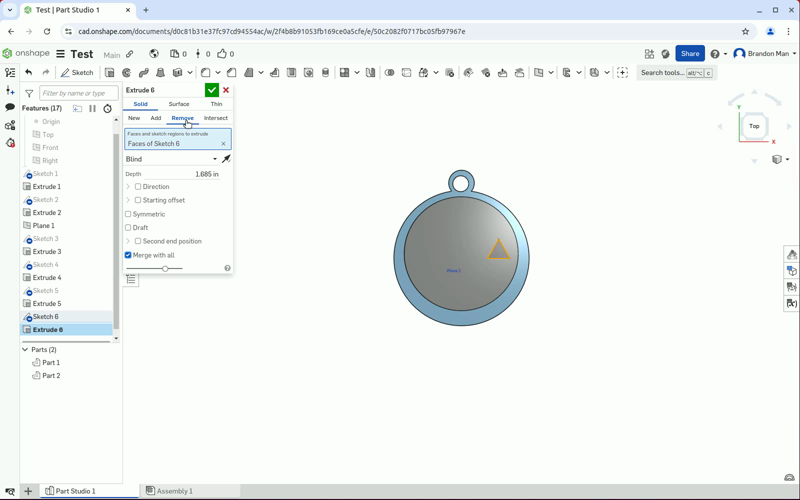
key(enter)
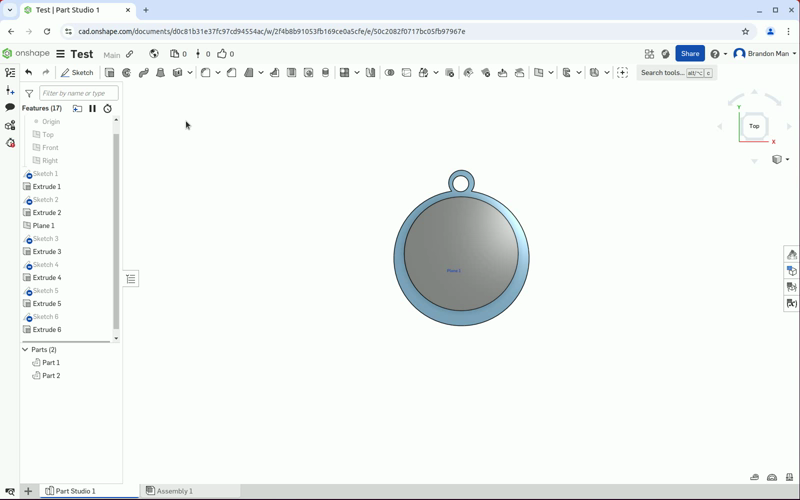
key(shift+h)
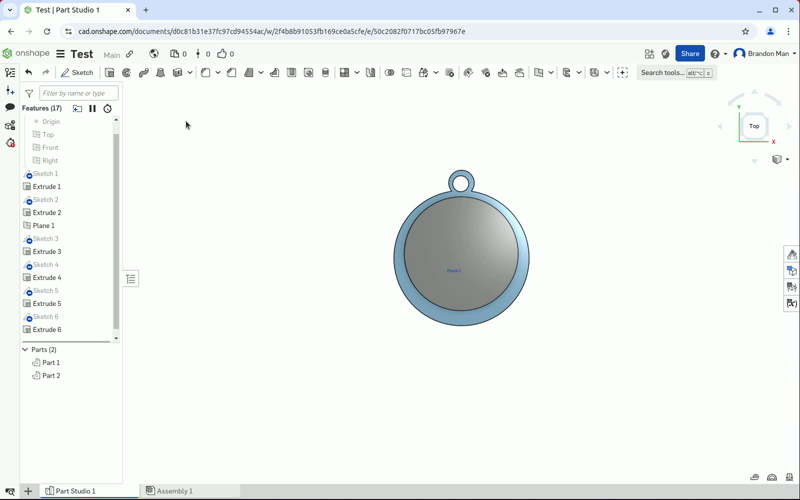
key(shift+h)
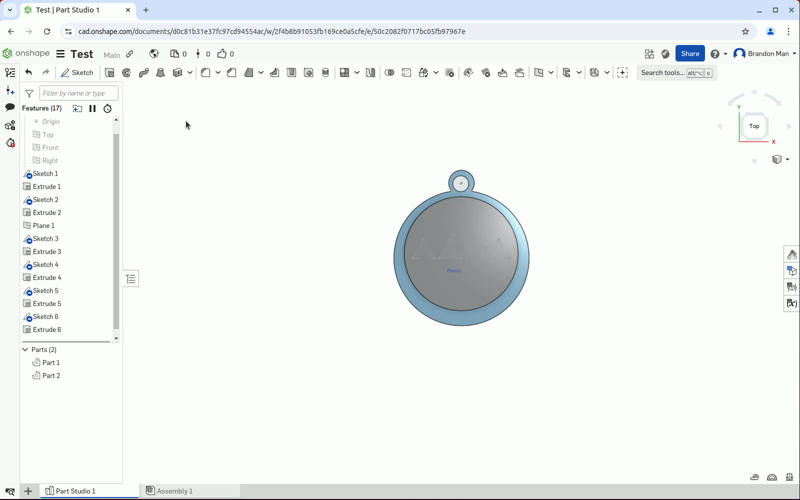
key(shift+7)
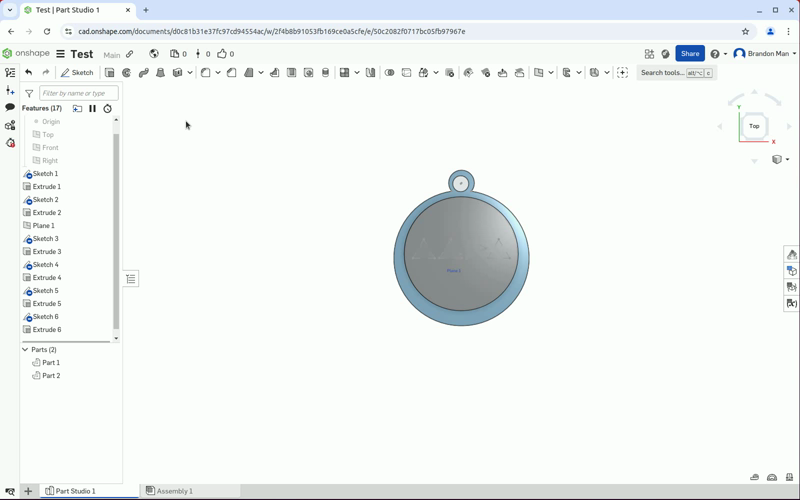
key(up, 3)
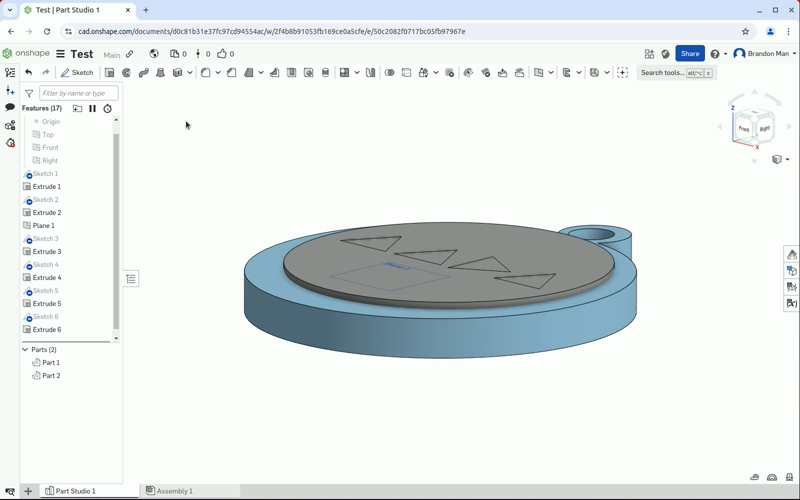
key(left, 3)
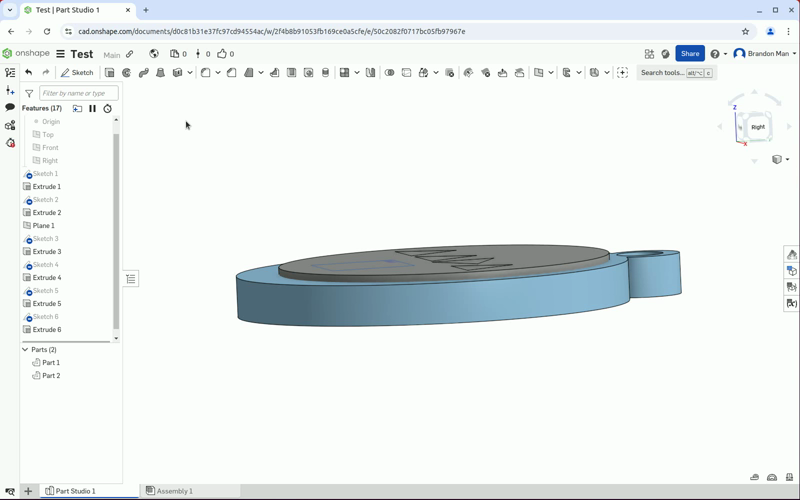
key(right, 3)
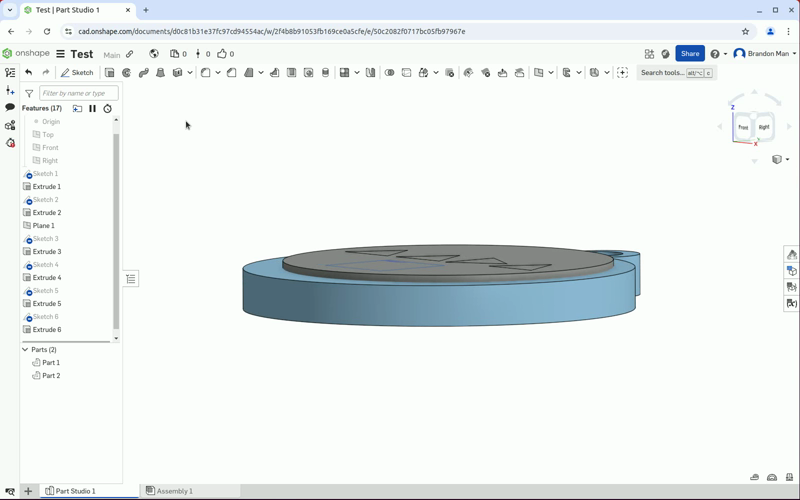
key(down, 3)
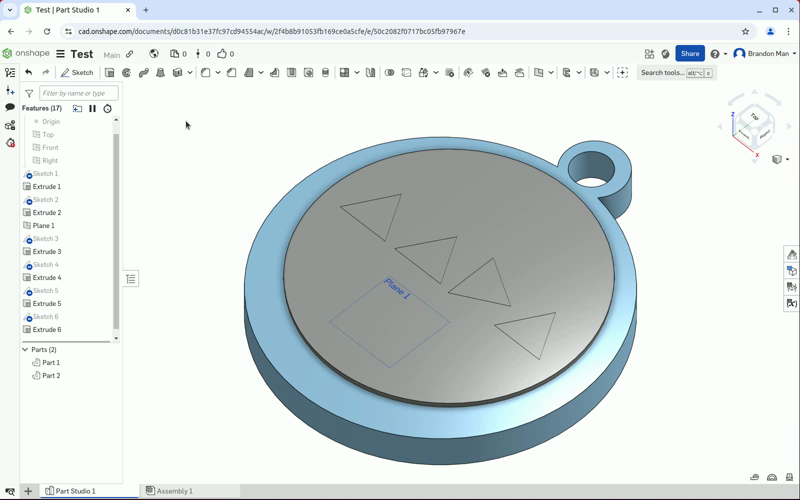
mouse_move(69, 176)
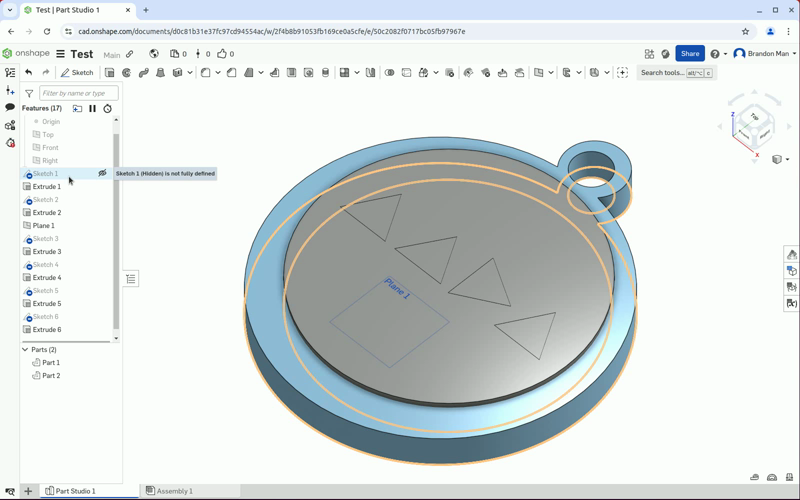
click(69, 176)